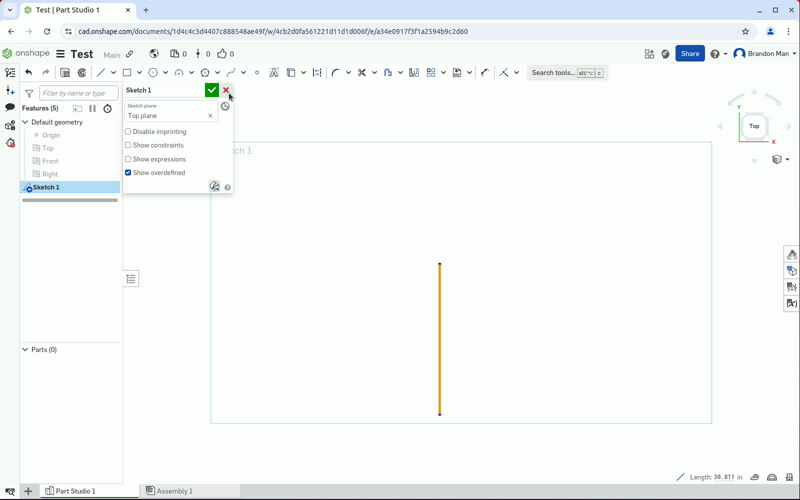
key(shift+h)
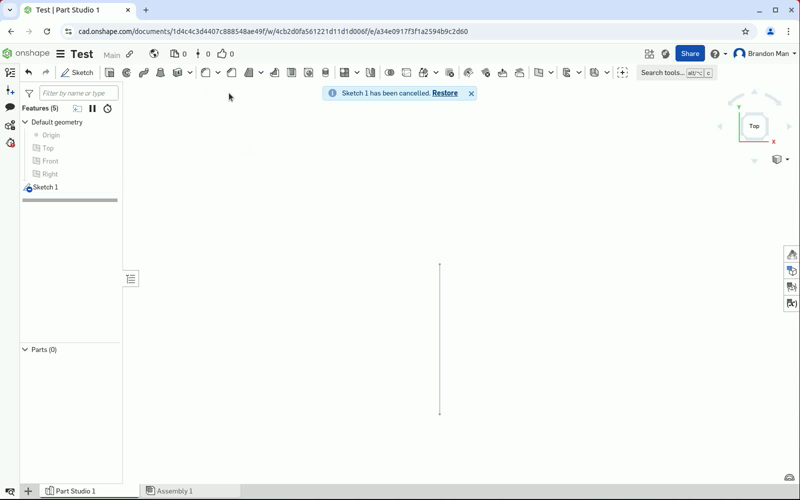
key(shift+s)
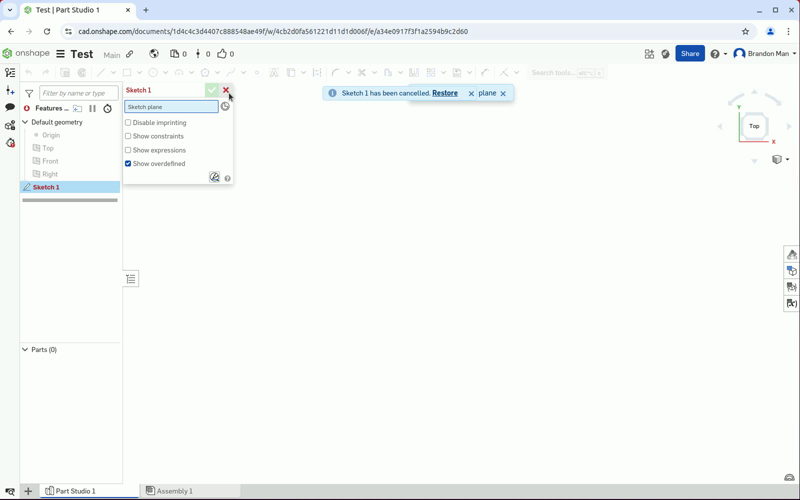
mouse_move(73, 150)
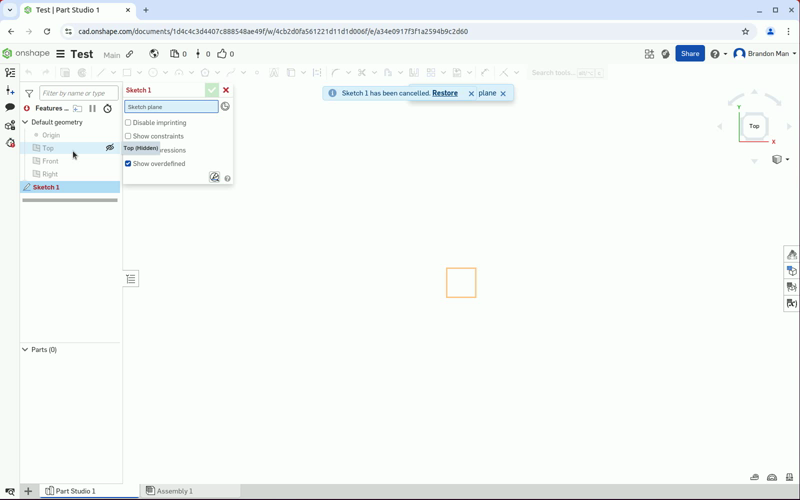
click(73, 150)
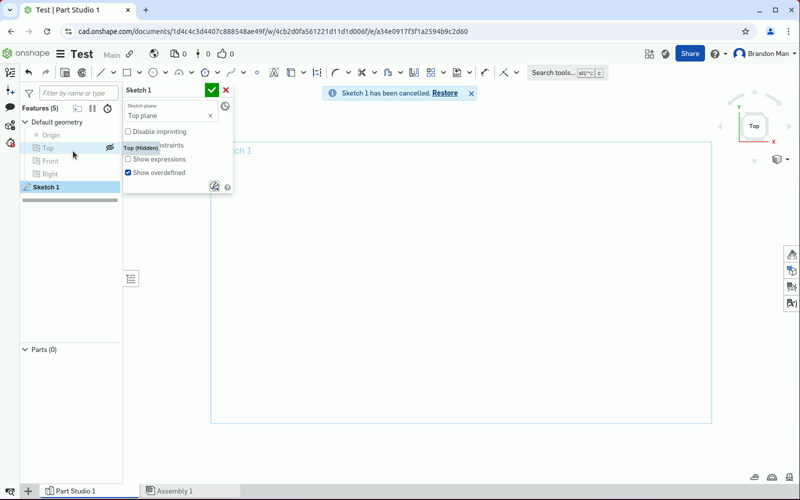
mouse_move(73, 352)
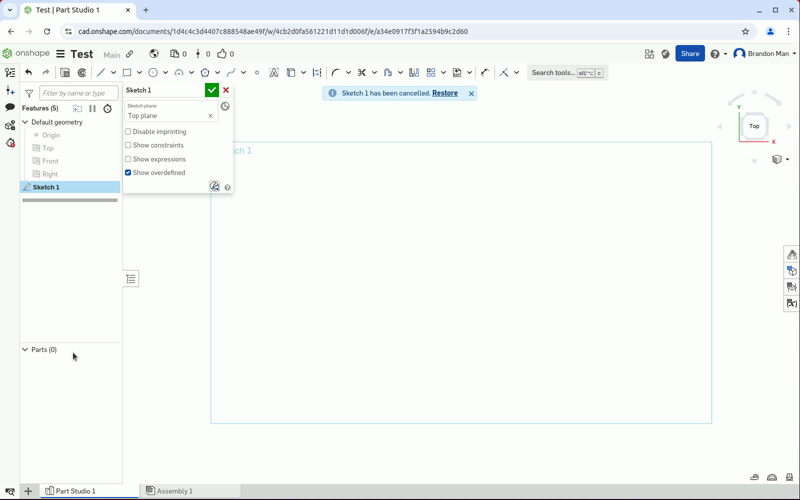
key(y)
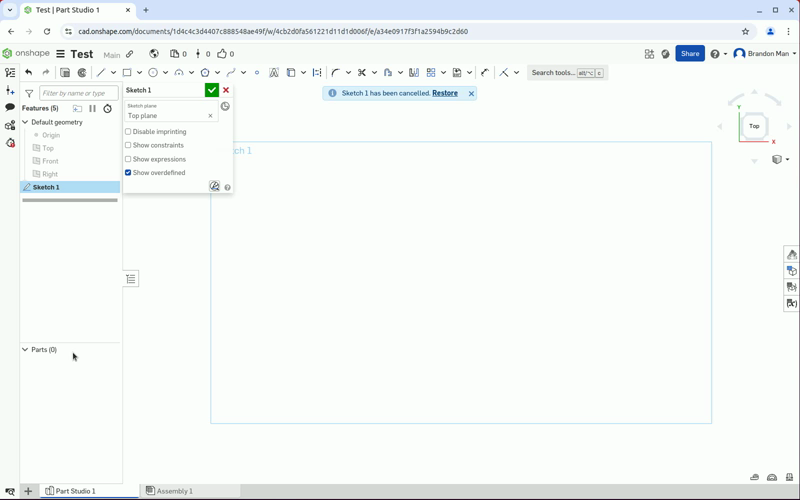
key(a)
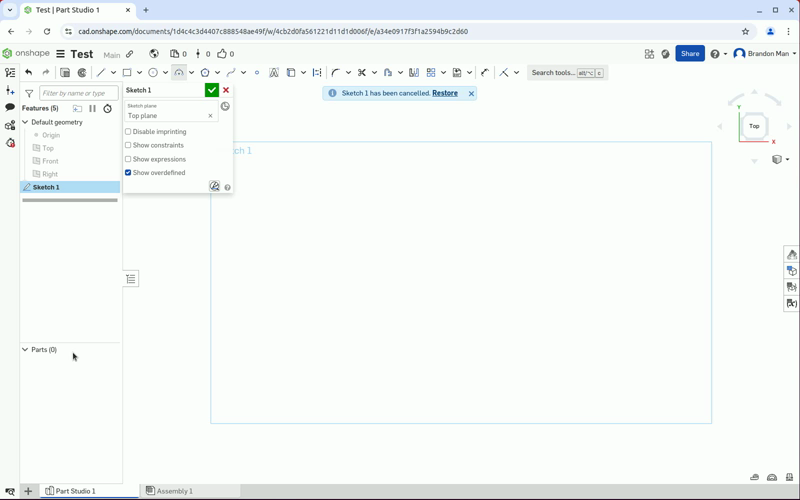
key_down(shift)
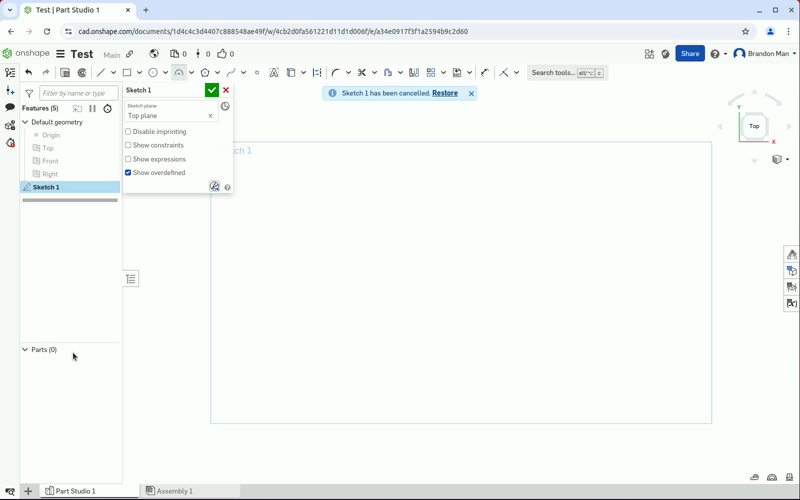
mouse_move(460, 278)
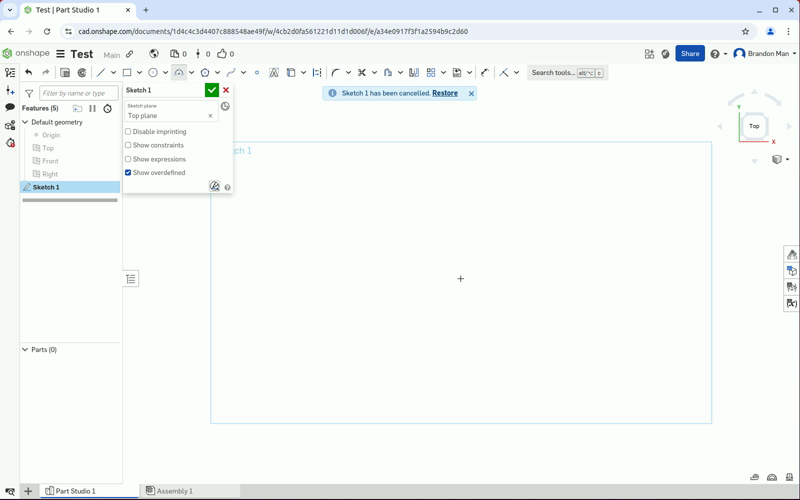
click(460, 278)
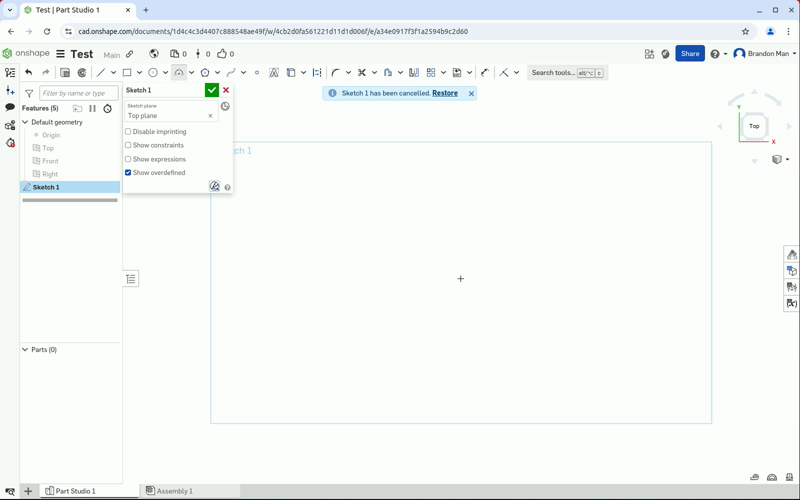
key_up(shift)
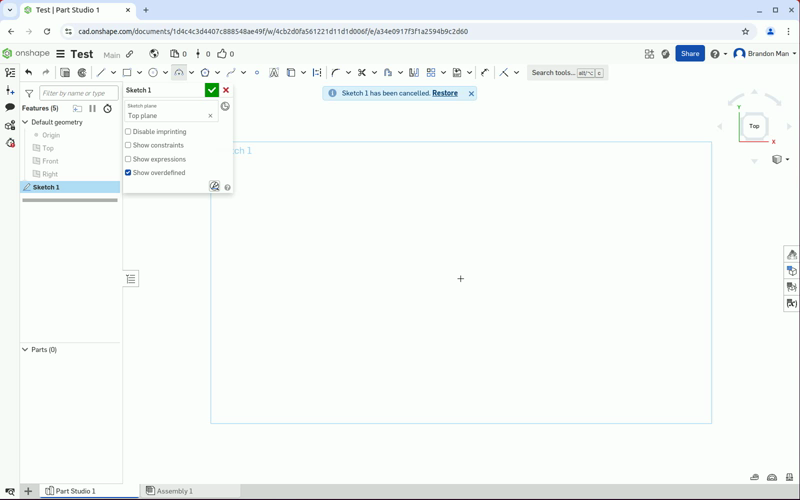
key_down(shift)
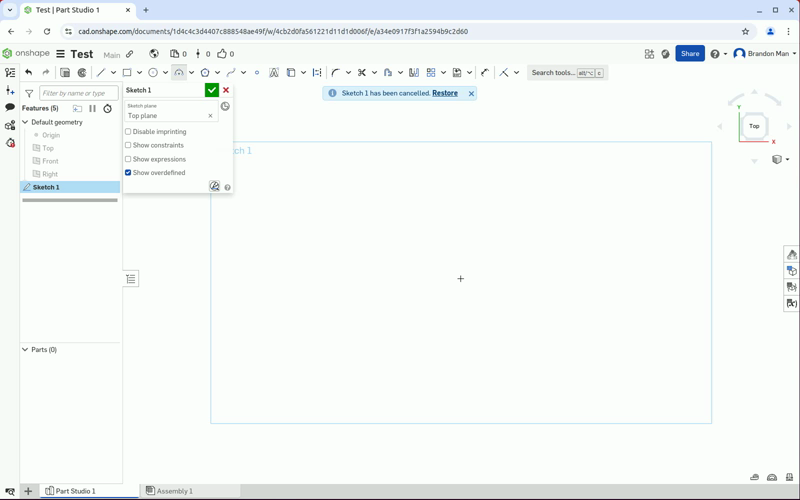
mouse_move(465, 282)
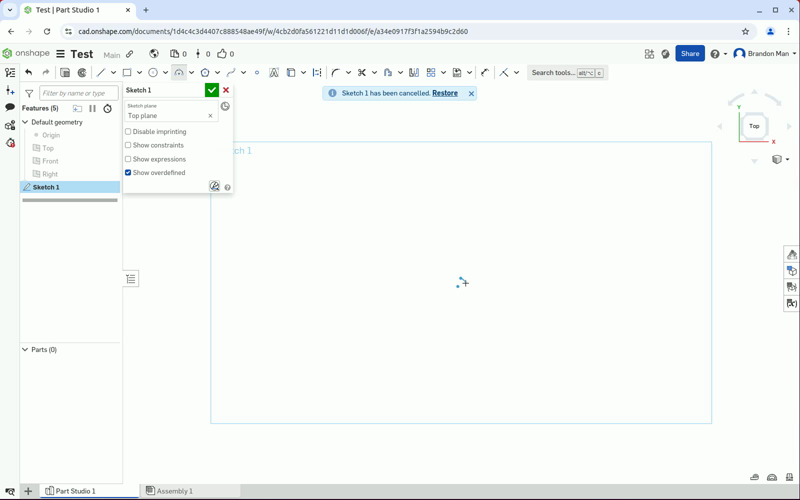
scroll(6)
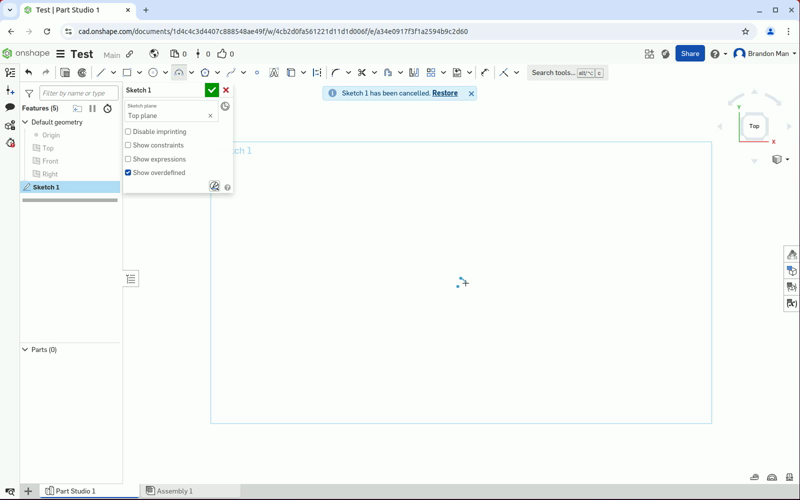
scroll(6)
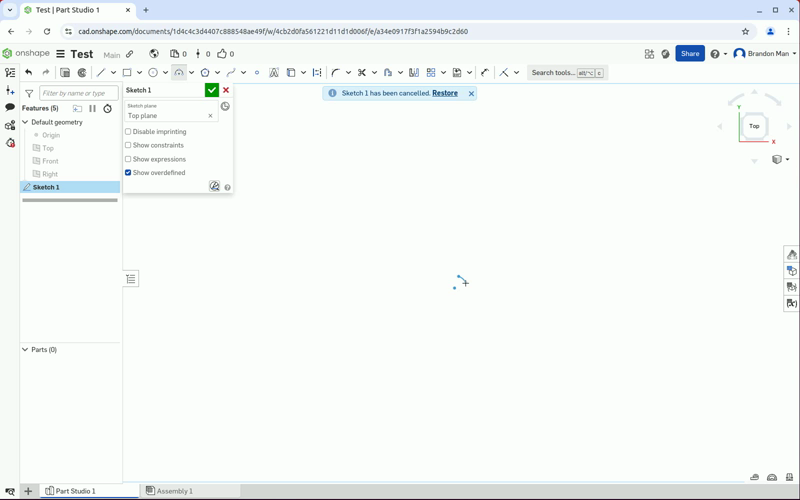
scroll(6)
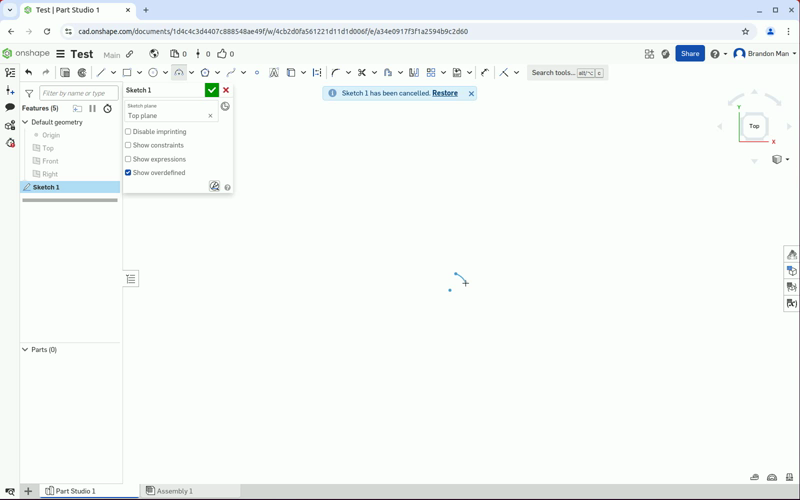
scroll(6)
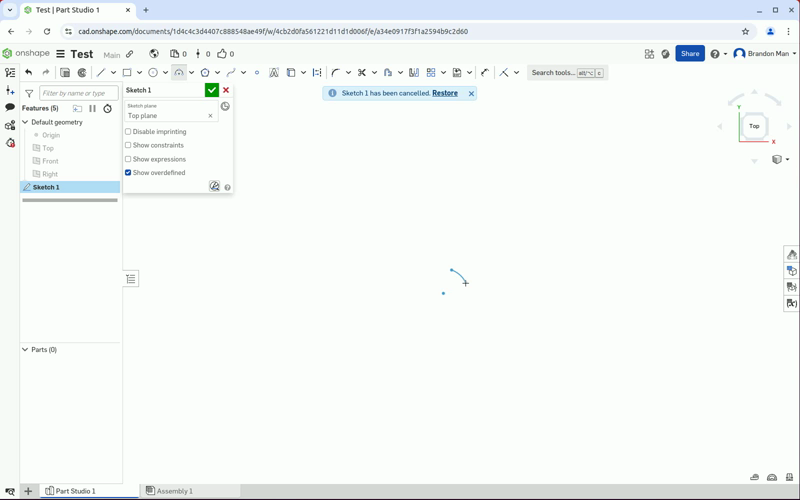
scroll(6)
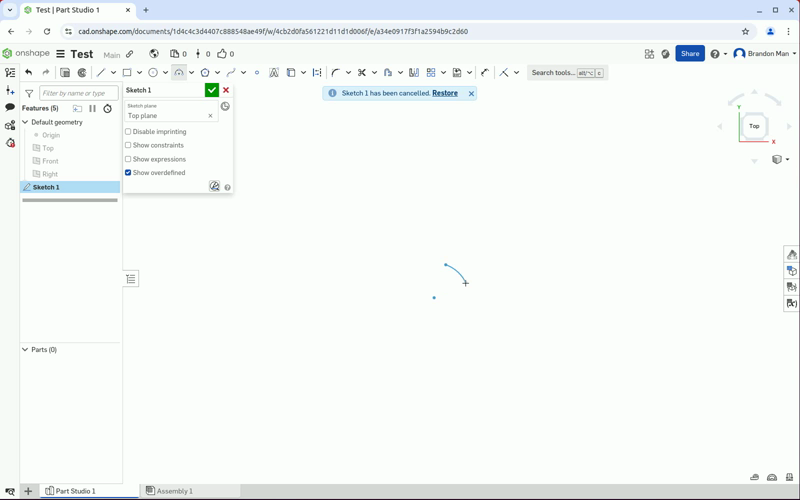
scroll(6)
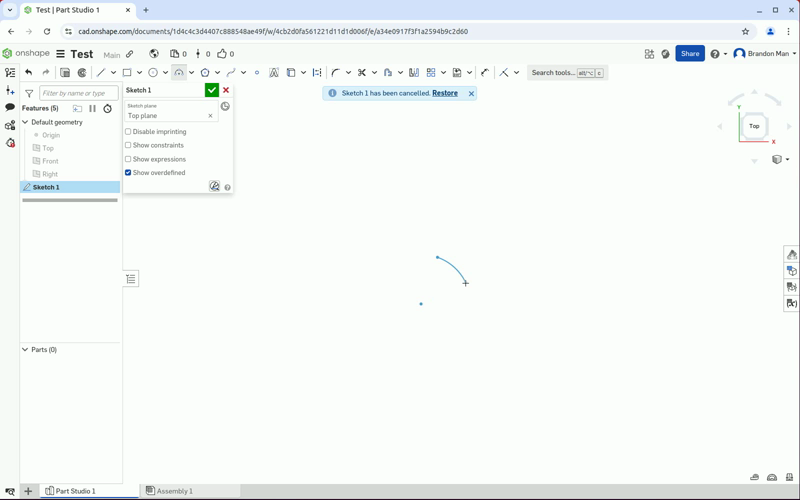
scroll(6)
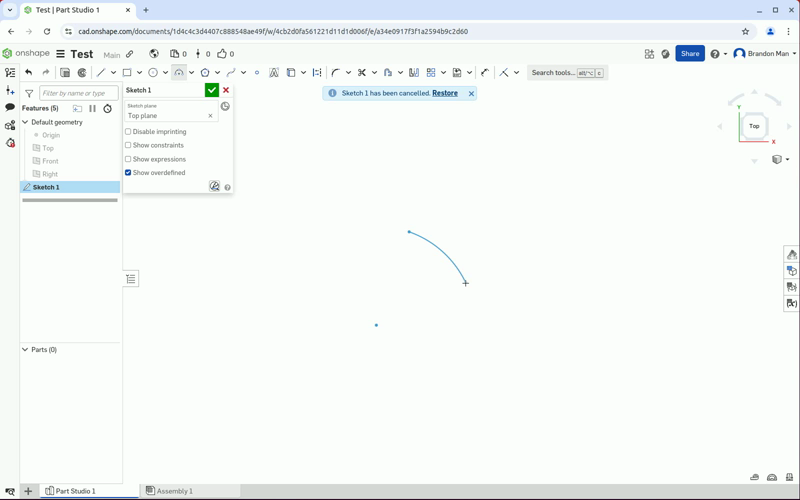
click(465, 282)
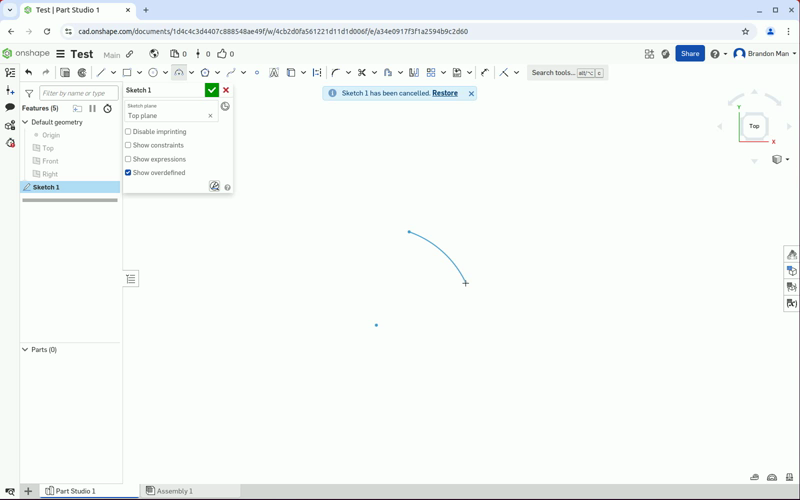
scroll(-6)
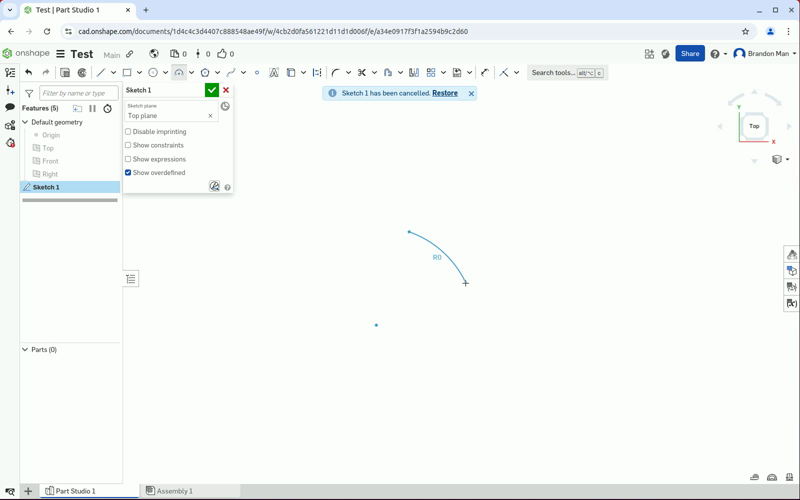
scroll(-6)
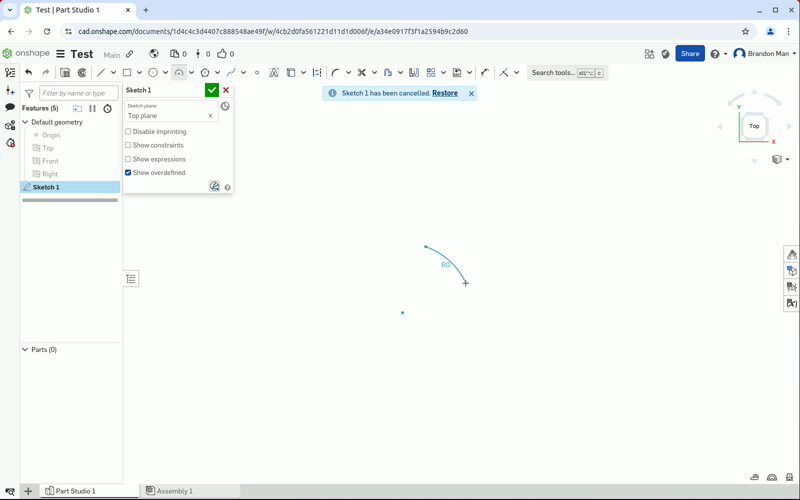
scroll(-6)
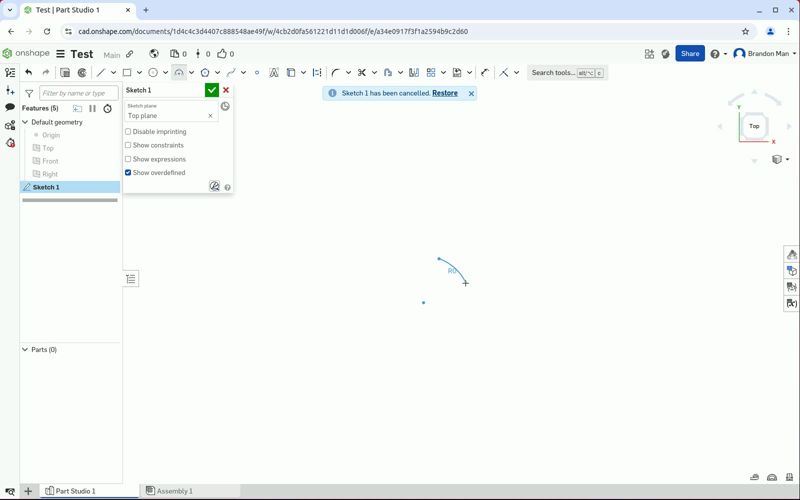
scroll(-6)
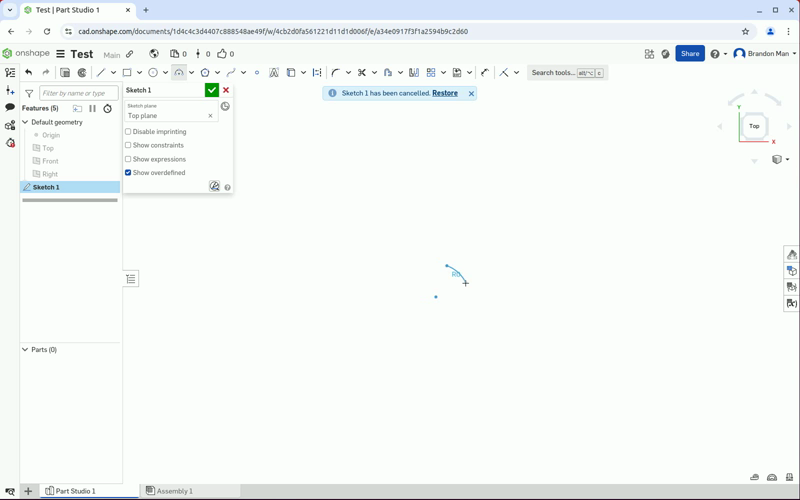
scroll(-6)
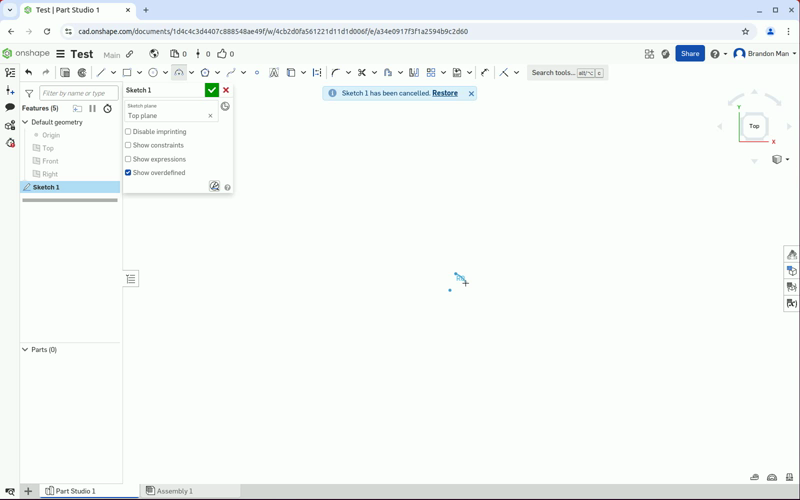
scroll(-6)
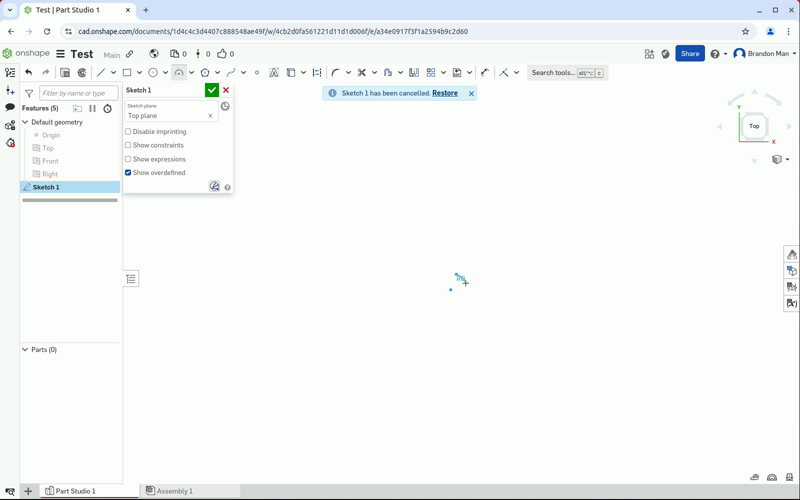
scroll(-6)
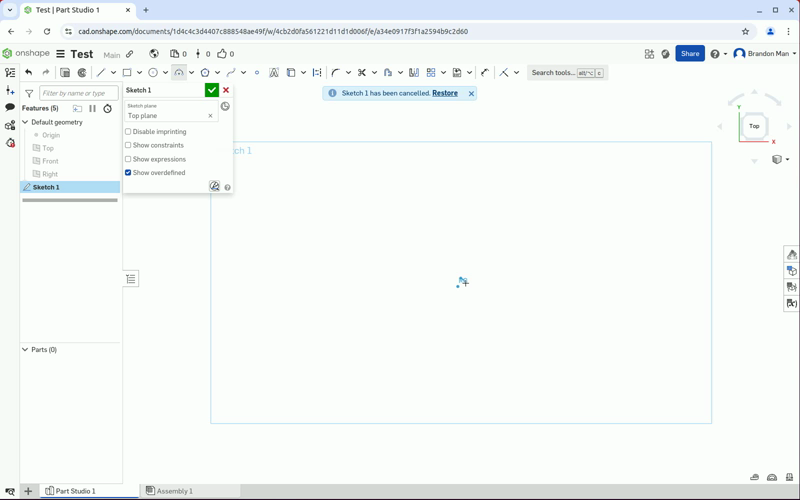
mouse_move(462, 281)
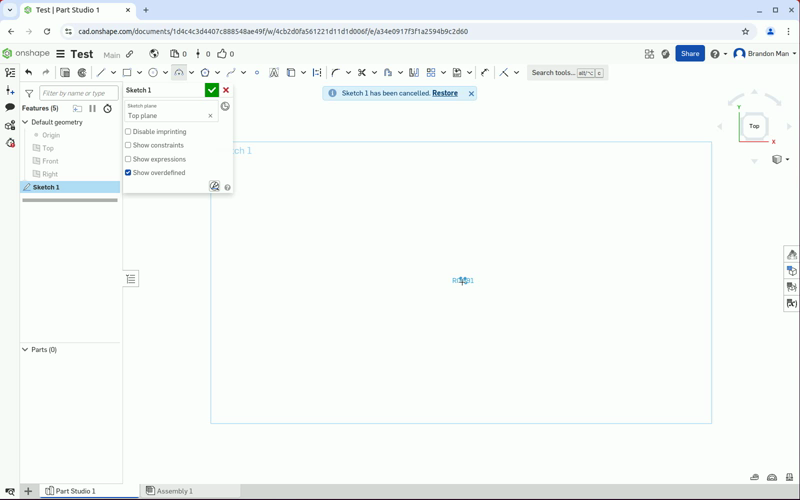
scroll(6)
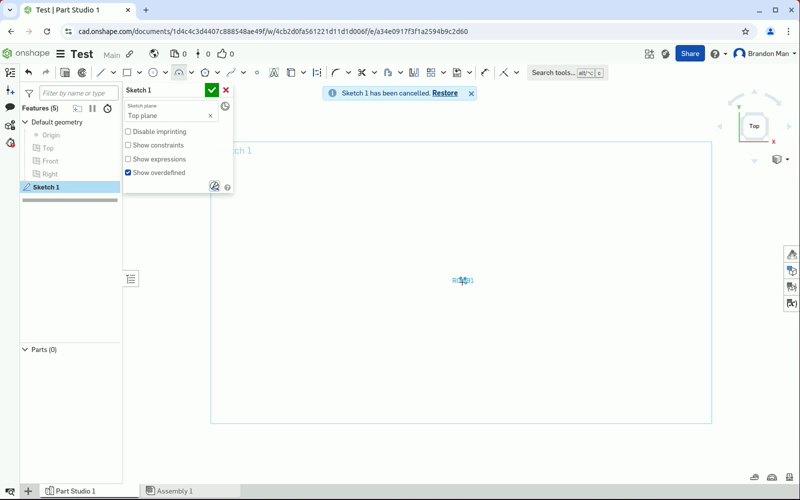
scroll(6)
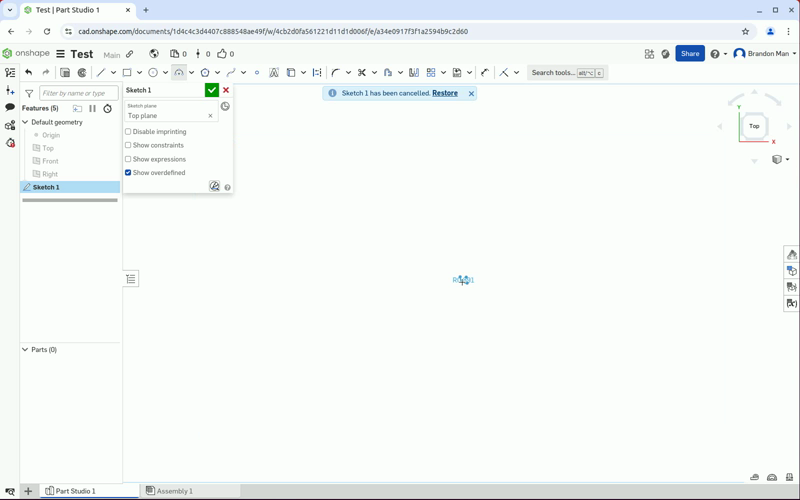
scroll(6)
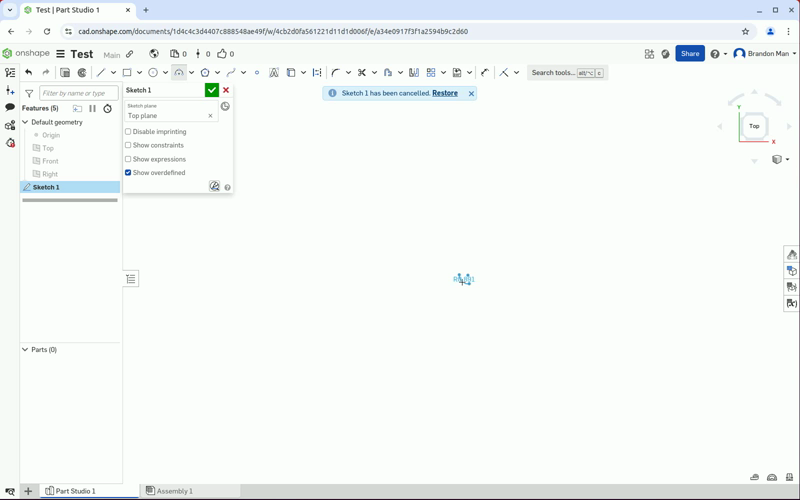
scroll(6)
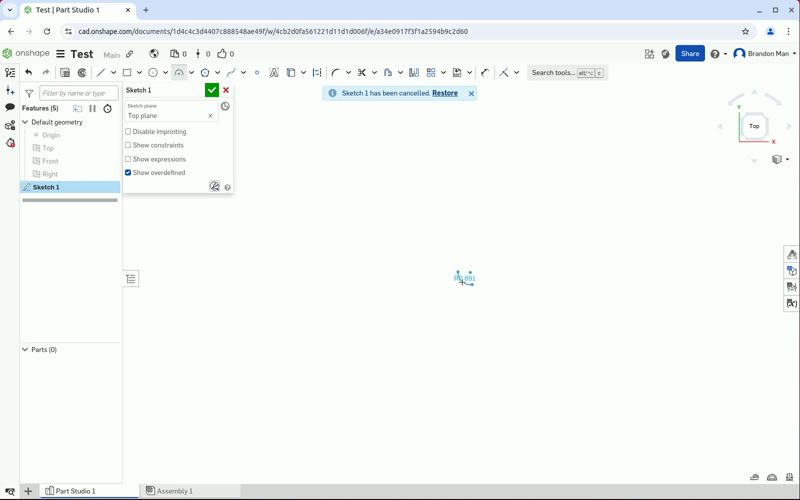
scroll(6)
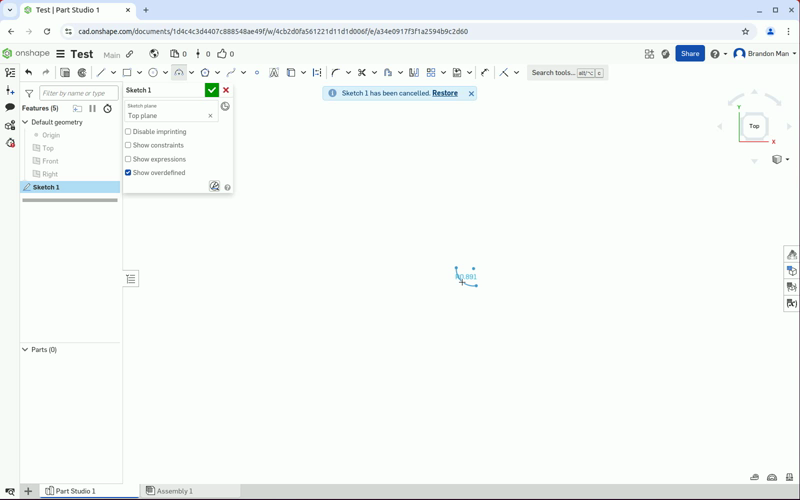
scroll(6)
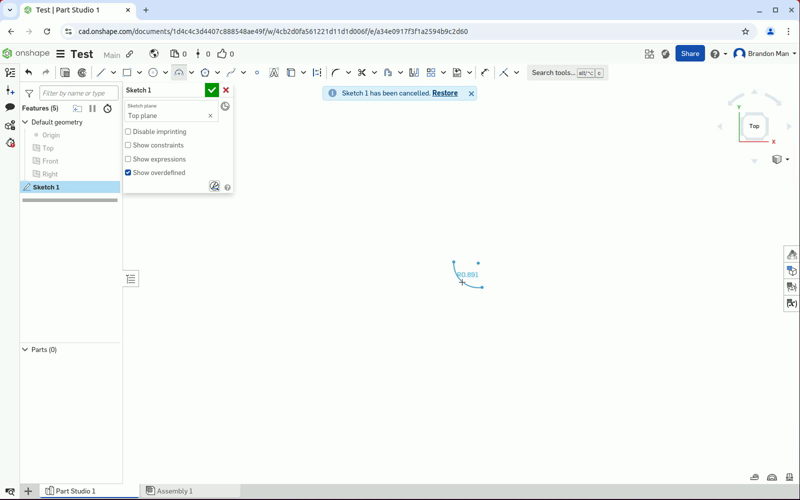
scroll(6)
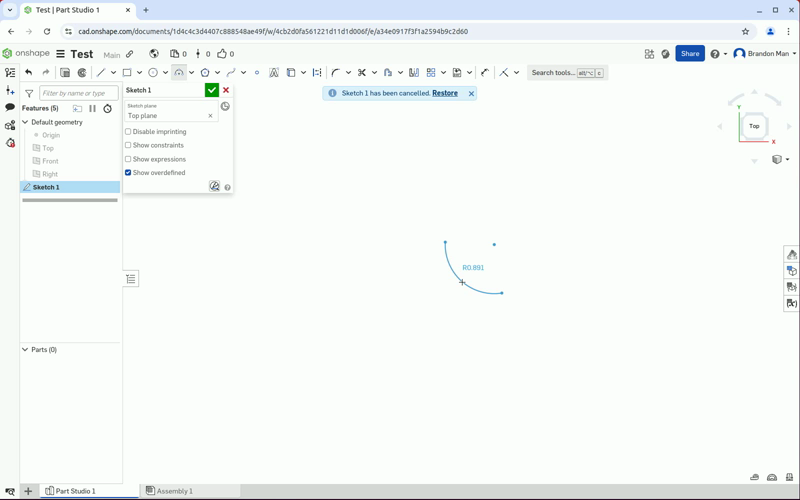
click(462, 281)
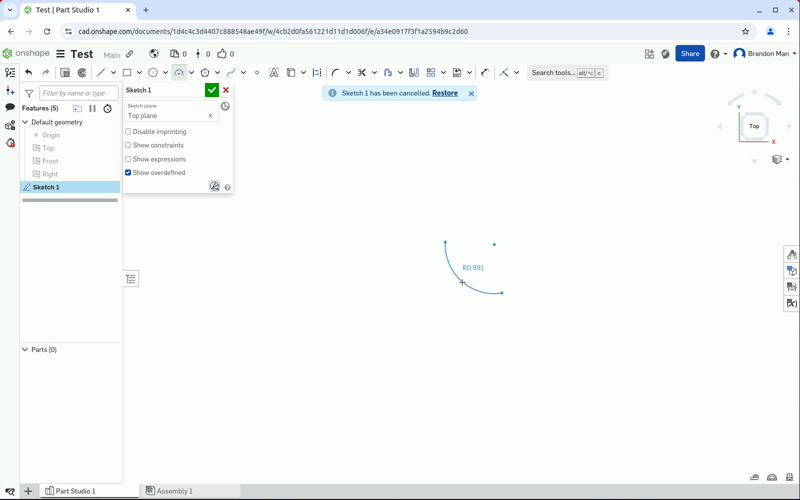
scroll(-6)
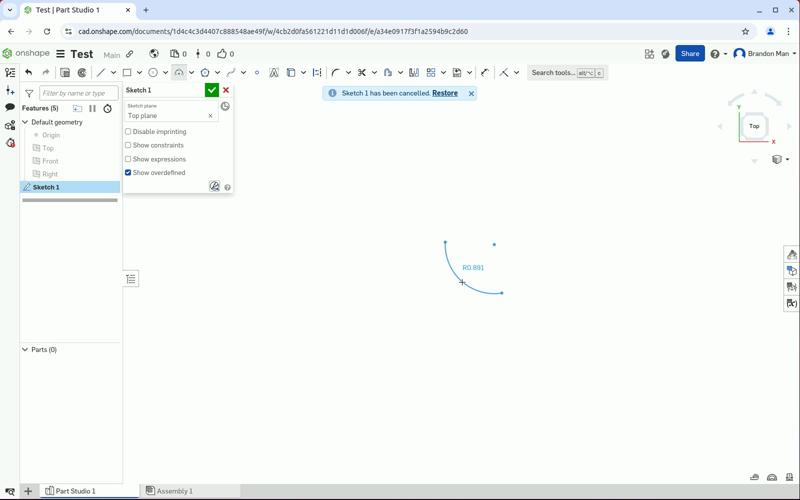
scroll(-6)
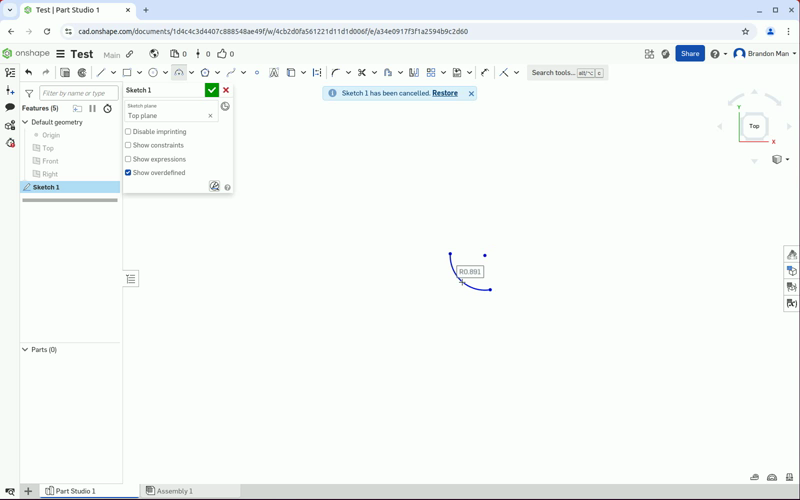
scroll(-6)
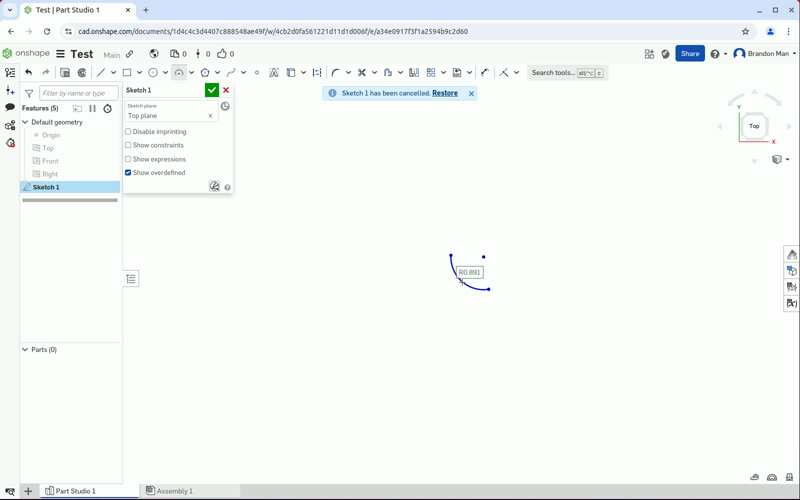
scroll(-6)
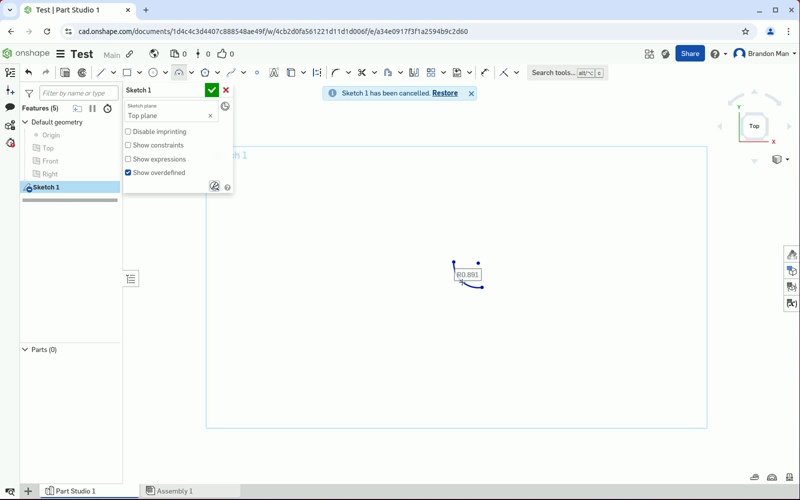
scroll(-6)
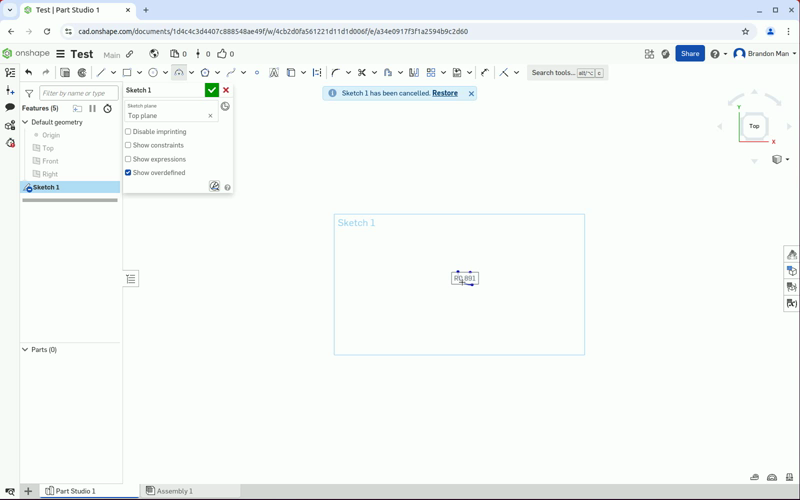
scroll(-6)
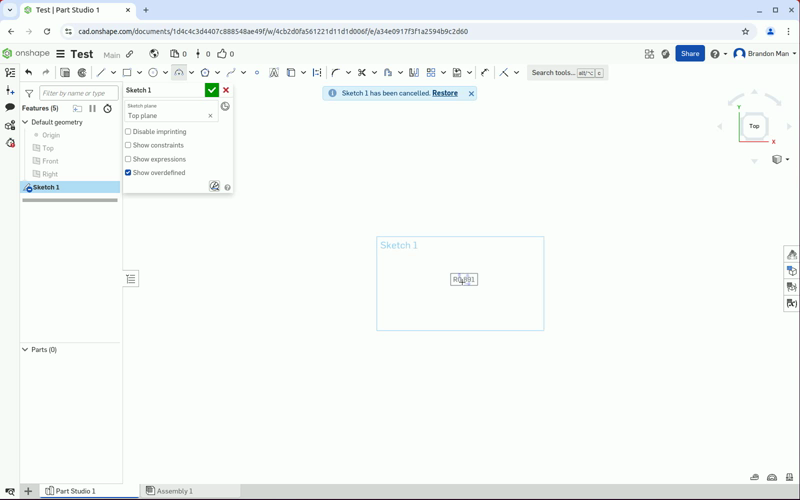
scroll(-6)
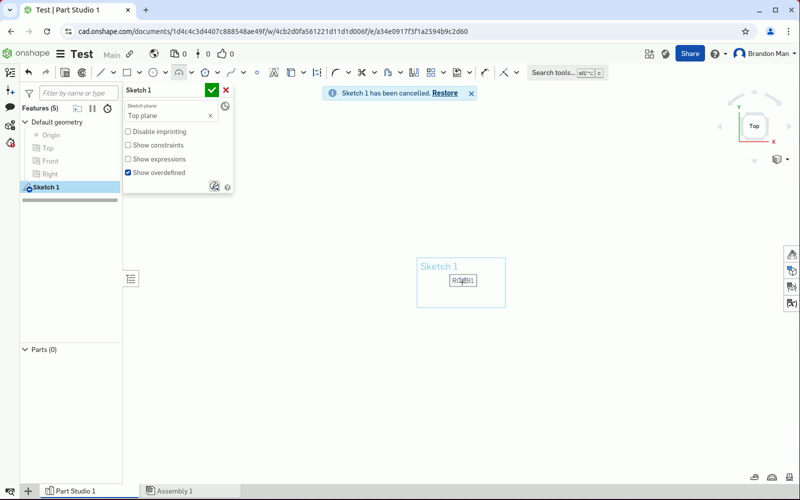
key_up(shift)
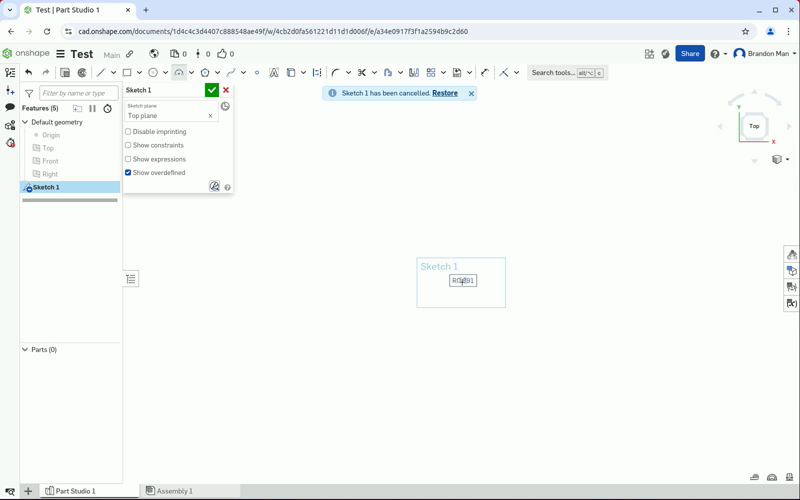
key(esc)
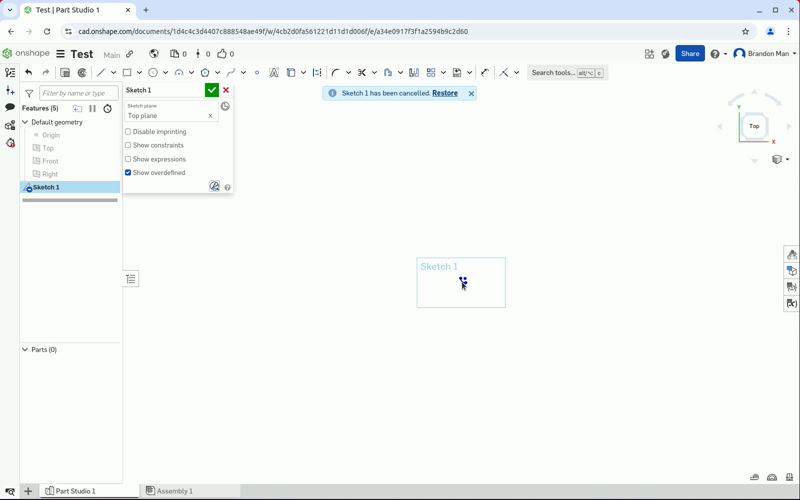
key(l)
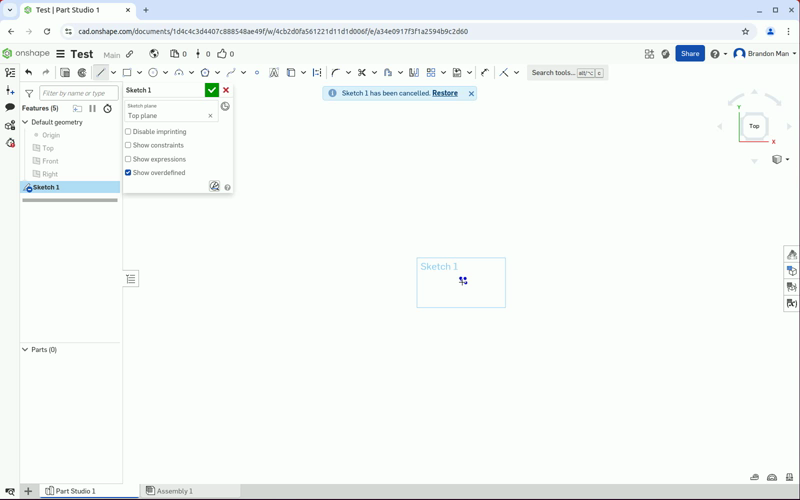
mouse_move(465, 282)
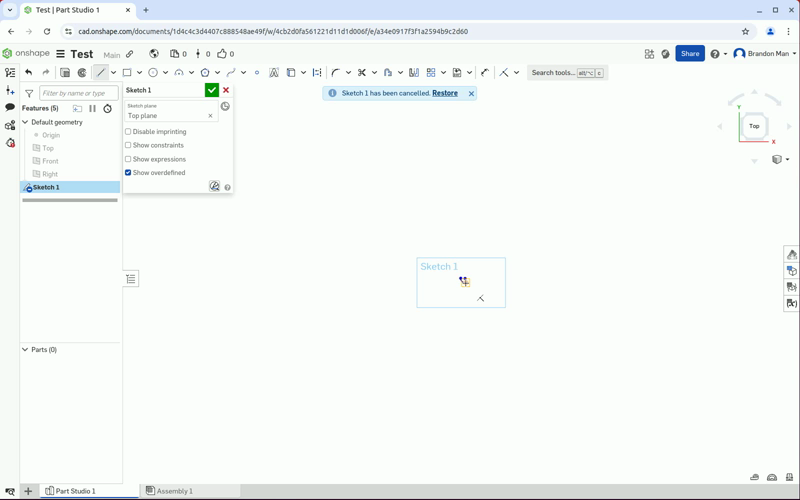
scroll(6)
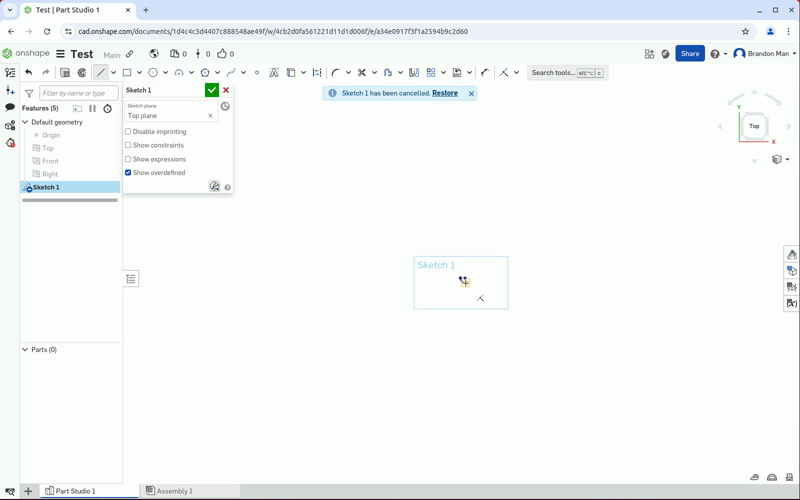
scroll(6)
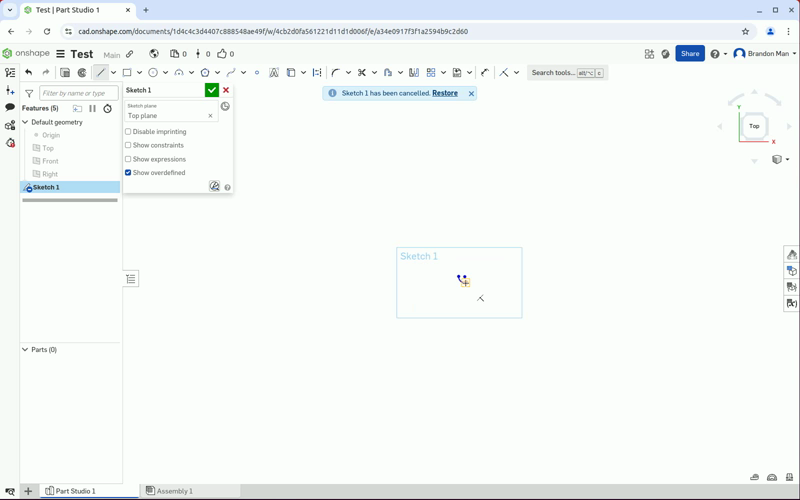
scroll(6)
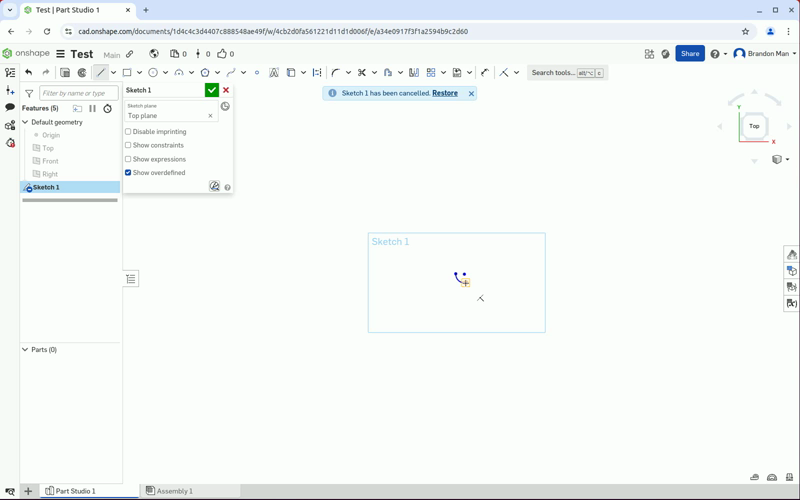
scroll(6)
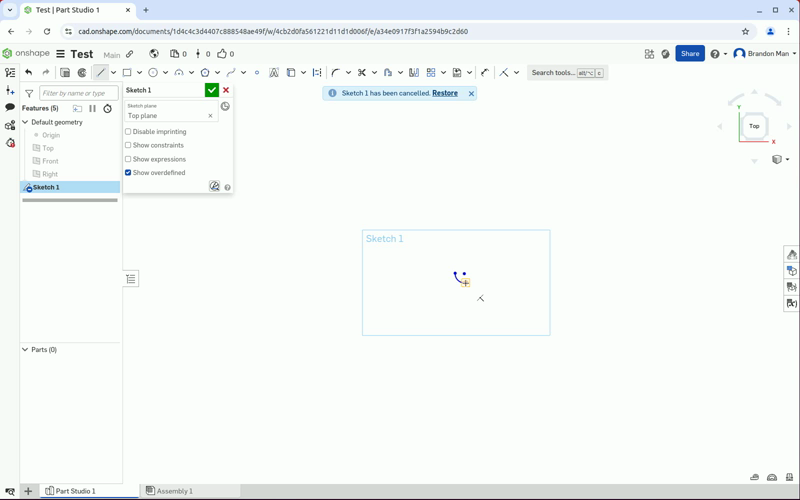
scroll(6)
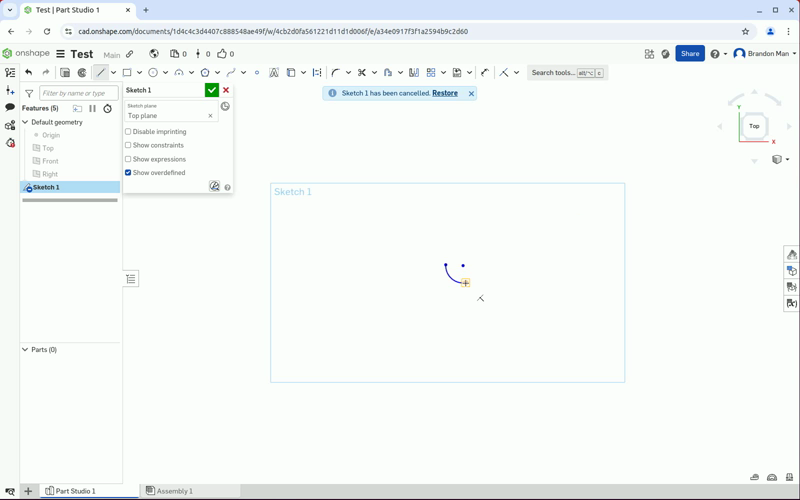
scroll(6)
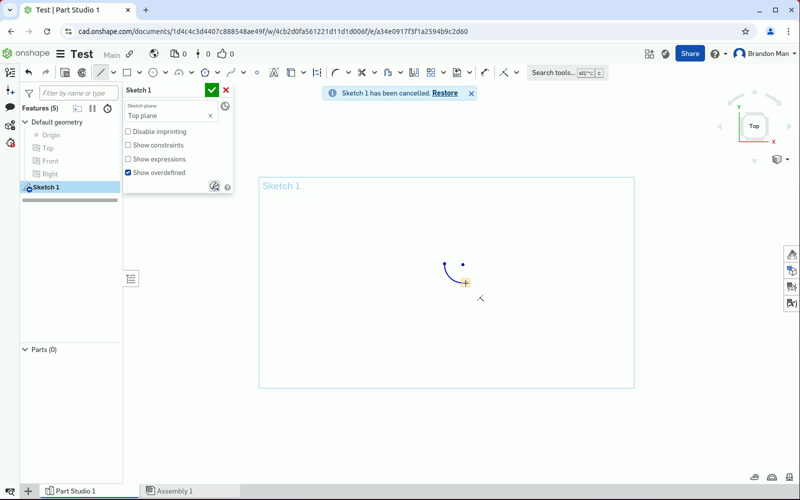
scroll(6)
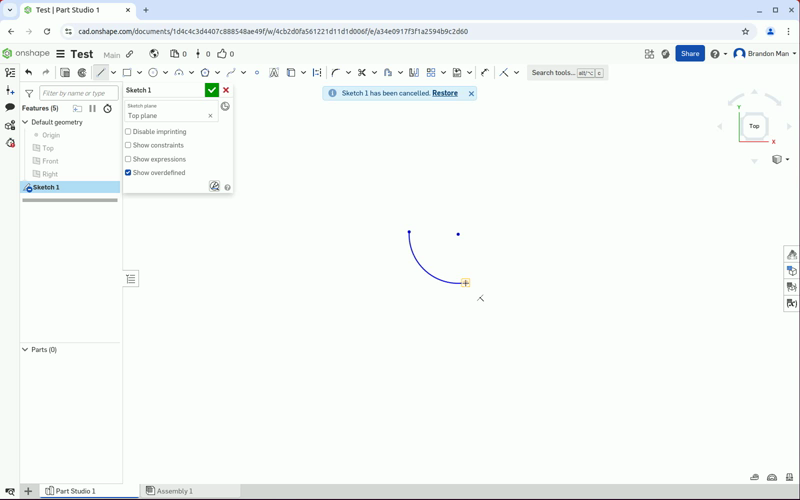
click(465, 282)
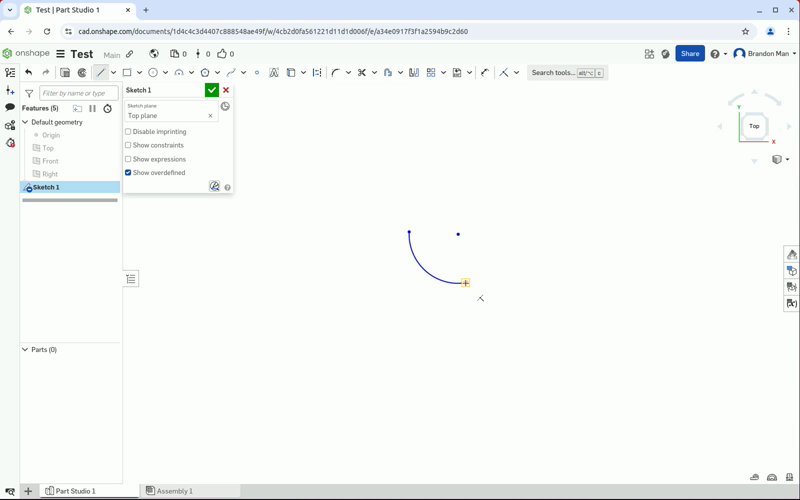
scroll(-6)
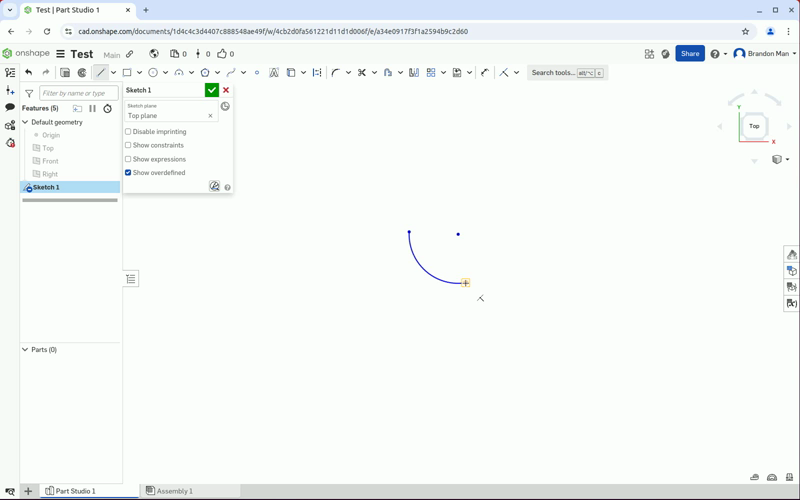
scroll(-6)
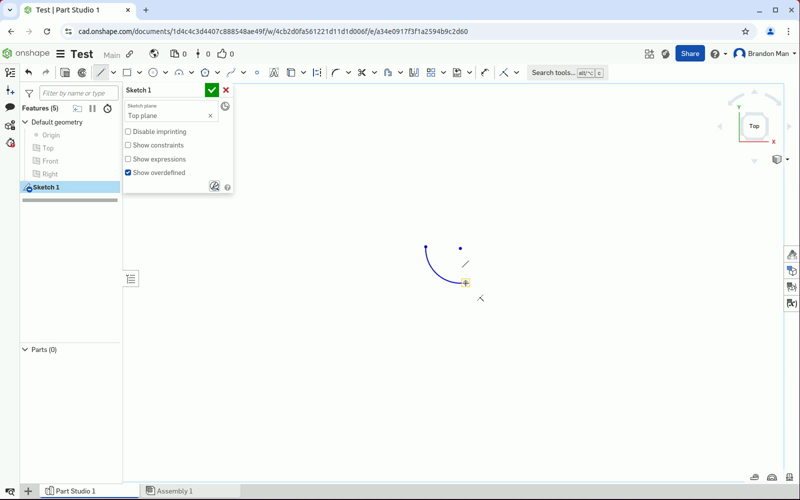
scroll(-6)
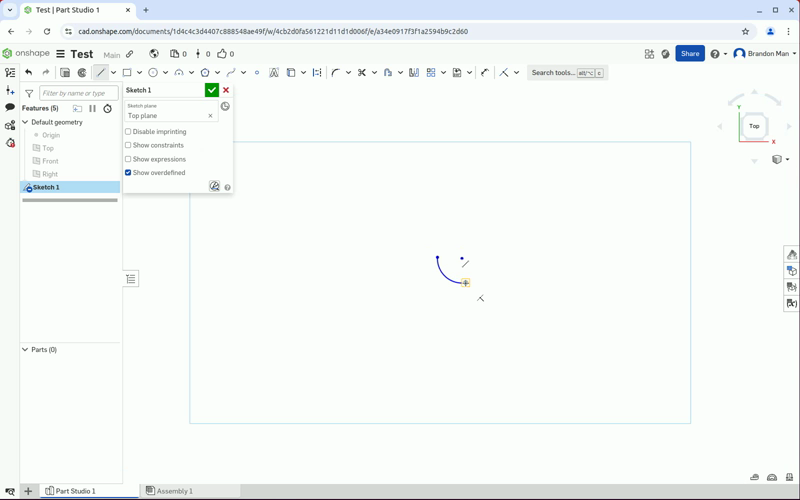
scroll(-6)
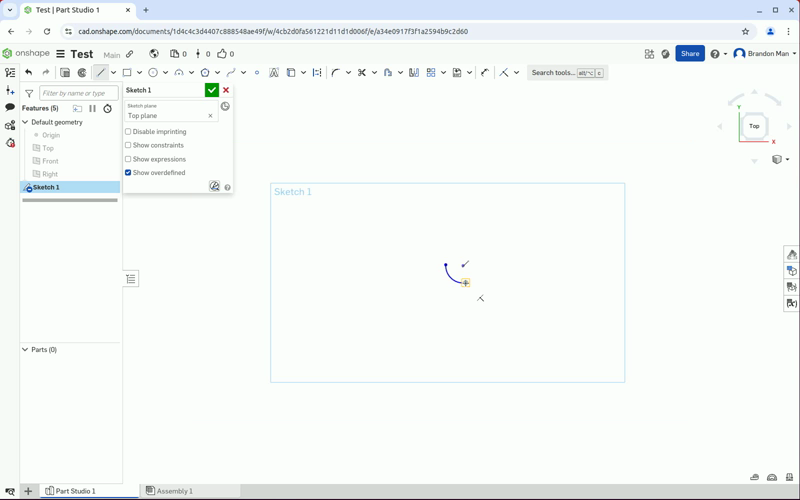
scroll(-6)
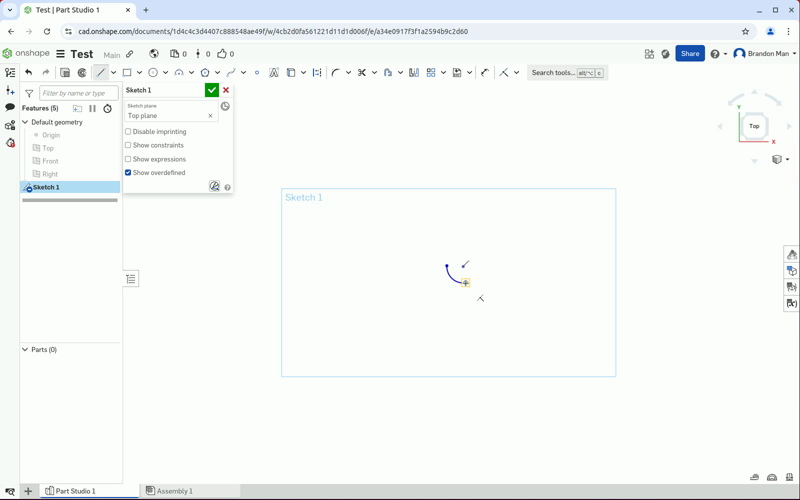
scroll(-6)
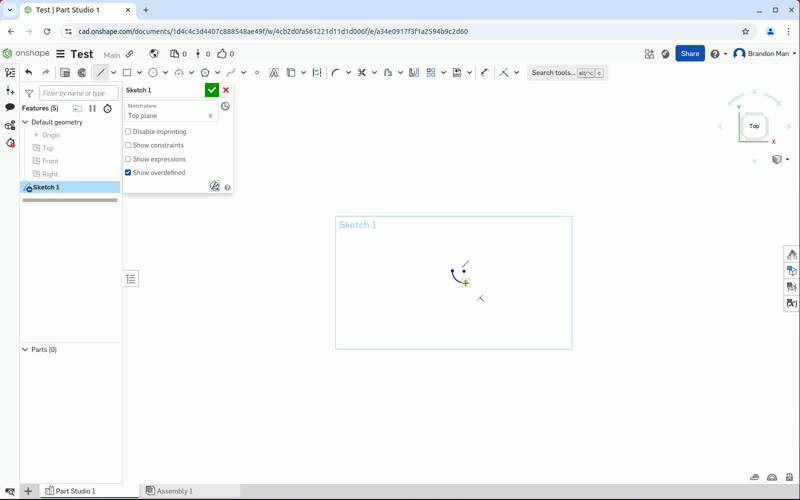
scroll(-6)
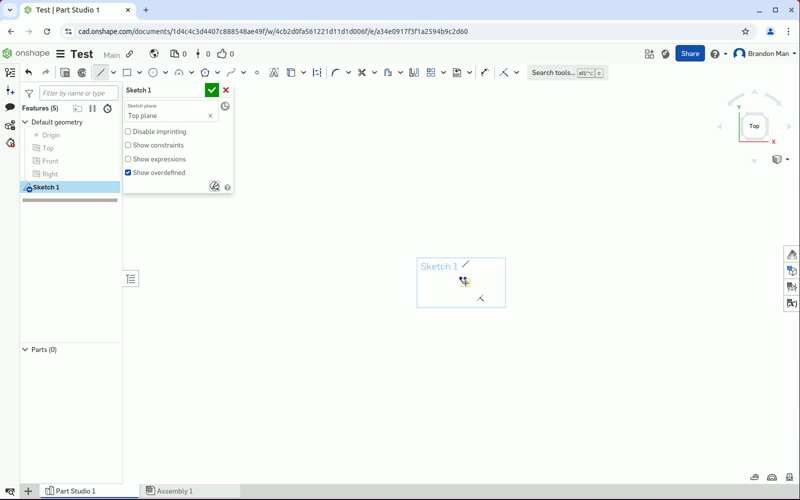
key_down(shift)
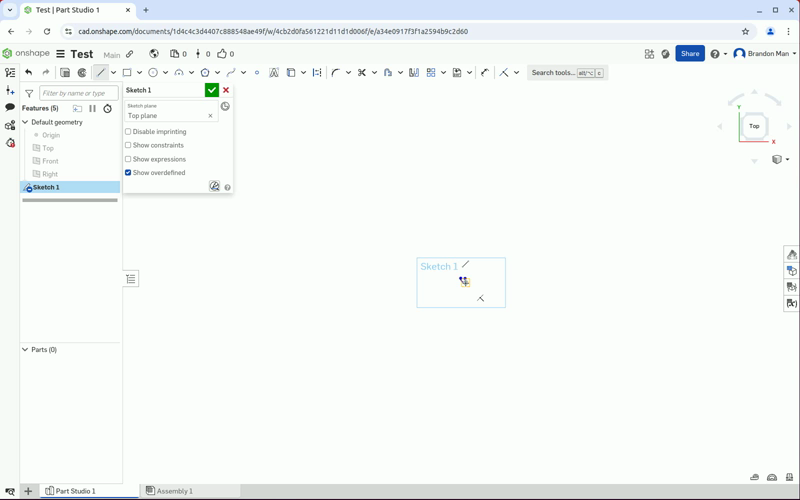
mouse_move(568, 282)
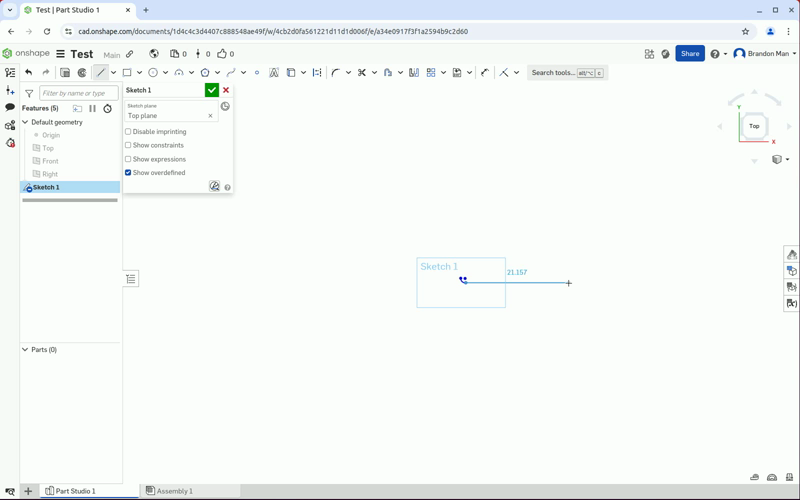
click(568, 282)
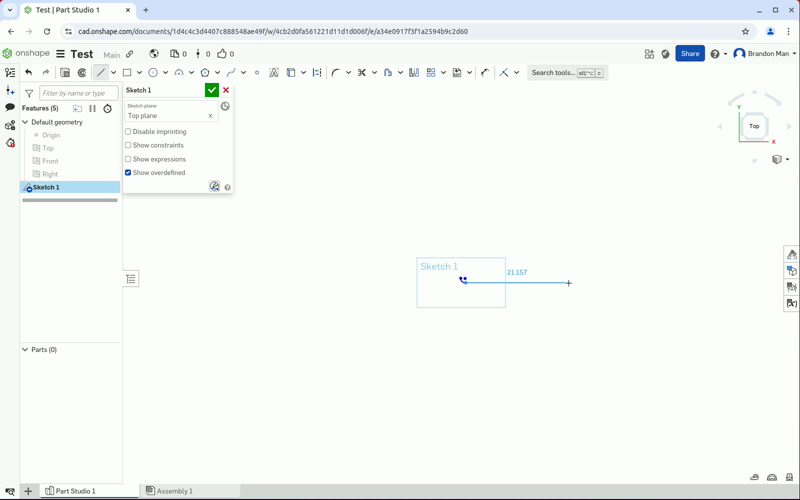
key_up(shift)
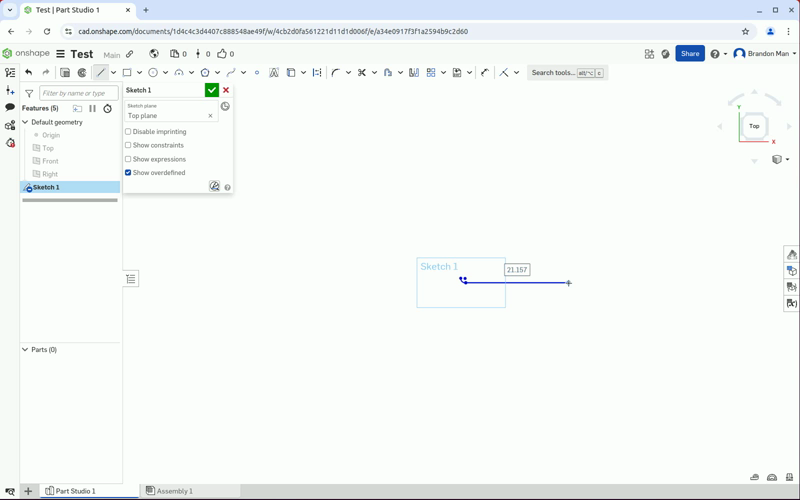
key(esc)
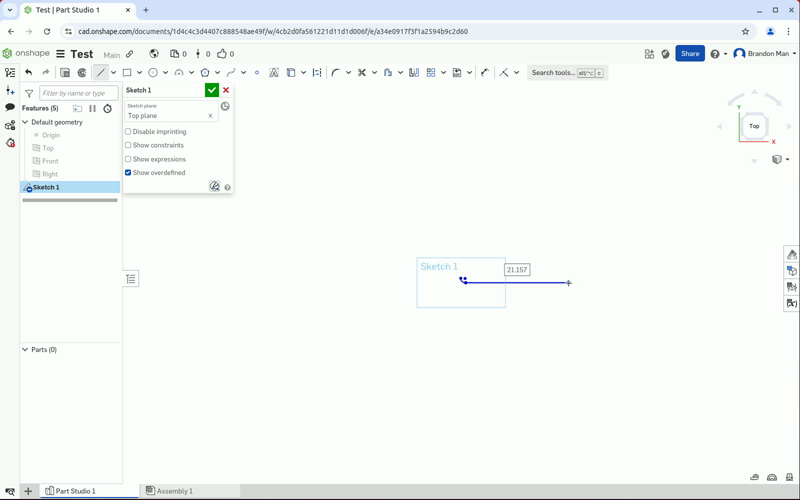
key(a)
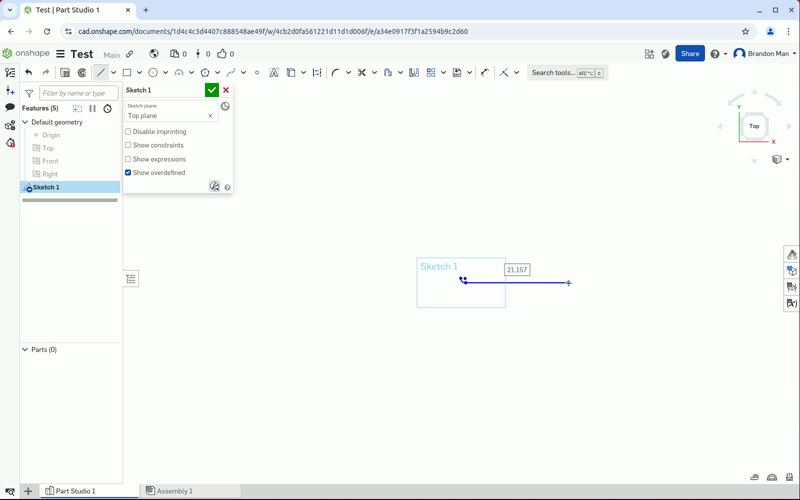
mouse_move(568, 282)
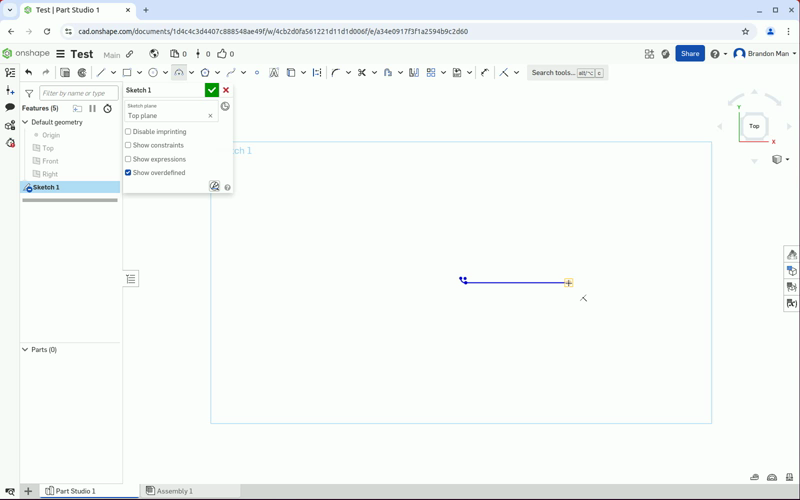
click(568, 282)
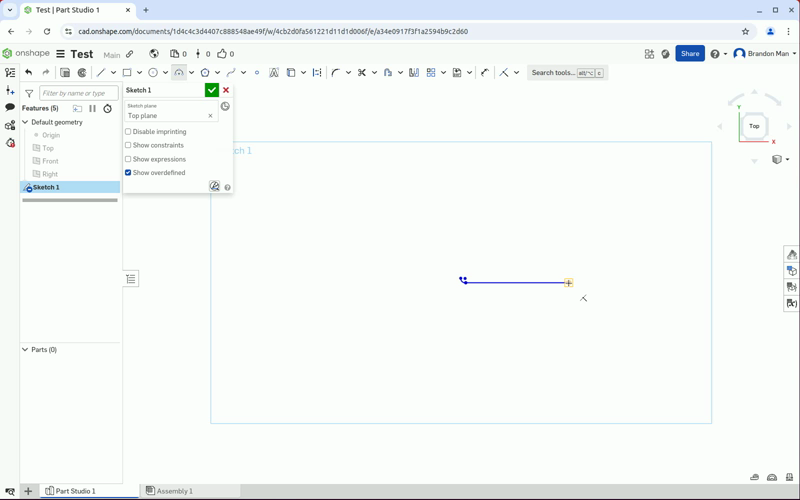
key_down(shift)
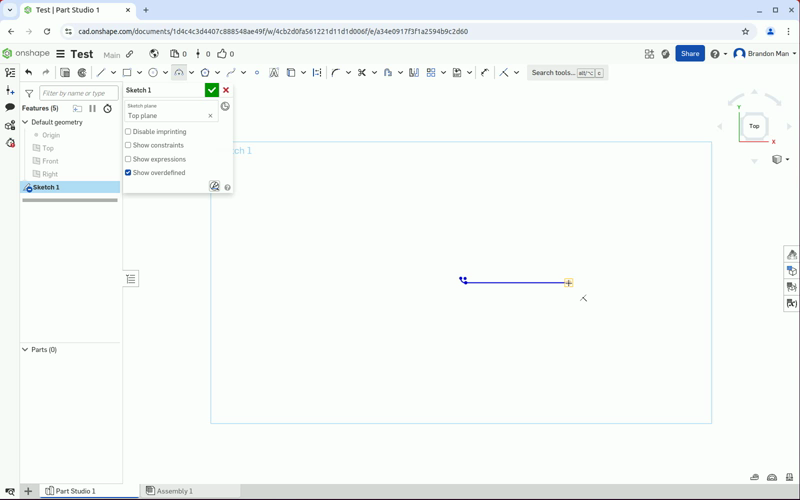
mouse_move(573, 278)
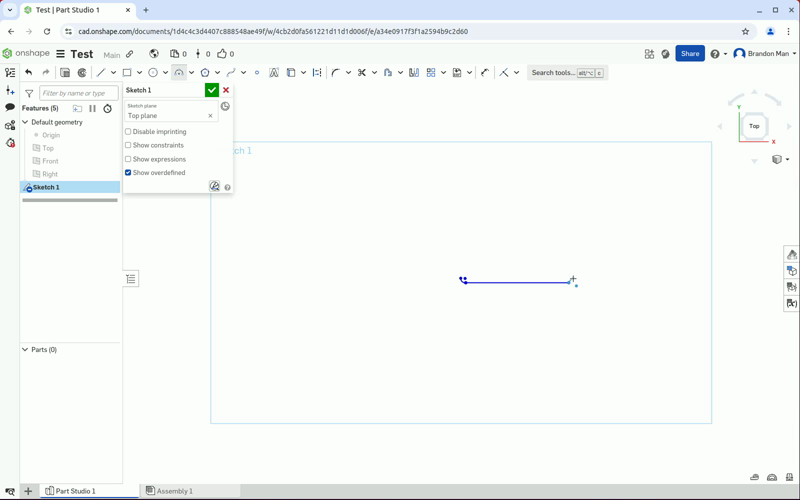
scroll(6)
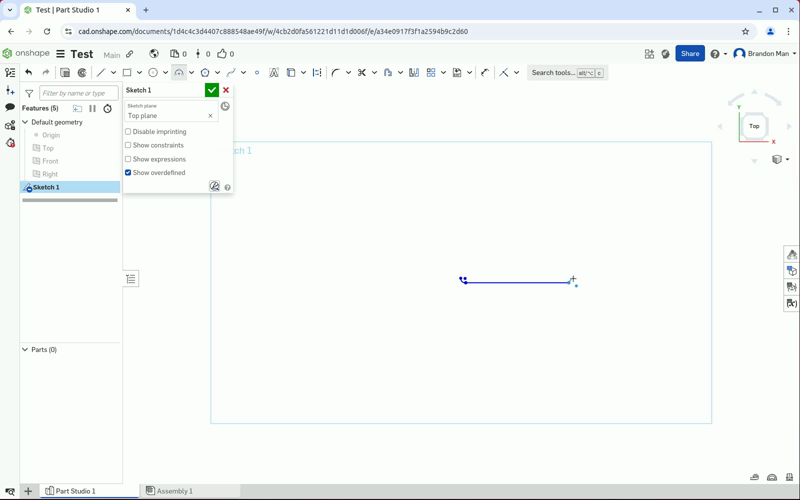
scroll(6)
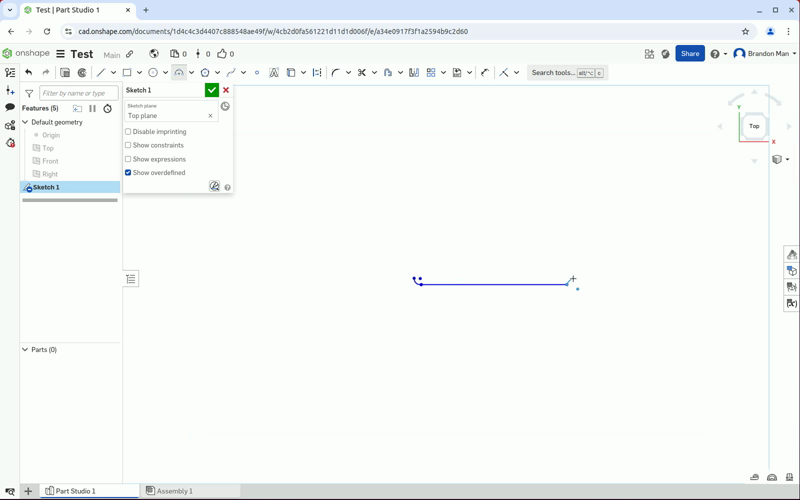
scroll(6)
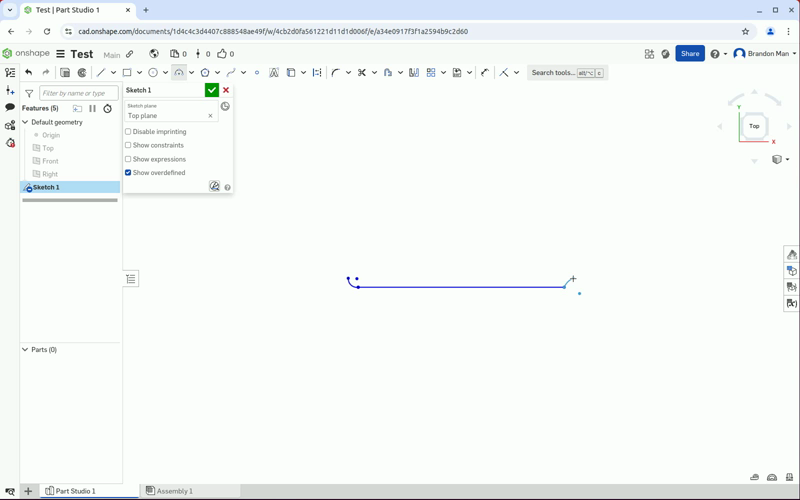
scroll(6)
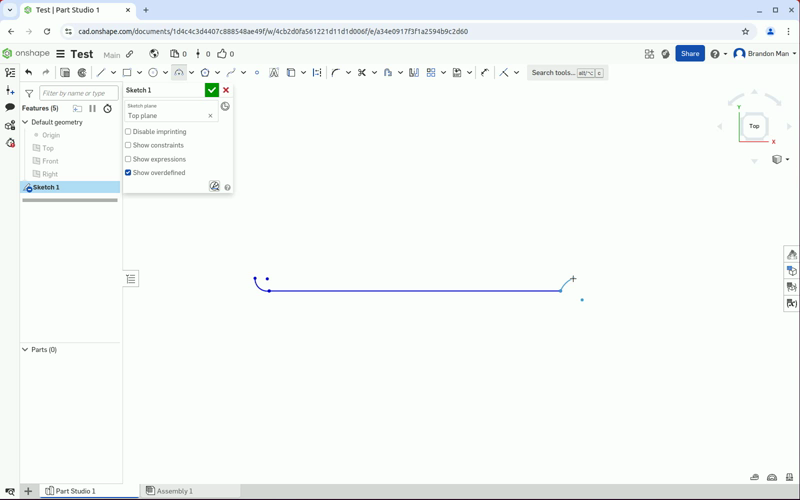
scroll(6)
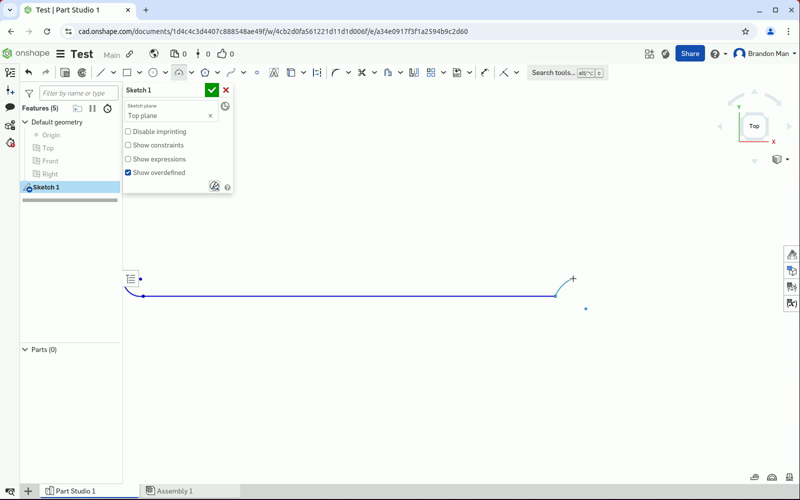
scroll(6)
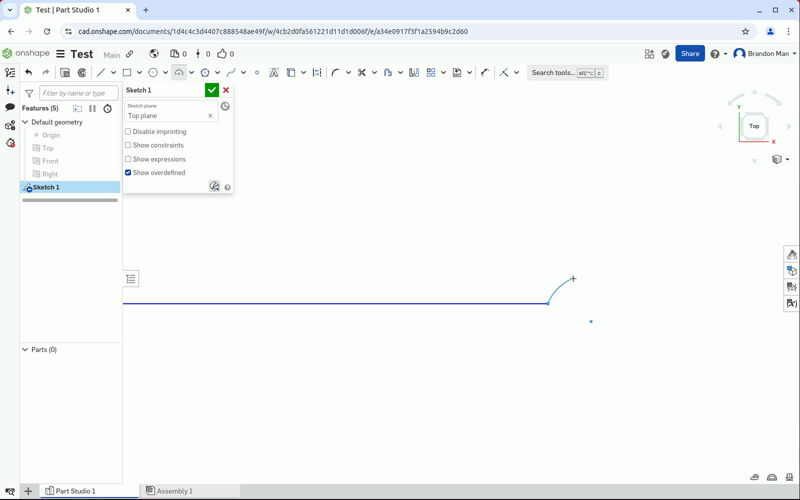
scroll(6)
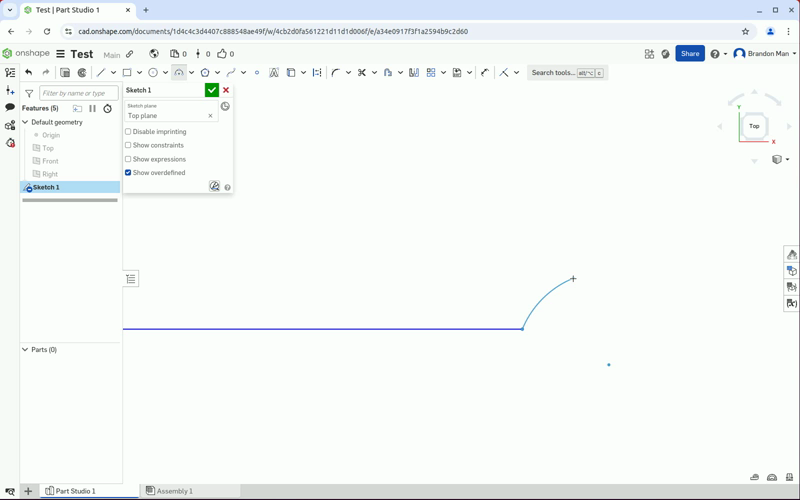
click(573, 278)
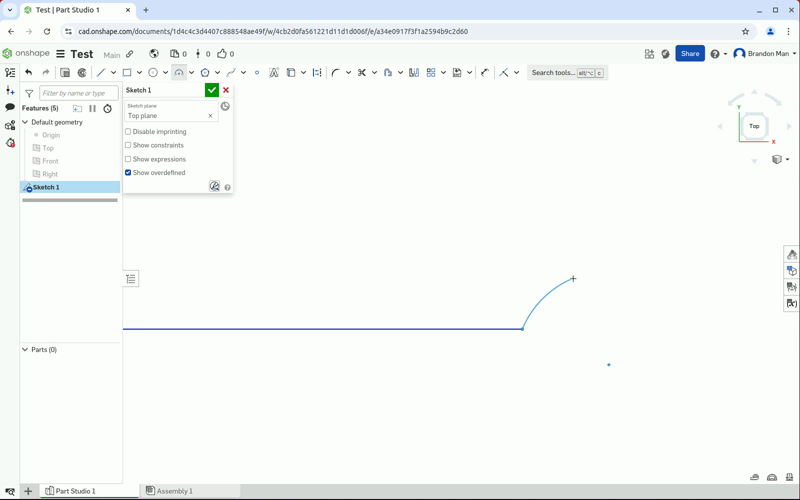
scroll(-6)
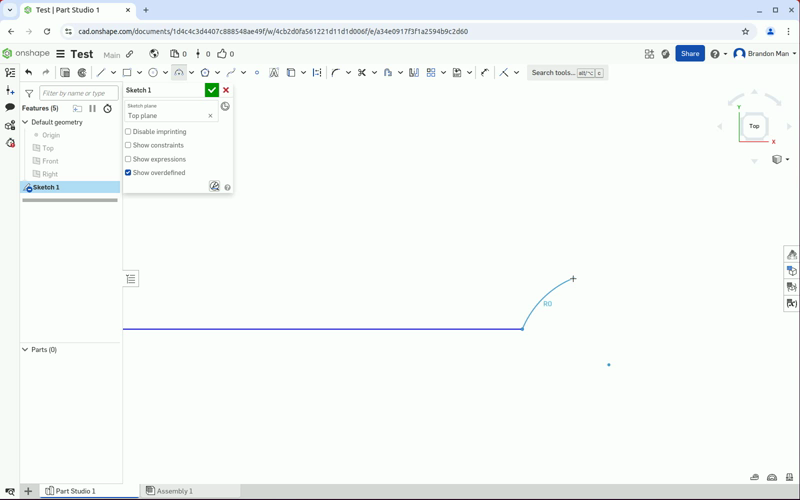
scroll(-6)
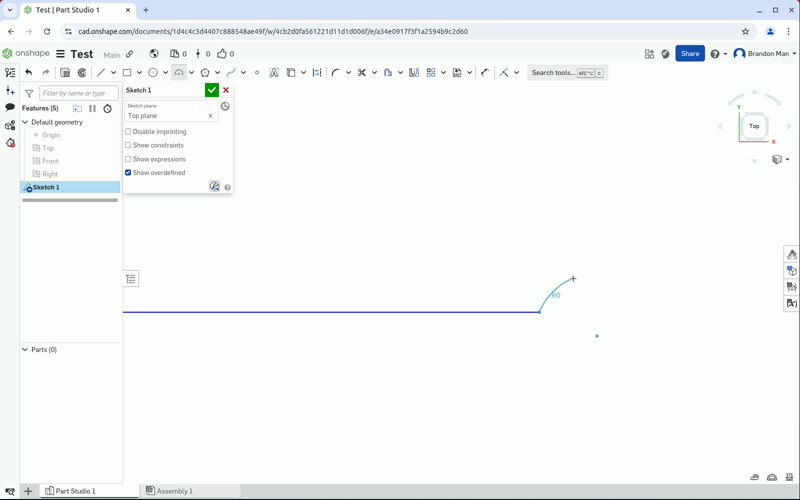
scroll(-6)
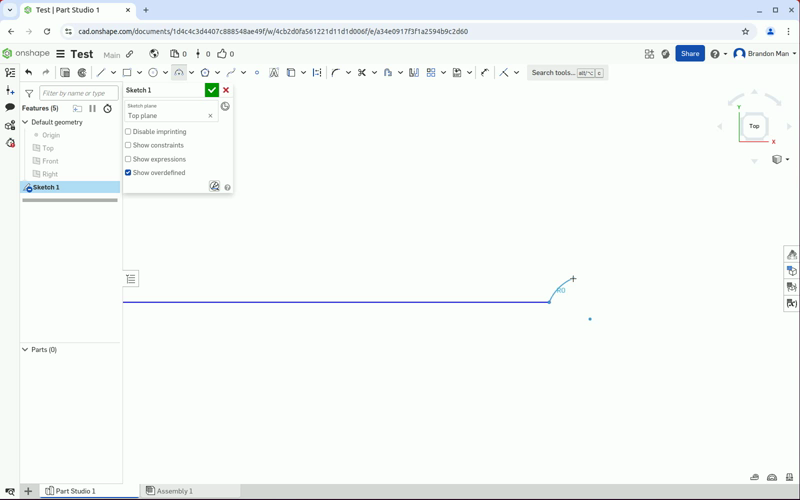
scroll(-6)
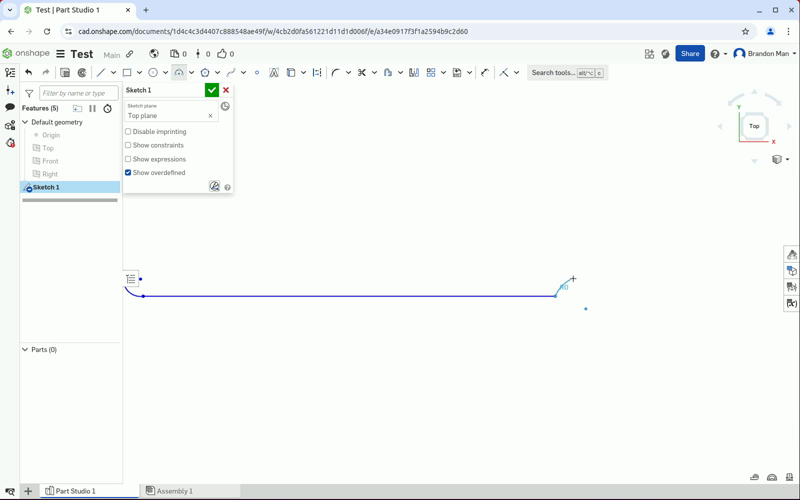
scroll(-6)
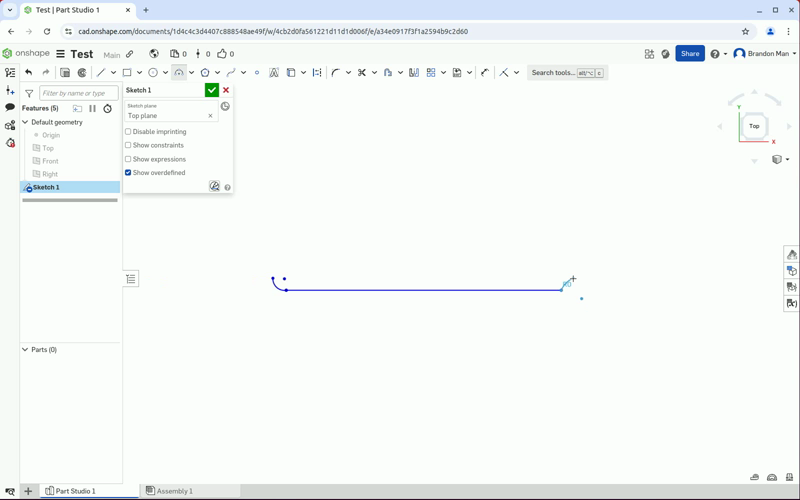
scroll(-6)
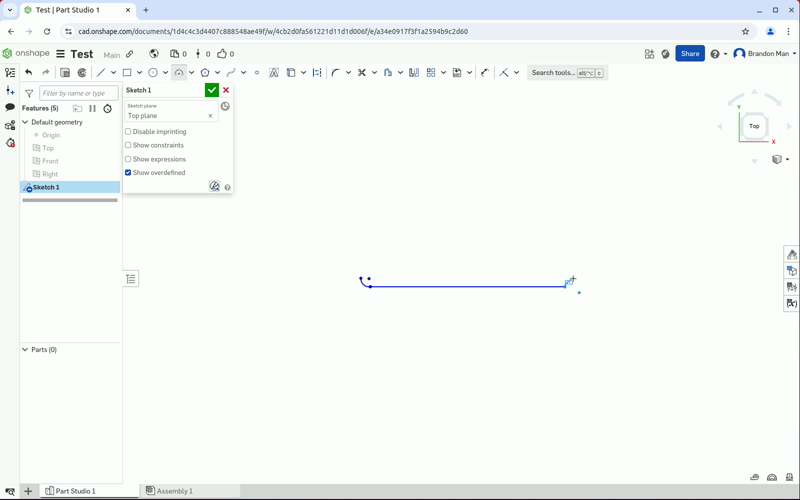
scroll(-6)
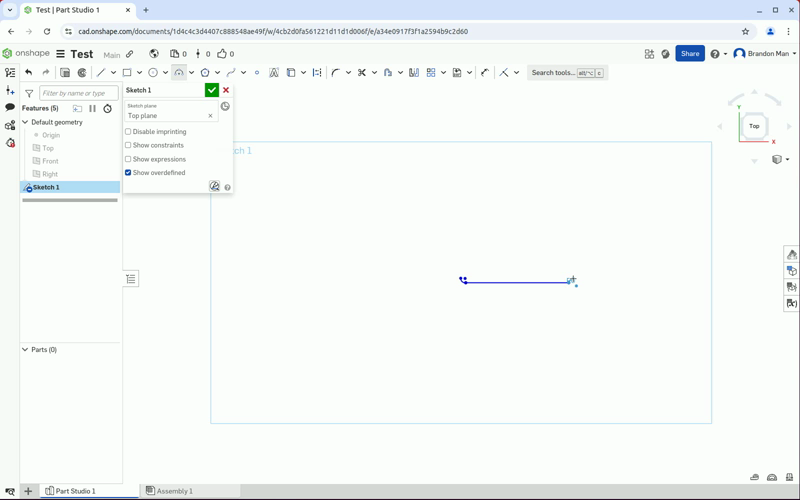
mouse_move(571, 281)
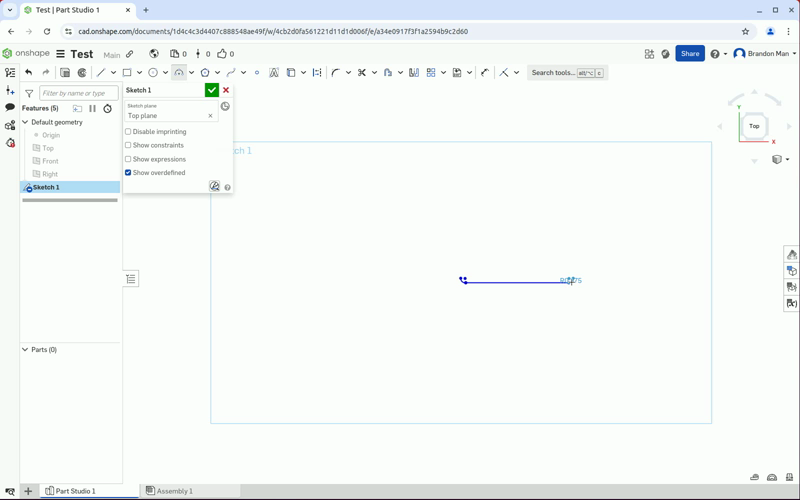
scroll(6)
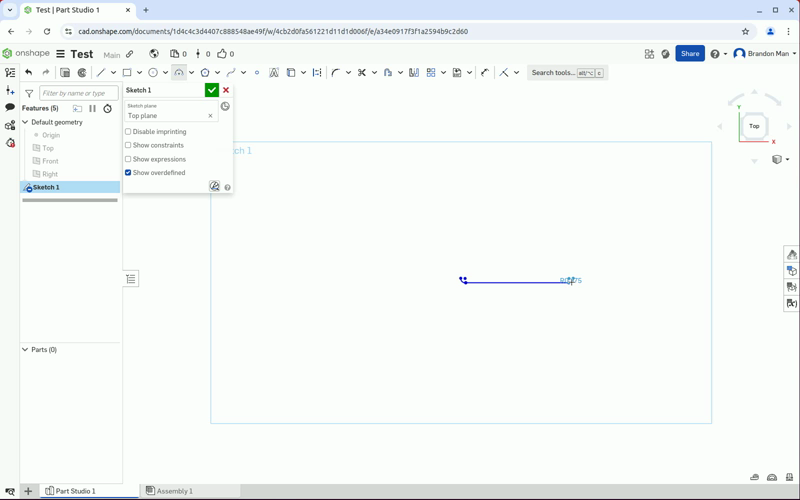
scroll(6)
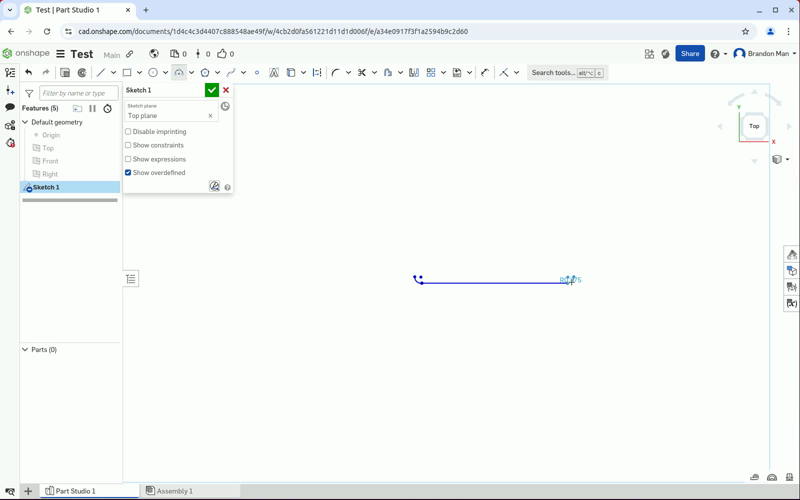
scroll(6)
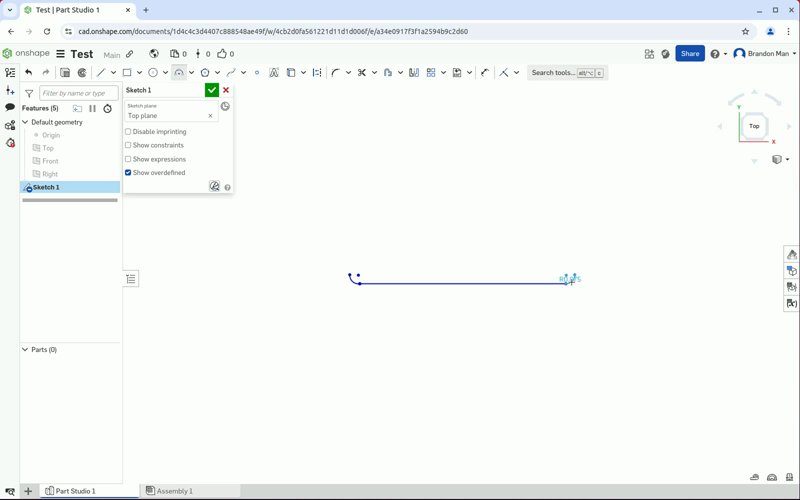
scroll(6)
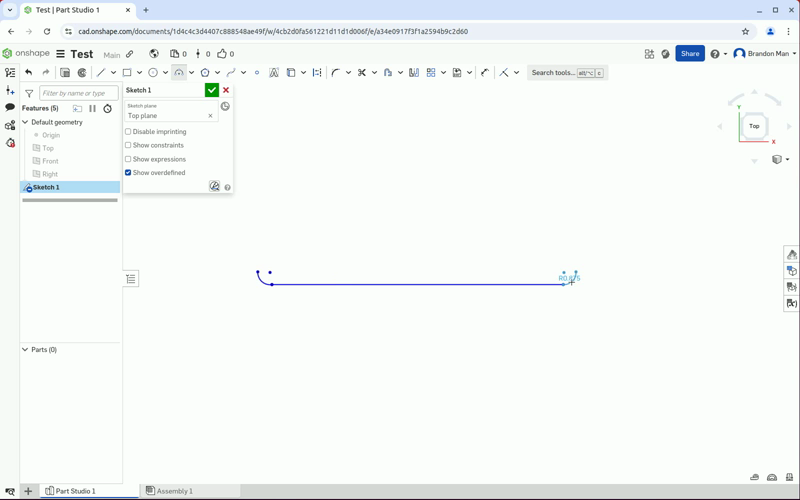
scroll(6)
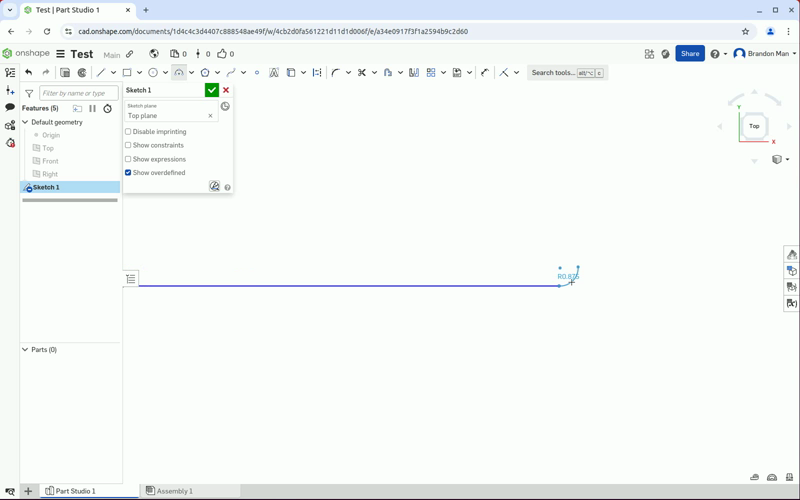
scroll(6)
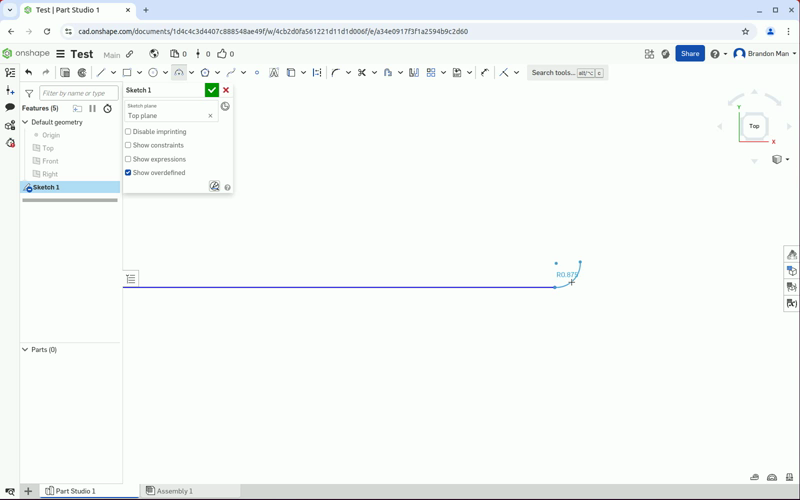
scroll(6)
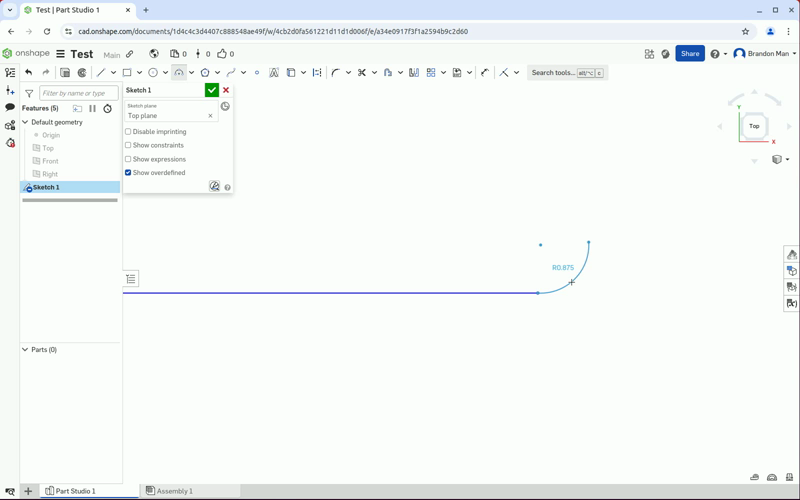
click(571, 281)
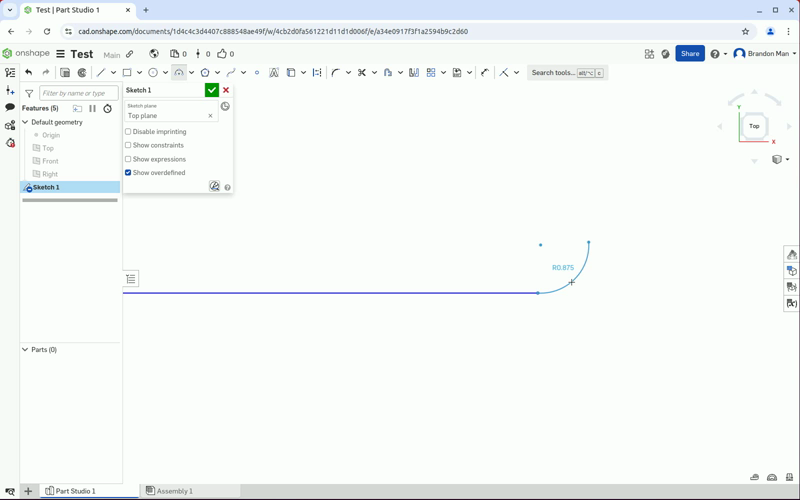
scroll(-6)
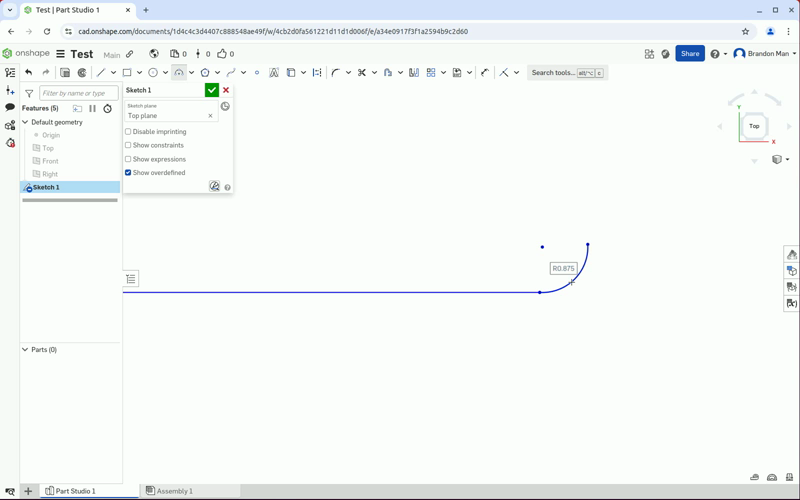
scroll(-6)
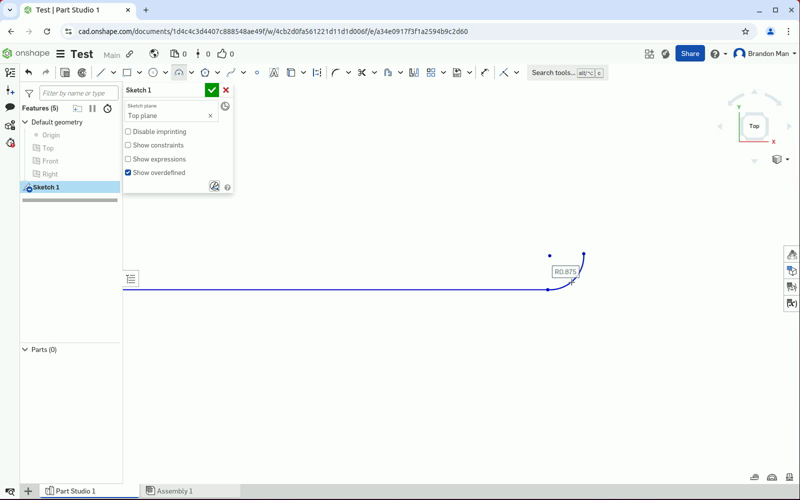
scroll(-6)
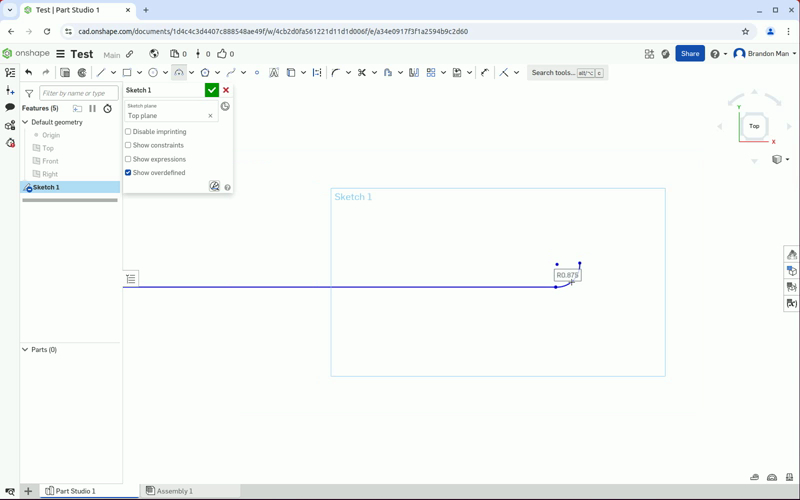
scroll(-6)
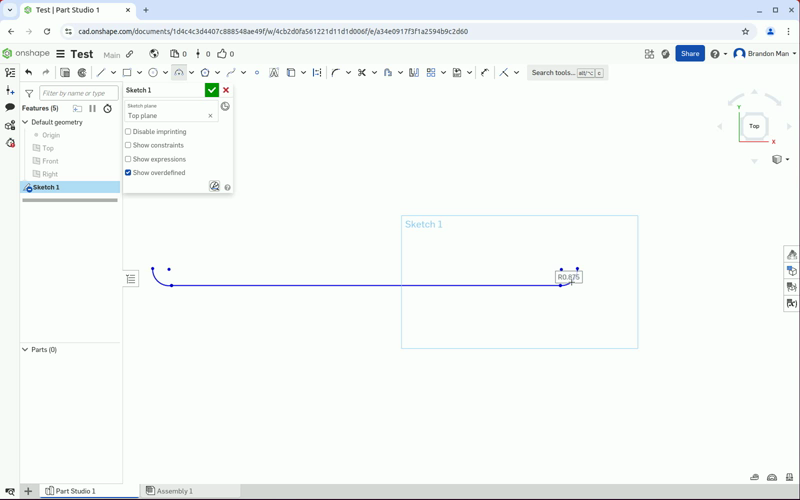
scroll(-6)
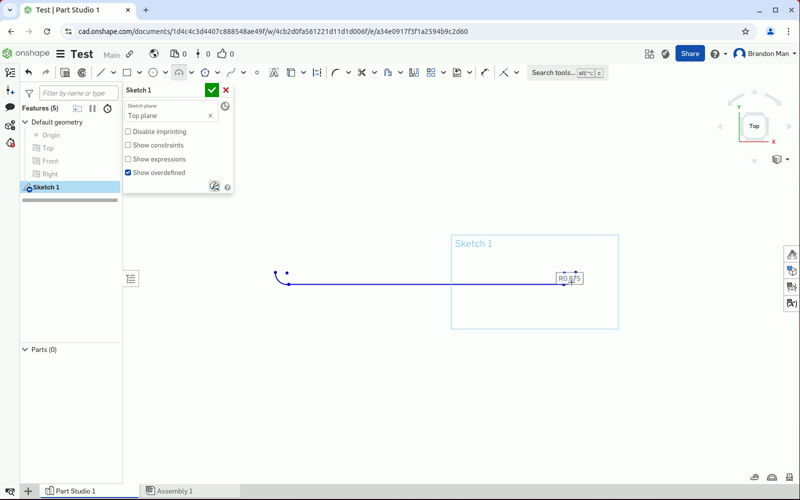
scroll(-6)
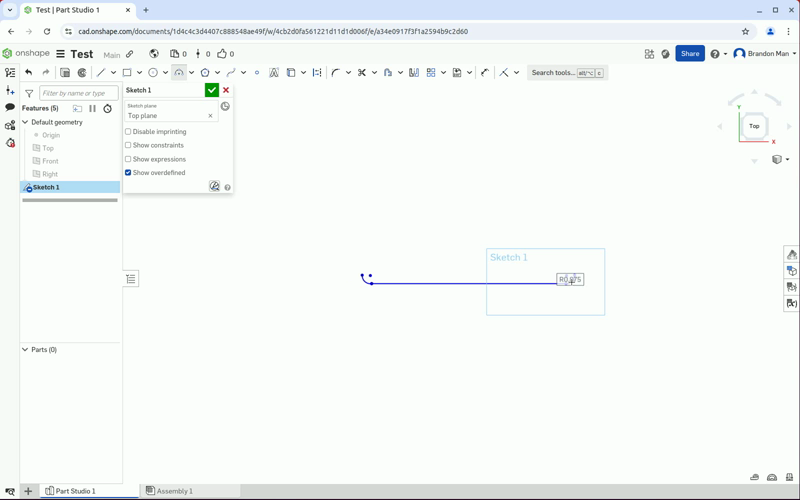
scroll(-6)
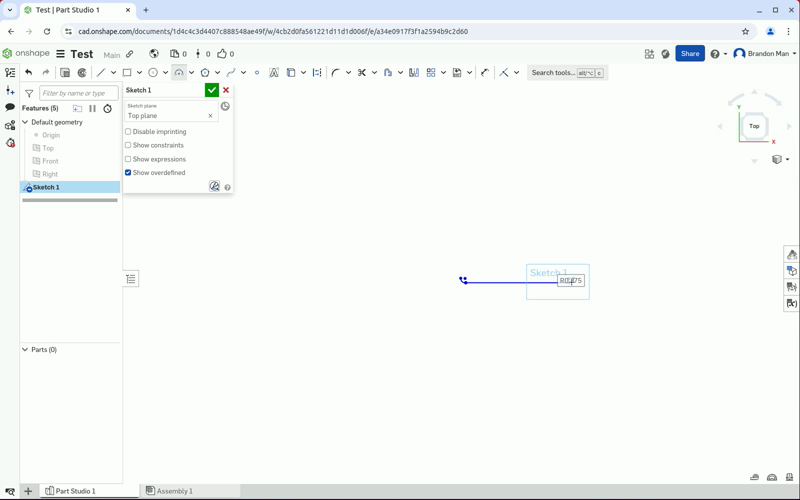
key_up(shift)
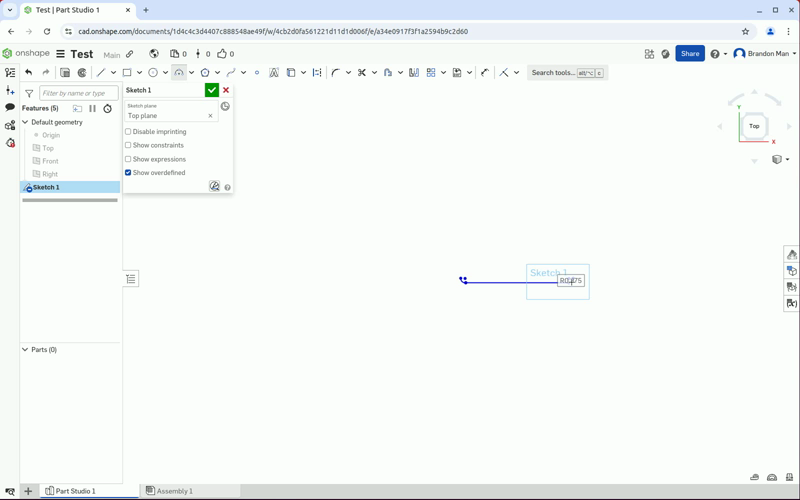
key(esc)
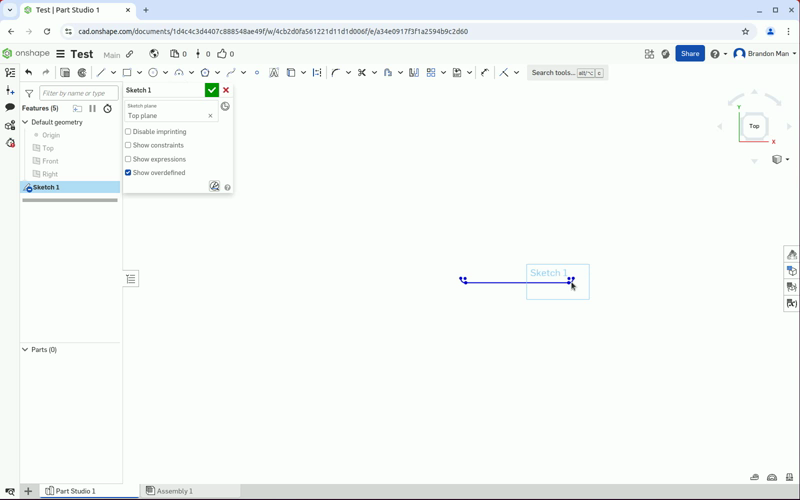
key(l)
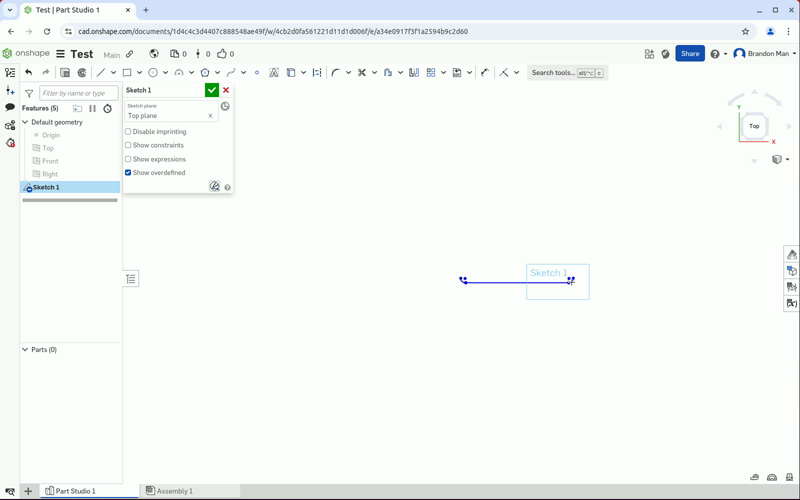
mouse_move(573, 278)
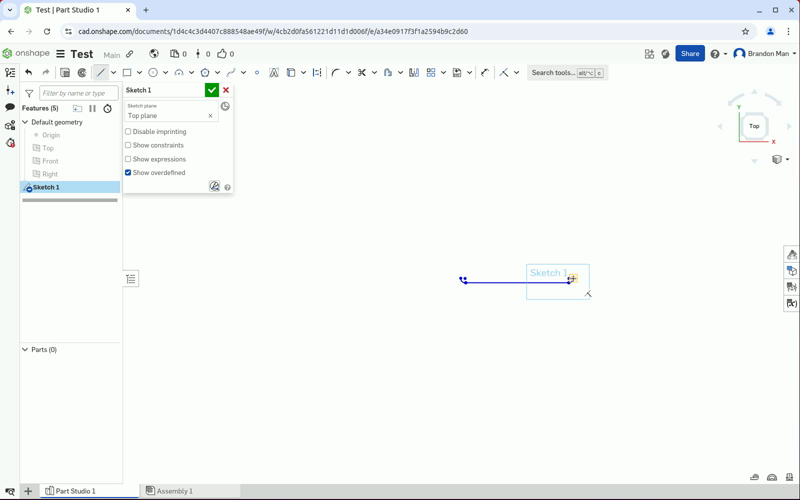
scroll(6)
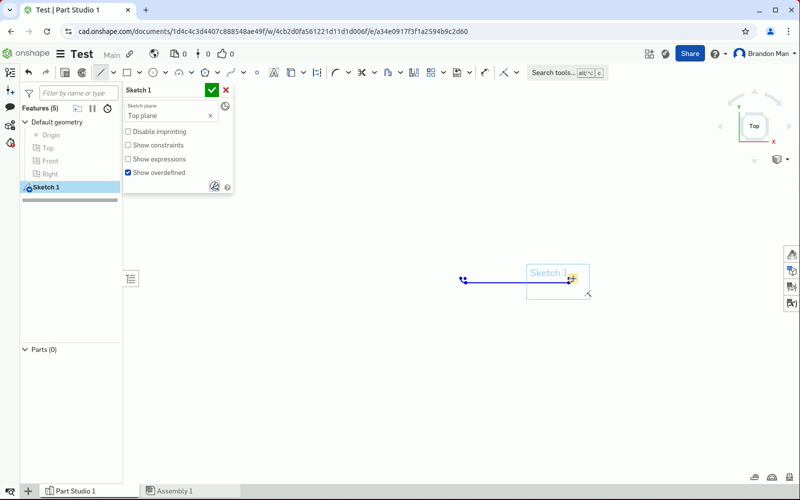
scroll(6)
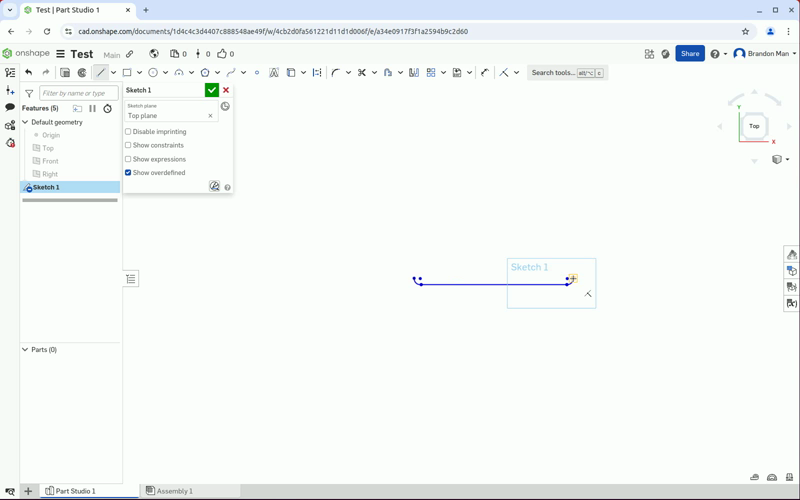
scroll(6)
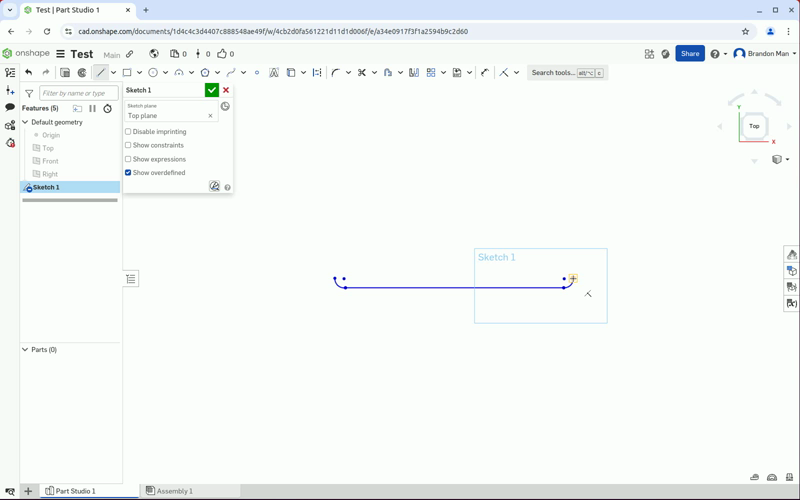
scroll(6)
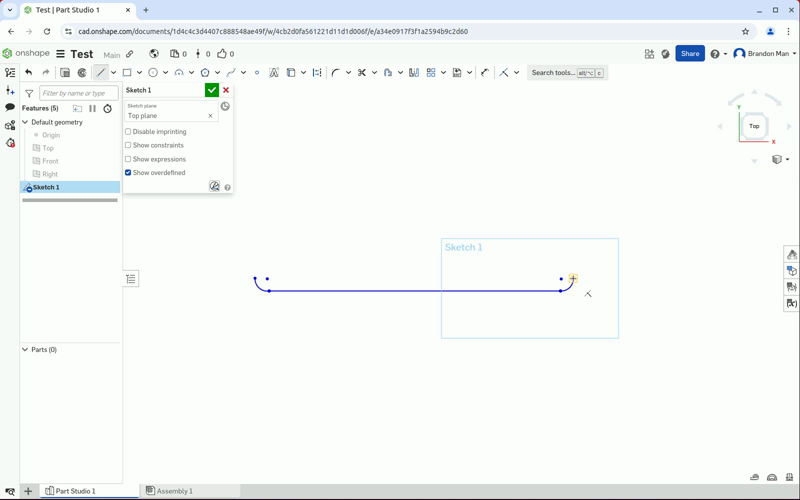
scroll(6)
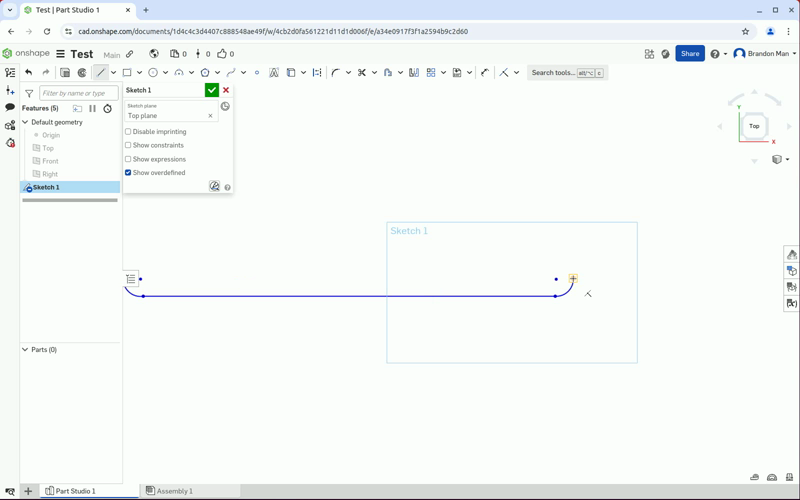
scroll(6)
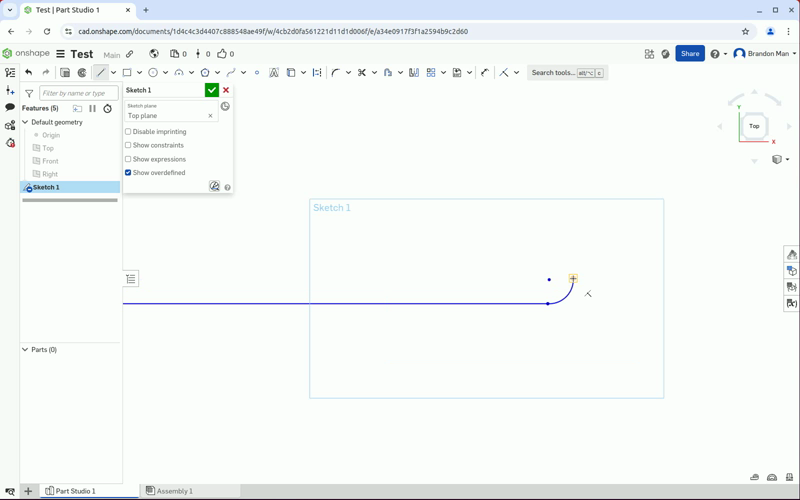
scroll(6)
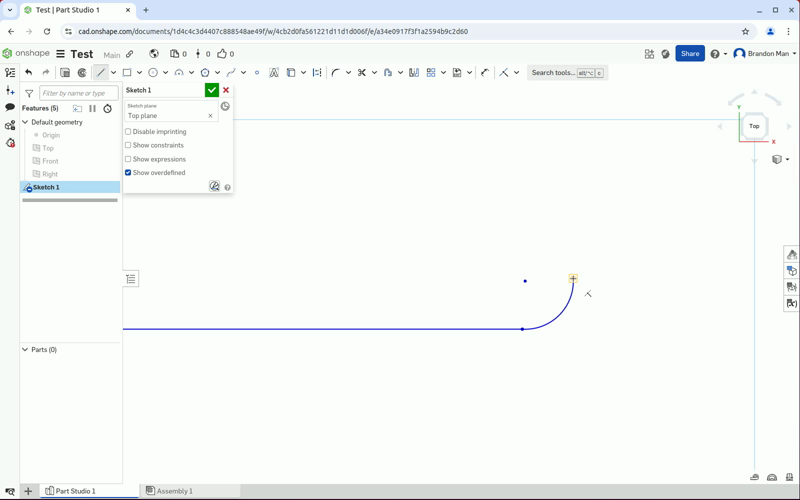
click(573, 278)
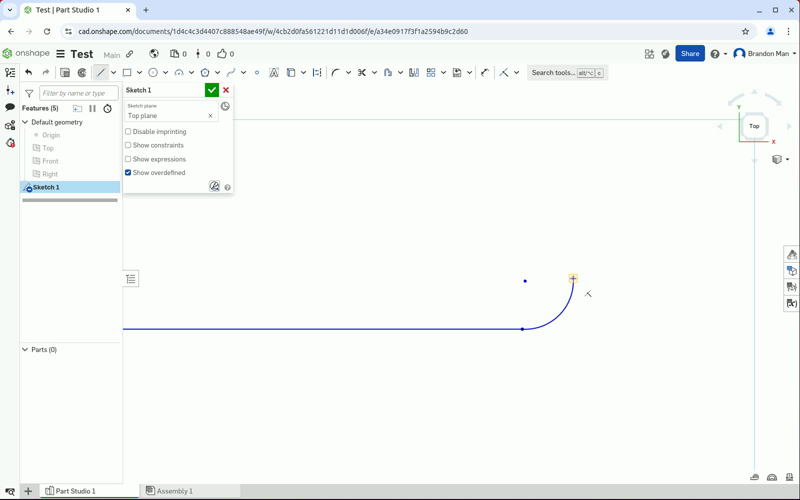
scroll(-6)
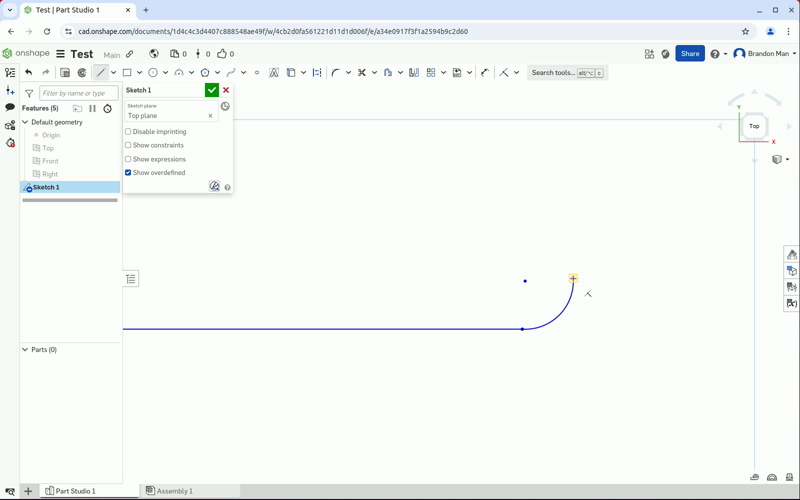
scroll(-6)
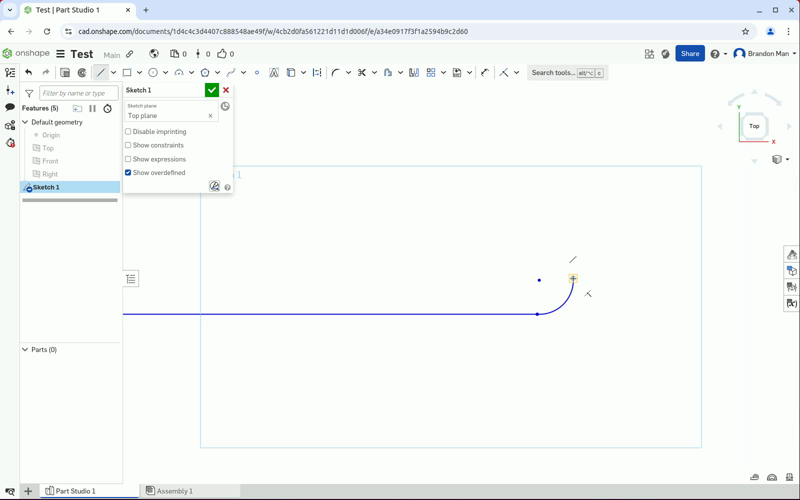
scroll(-6)
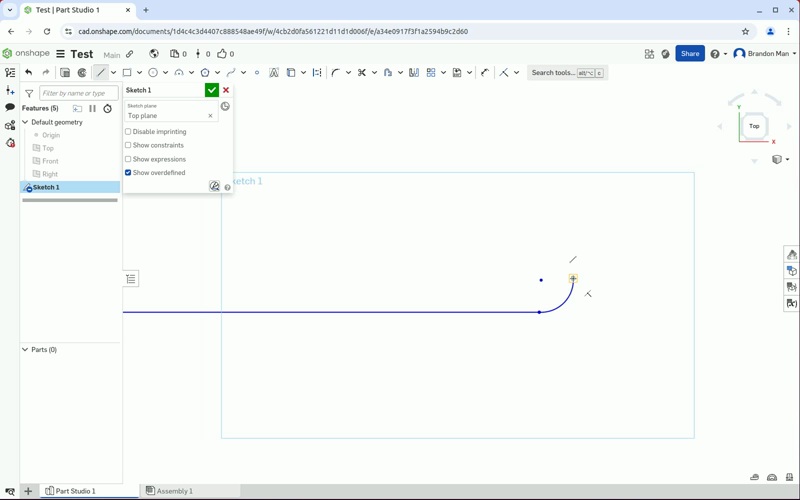
scroll(-6)
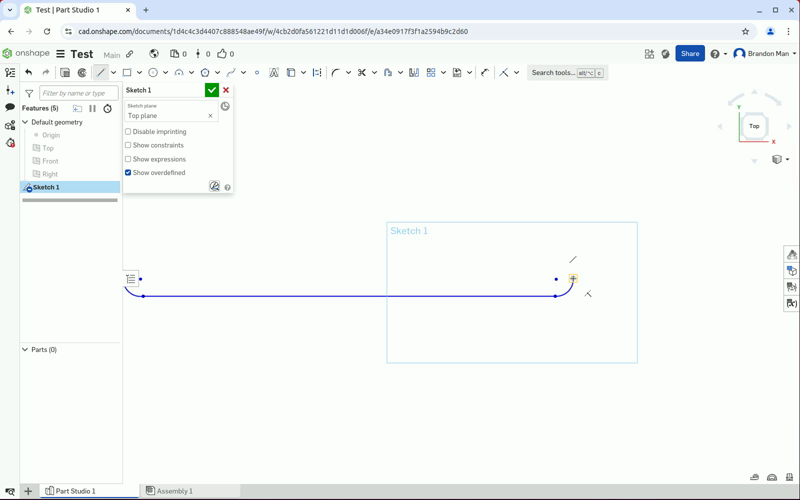
scroll(-6)
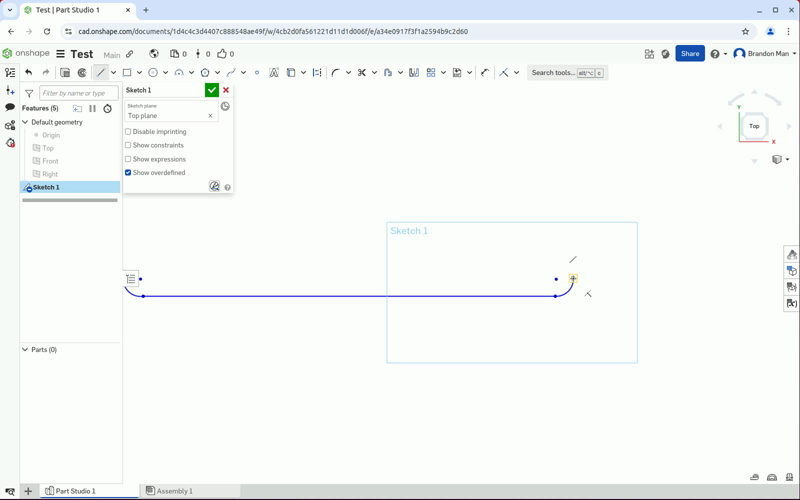
scroll(-6)
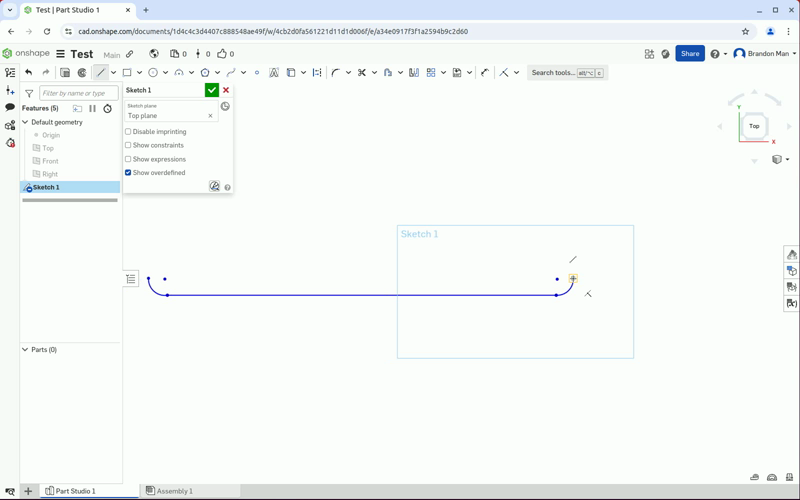
scroll(-6)
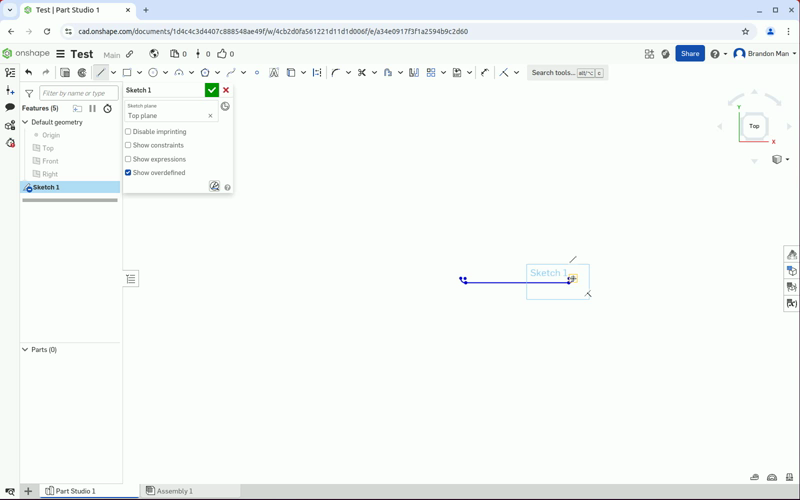
key_down(shift)
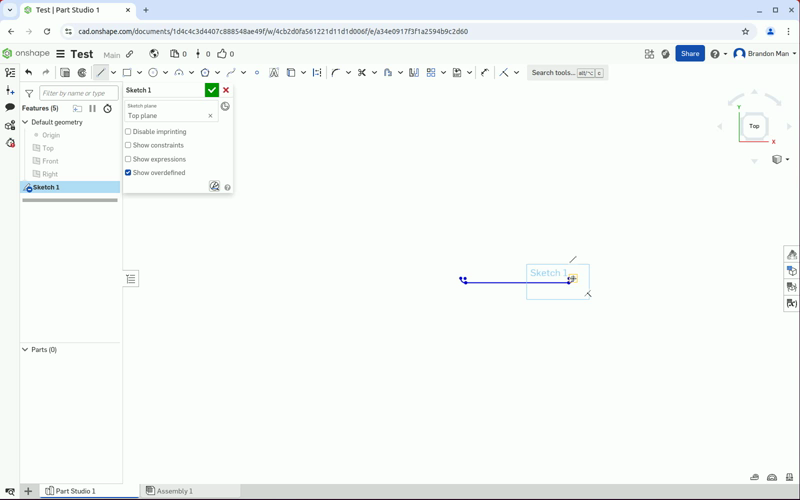
mouse_move(589, 278)
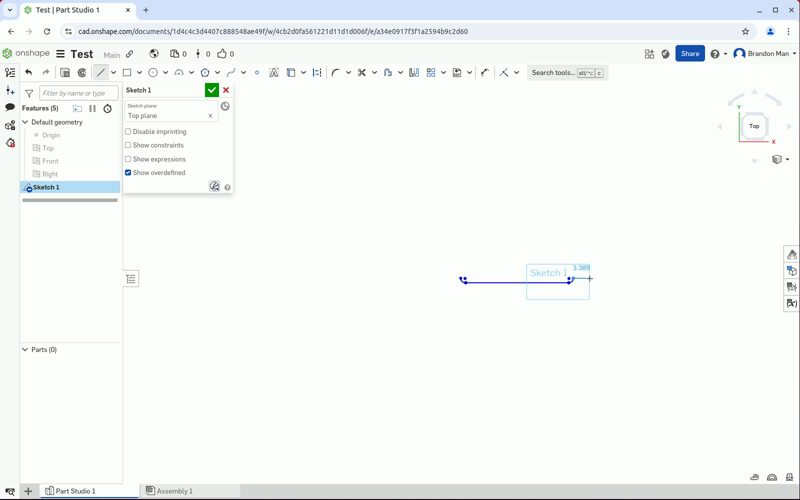
mouse_move(573, 227)
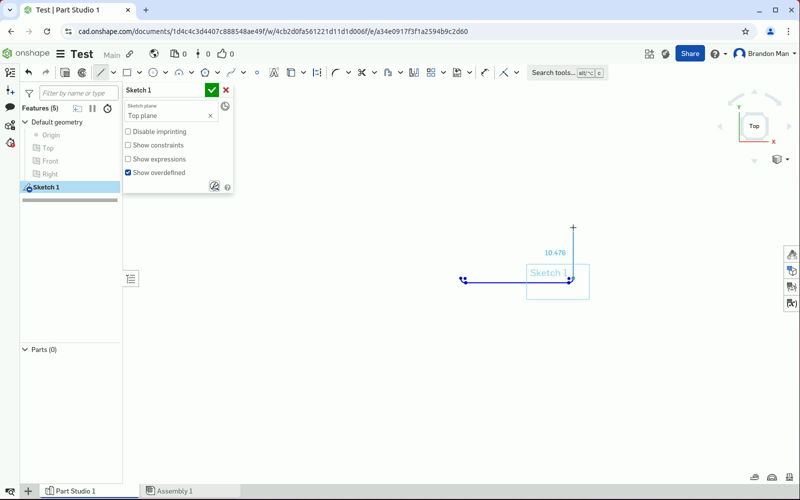
click(573, 227)
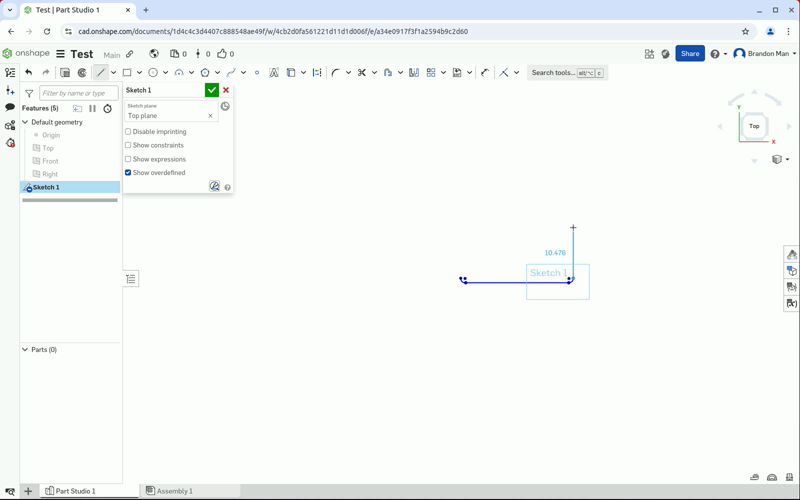
key_up(shift)
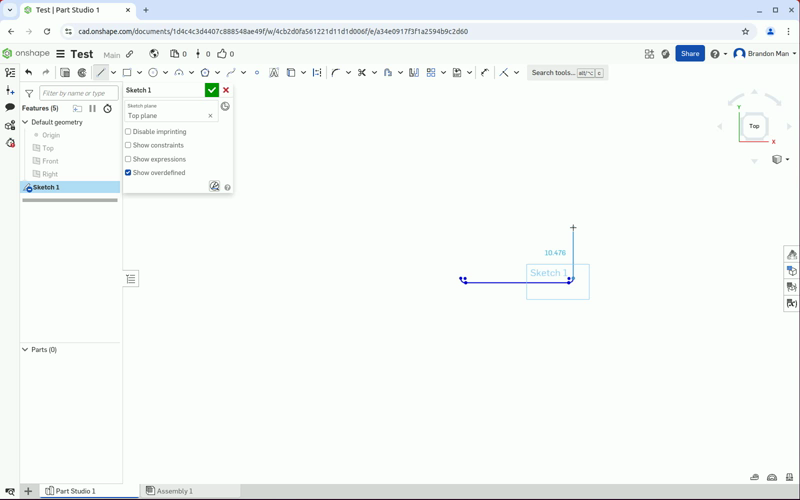
key(esc)
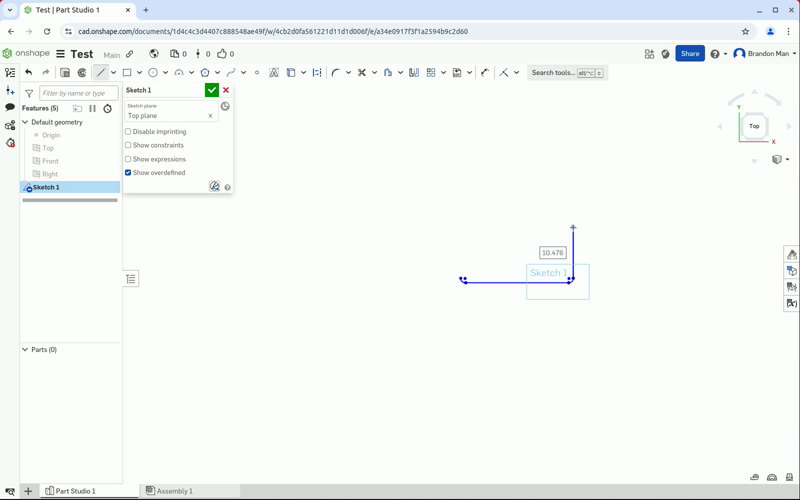
key(a)
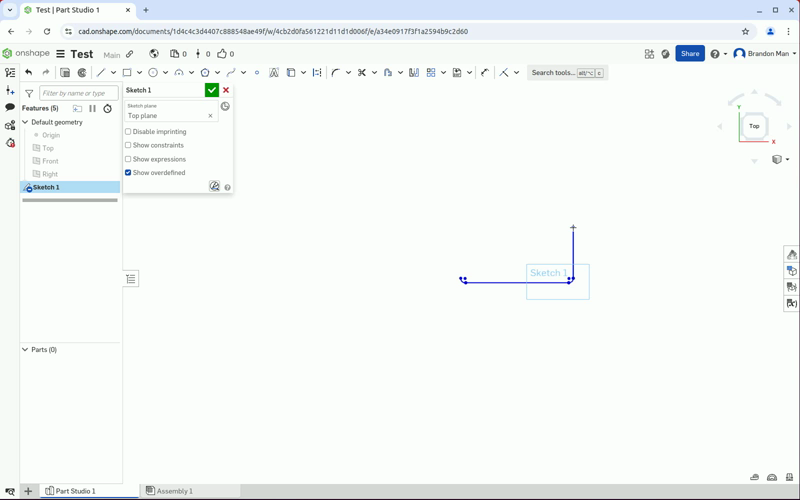
mouse_move(573, 227)
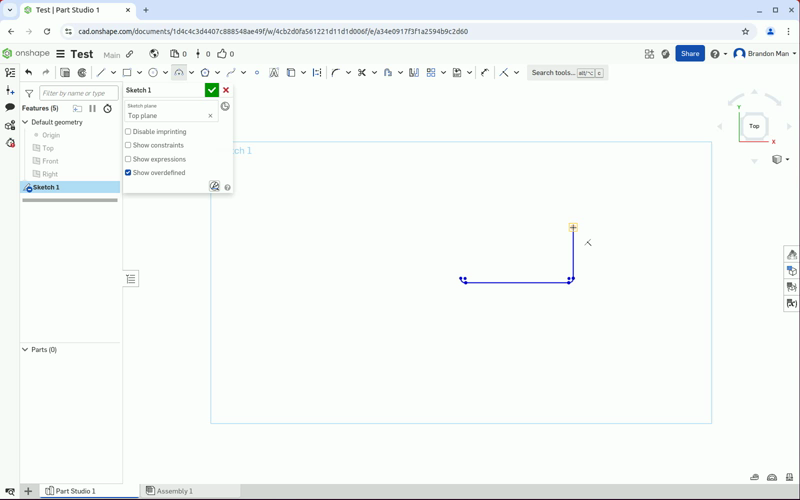
click(573, 227)
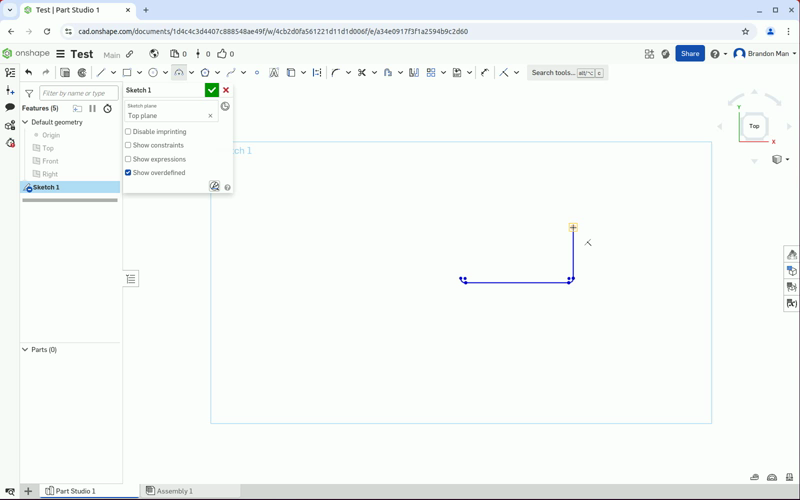
key_down(shift)
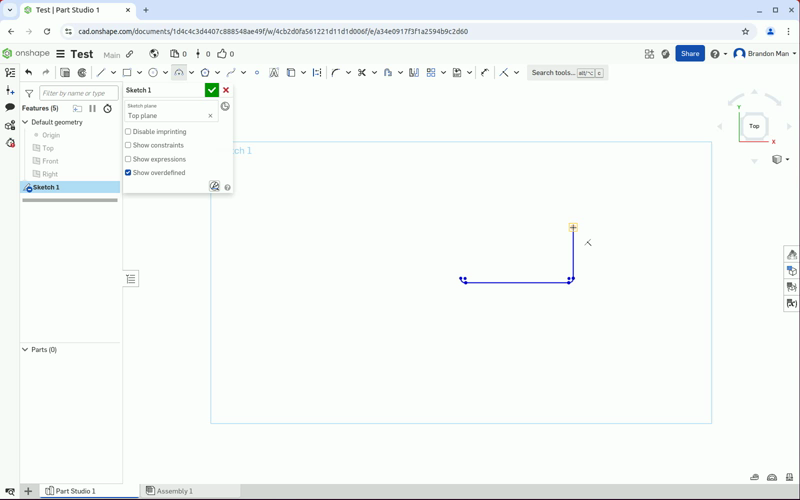
mouse_move(568, 222)
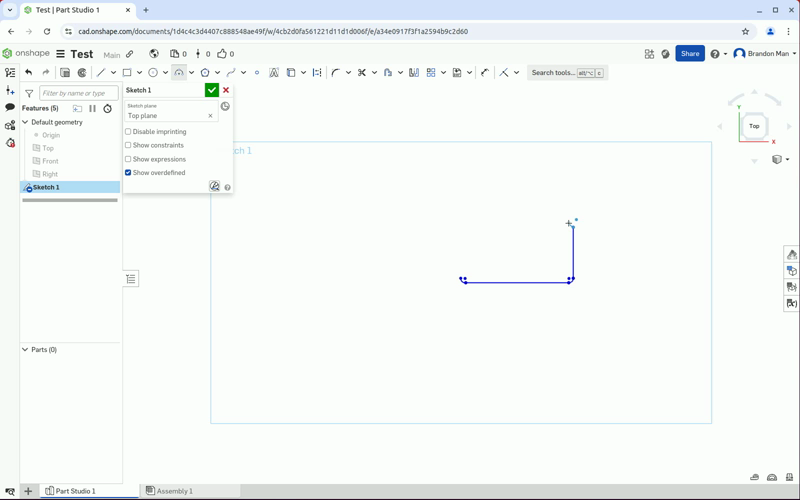
scroll(6)
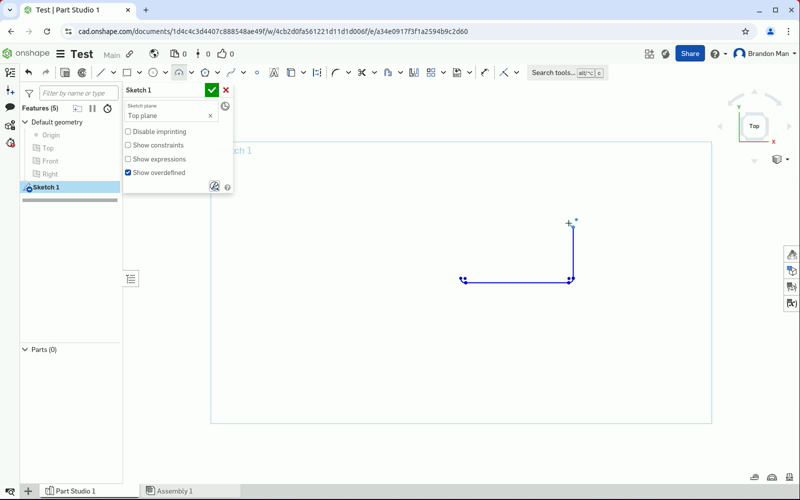
scroll(6)
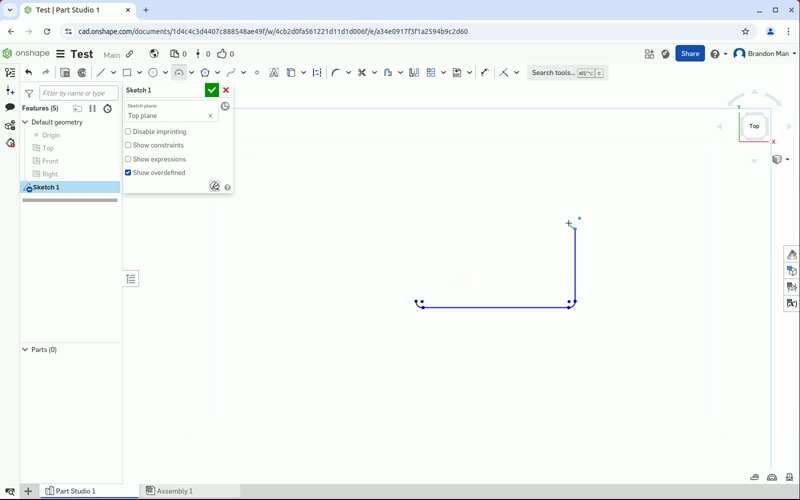
scroll(6)
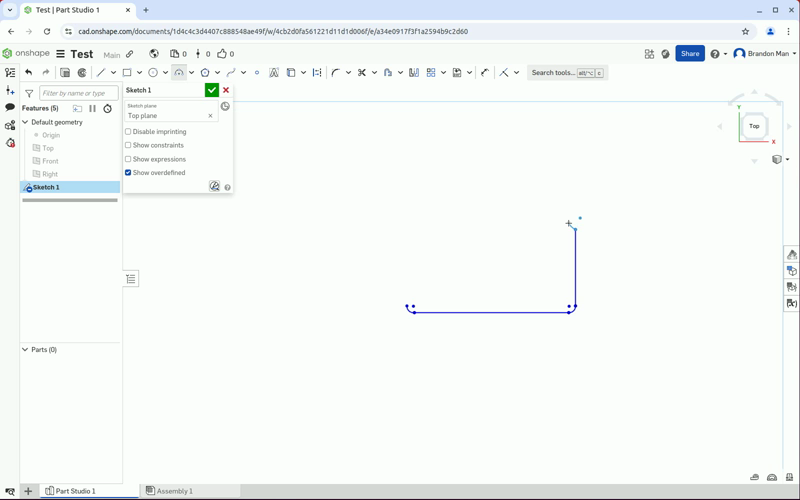
scroll(6)
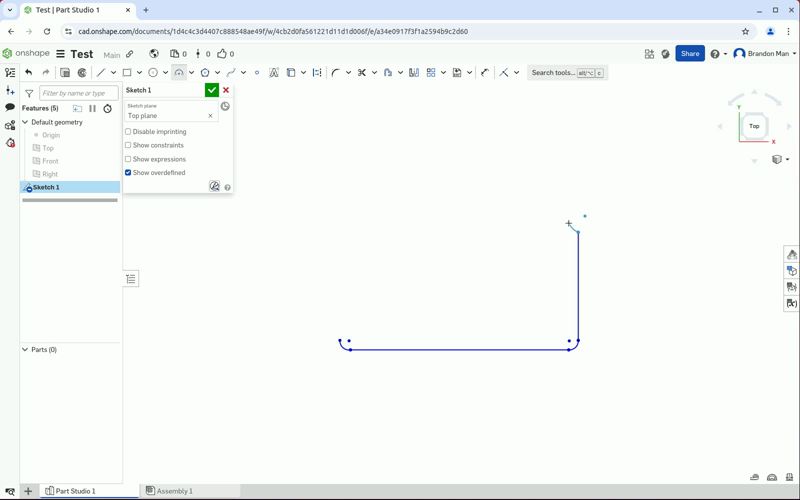
scroll(6)
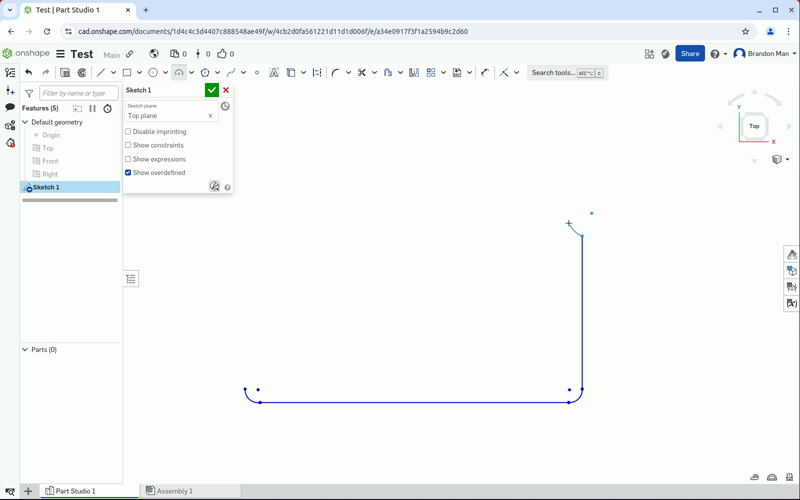
scroll(6)
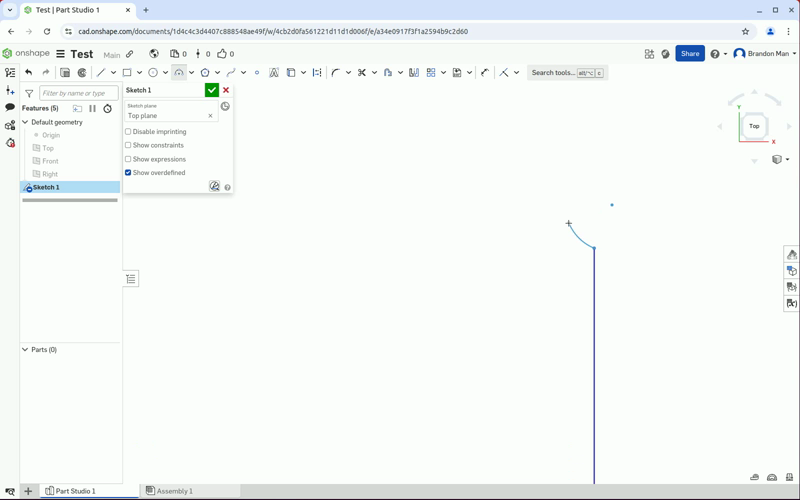
scroll(6)
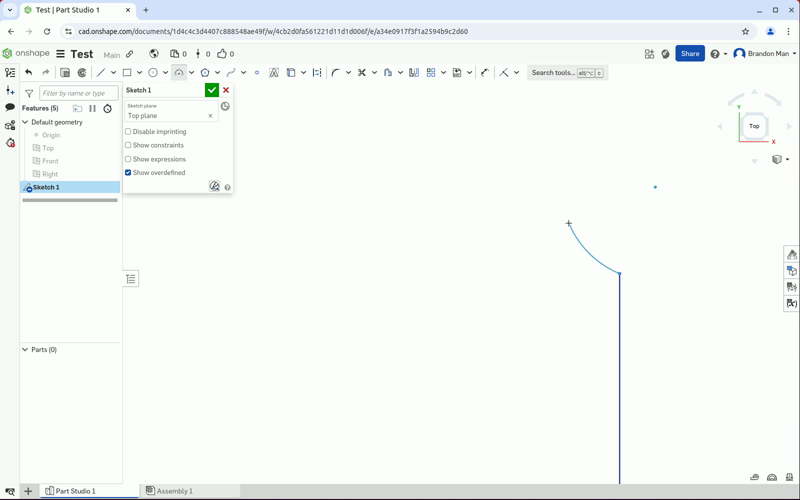
click(568, 222)
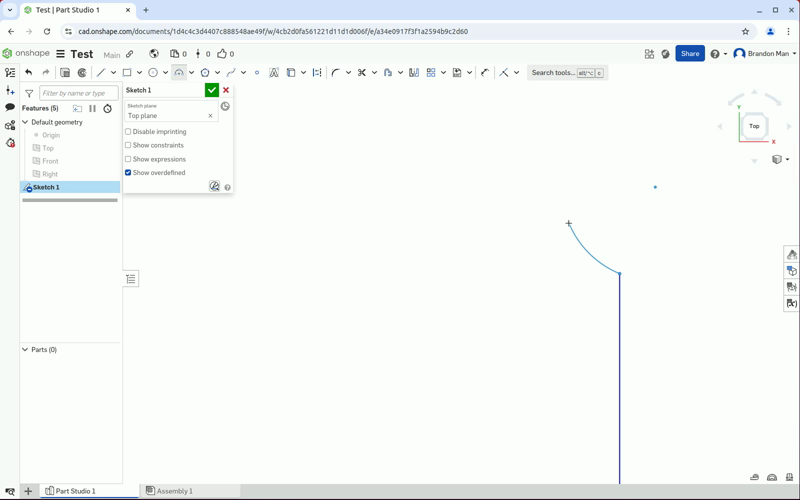
scroll(-6)
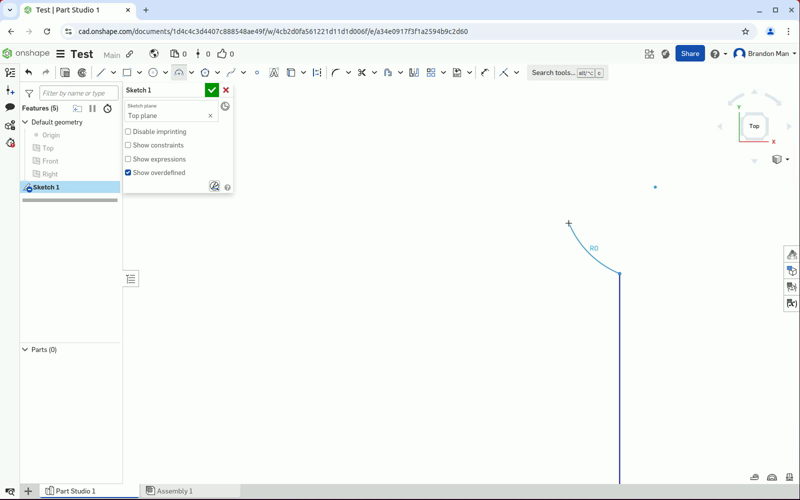
scroll(-6)
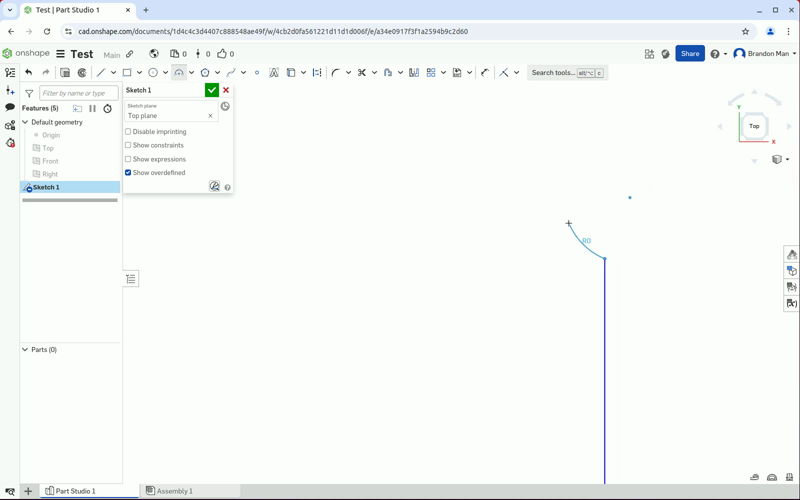
scroll(-6)
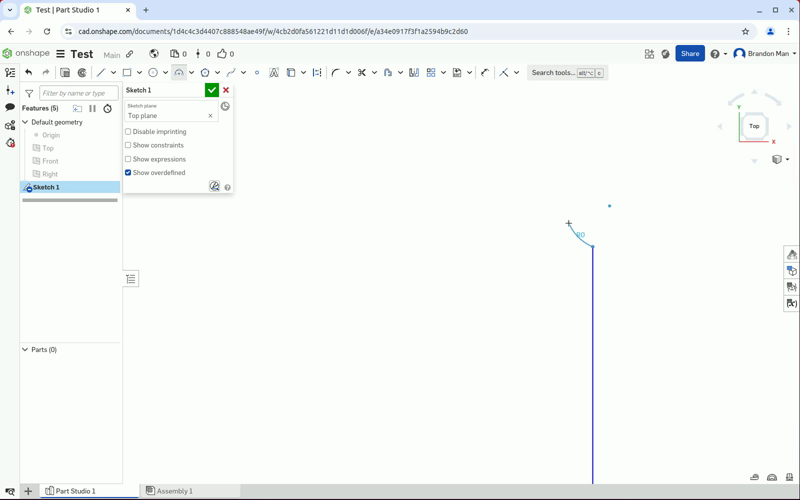
scroll(-6)
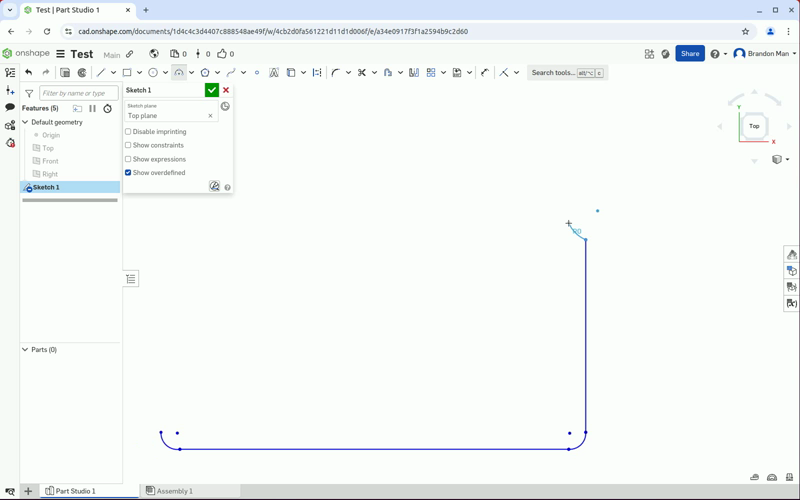
scroll(-6)
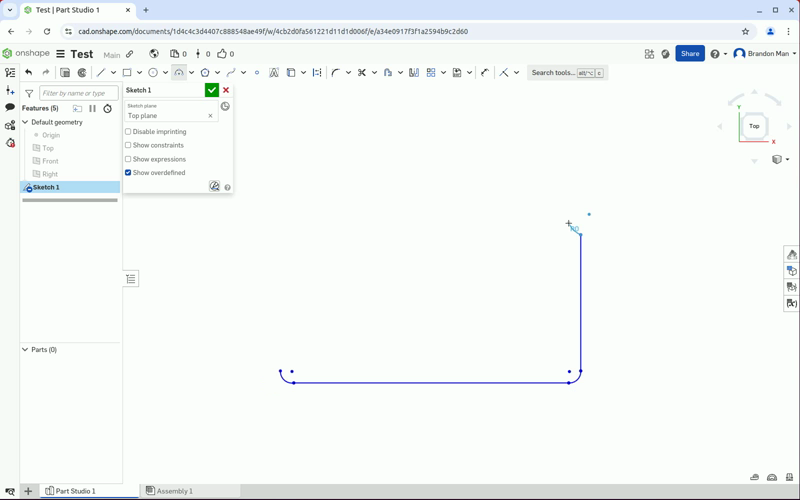
scroll(-6)
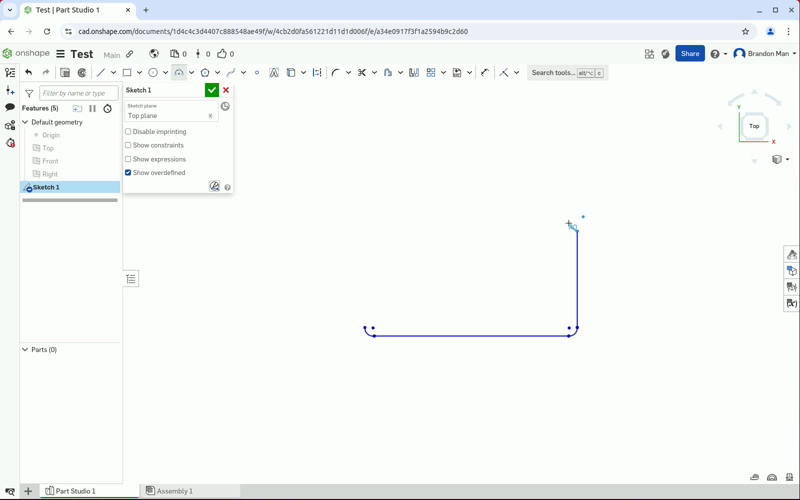
scroll(-6)
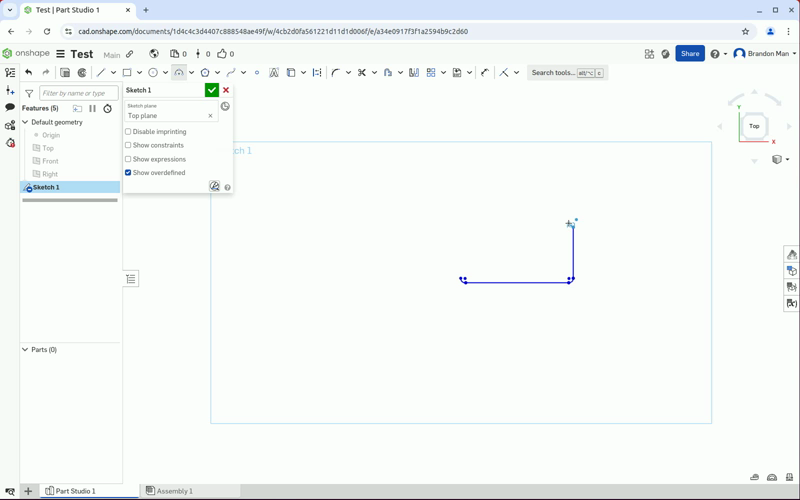
mouse_move(571, 224)
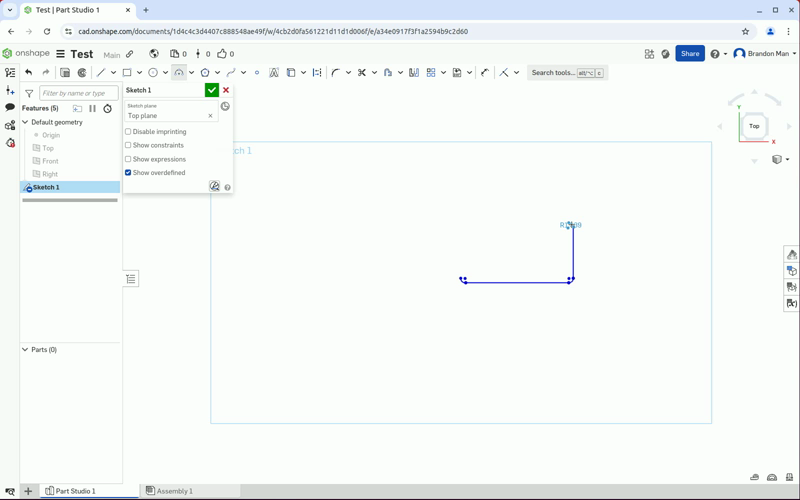
scroll(6)
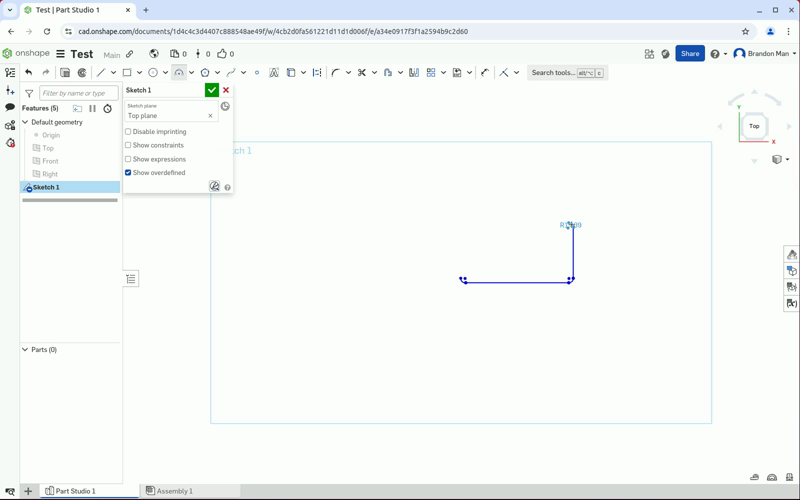
scroll(6)
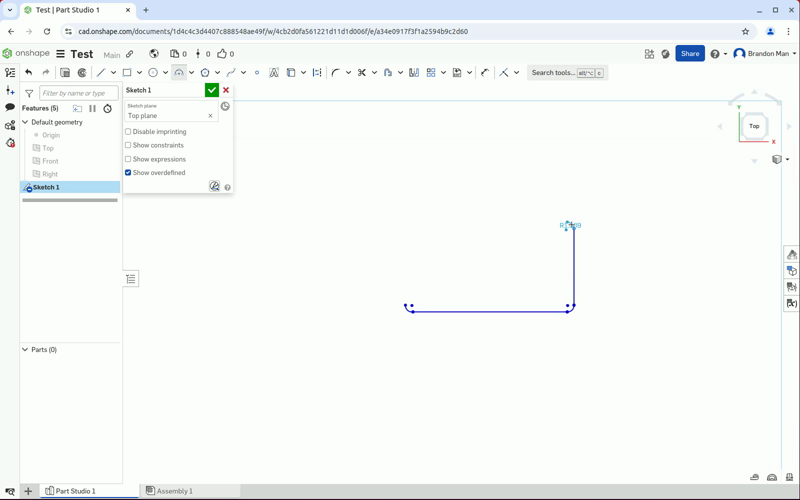
scroll(6)
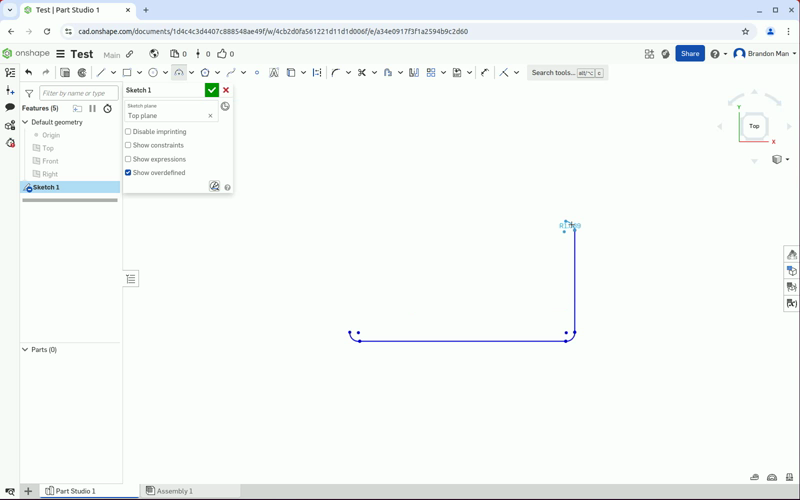
scroll(6)
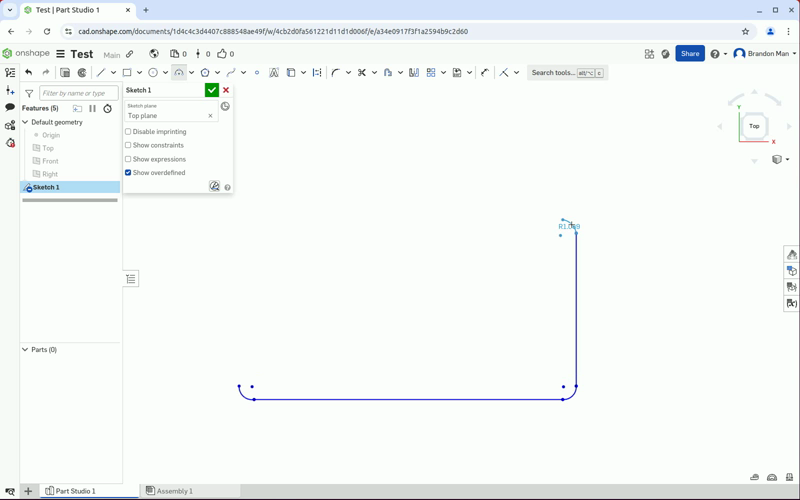
scroll(6)
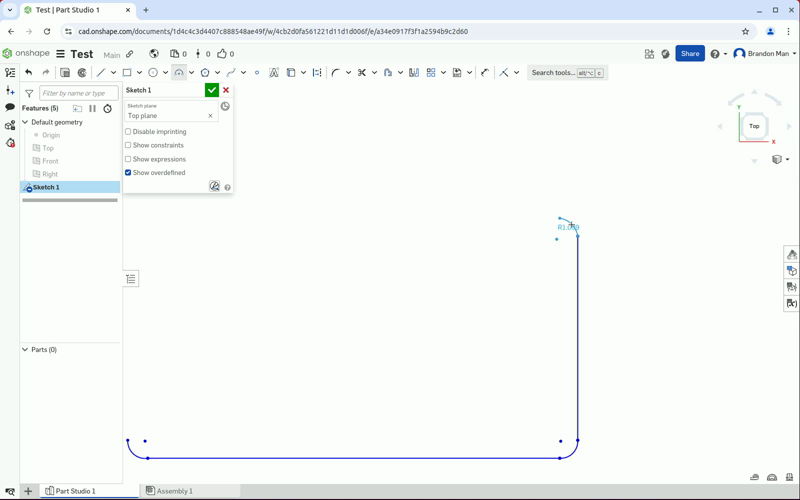
scroll(6)
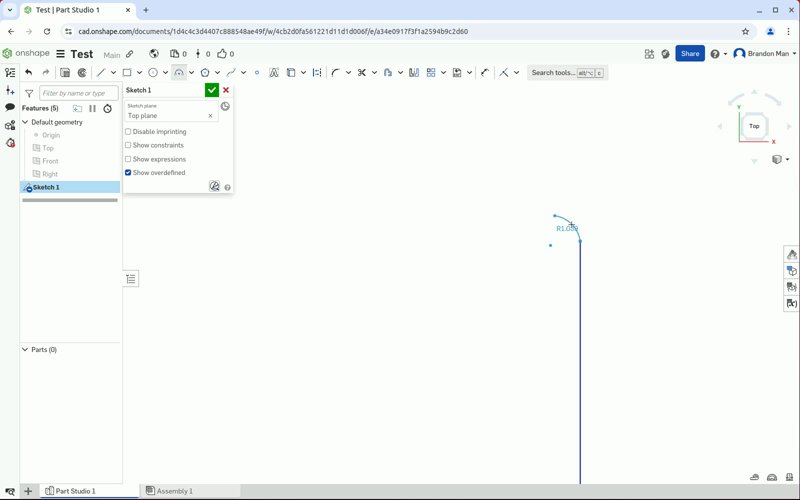
scroll(6)
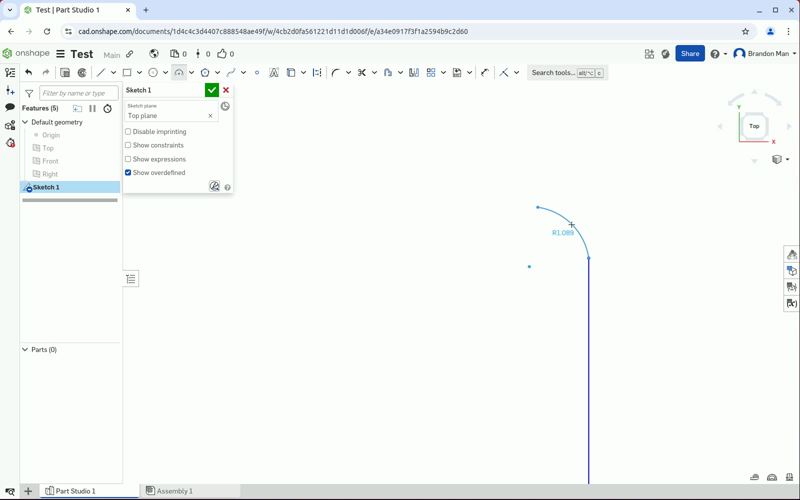
click(571, 224)
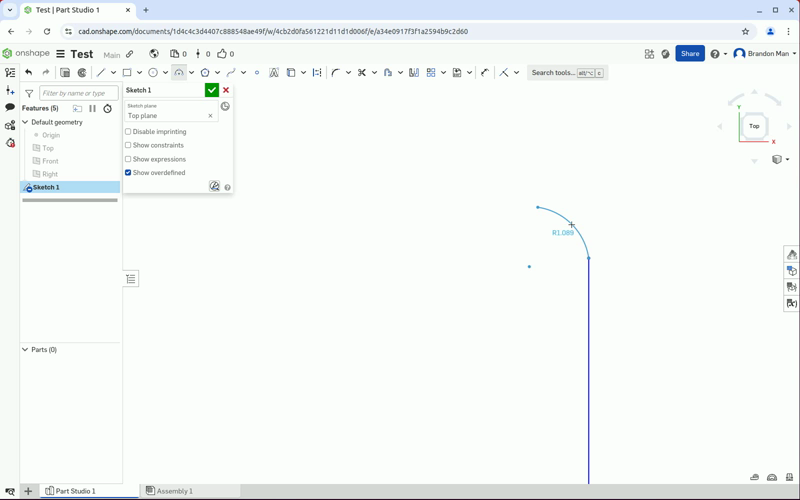
scroll(-6)
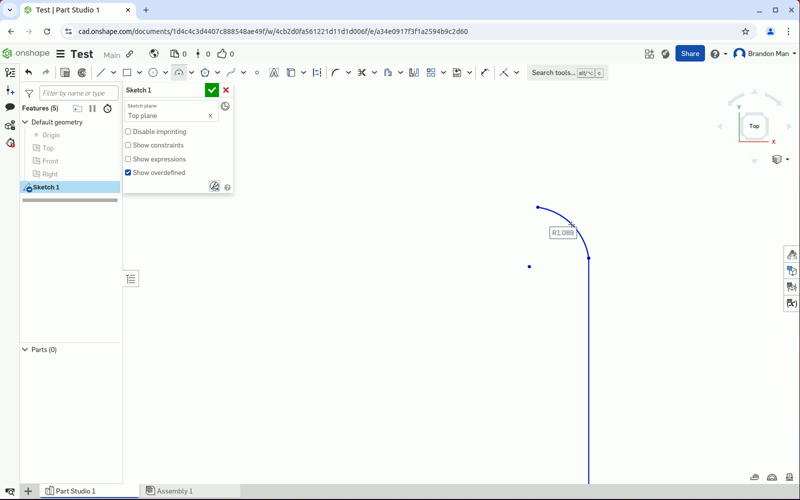
scroll(-6)
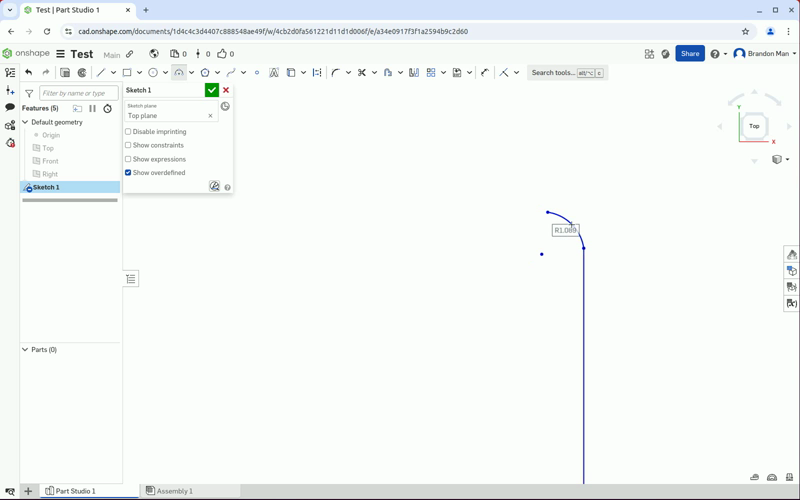
scroll(-6)
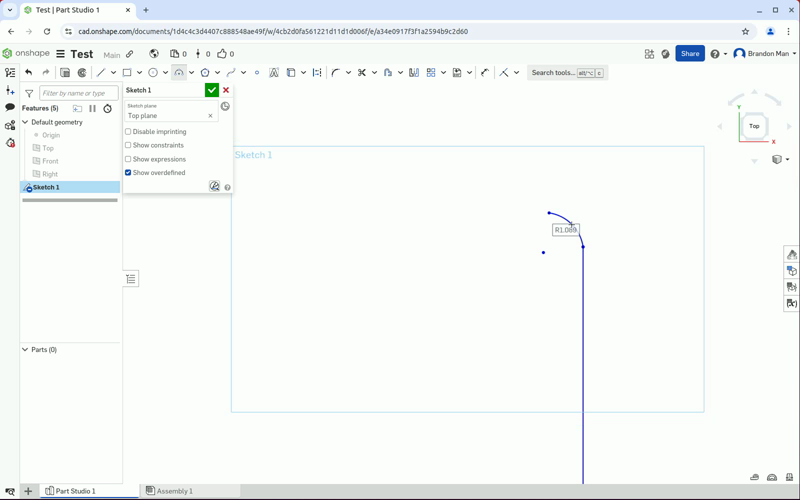
scroll(-6)
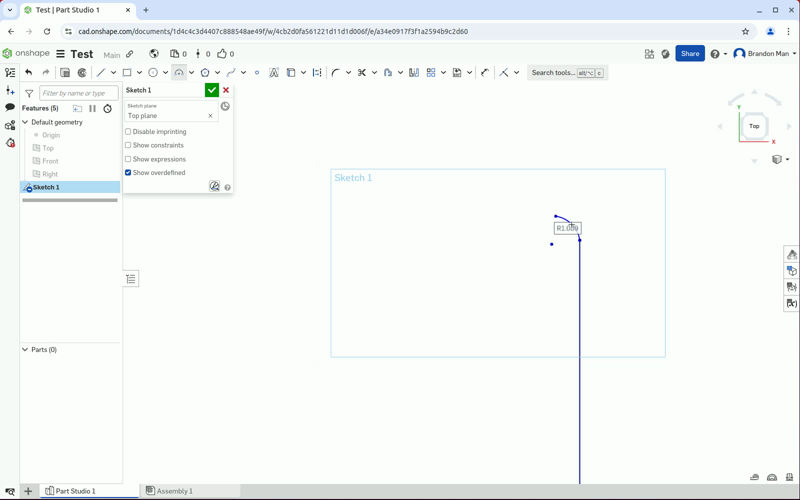
scroll(-6)
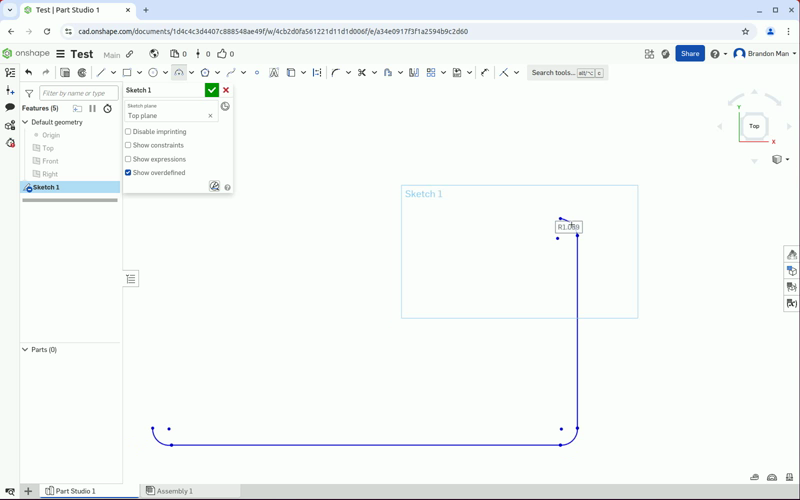
scroll(-6)
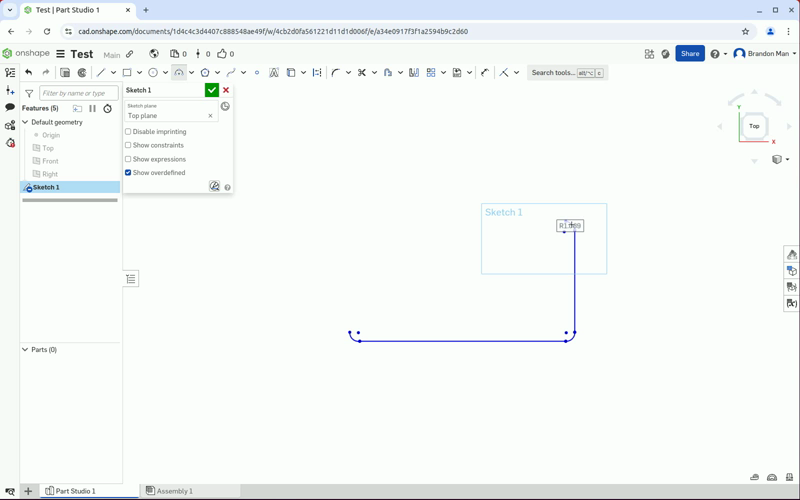
scroll(-6)
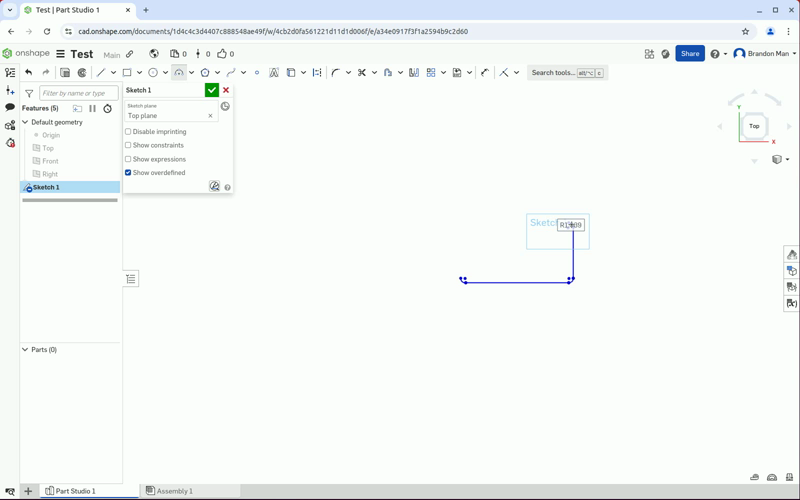
key_up(shift)
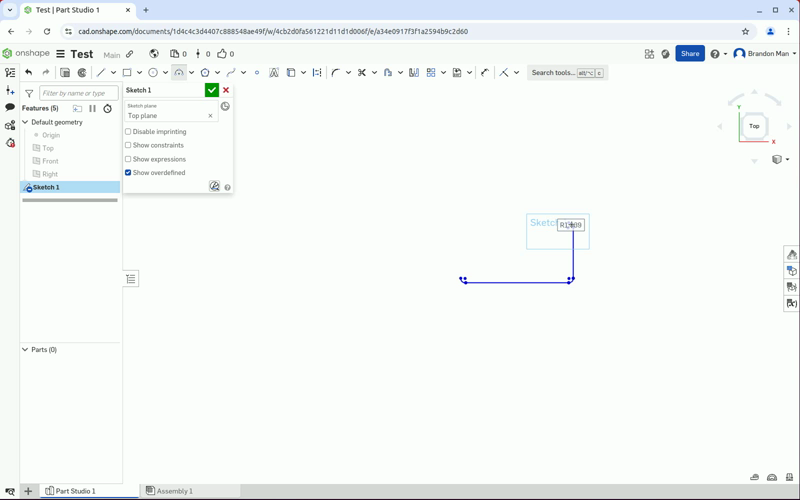
key(esc)
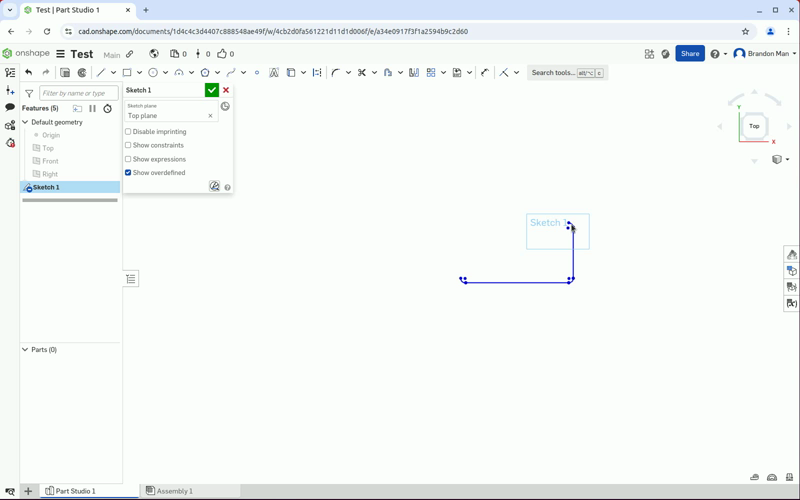
key(l)
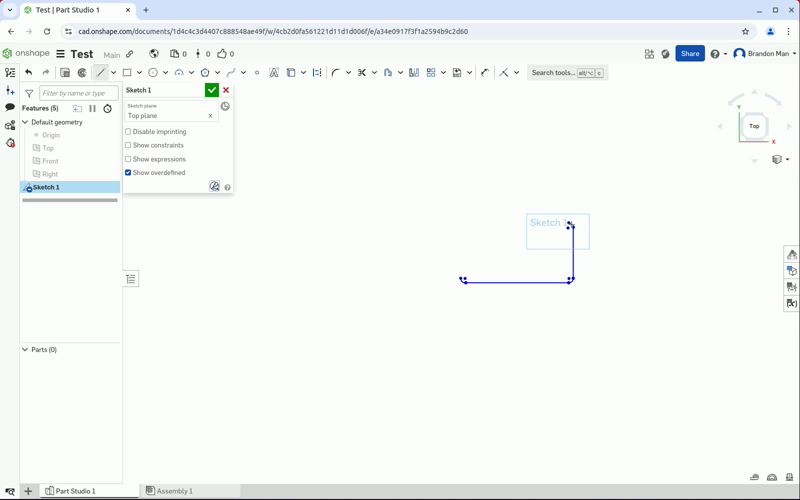
mouse_move(568, 222)
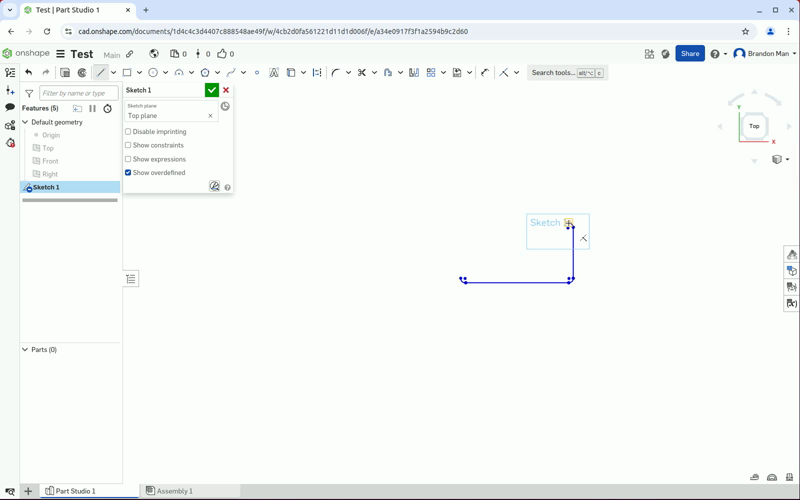
scroll(6)
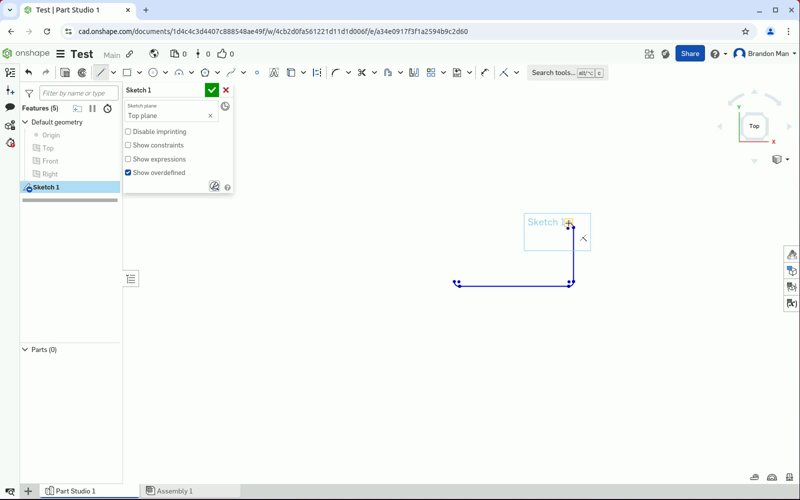
scroll(6)
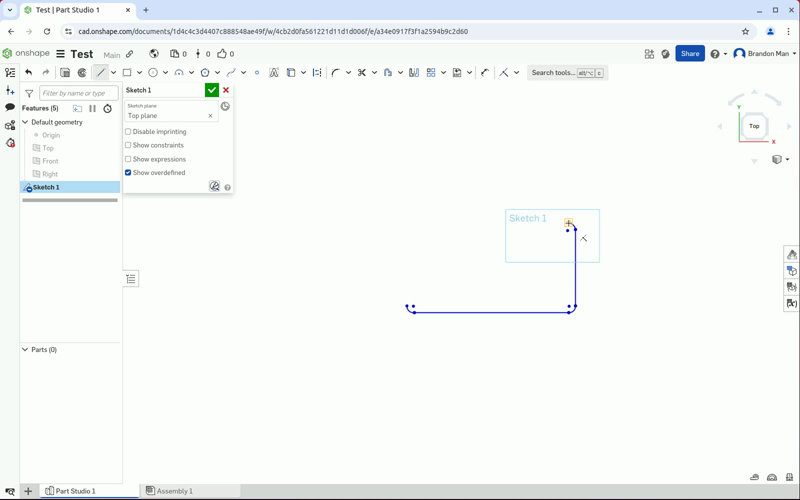
scroll(6)
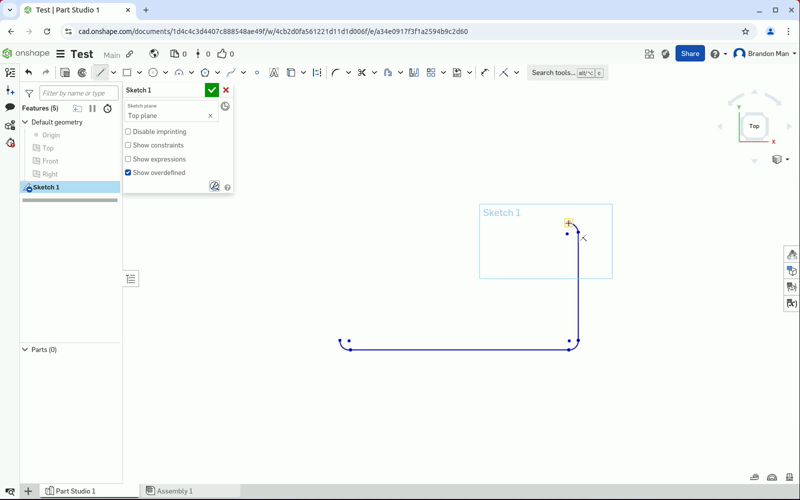
scroll(6)
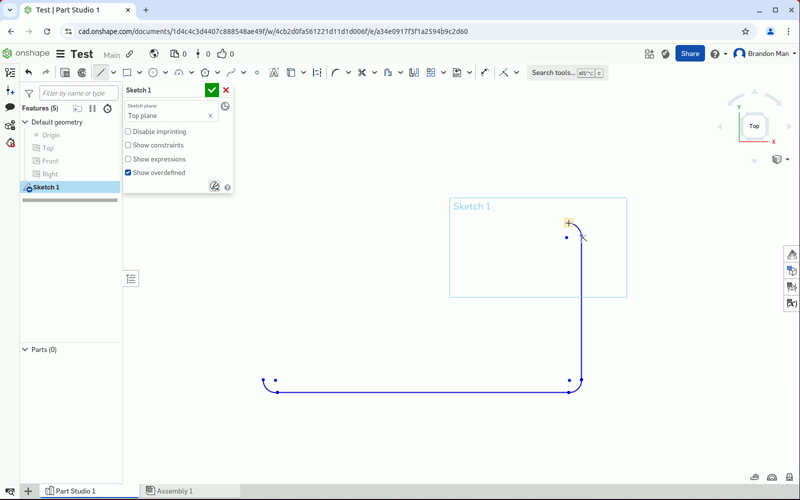
scroll(6)
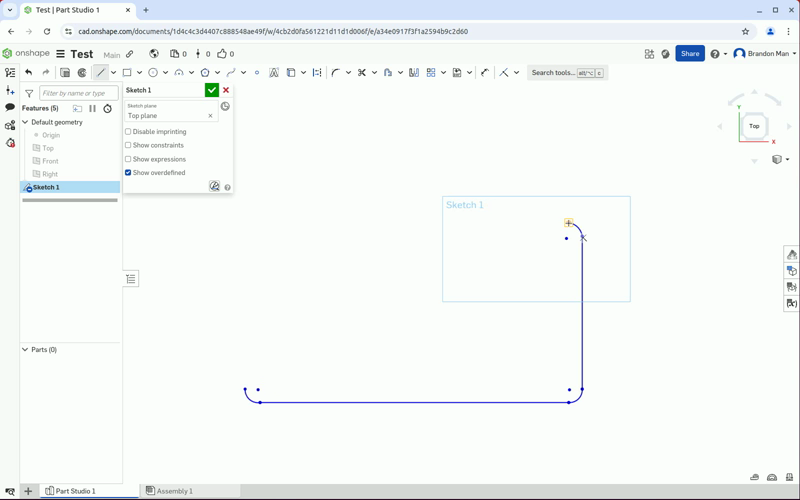
scroll(6)
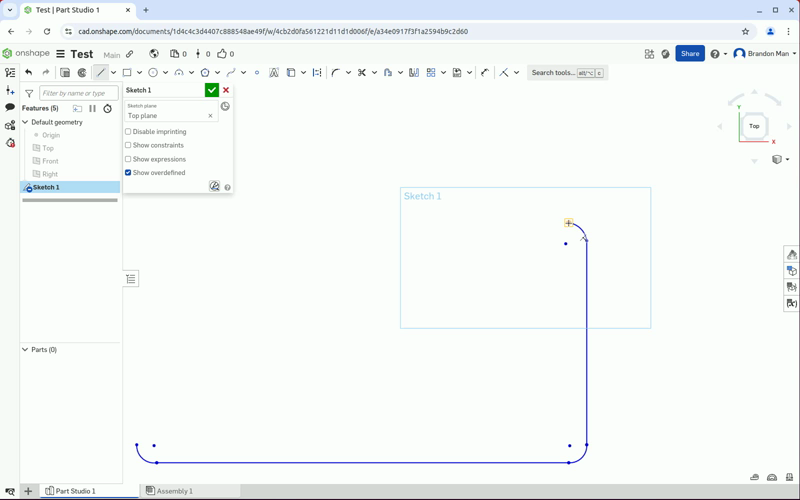
scroll(6)
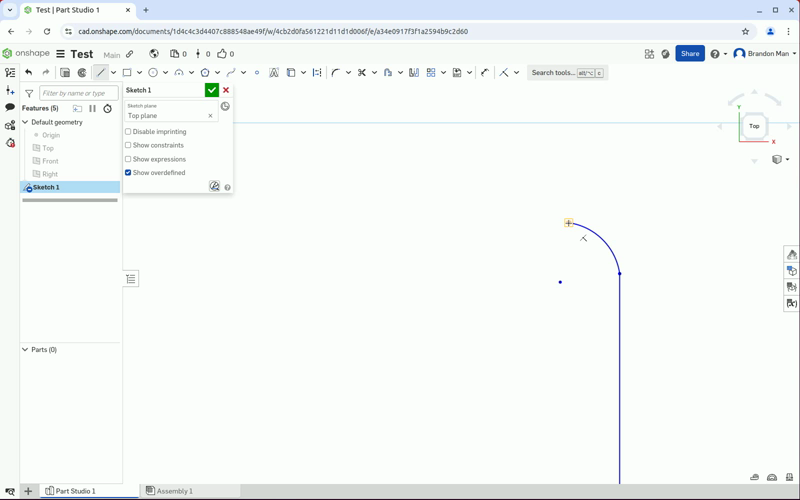
click(568, 222)
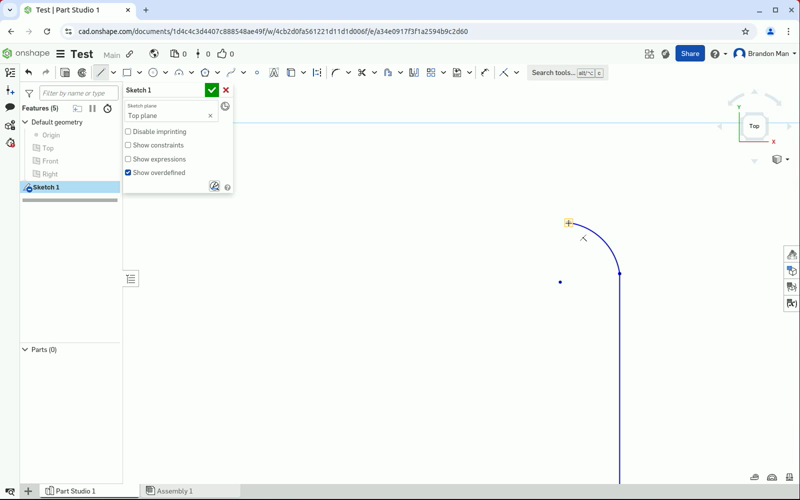
scroll(-6)
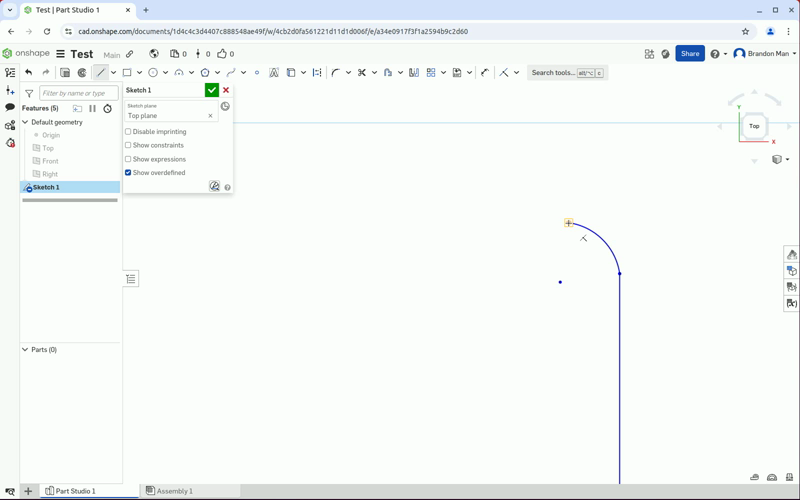
scroll(-6)
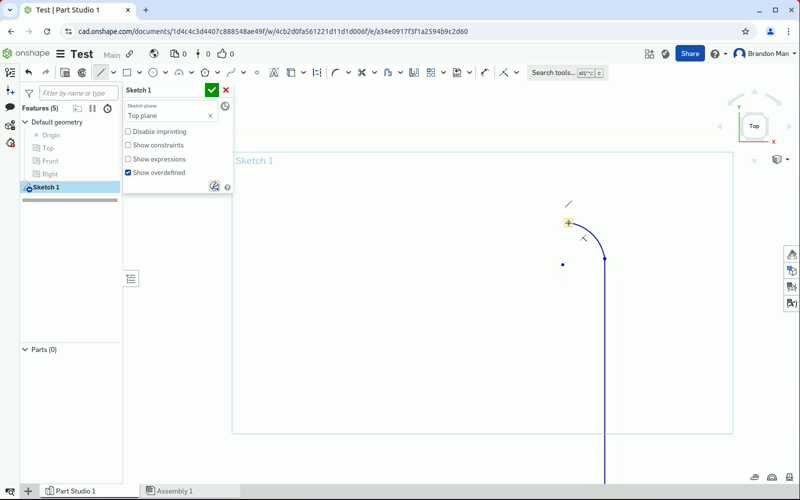
scroll(-6)
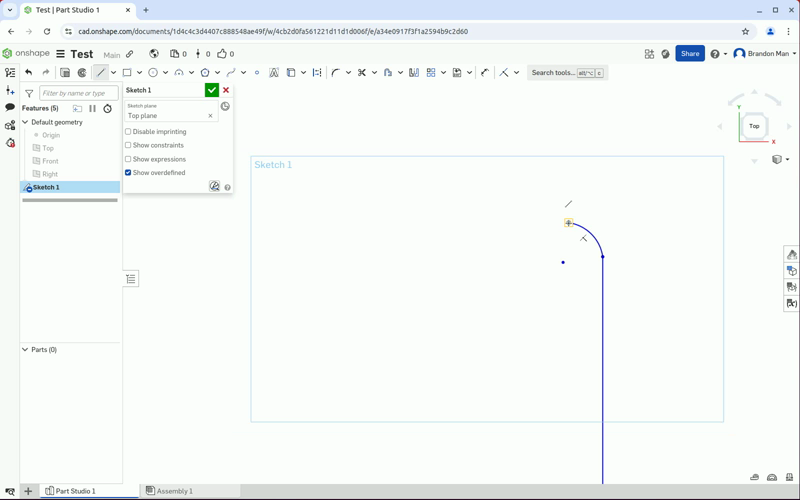
scroll(-6)
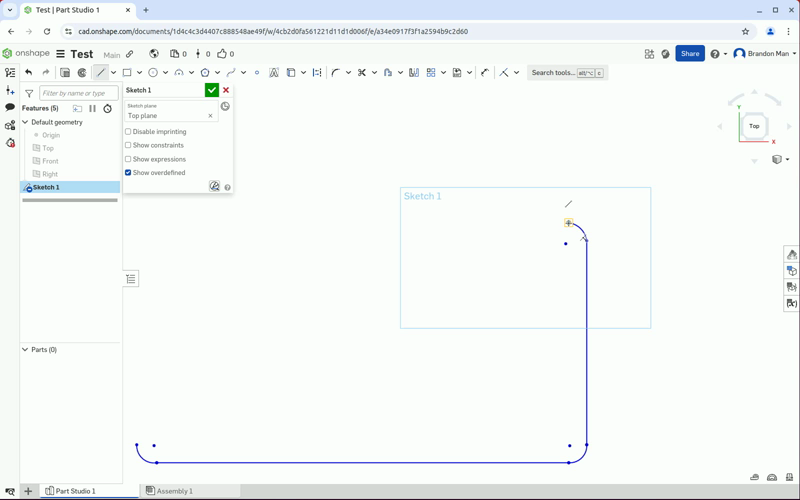
scroll(-6)
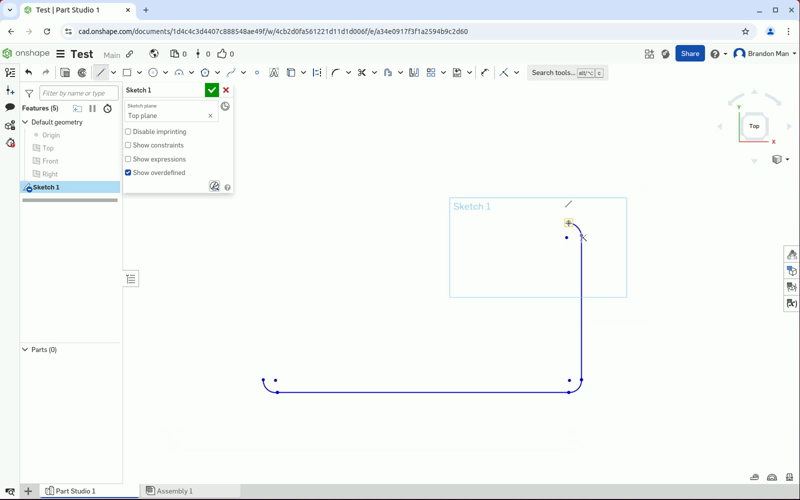
scroll(-6)
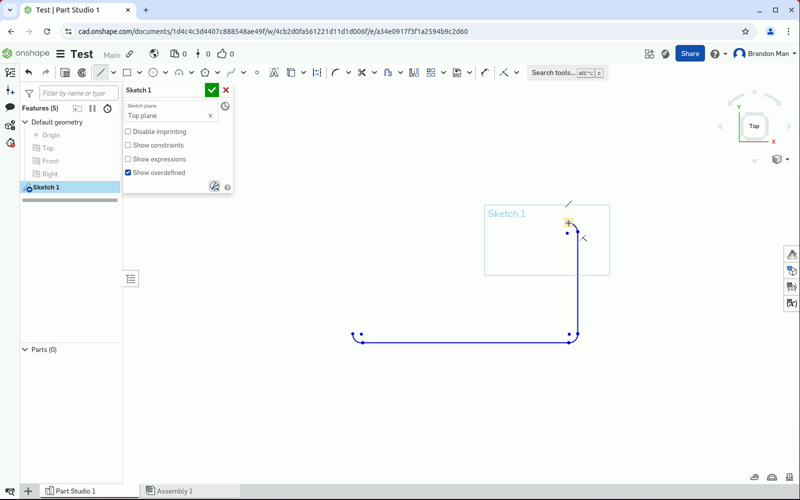
scroll(-6)
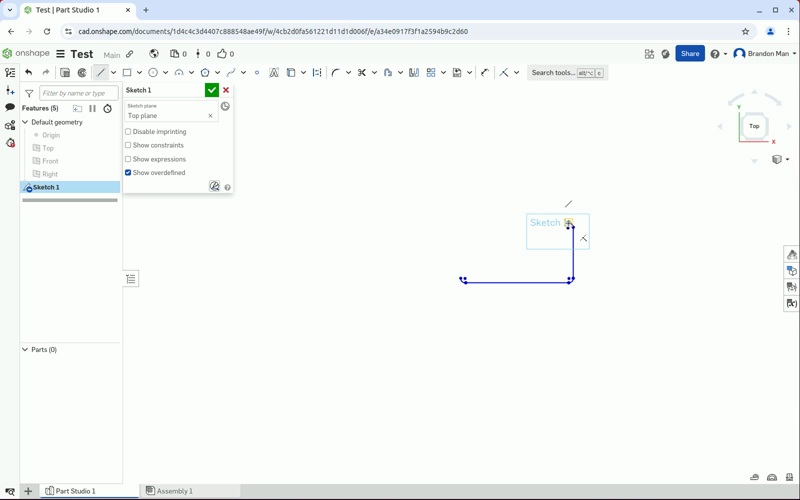
key_down(shift)
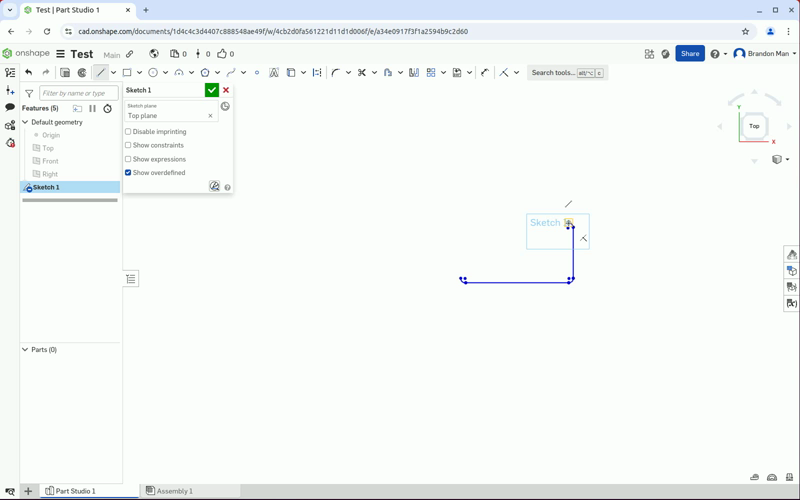
mouse_move(465, 222)
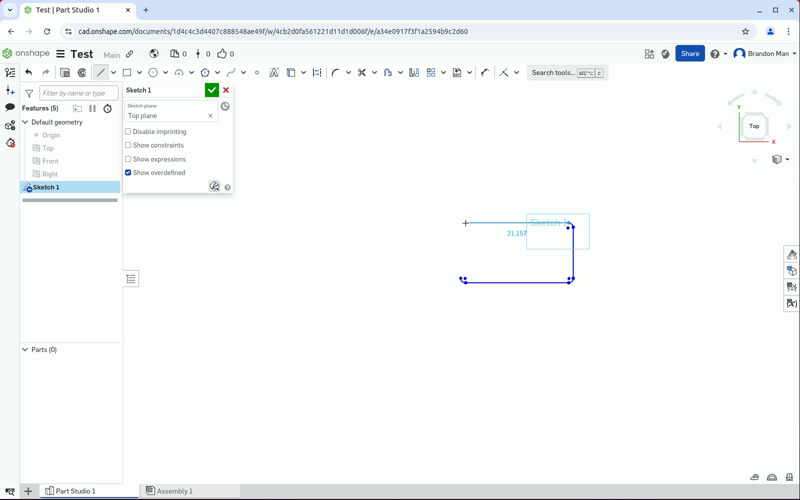
click(465, 222)
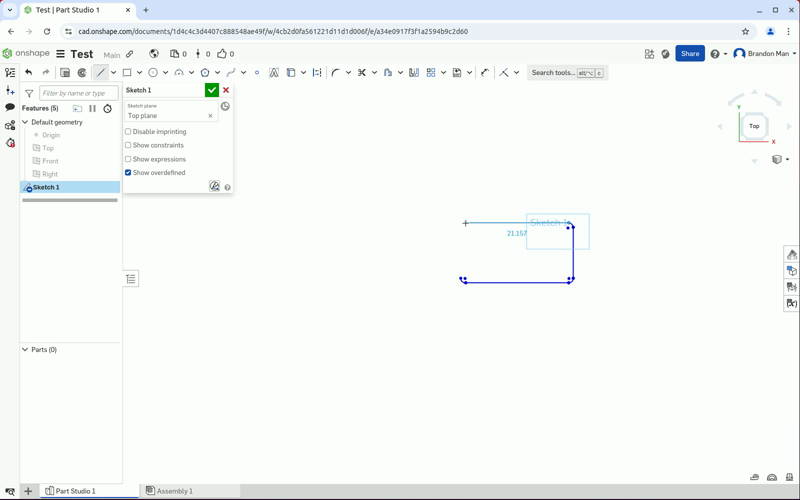
key_up(shift)
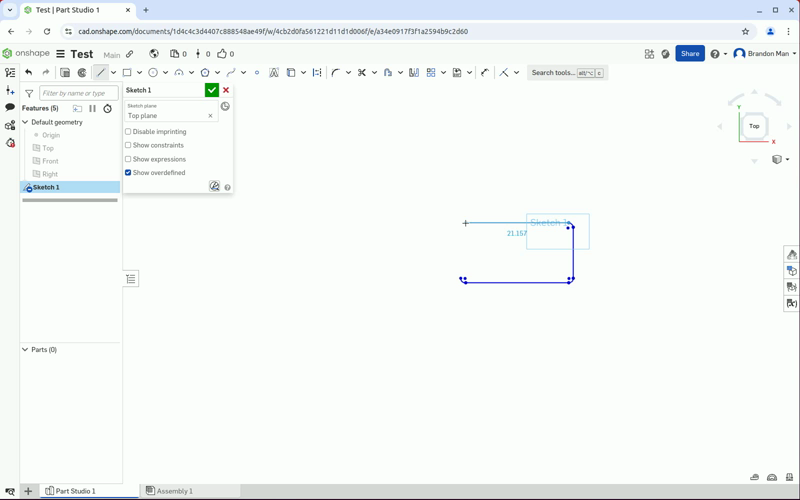
key(esc)
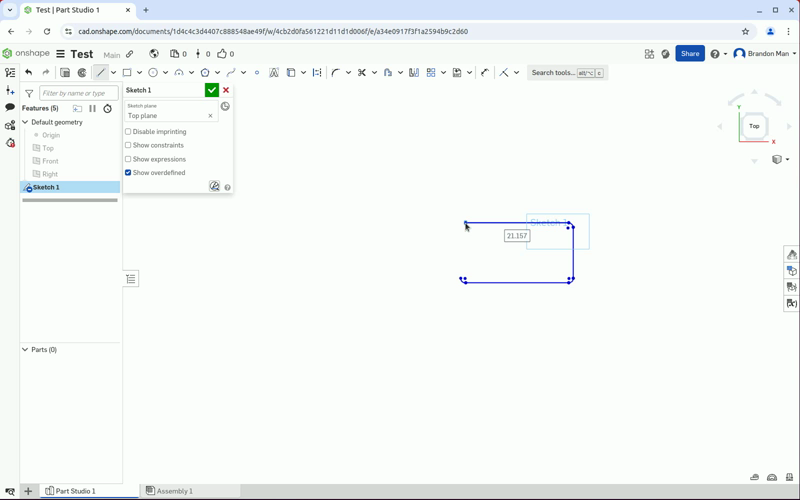
key(a)
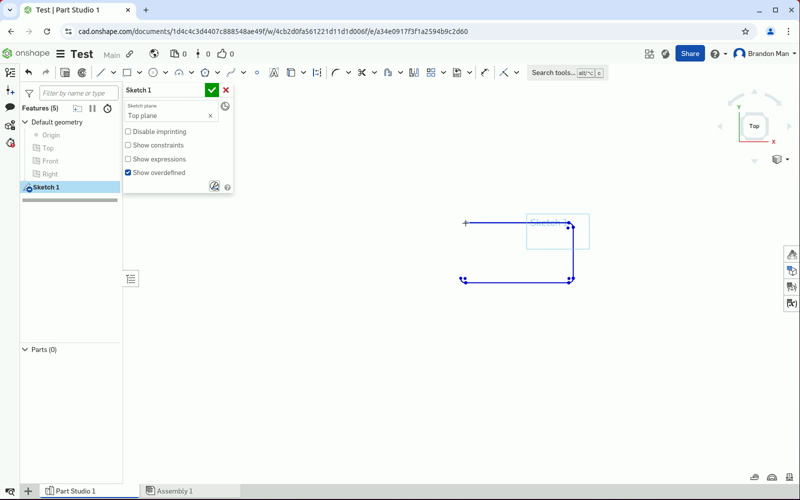
mouse_move(465, 222)
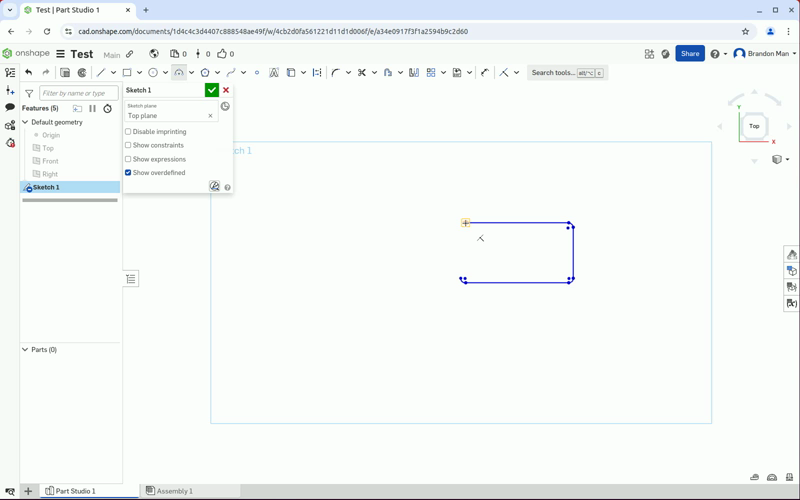
click(465, 222)
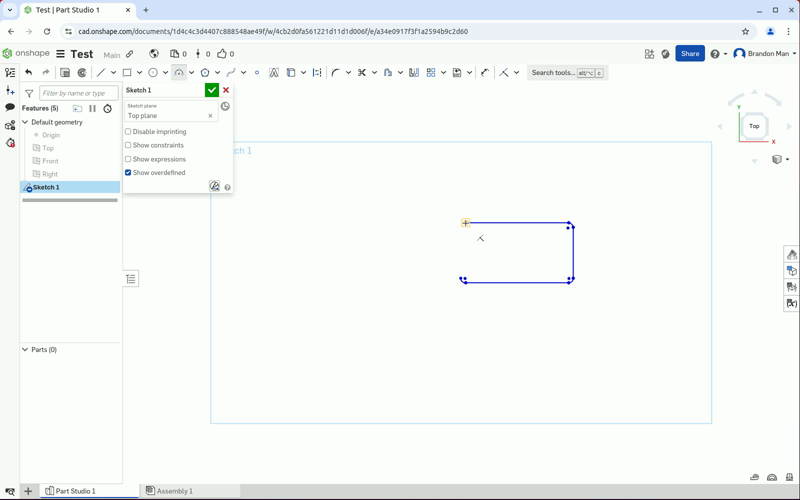
key_down(shift)
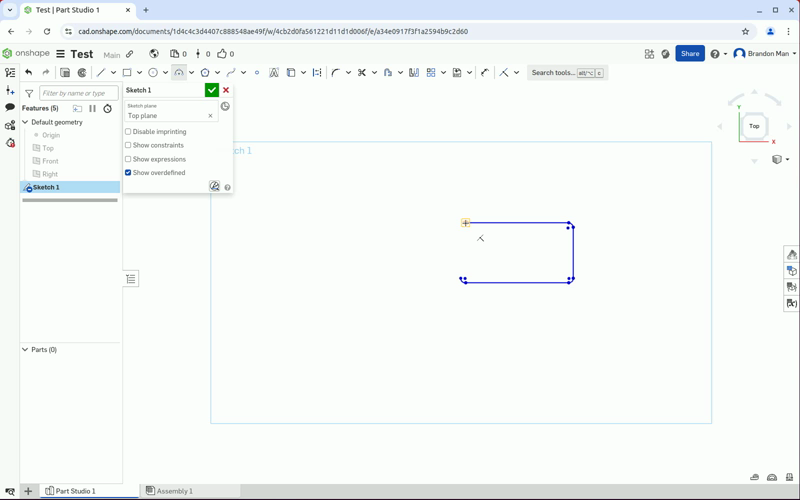
mouse_move(460, 227)
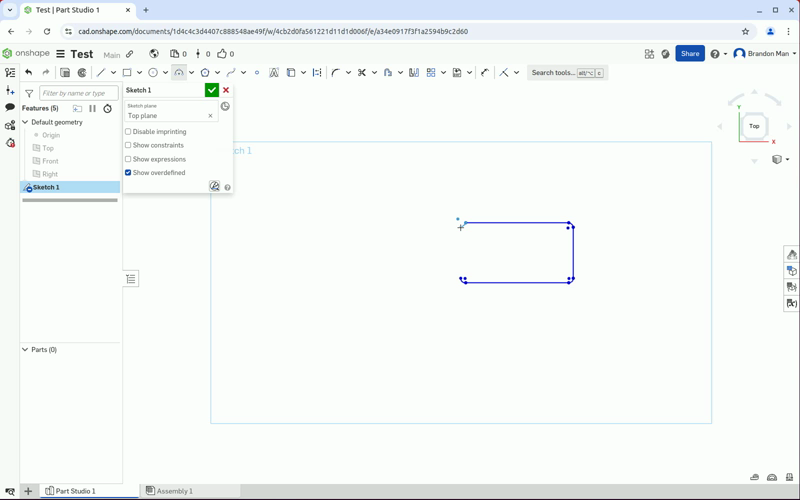
scroll(6)
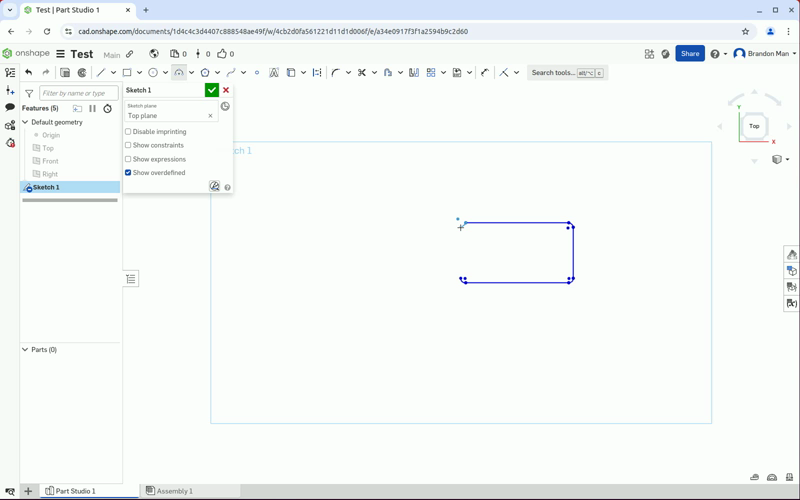
scroll(6)
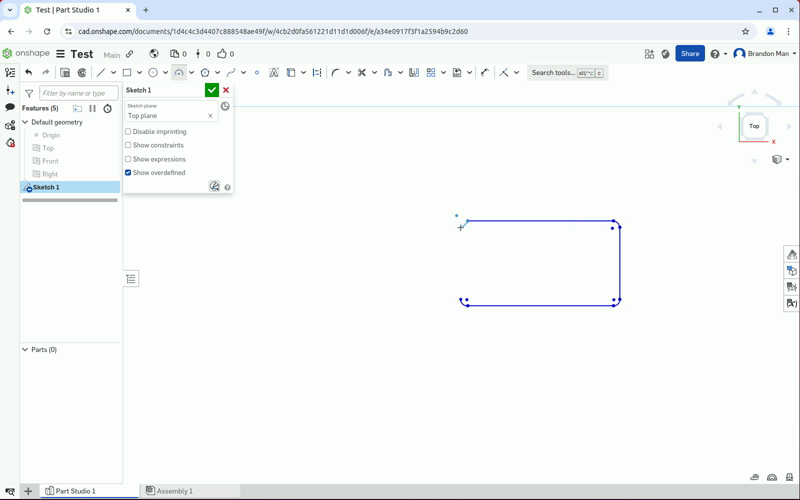
scroll(6)
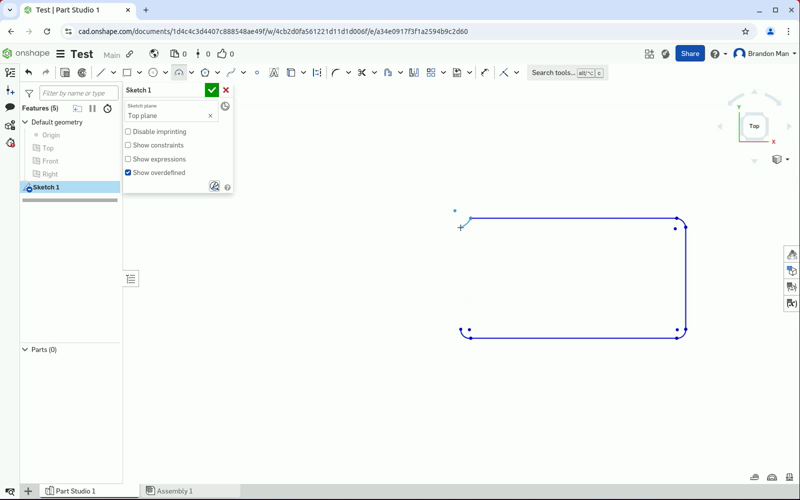
scroll(6)
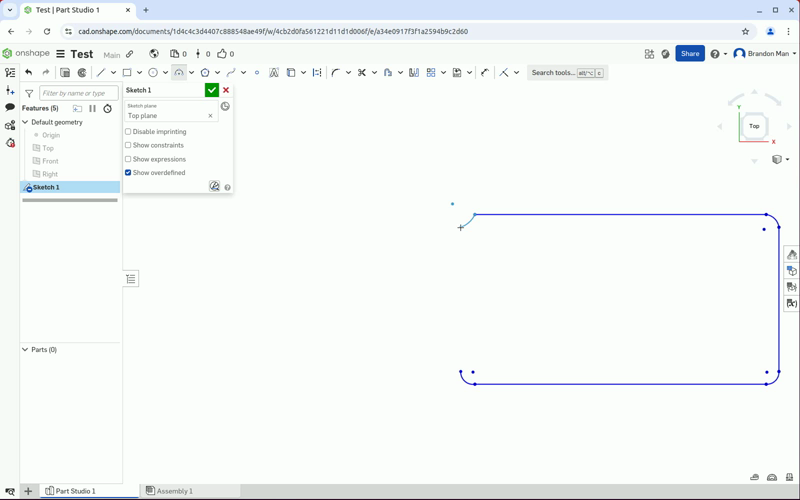
scroll(6)
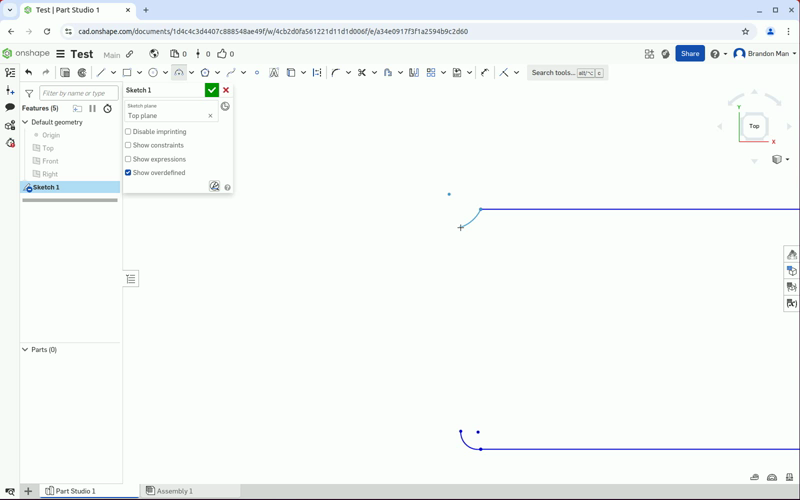
scroll(6)
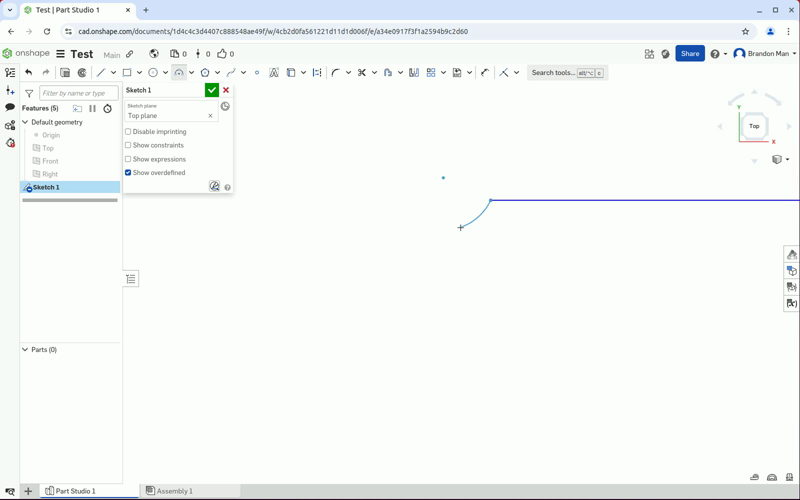
scroll(6)
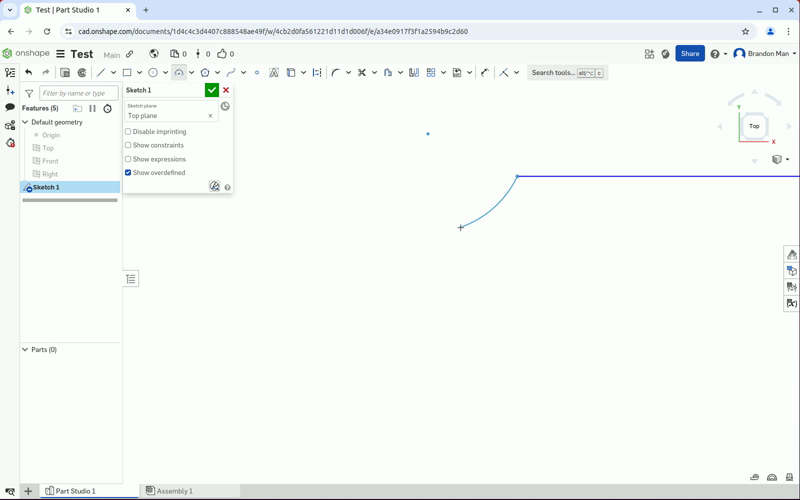
click(460, 227)
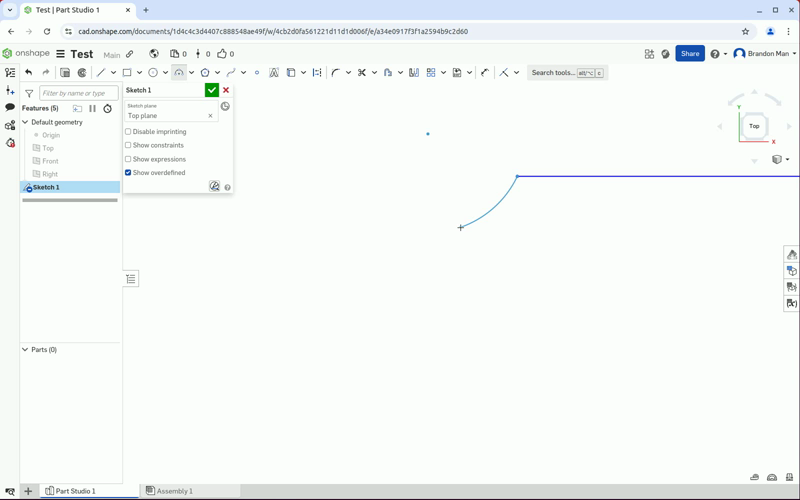
scroll(-6)
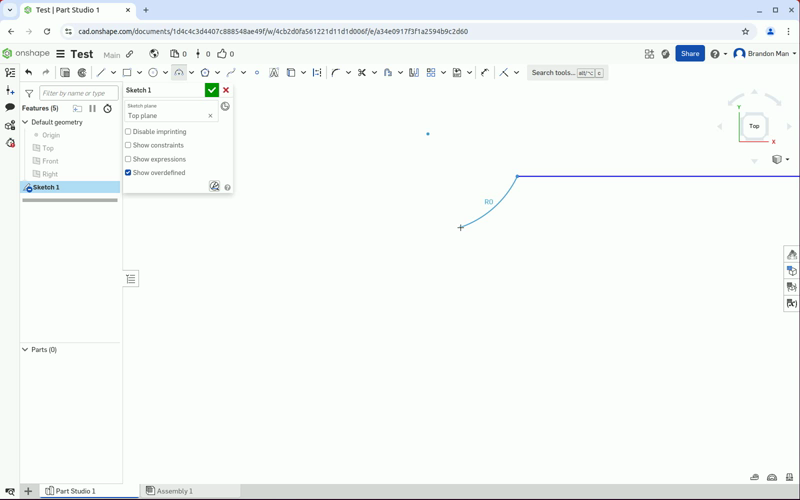
scroll(-6)
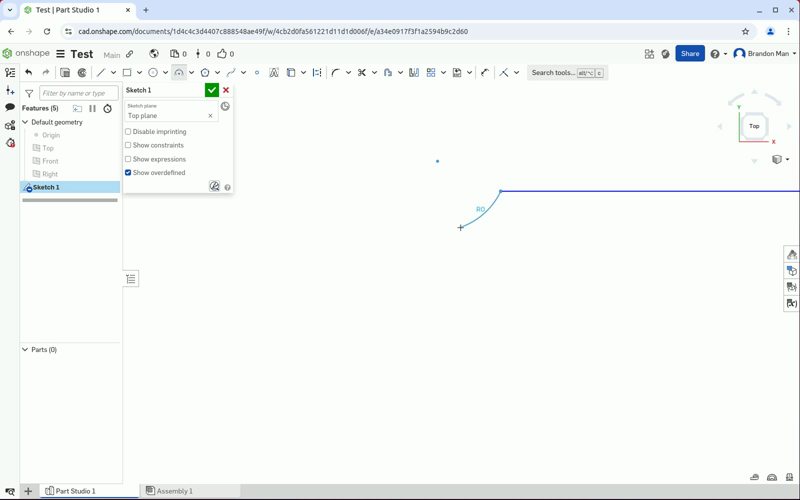
scroll(-6)
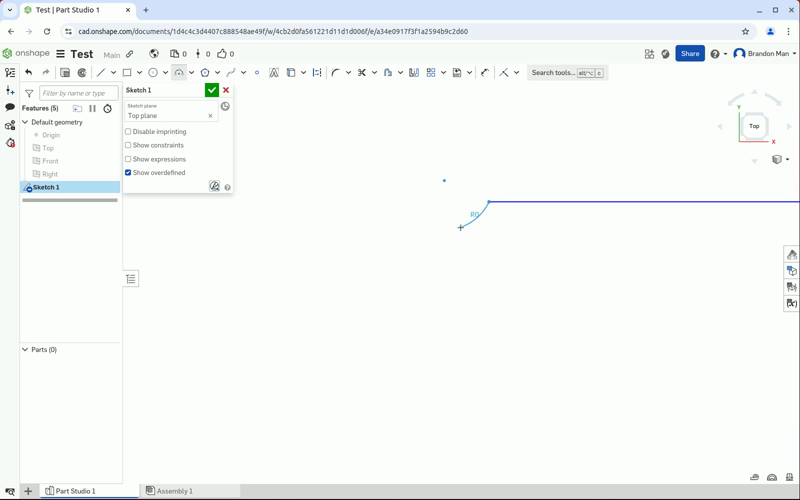
scroll(-6)
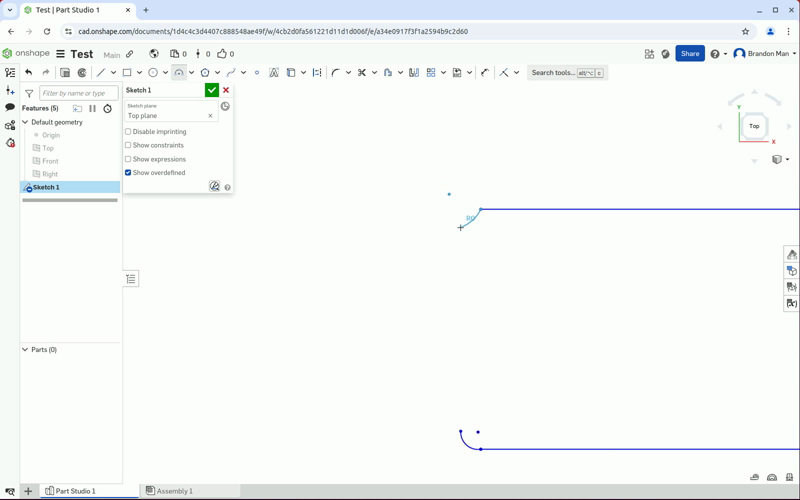
scroll(-6)
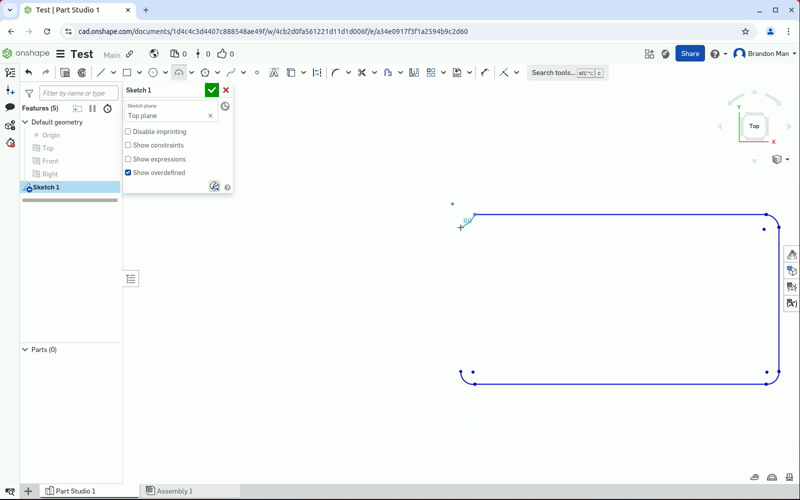
scroll(-6)
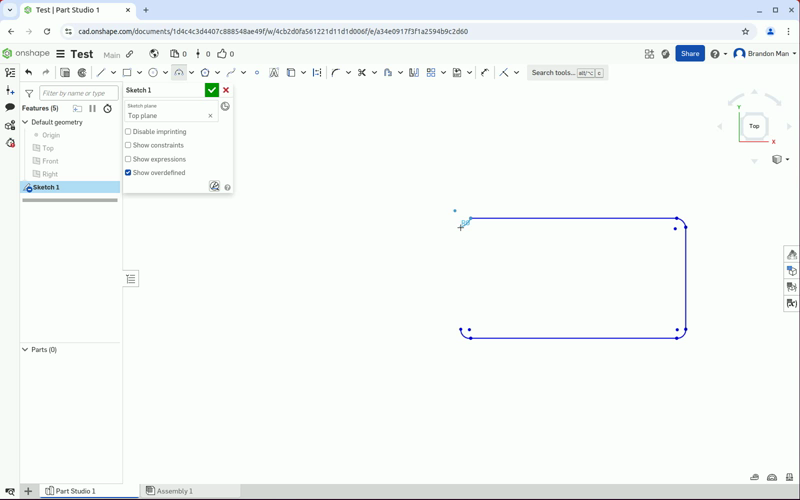
scroll(-6)
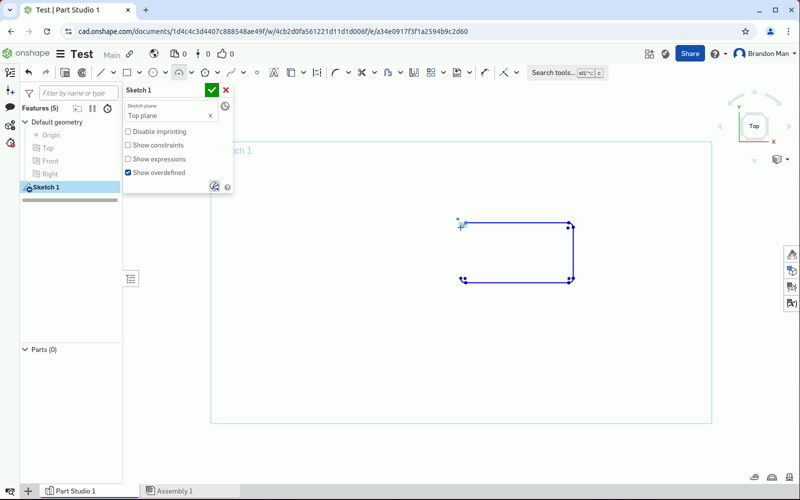
mouse_move(462, 224)
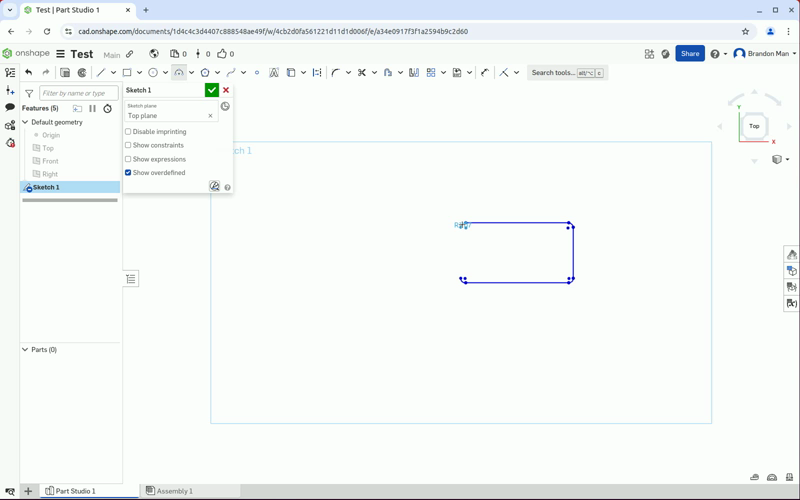
scroll(6)
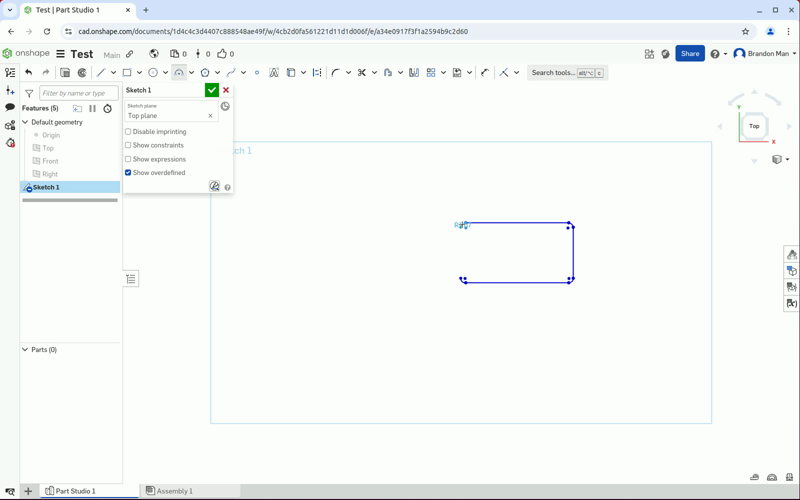
scroll(6)
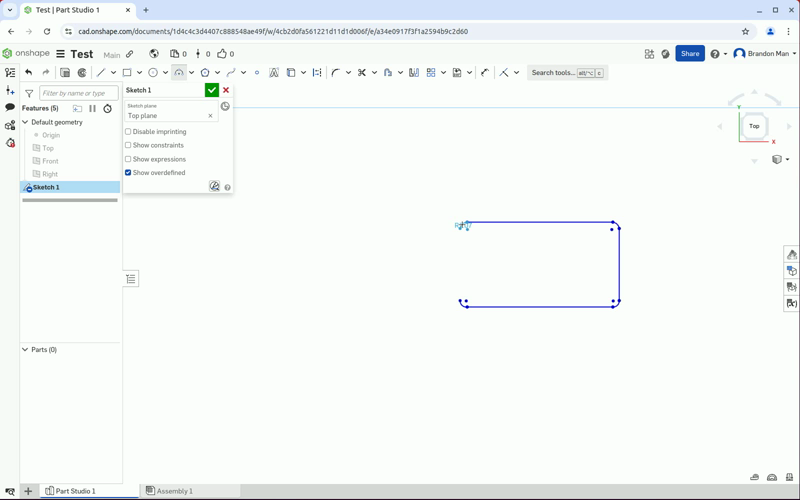
scroll(6)
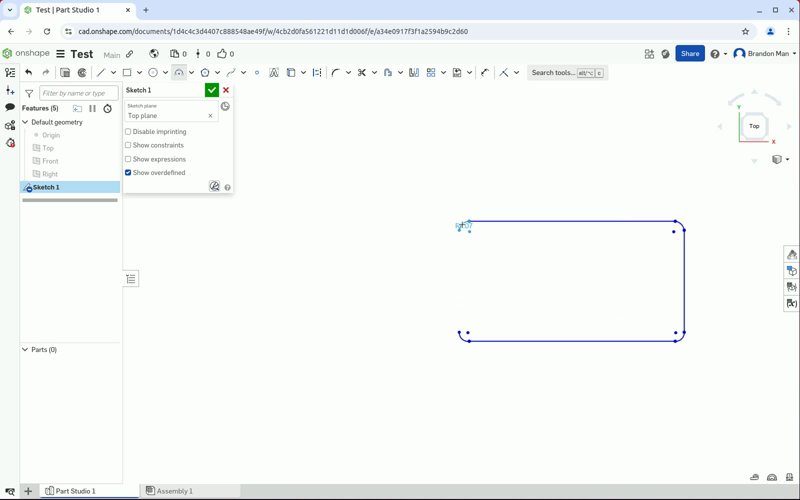
scroll(6)
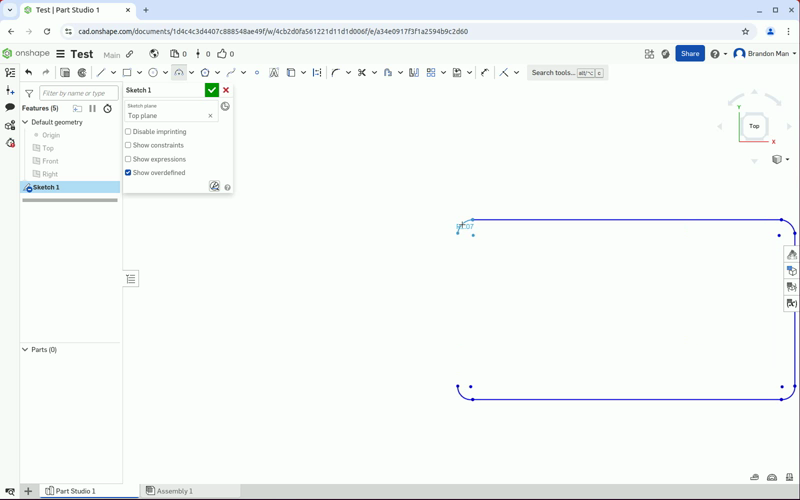
scroll(6)
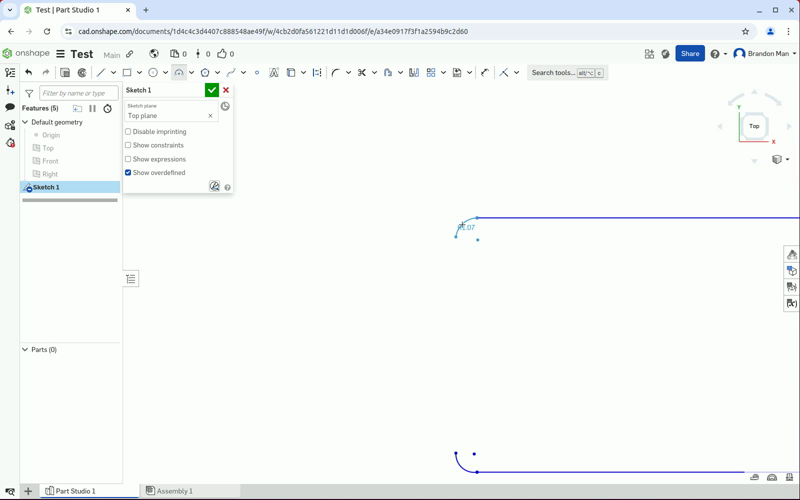
scroll(6)
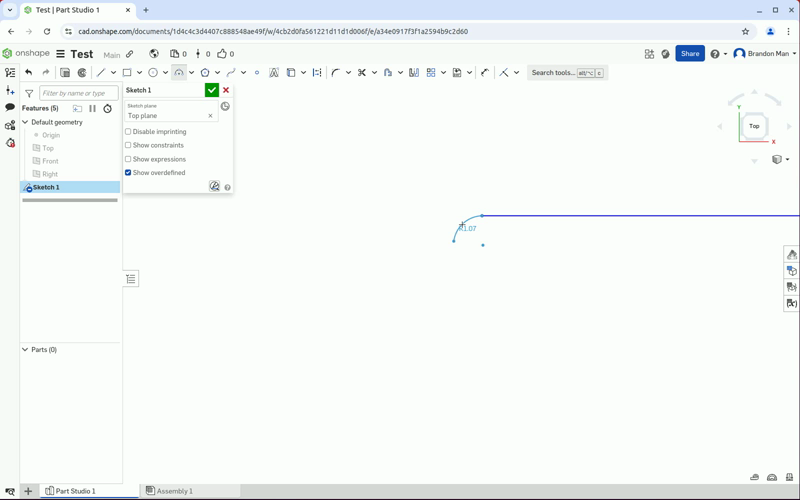
scroll(6)
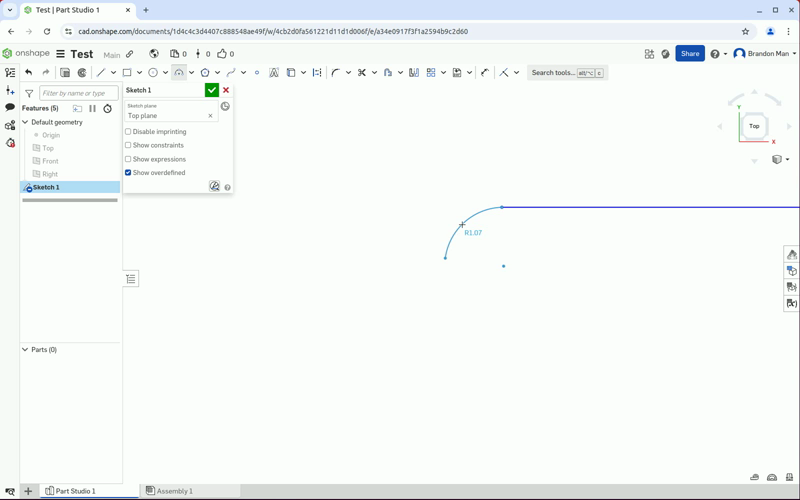
click(462, 224)
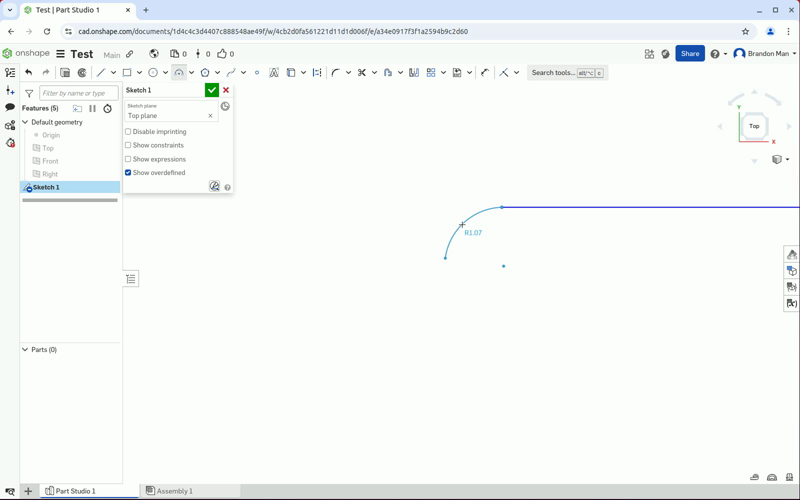
scroll(-6)
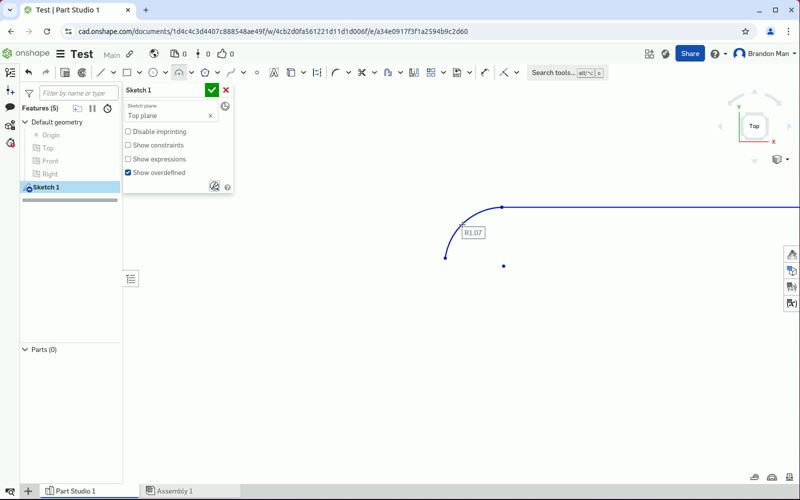
scroll(-6)
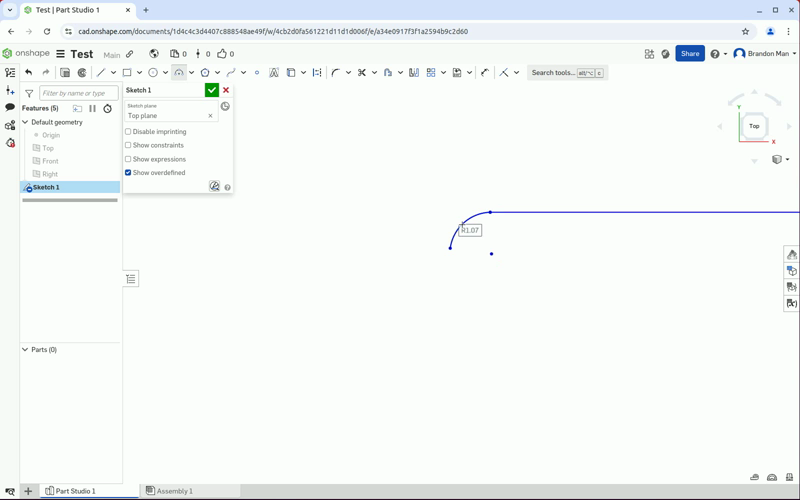
scroll(-6)
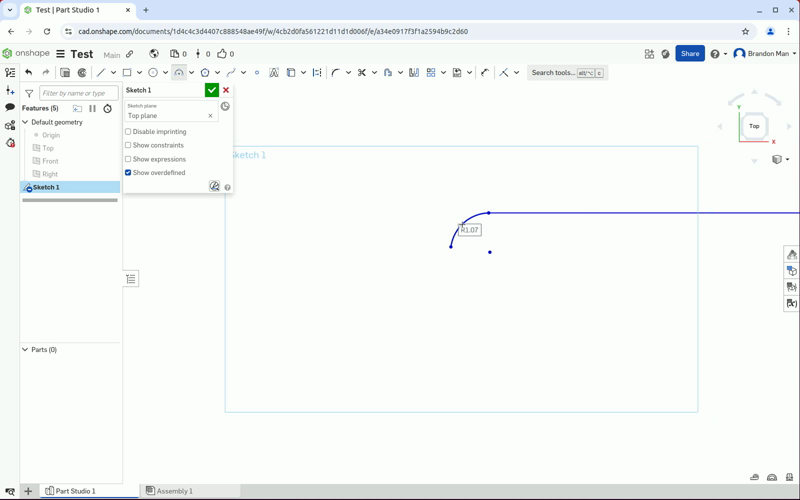
scroll(-6)
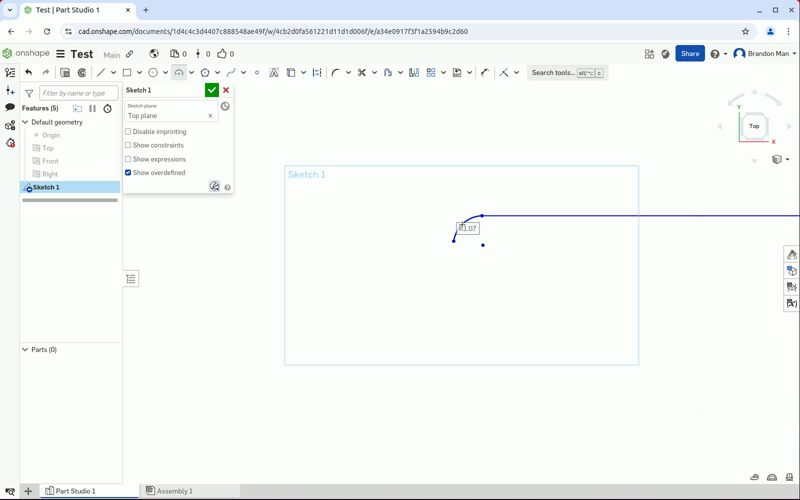
scroll(-6)
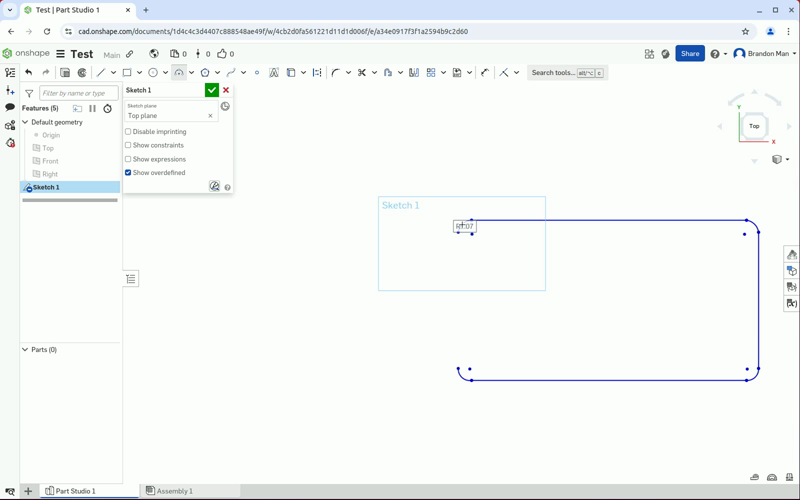
scroll(-6)
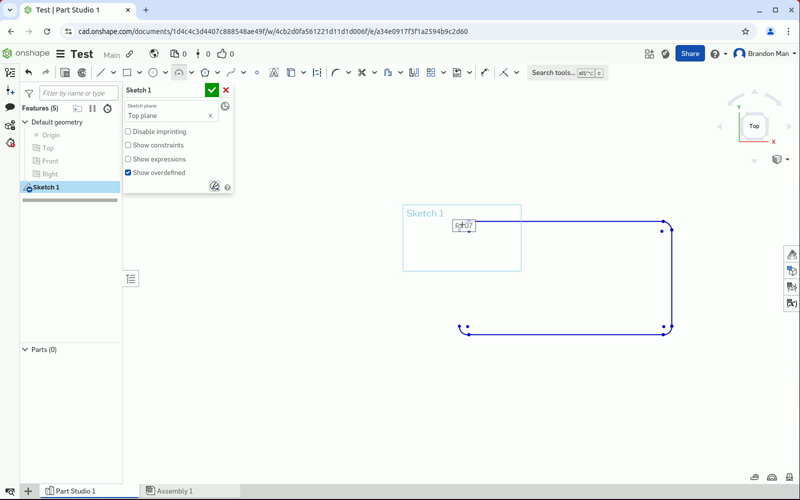
scroll(-6)
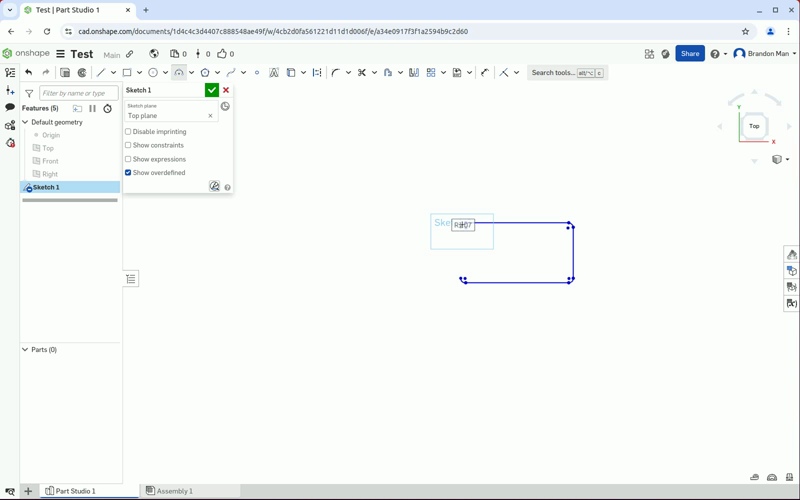
key_up(shift)
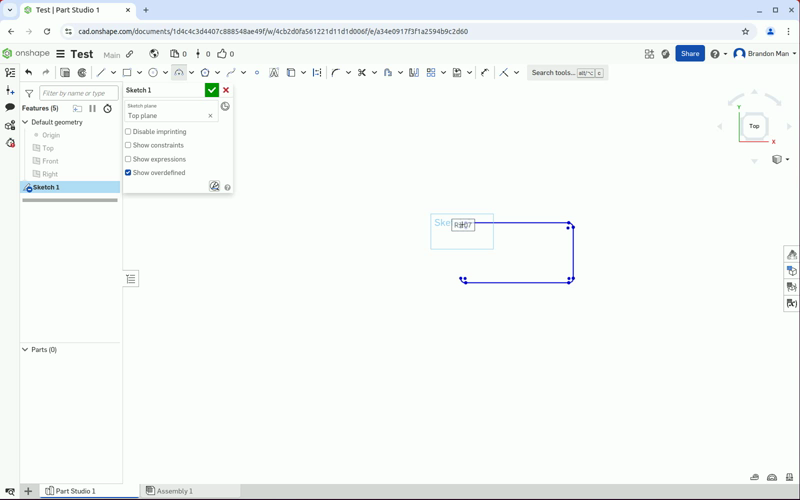
key(esc)
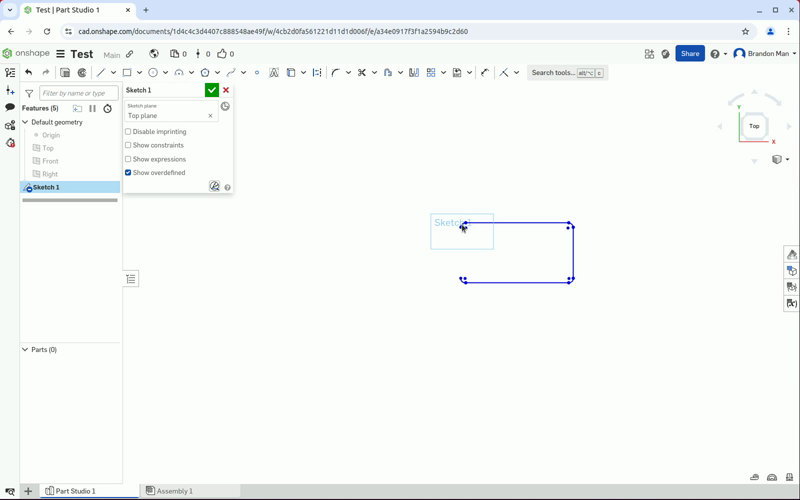
key(l)
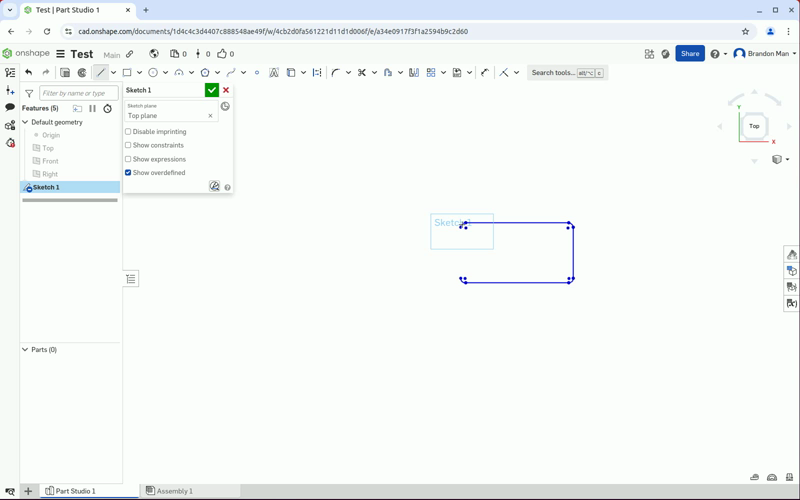
mouse_move(460, 227)
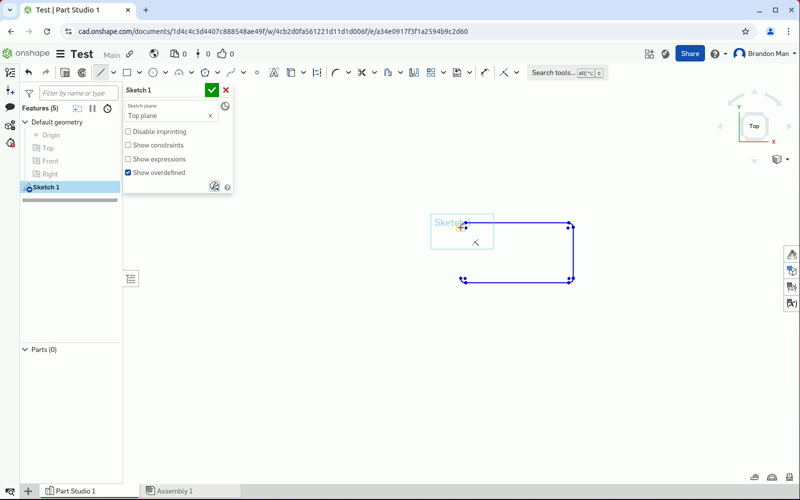
scroll(6)
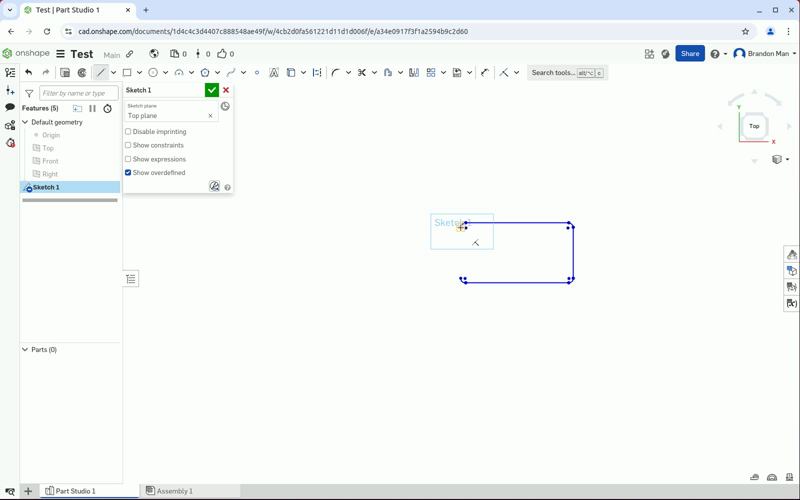
scroll(6)
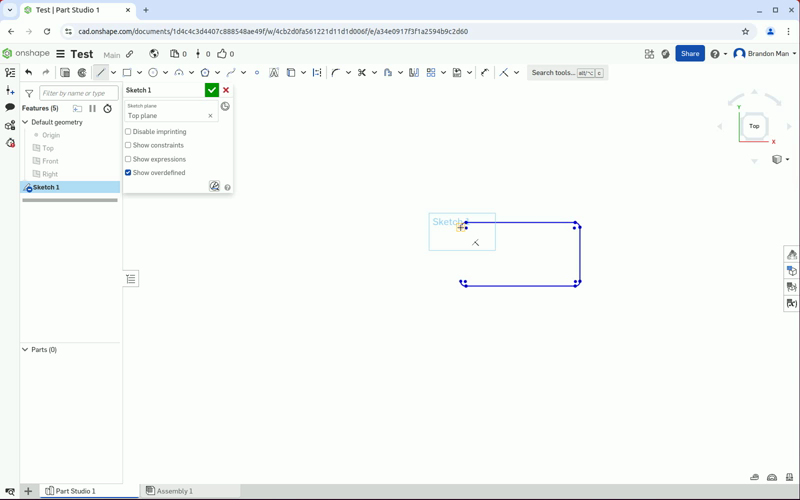
scroll(6)
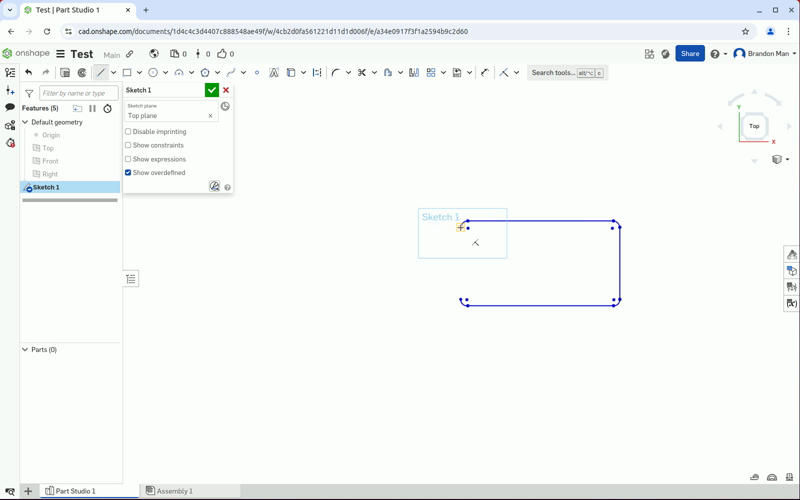
scroll(6)
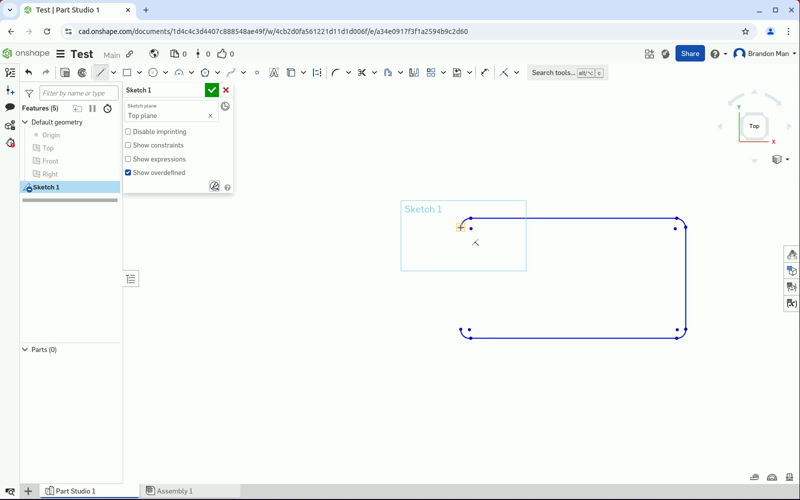
scroll(6)
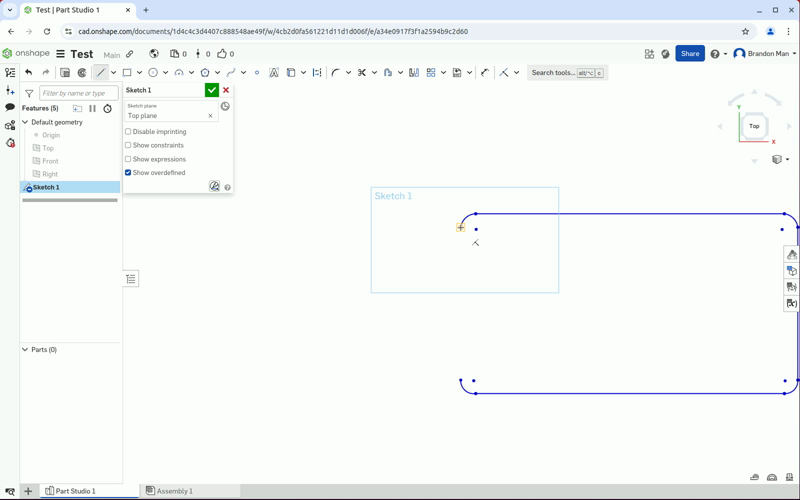
scroll(6)
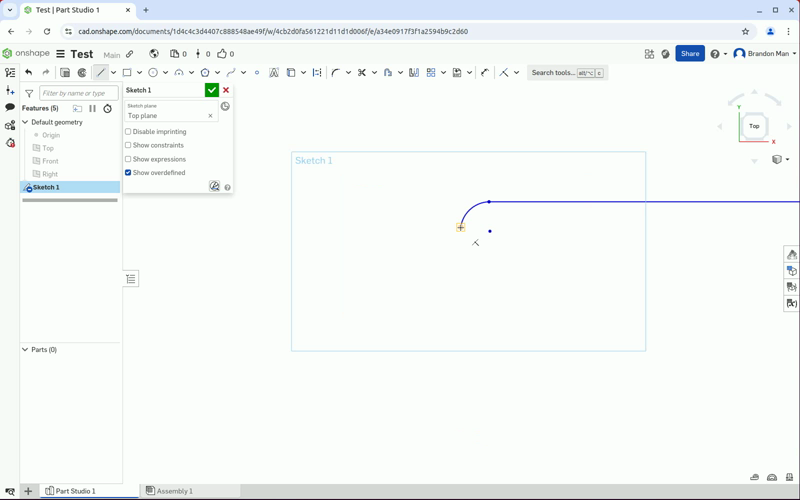
scroll(6)
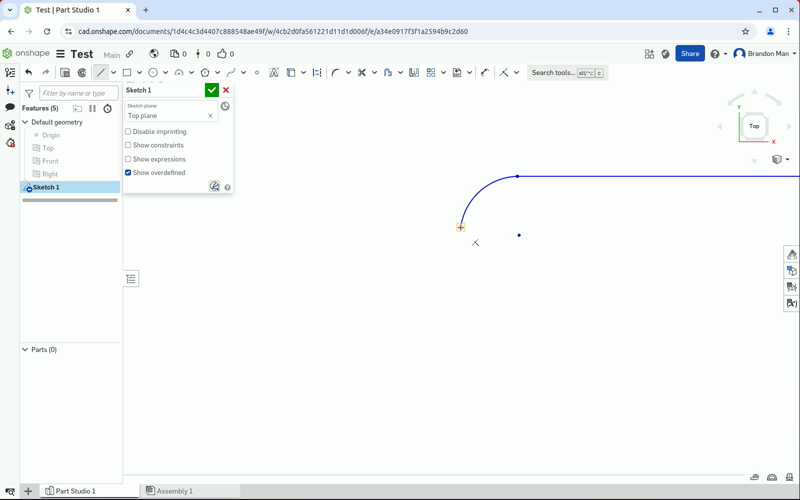
click(460, 227)
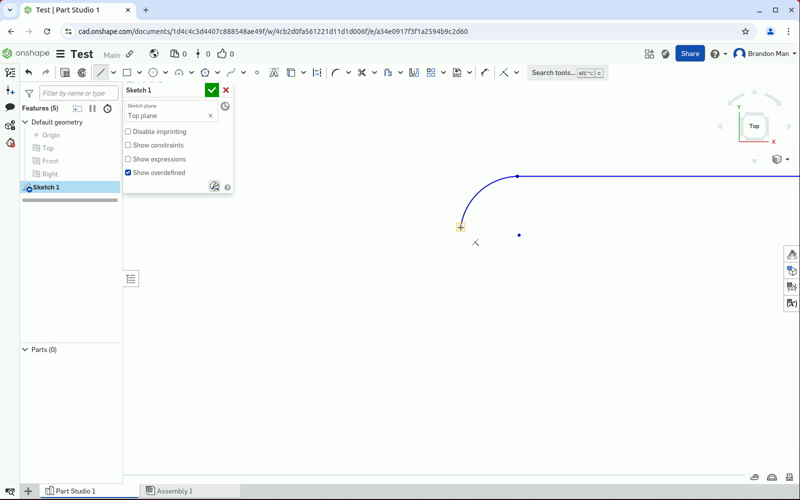
scroll(-6)
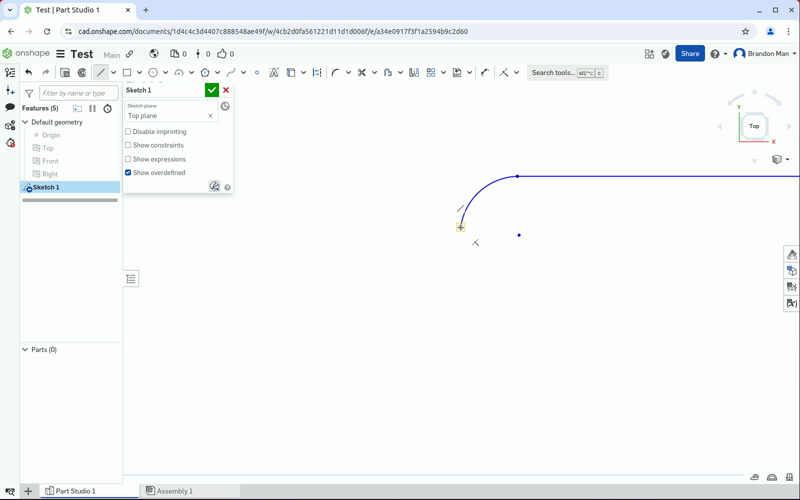
scroll(-6)
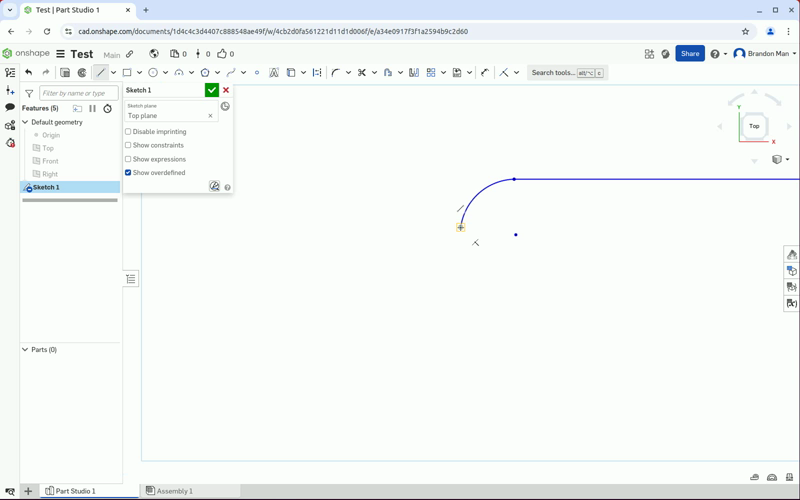
scroll(-6)
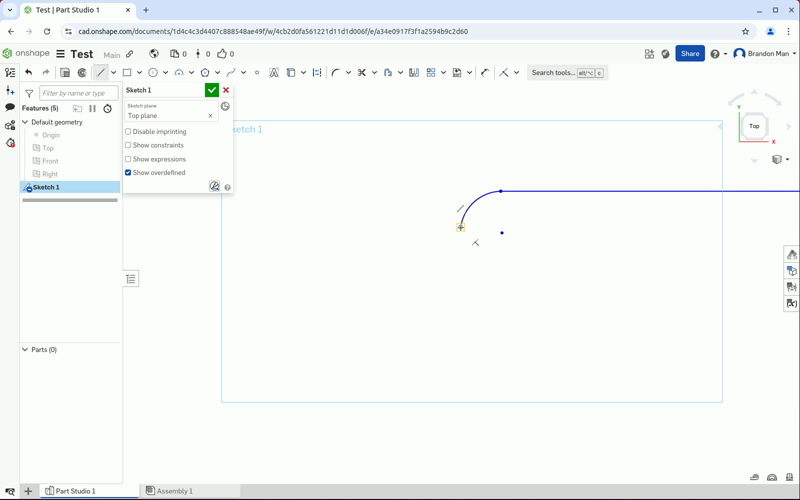
scroll(-6)
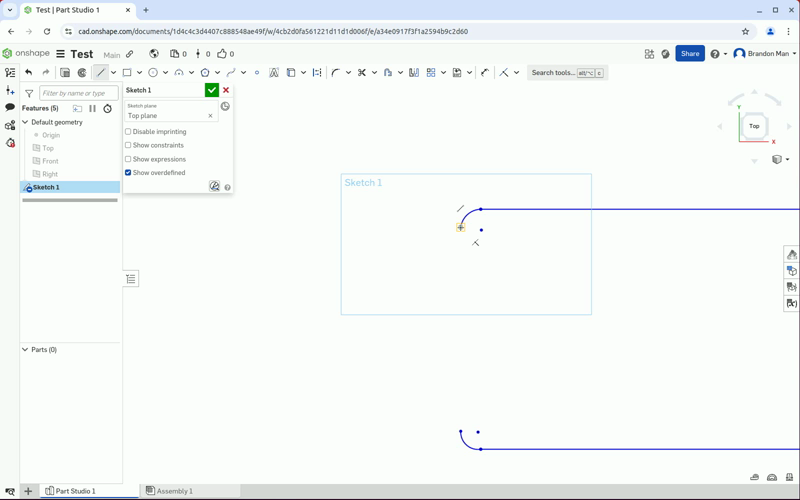
scroll(-6)
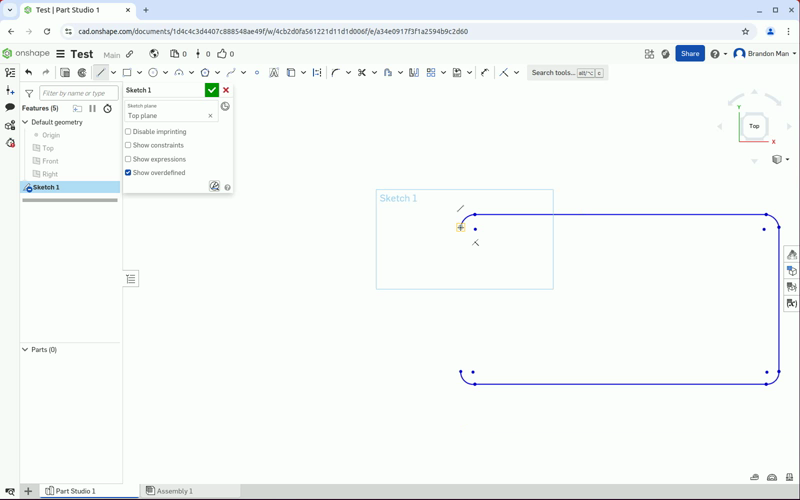
scroll(-6)
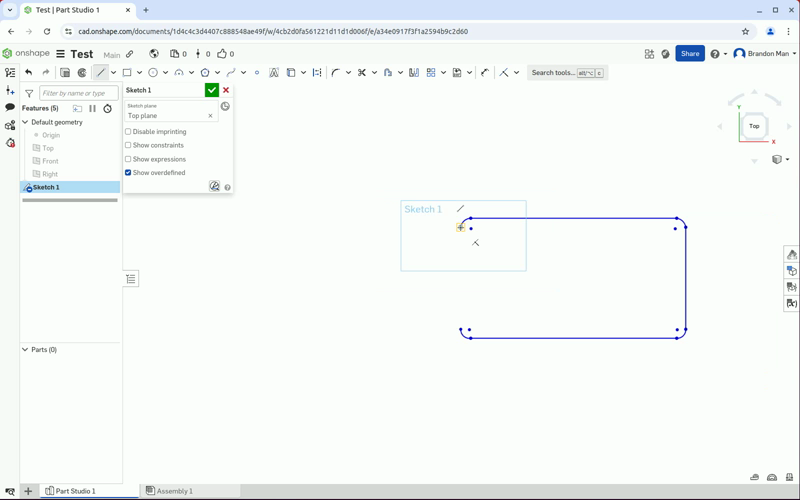
scroll(-6)
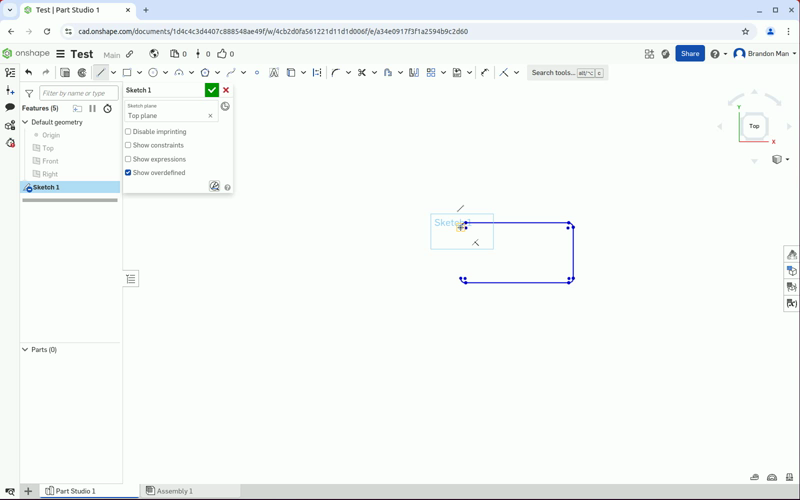
mouse_move(490, 227)
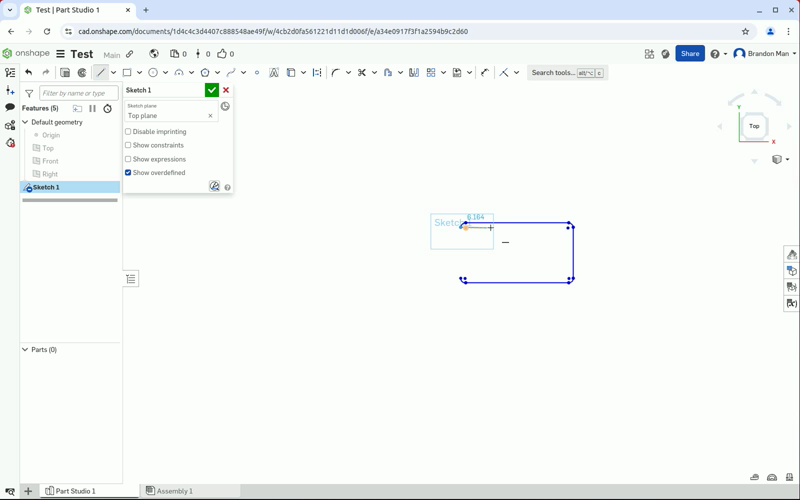
key_down(shift)
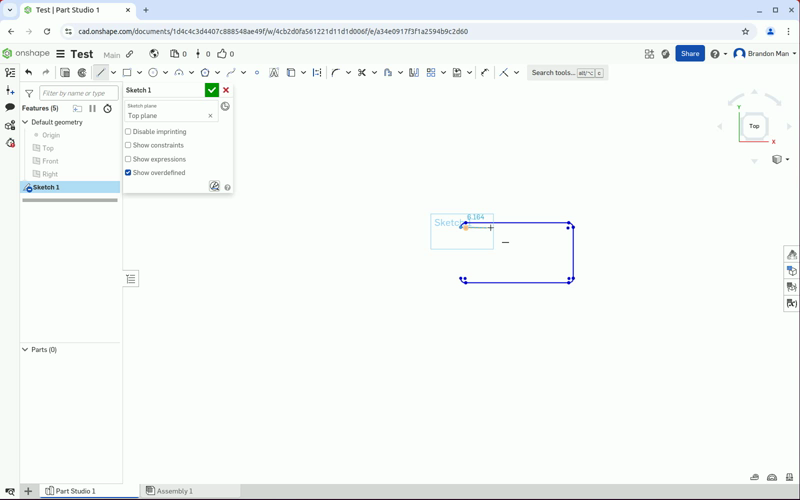
mouse_move(460, 278)
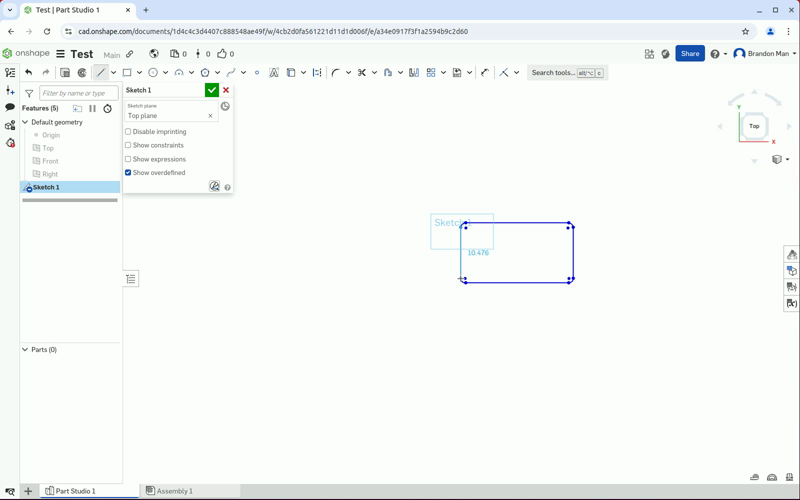
scroll(6)
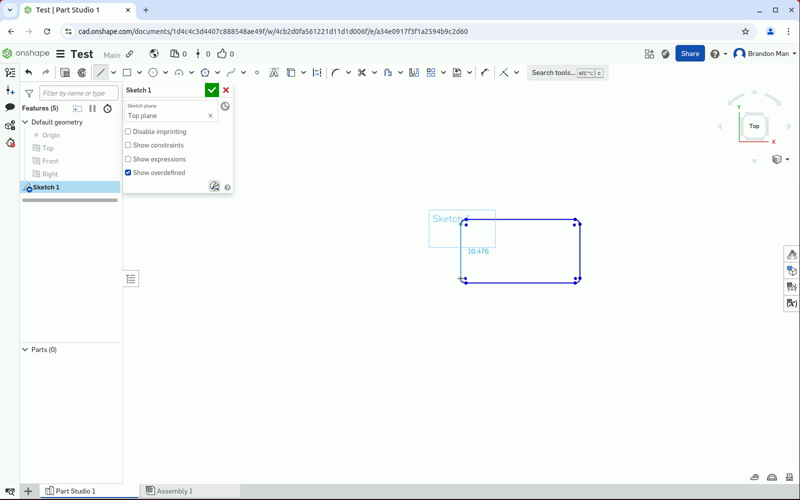
scroll(6)
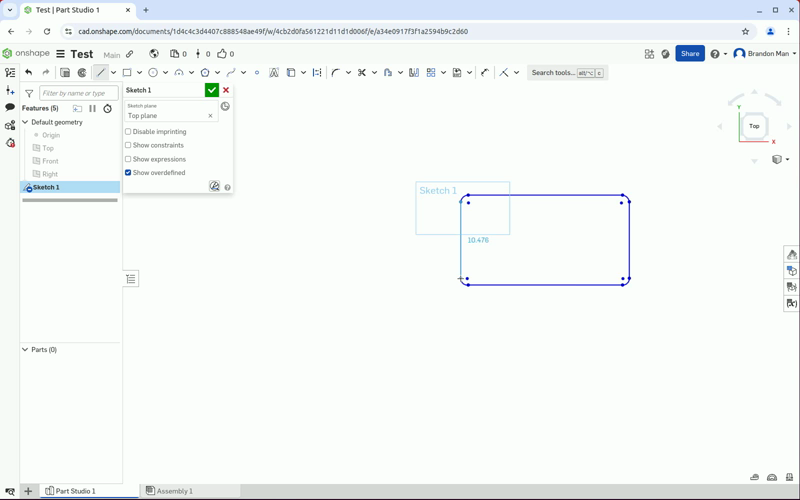
scroll(6)
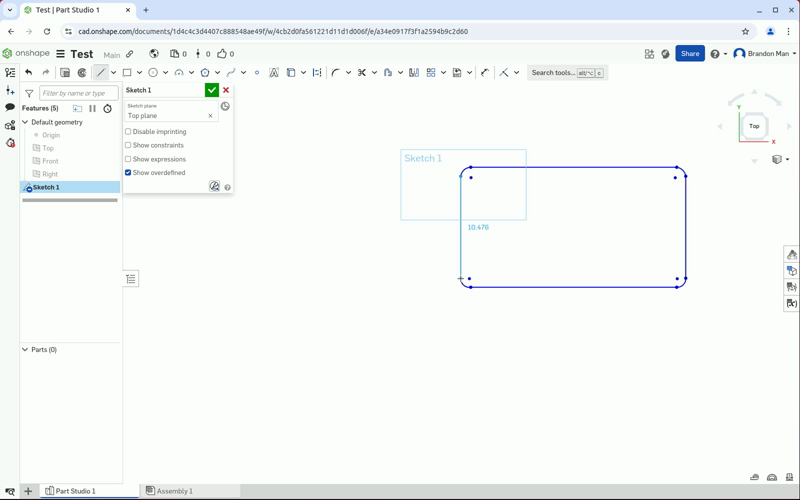
scroll(6)
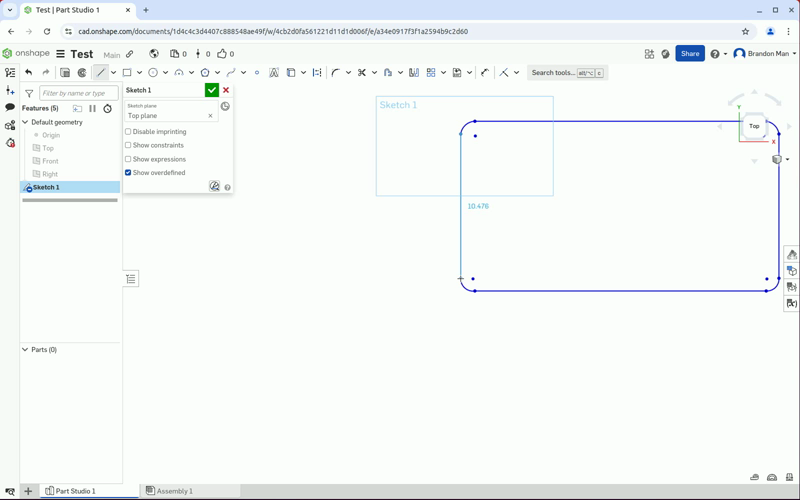
scroll(6)
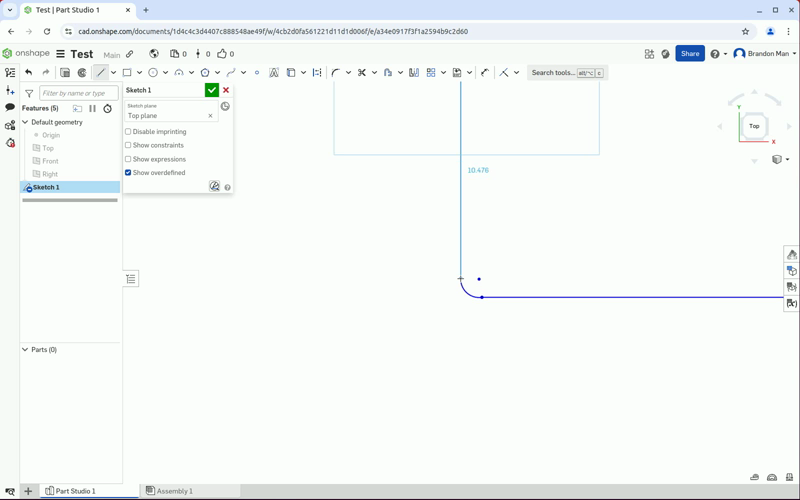
scroll(6)
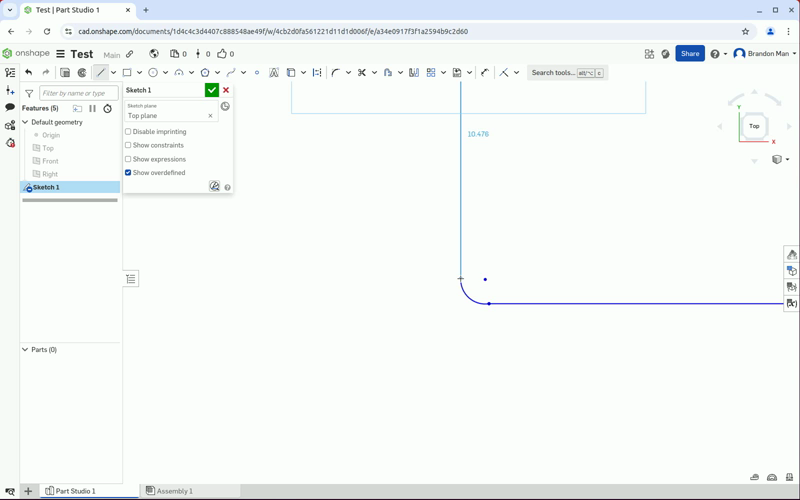
scroll(6)
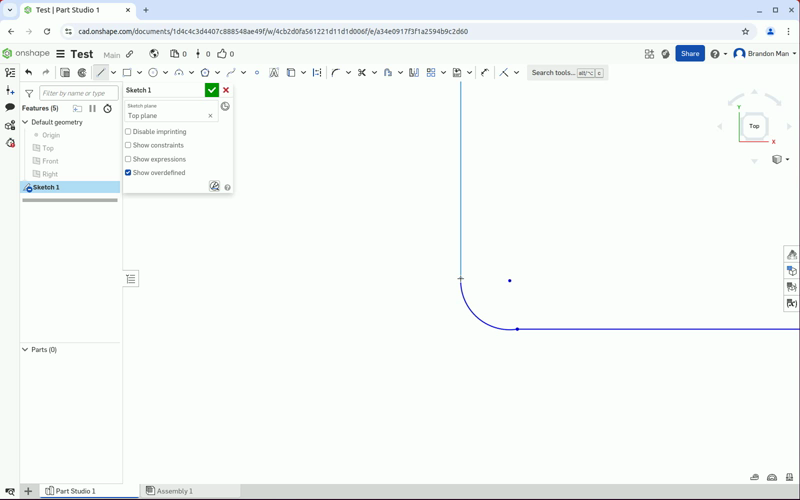
key_up(shift)
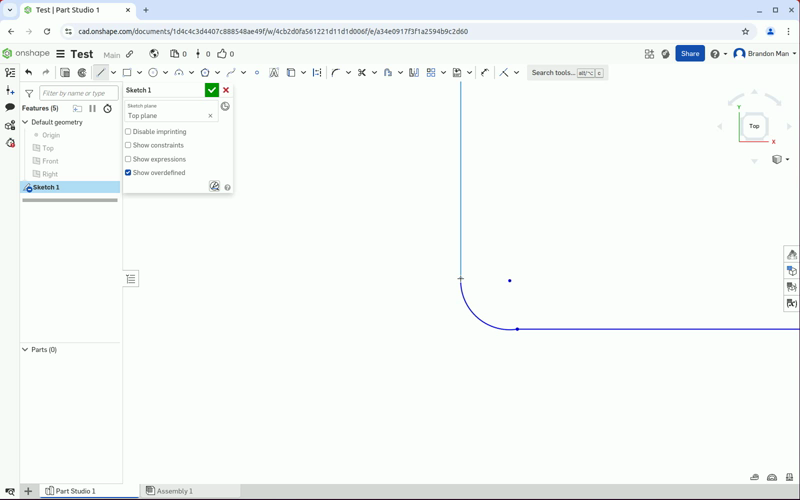
click(460, 278)
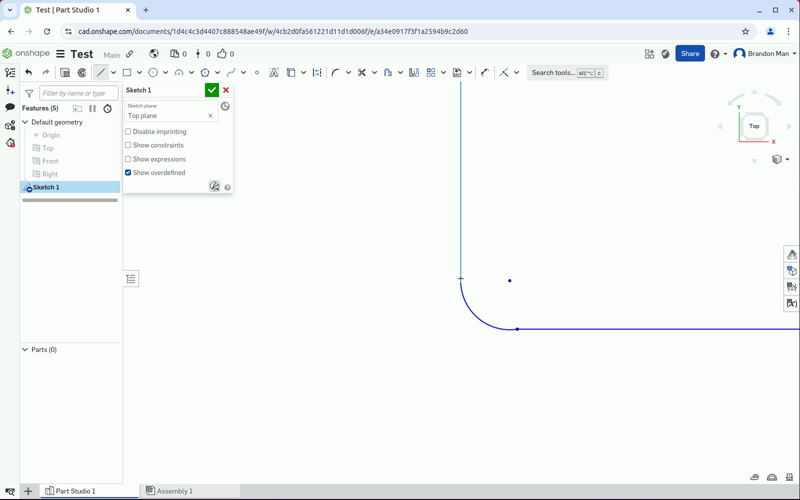
scroll(-6)
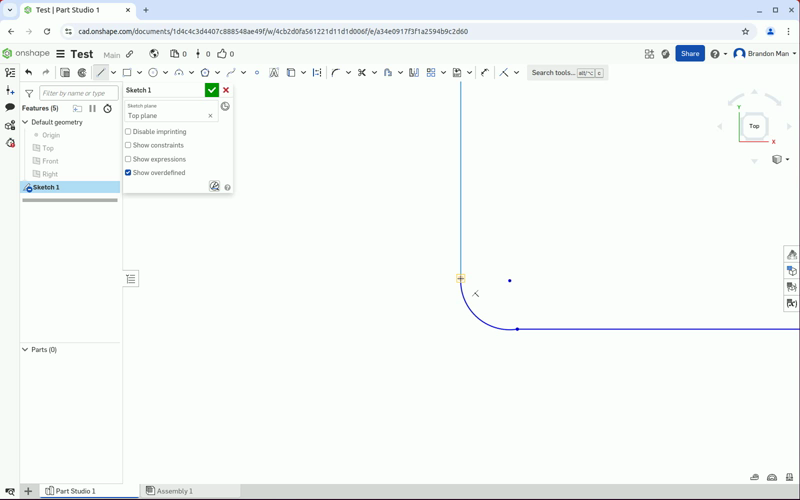
scroll(-6)
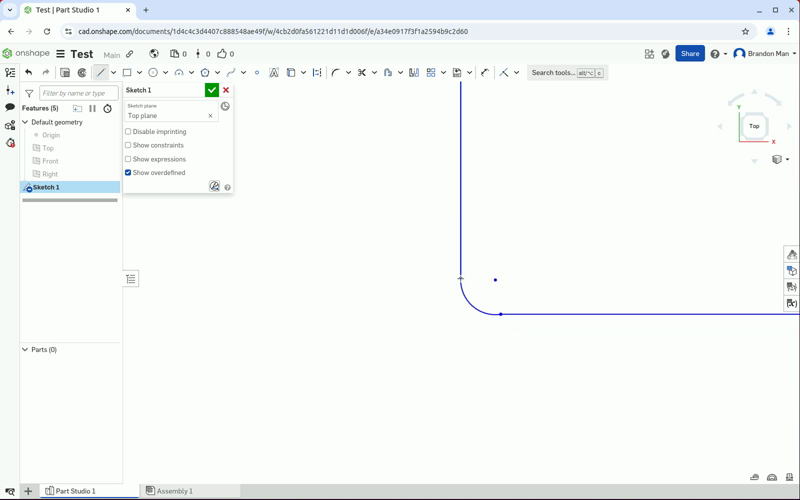
scroll(-6)
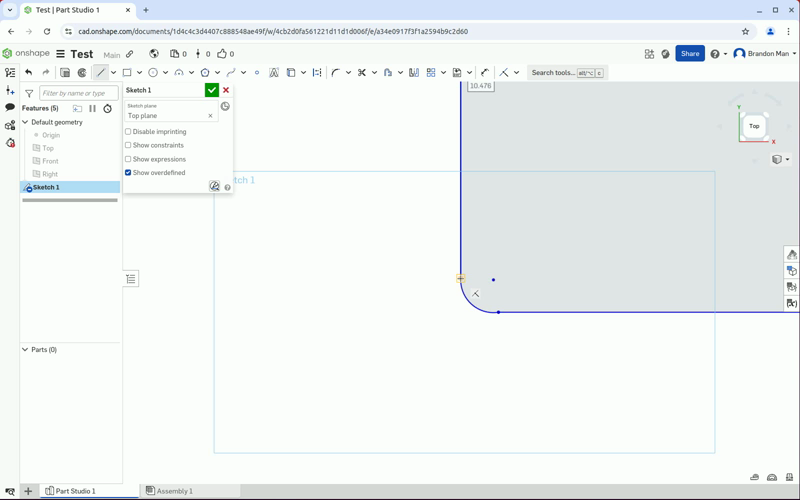
scroll(-6)
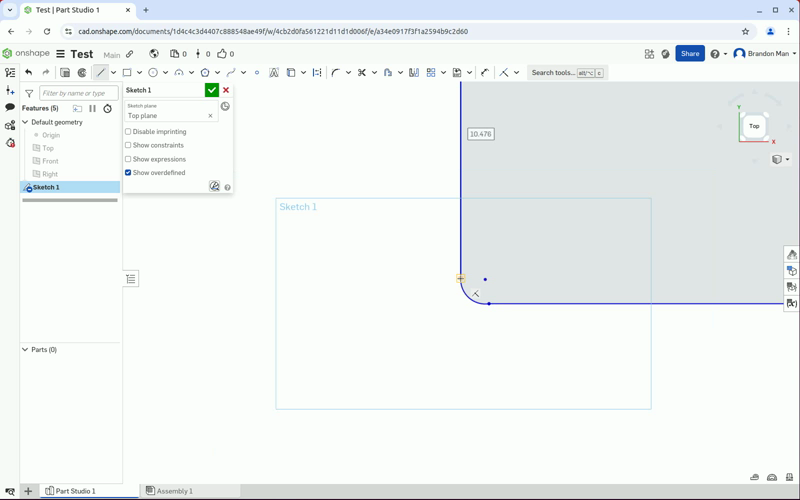
scroll(-6)
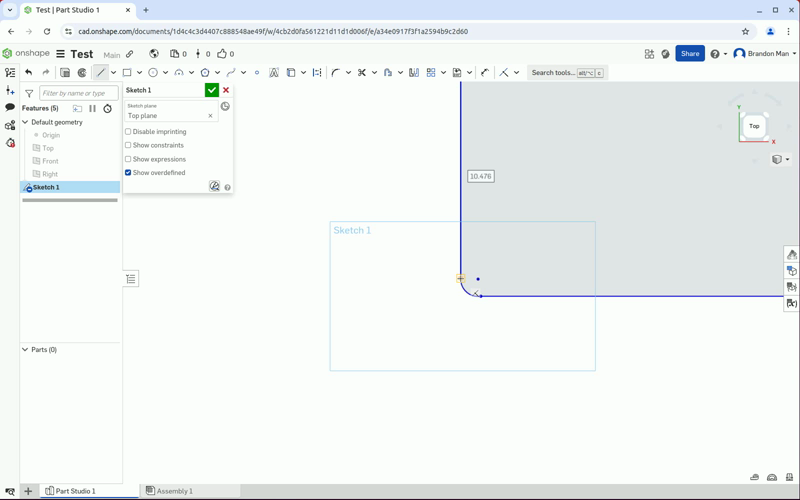
scroll(-6)
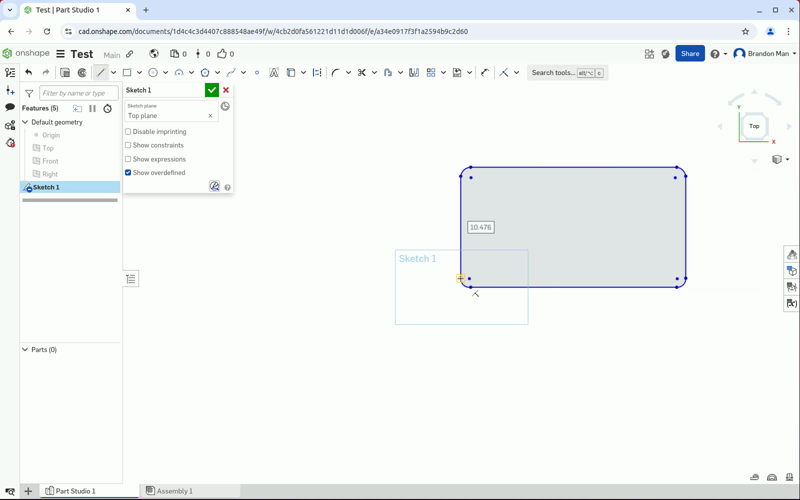
scroll(-6)
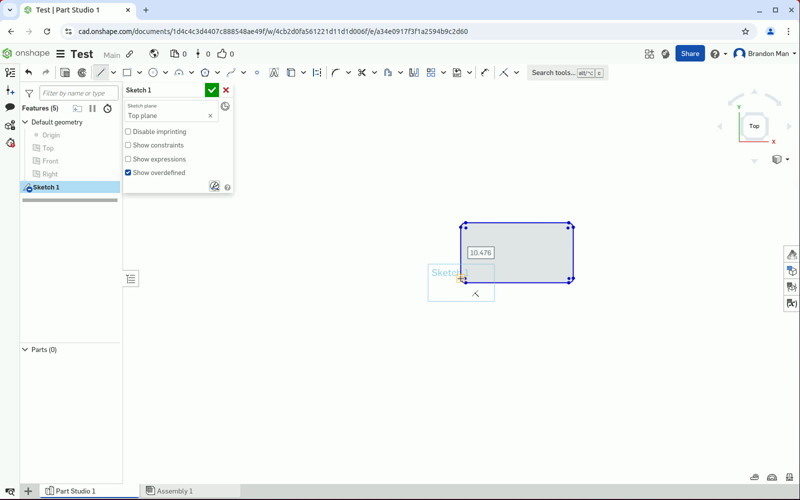
key(esc)
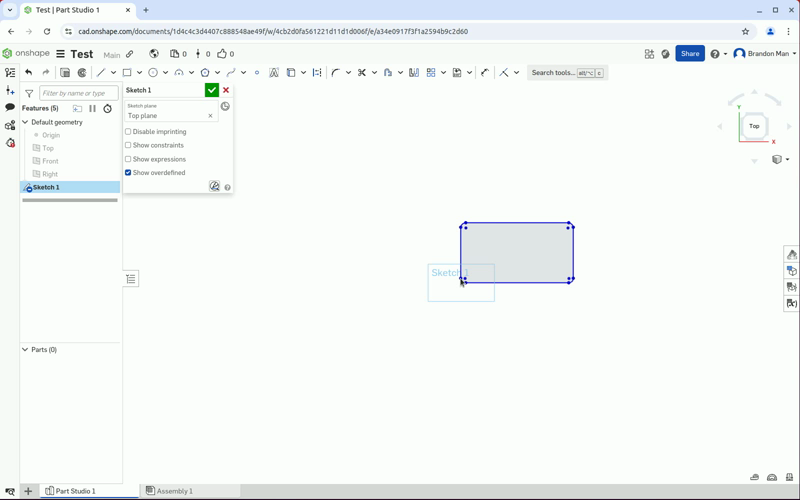
key(c)
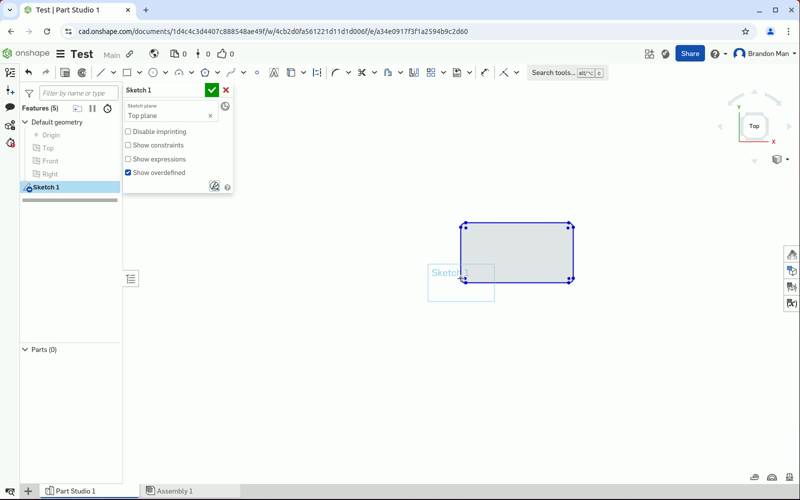
key_down(shift)
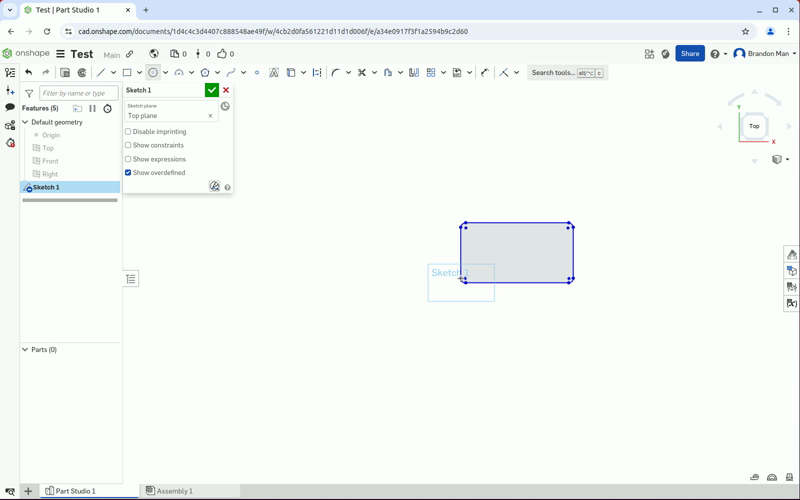
mouse_move(465, 278)
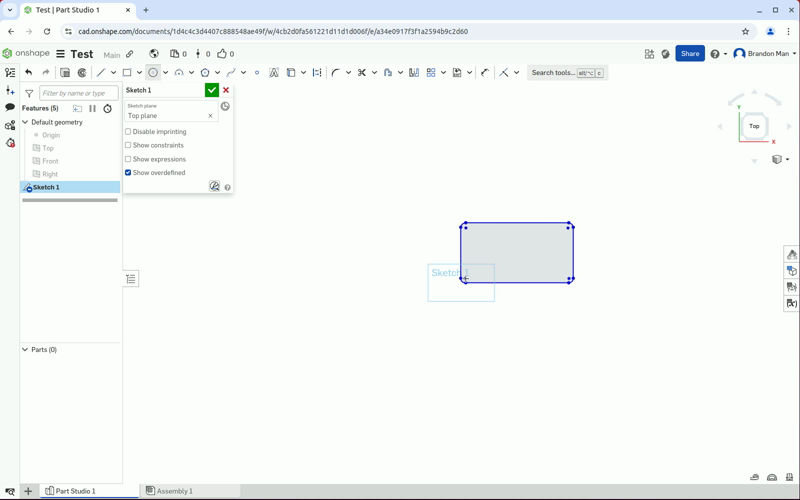
click(465, 278)
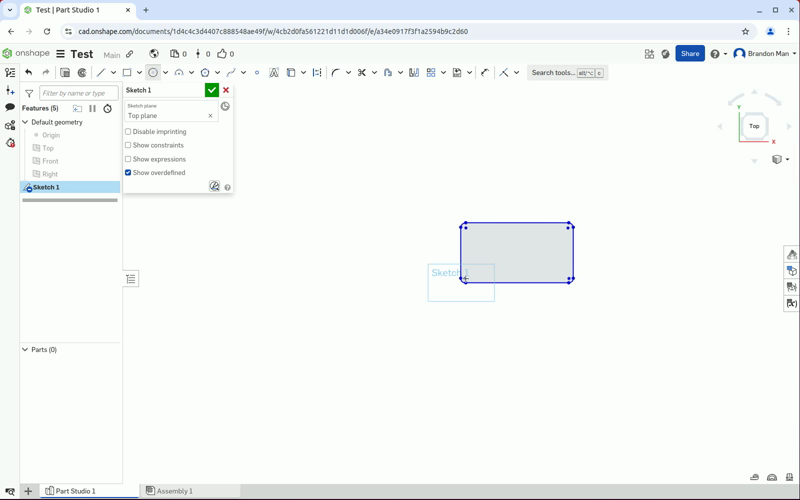
key_up(shift)
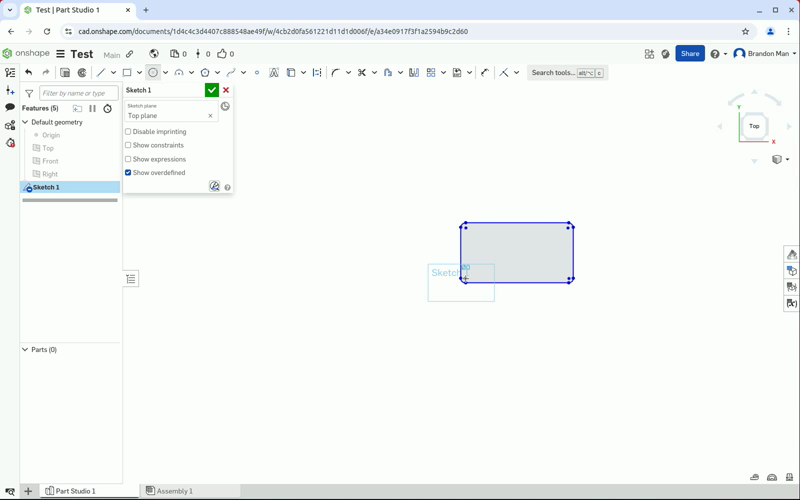
mouse_move(469, 278)
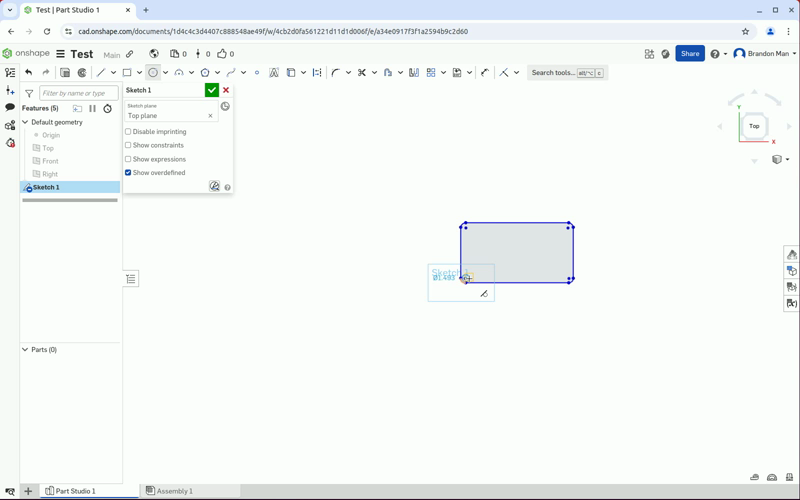
scroll(6)
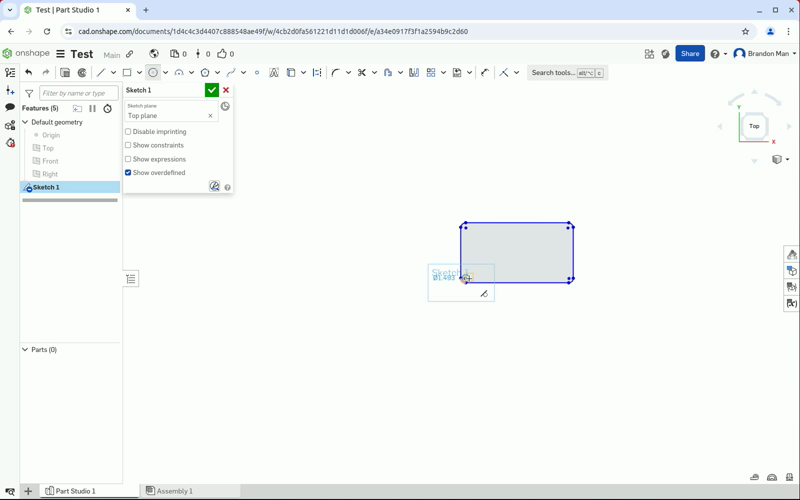
scroll(6)
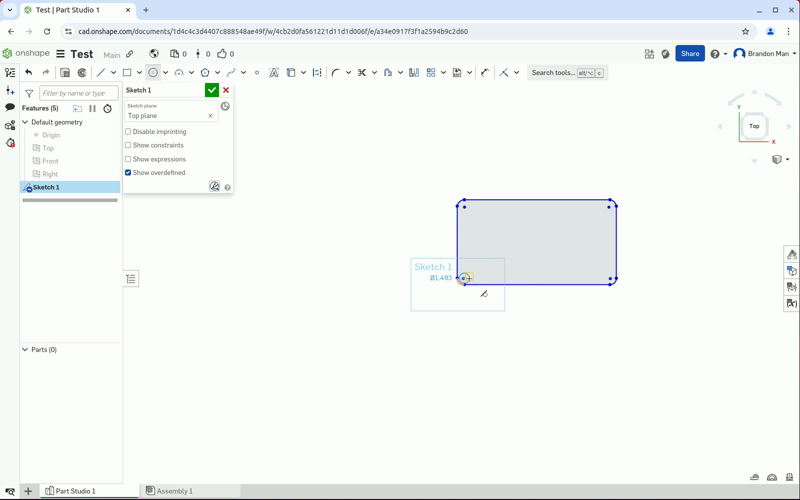
scroll(6)
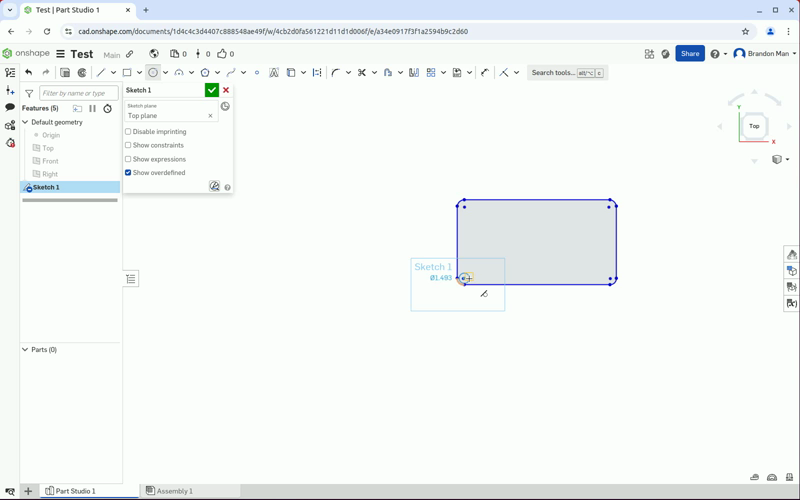
scroll(6)
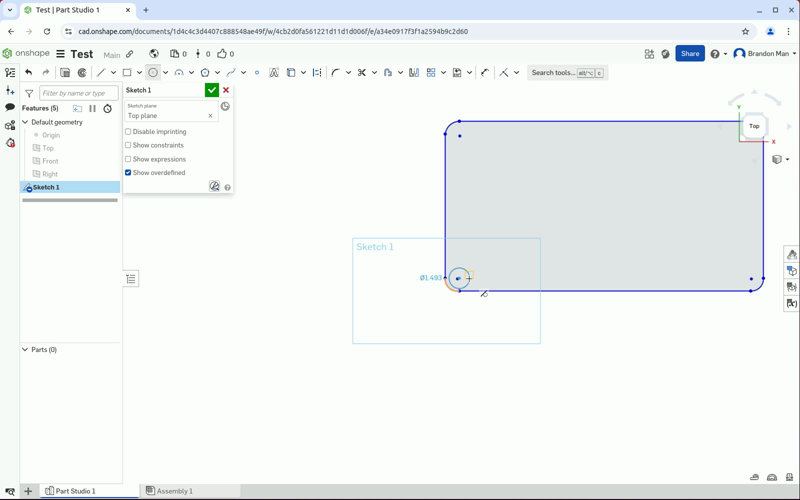
scroll(6)
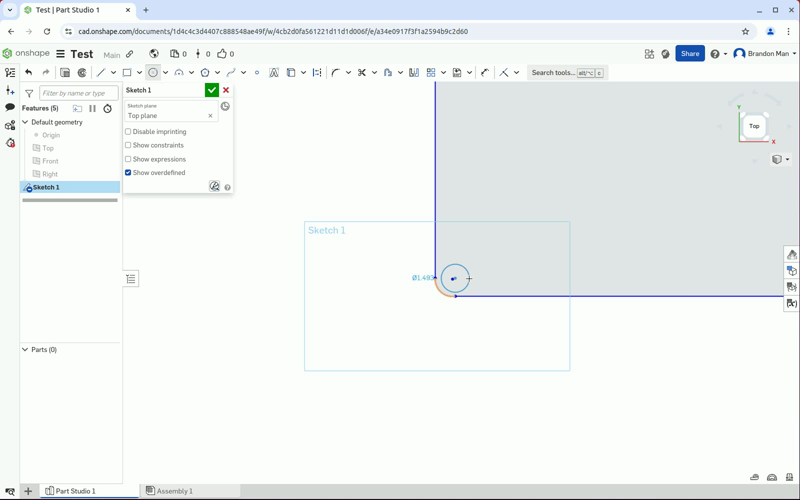
scroll(6)
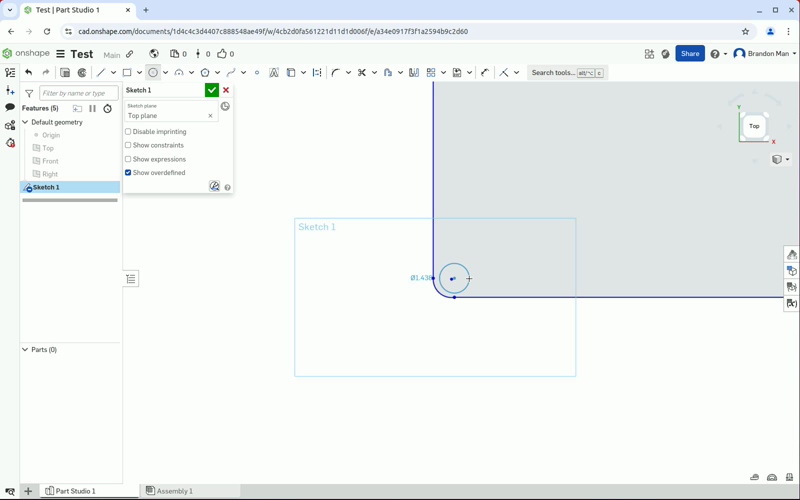
scroll(6)
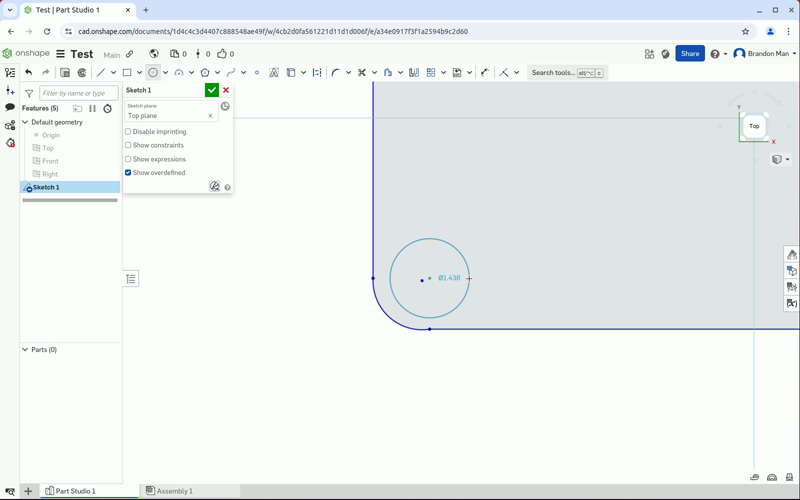
click(469, 278)
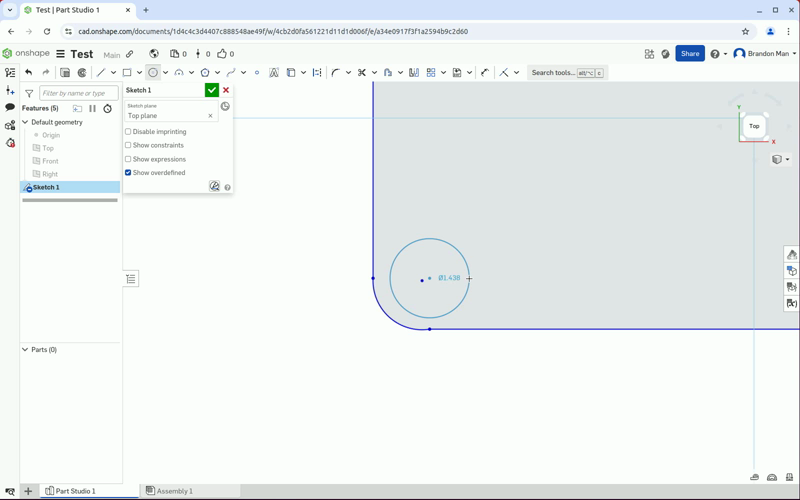
scroll(-6)
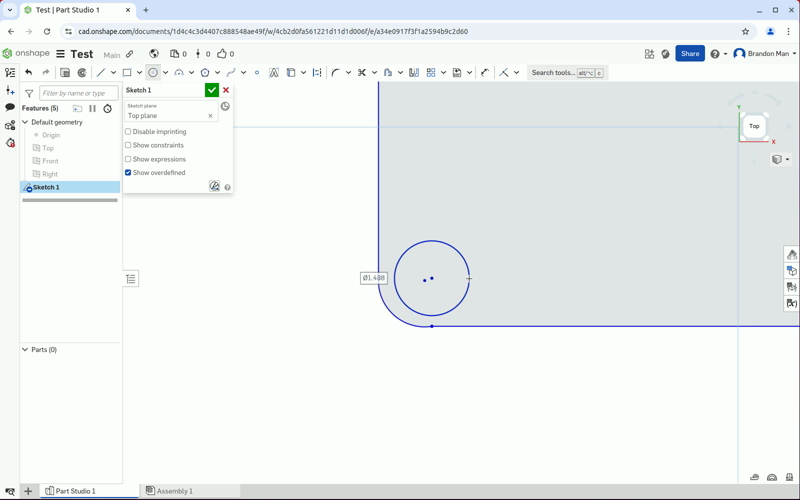
scroll(-6)
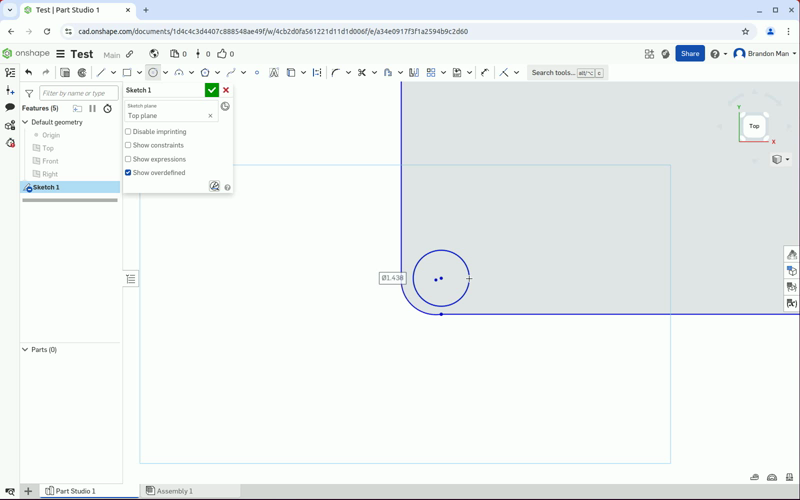
scroll(-6)
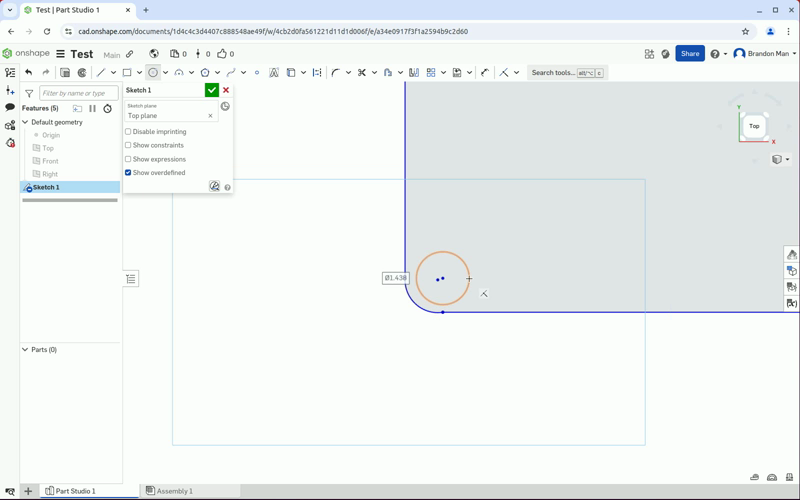
scroll(-6)
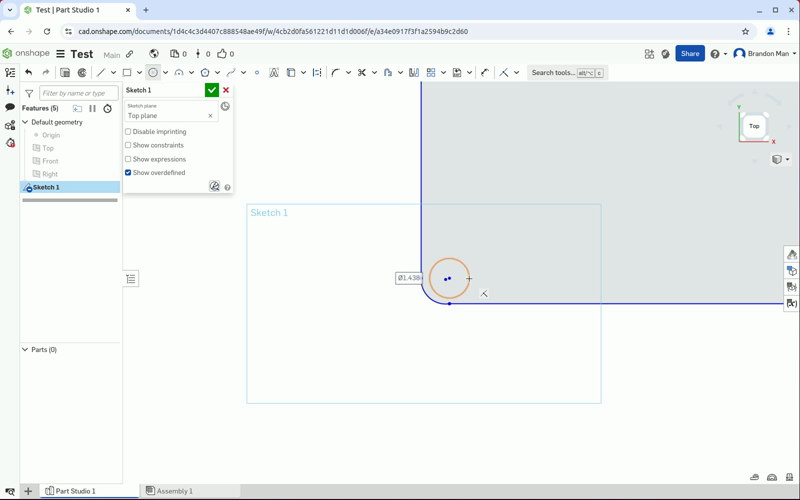
scroll(-6)
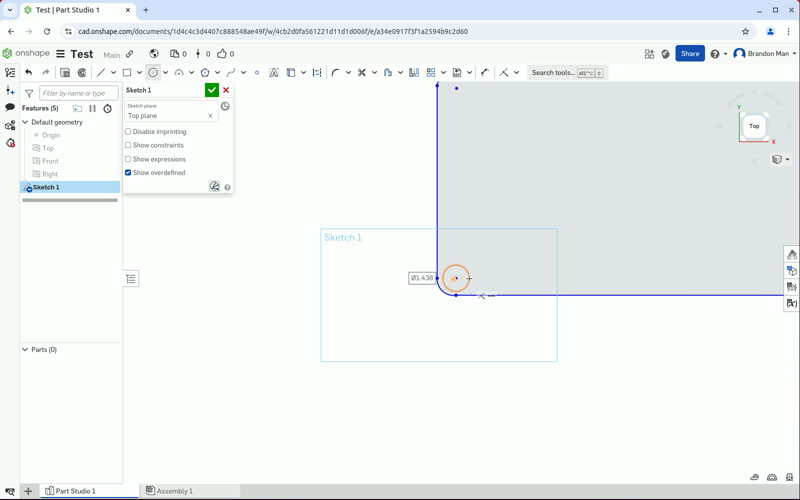
scroll(-6)
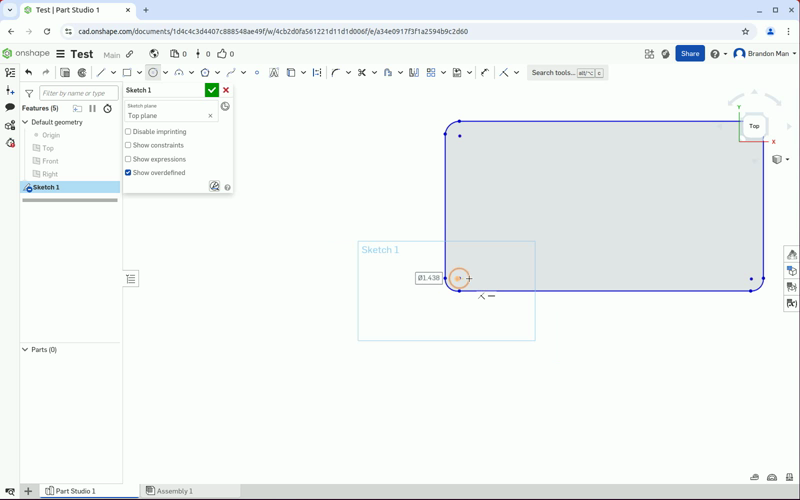
scroll(-6)
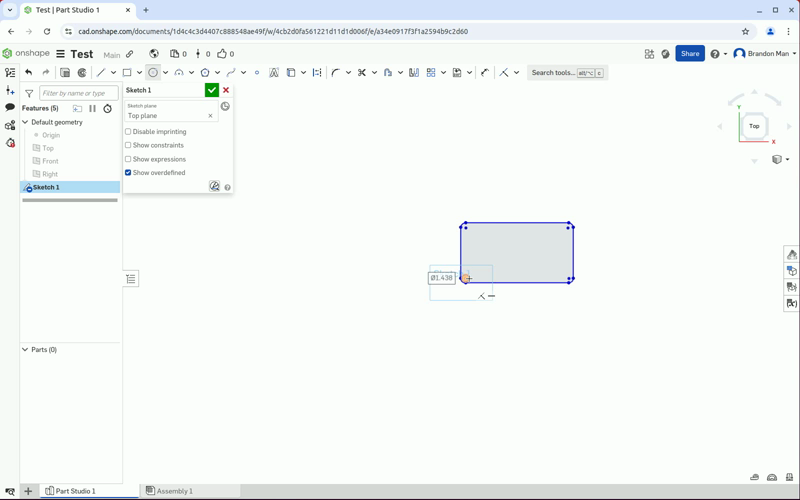
key(esc)
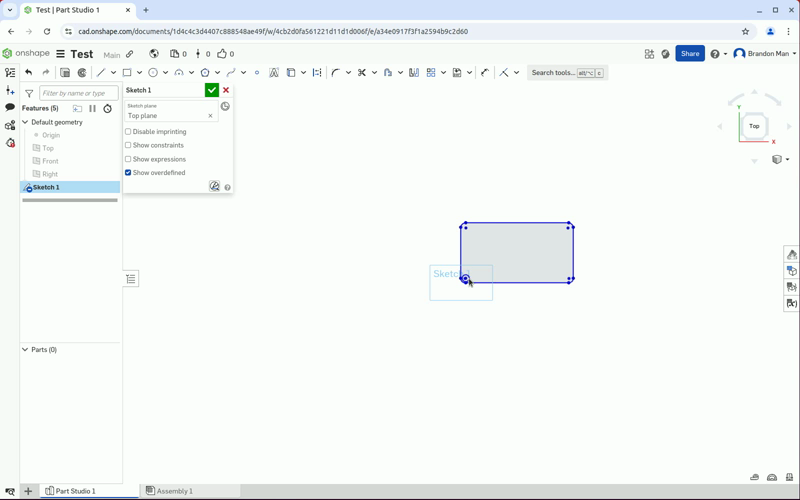
key(c)
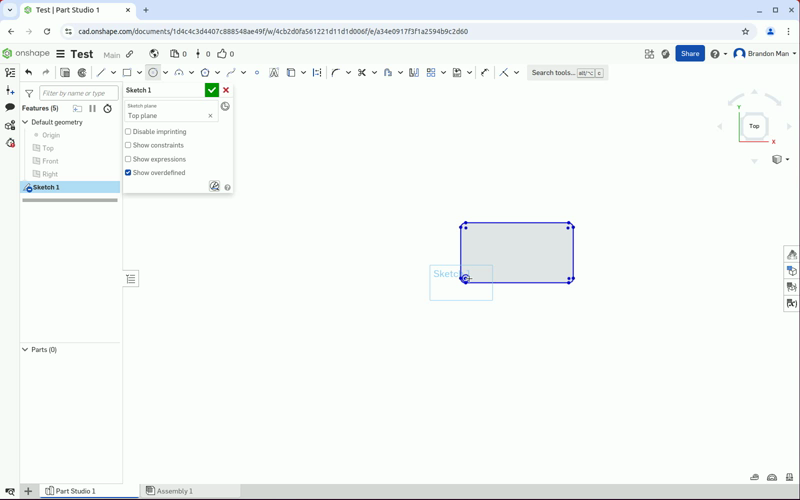
key_down(shift)
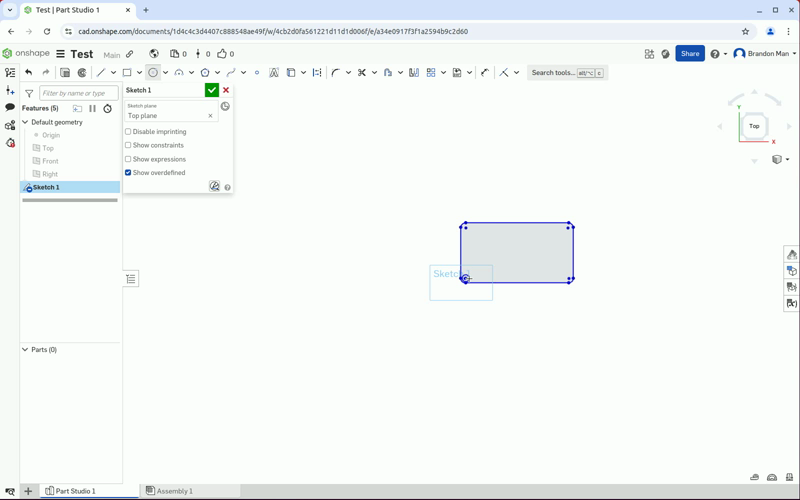
mouse_move(465, 228)
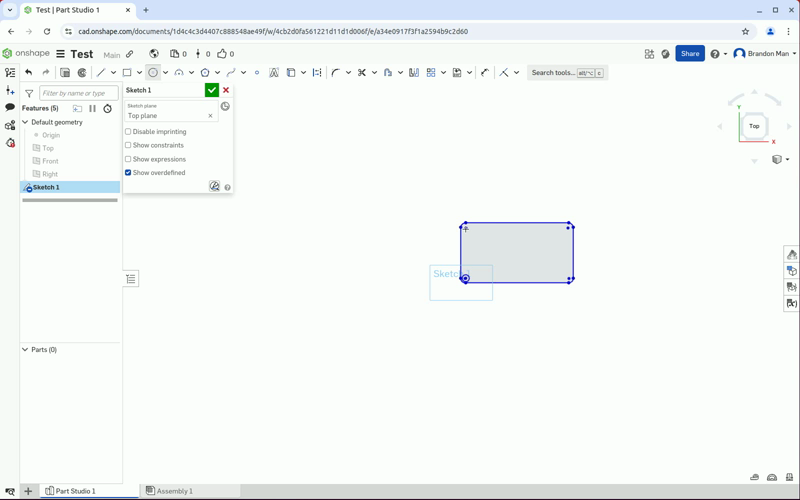
scroll(6)
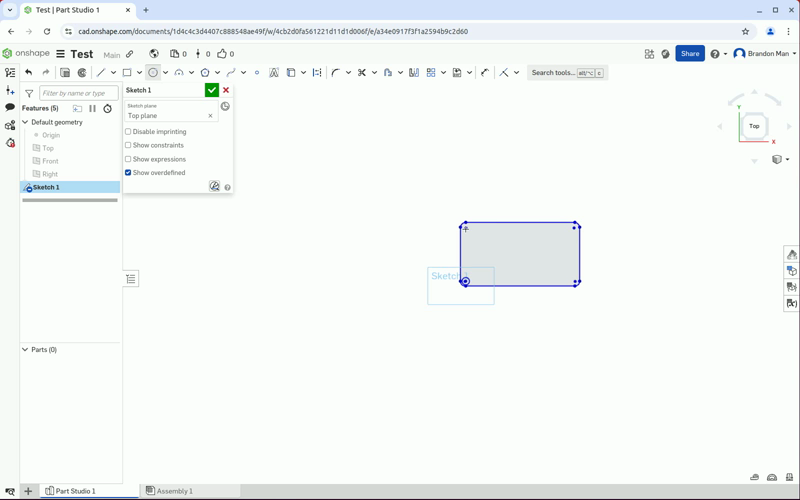
scroll(6)
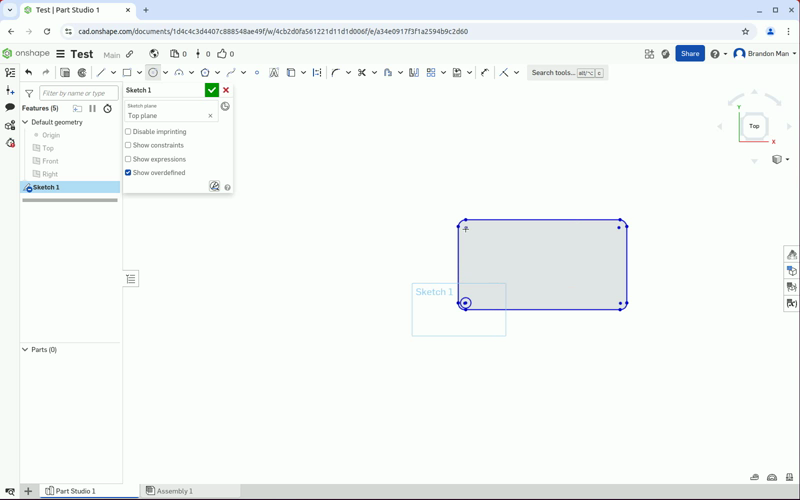
scroll(6)
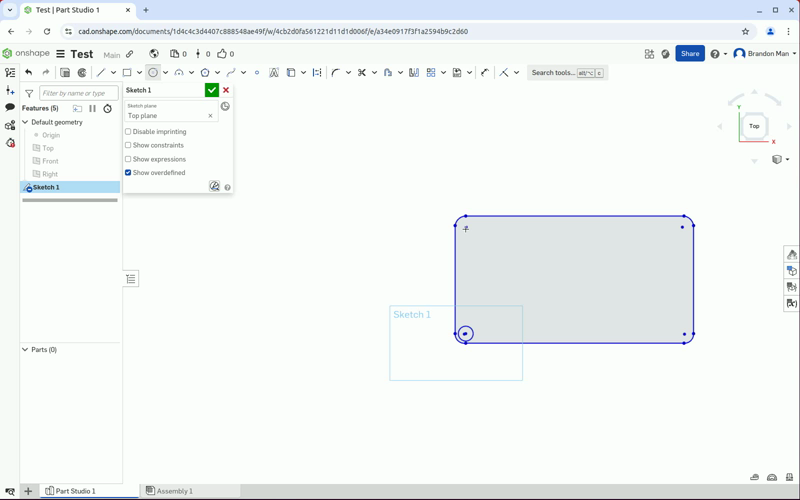
scroll(6)
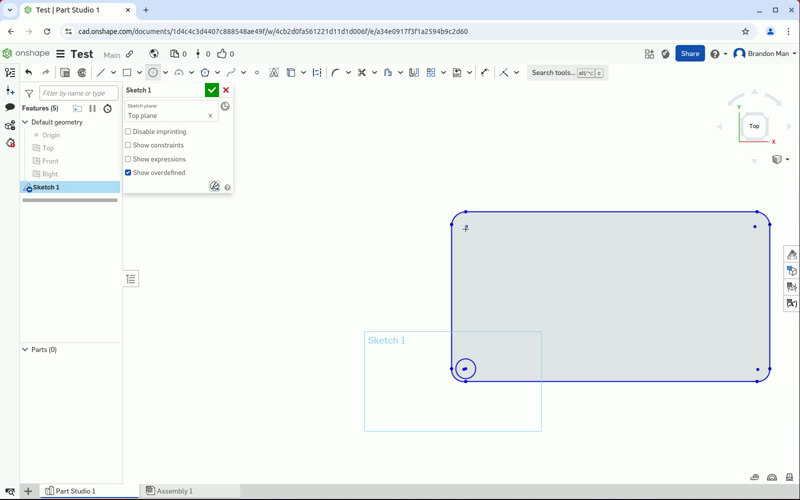
scroll(6)
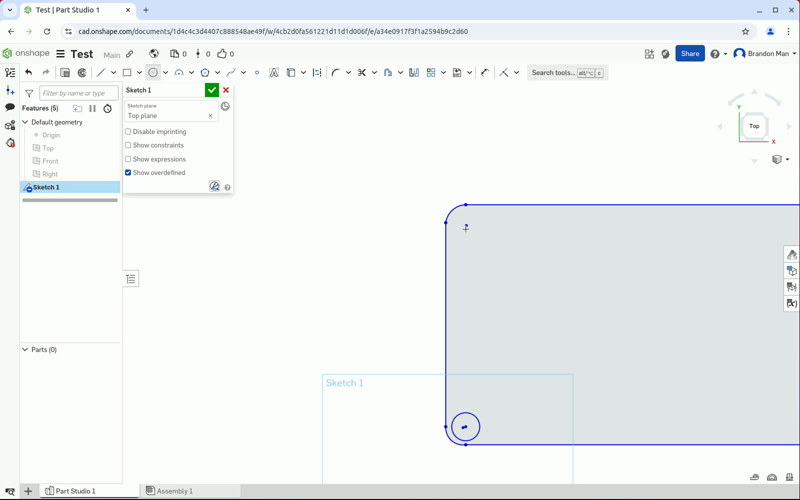
scroll(6)
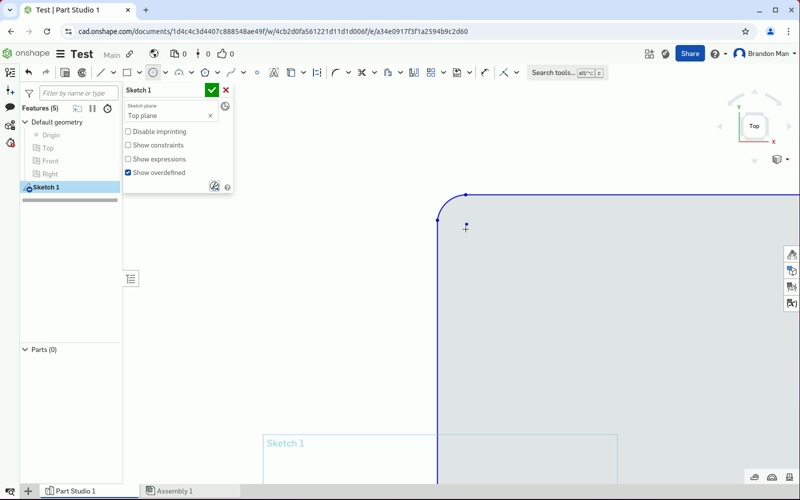
scroll(6)
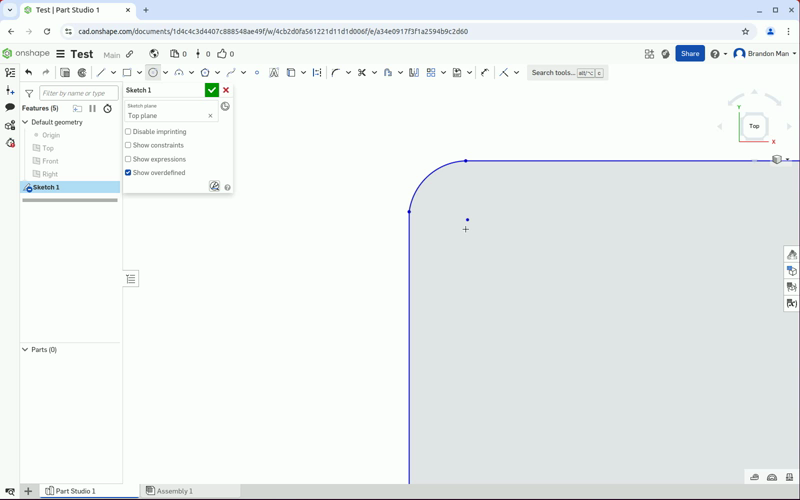
click(465, 228)
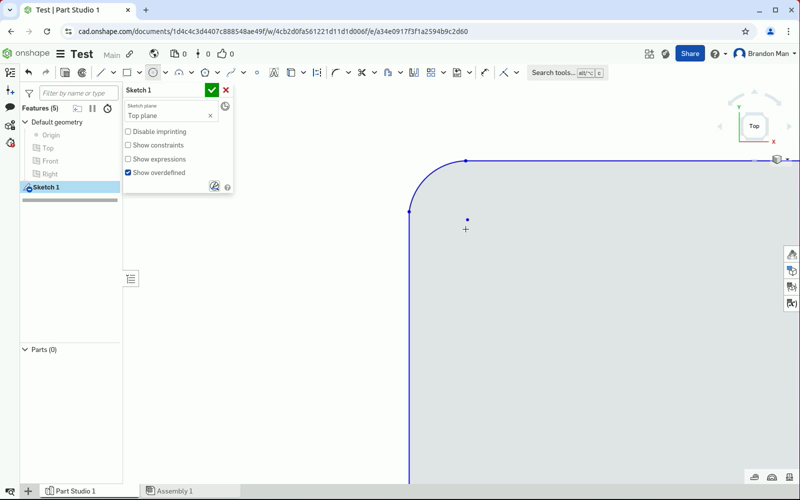
scroll(-6)
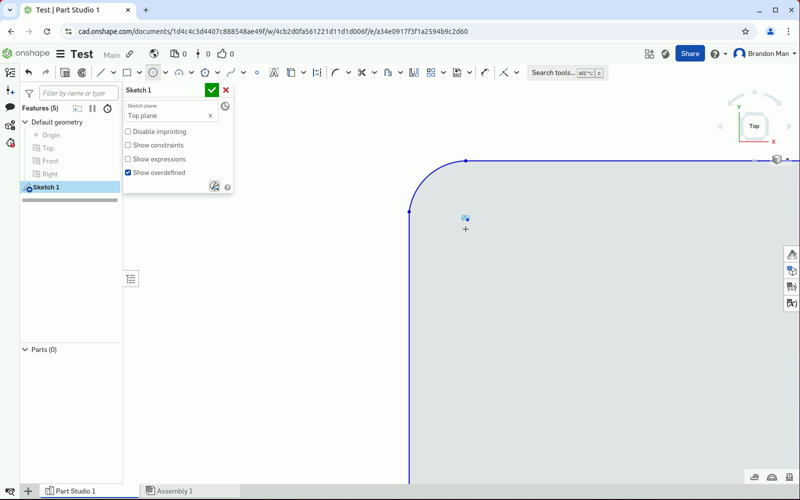
scroll(-6)
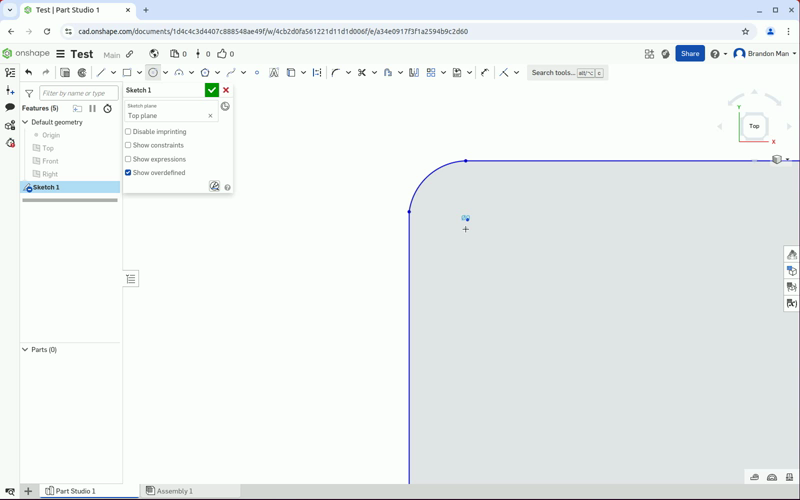
scroll(-6)
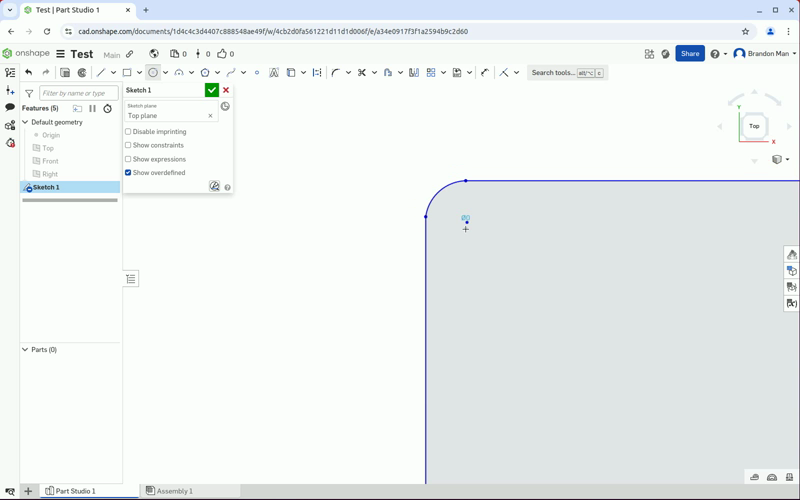
scroll(-6)
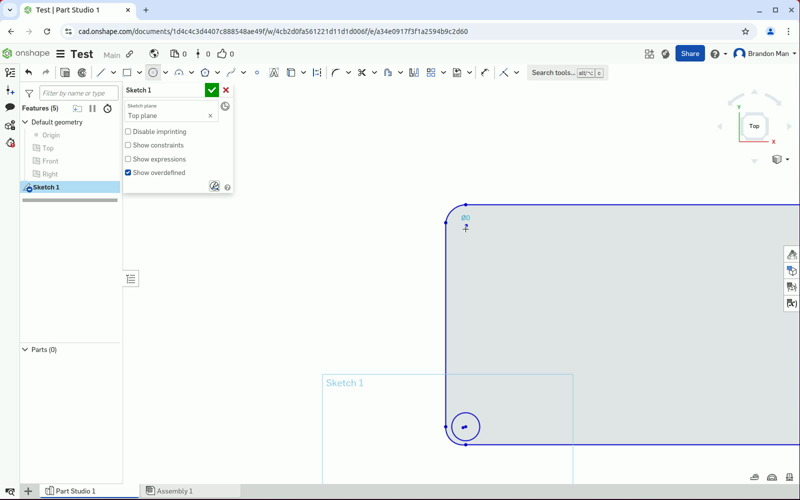
scroll(-6)
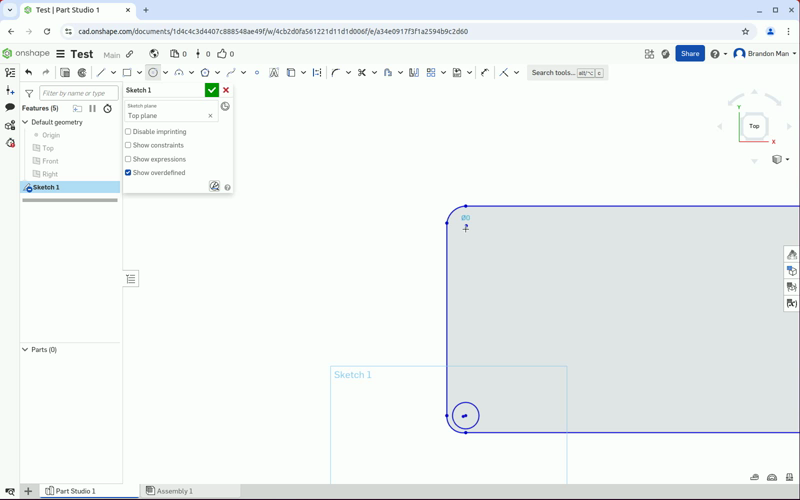
scroll(-6)
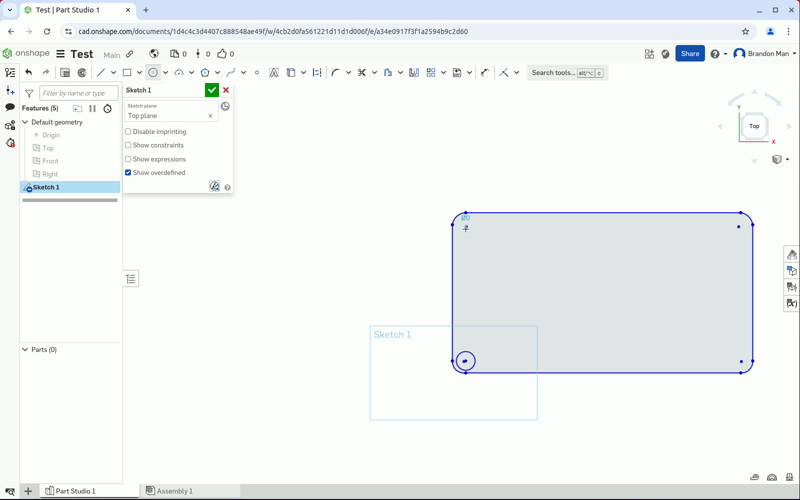
scroll(-6)
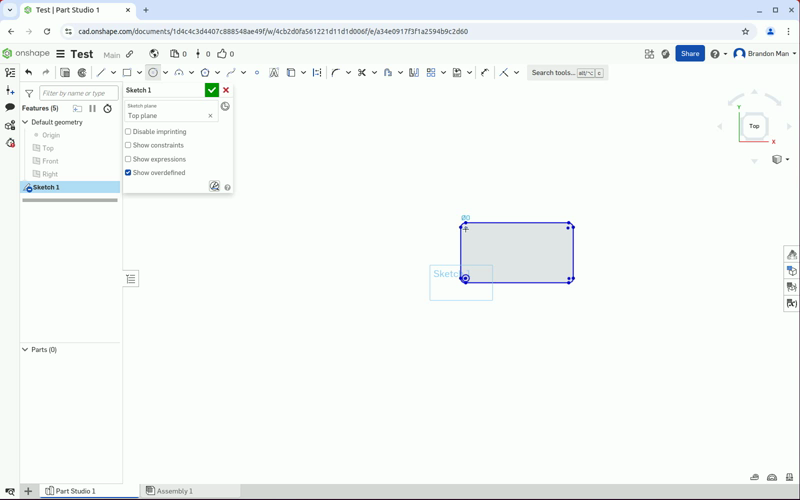
key_up(shift)
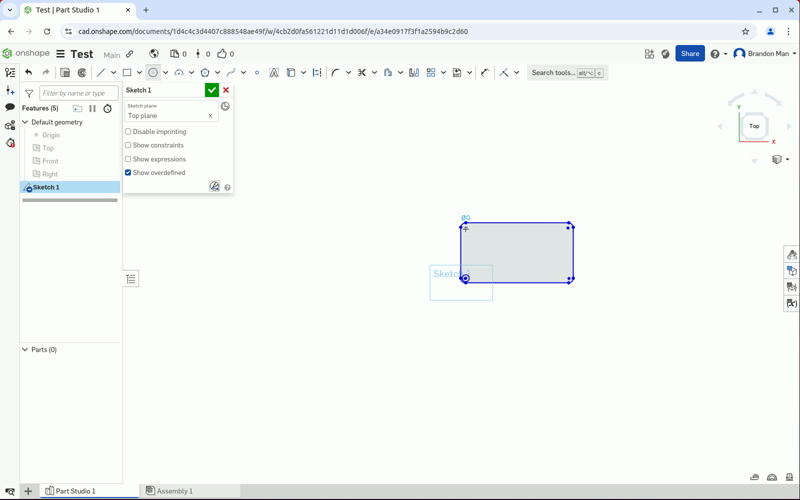
mouse_move(469, 228)
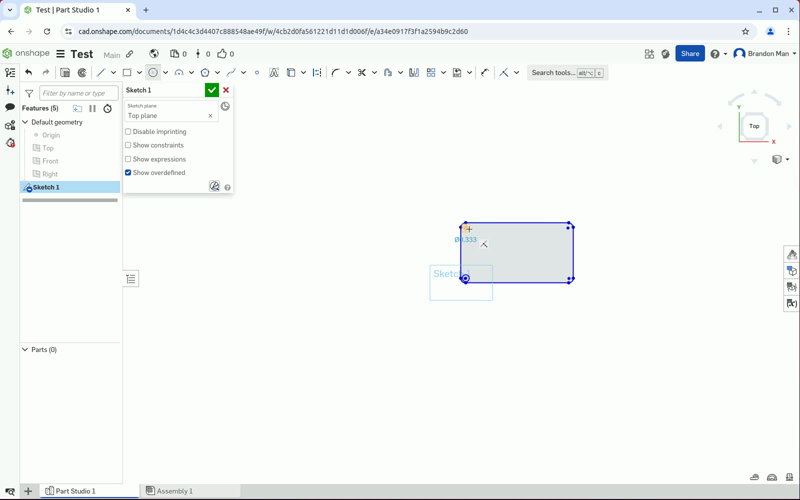
scroll(6)
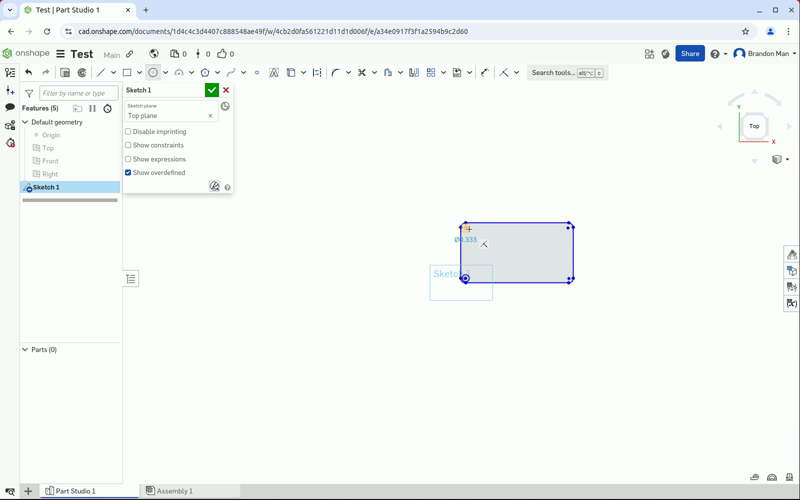
scroll(6)
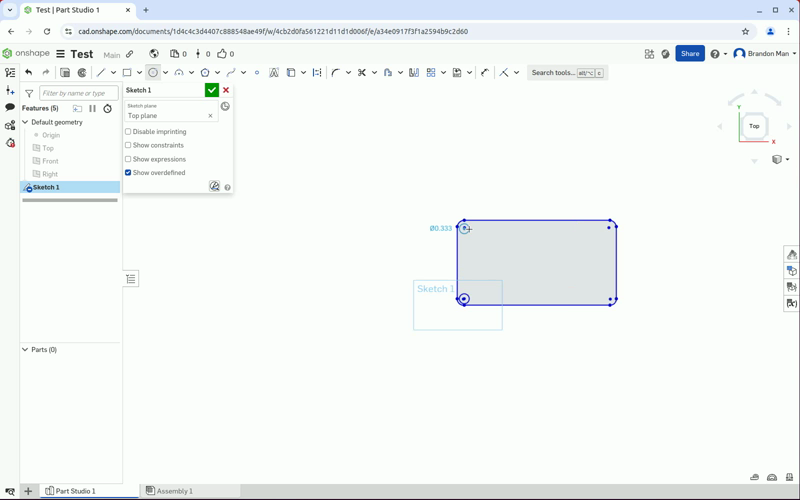
scroll(6)
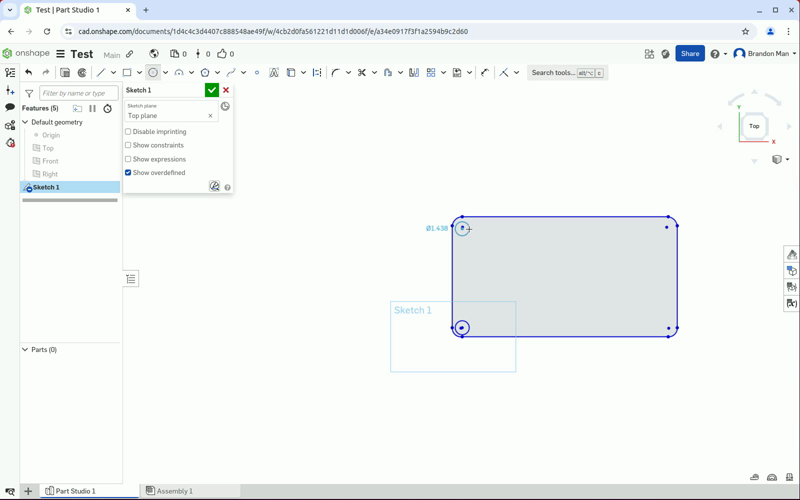
scroll(6)
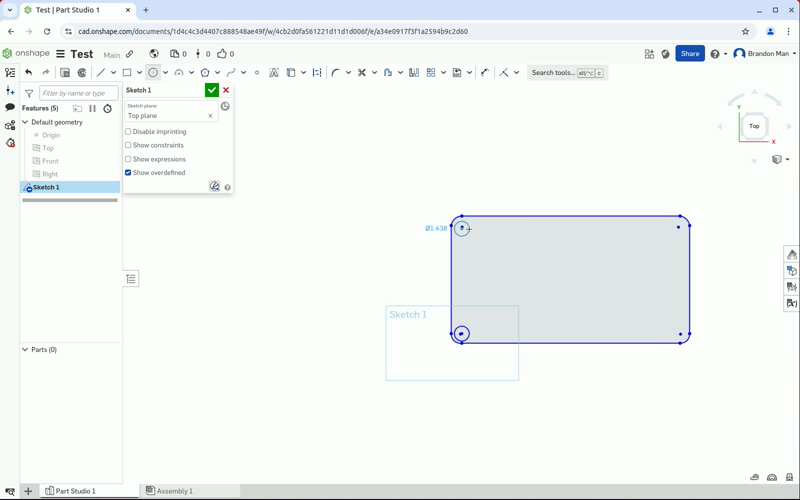
scroll(6)
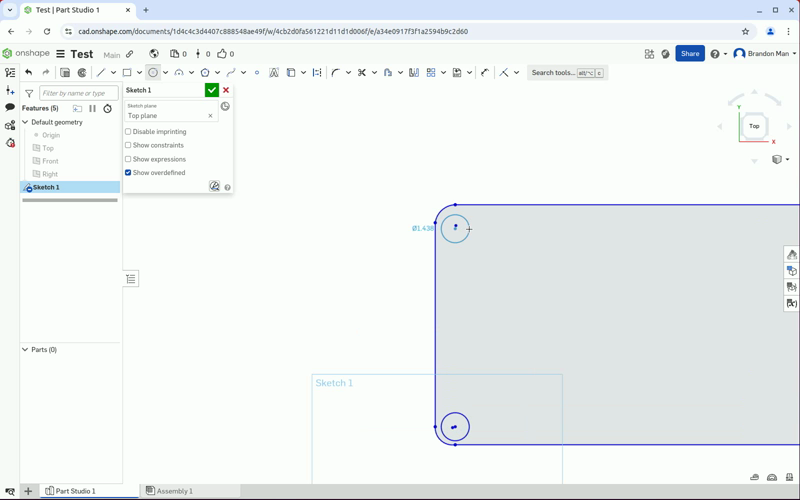
scroll(6)
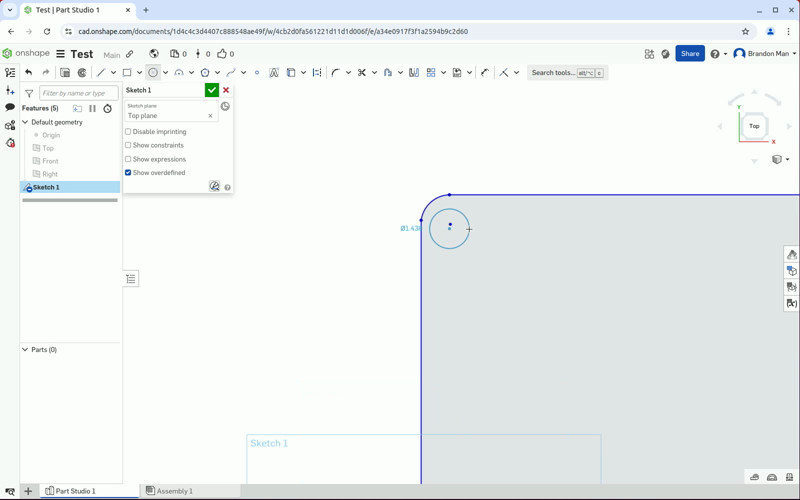
scroll(6)
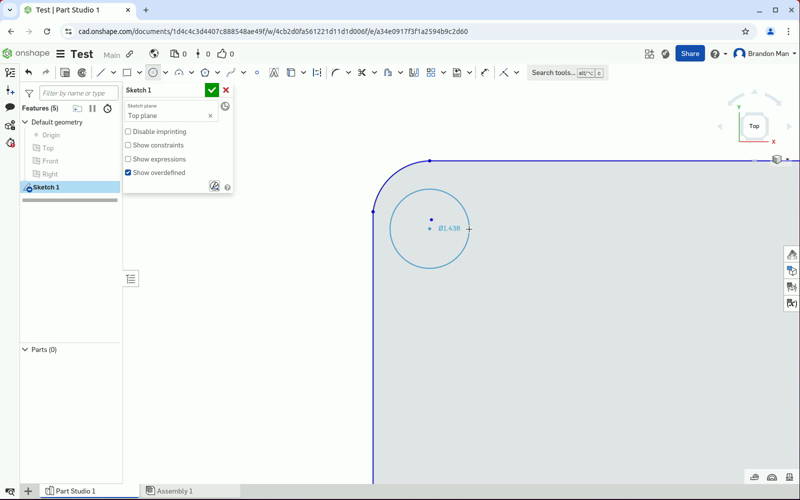
click(469, 228)
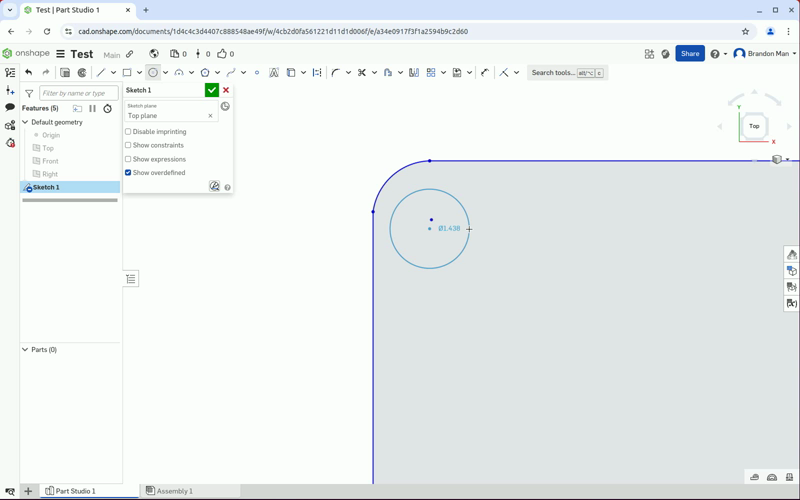
scroll(-6)
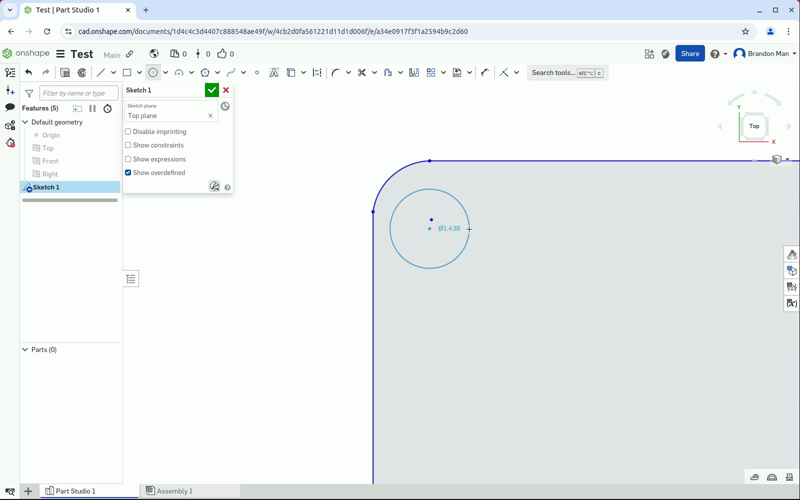
scroll(-6)
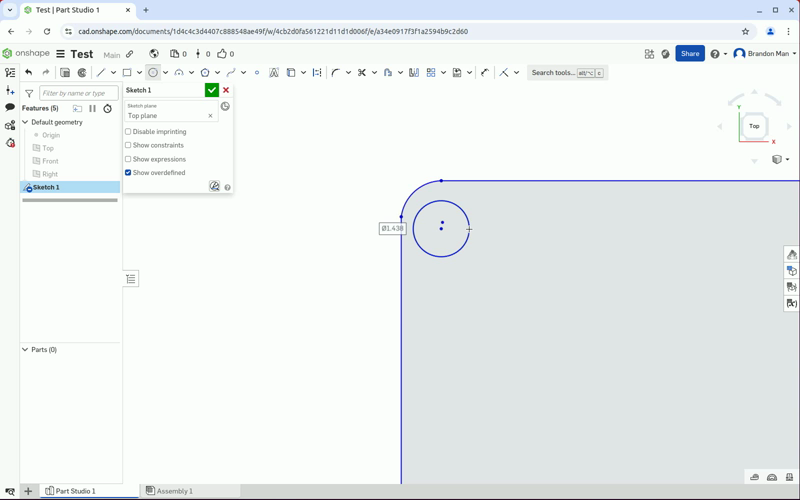
scroll(-6)
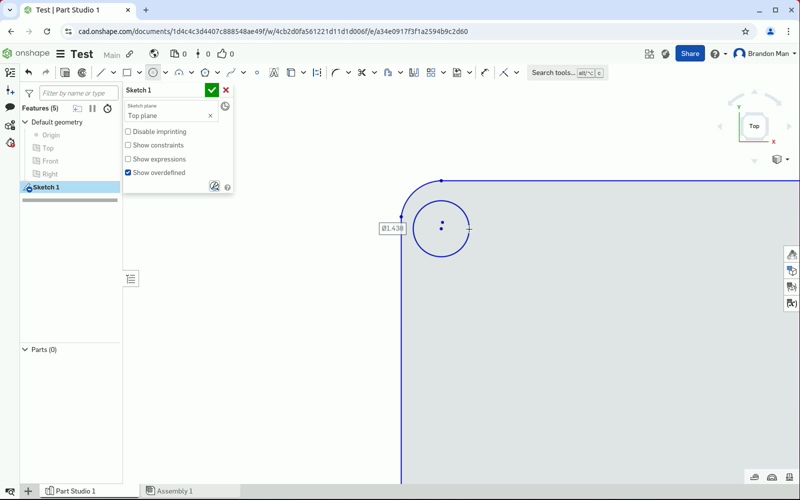
scroll(-6)
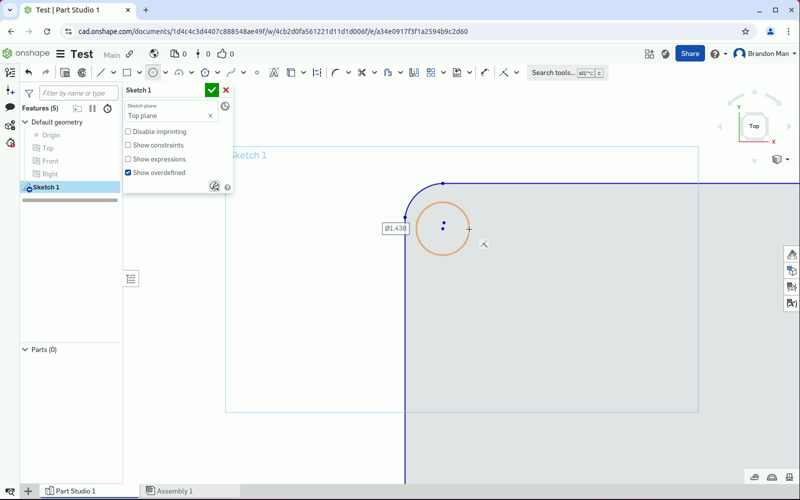
scroll(-6)
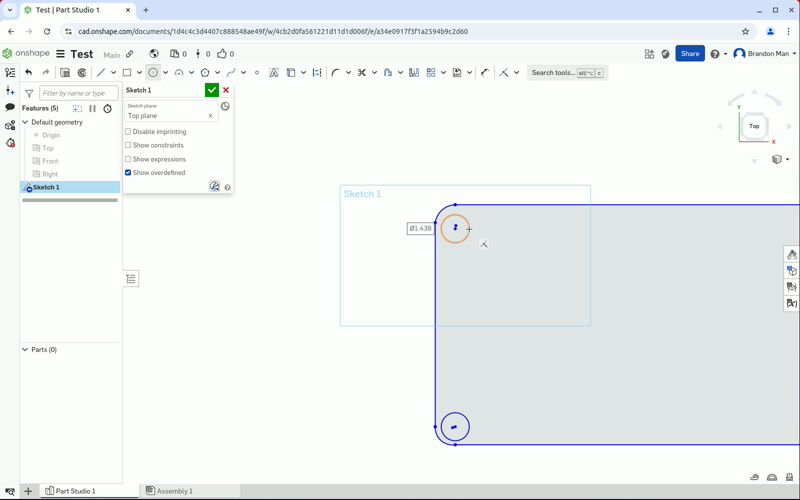
scroll(-6)
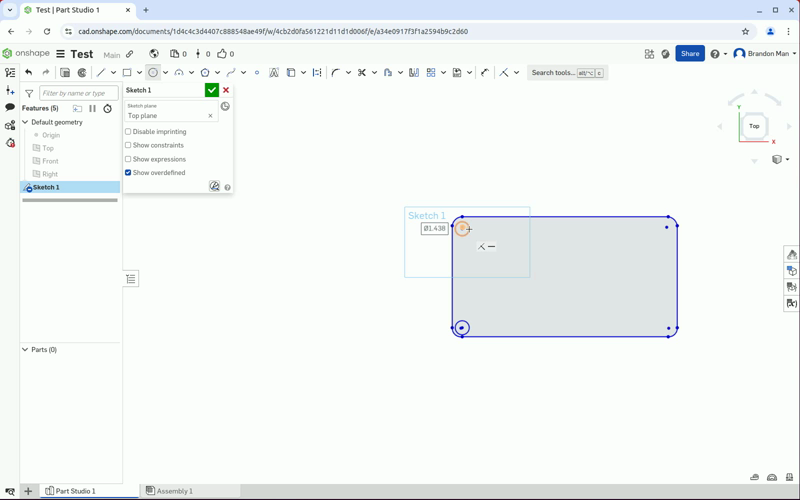
scroll(-6)
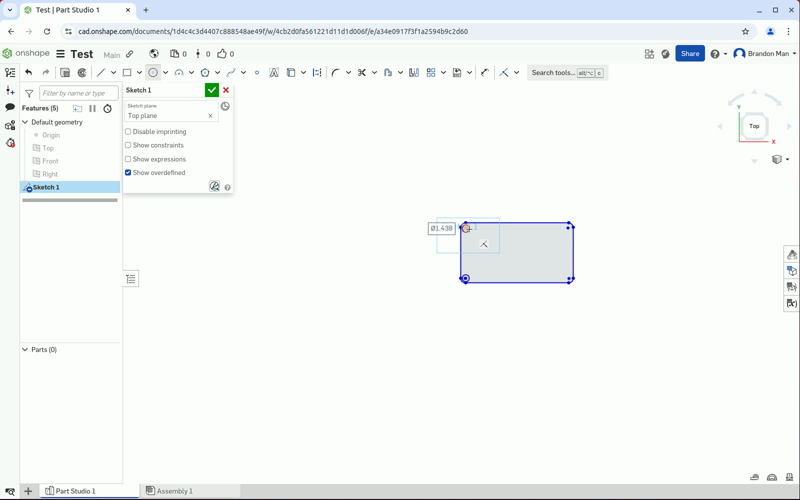
key(esc)
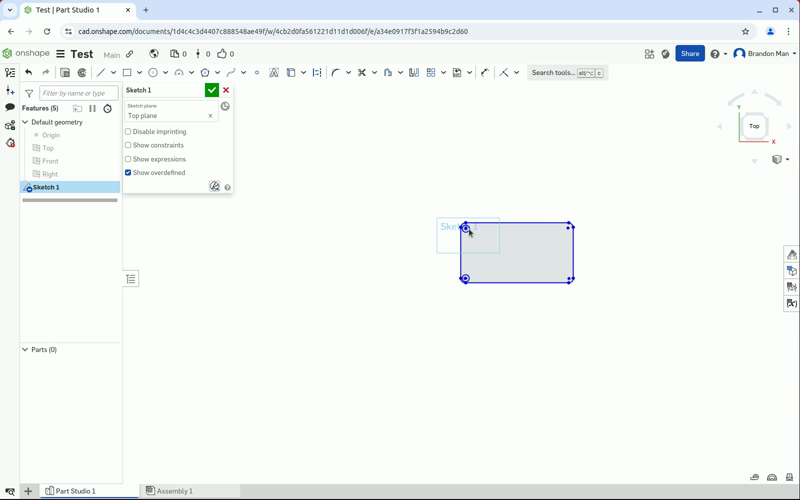
key(c)
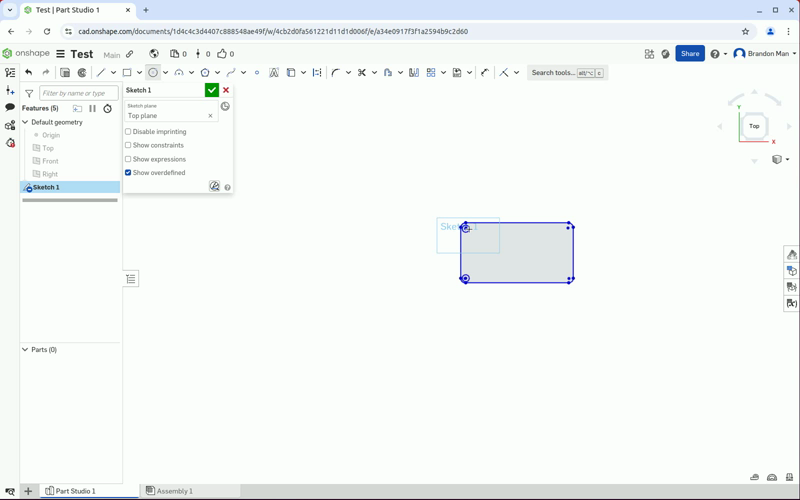
key_down(shift)
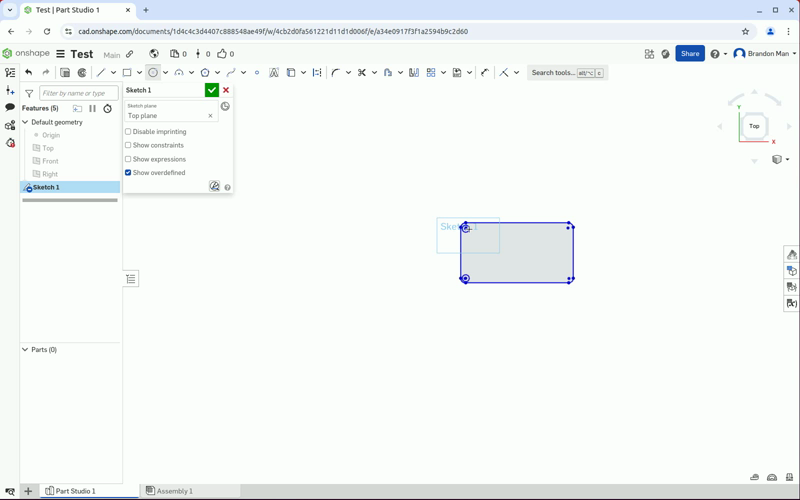
mouse_move(568, 278)
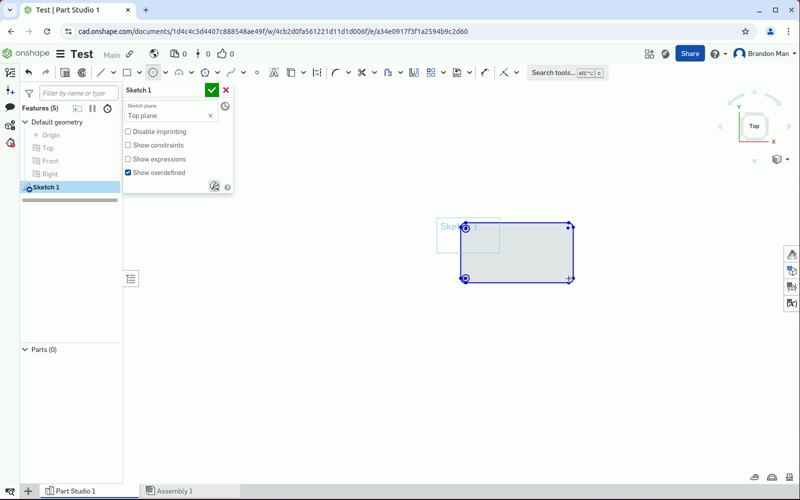
click(568, 278)
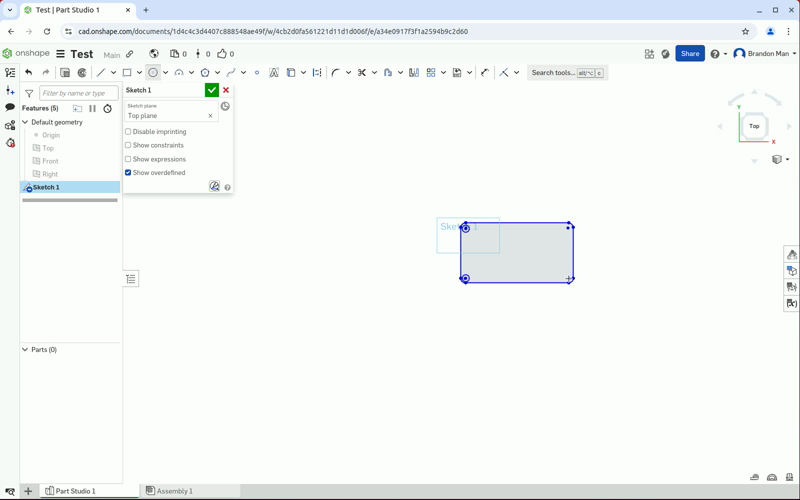
key_up(shift)
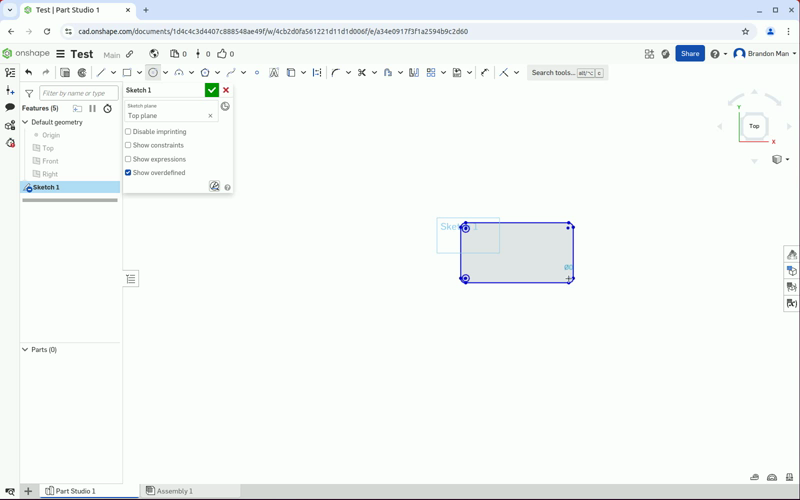
mouse_move(572, 278)
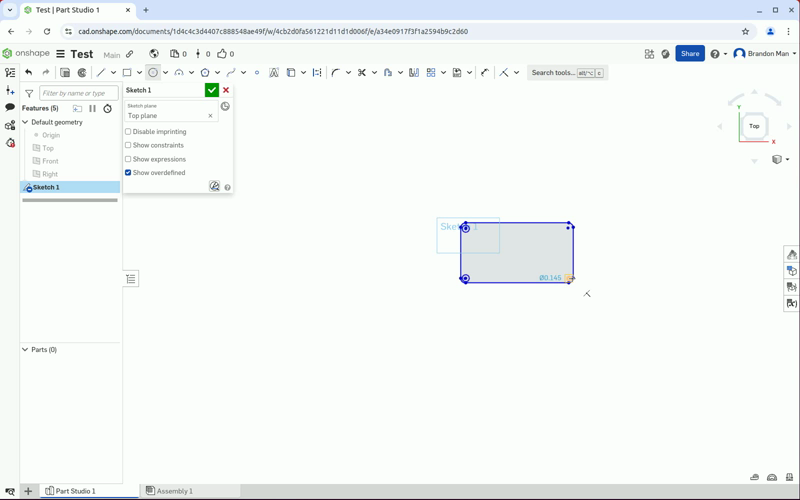
scroll(6)
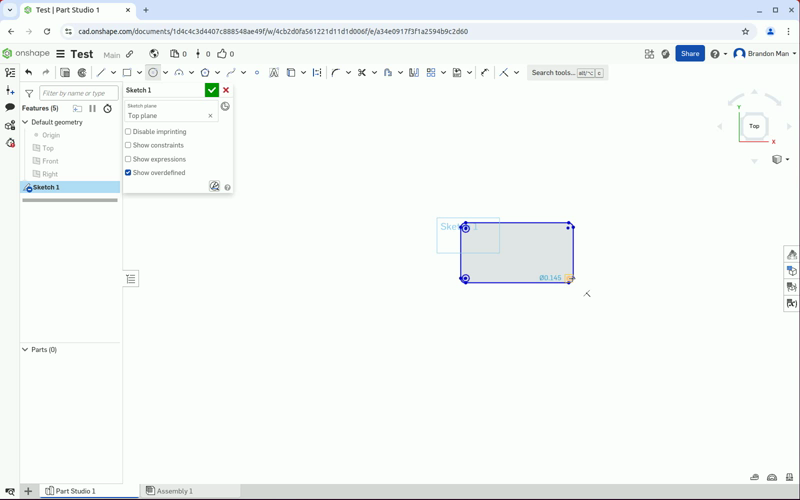
scroll(6)
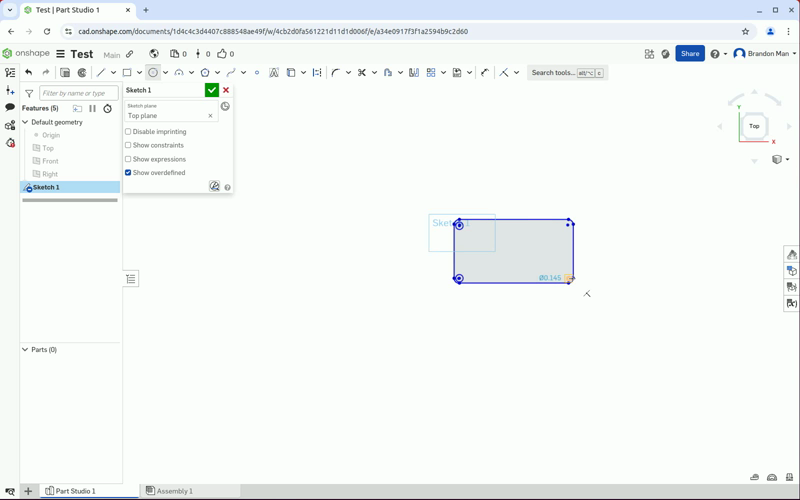
scroll(6)
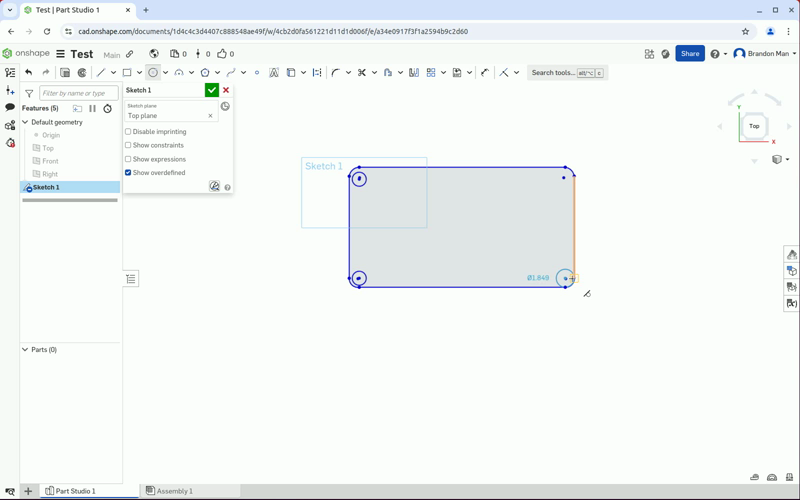
scroll(6)
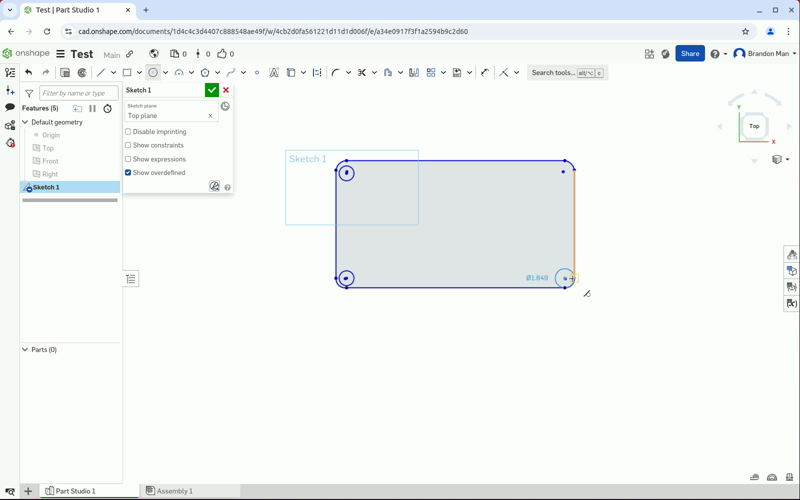
scroll(6)
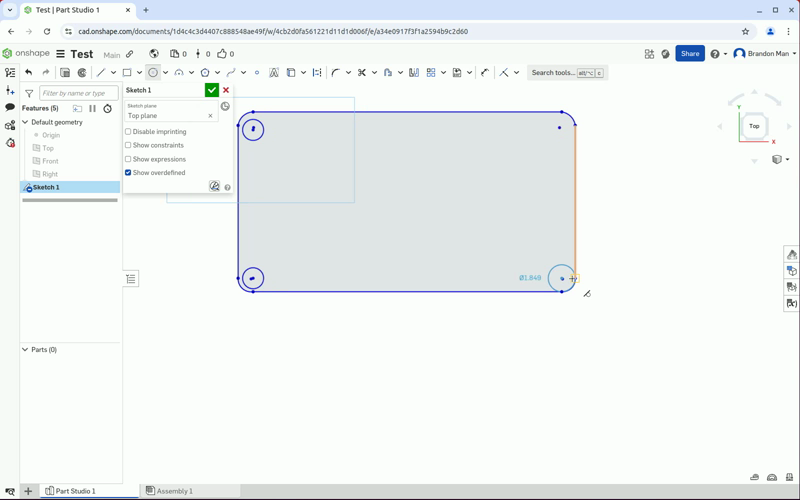
scroll(6)
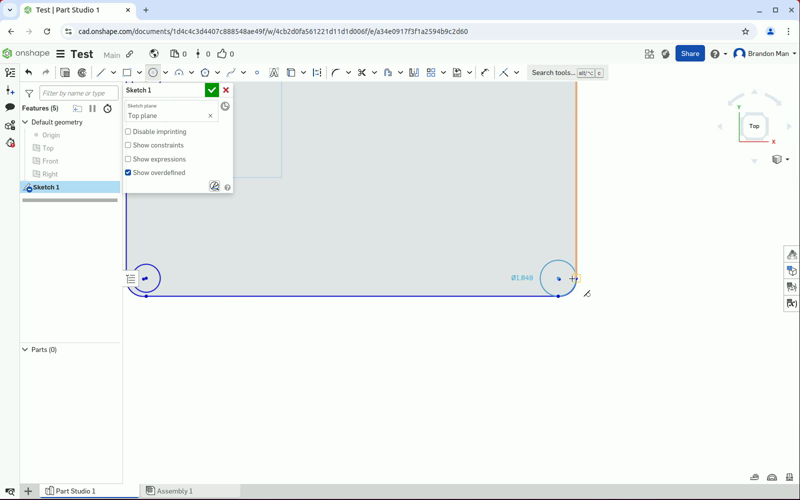
scroll(6)
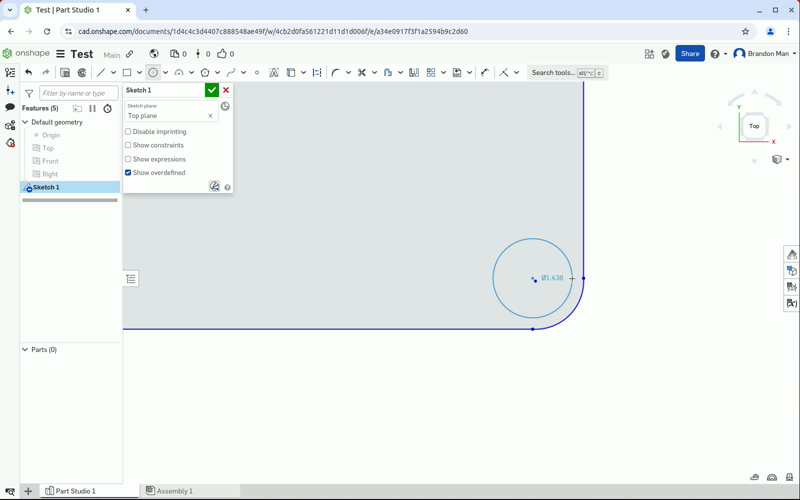
click(572, 278)
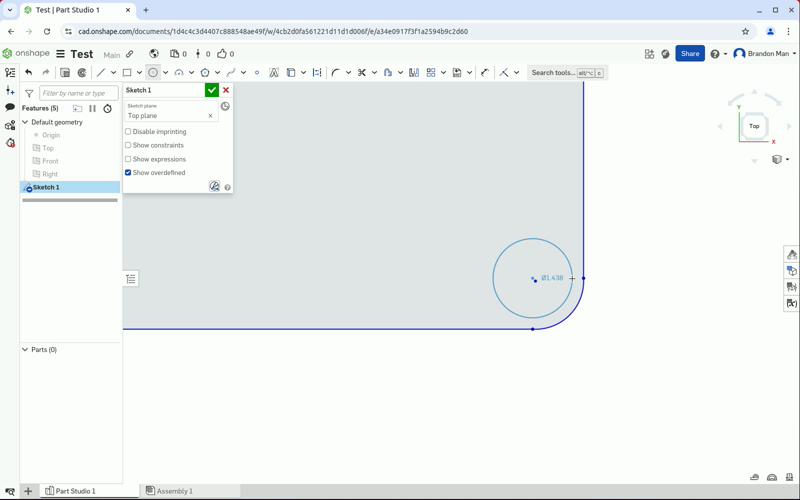
scroll(-6)
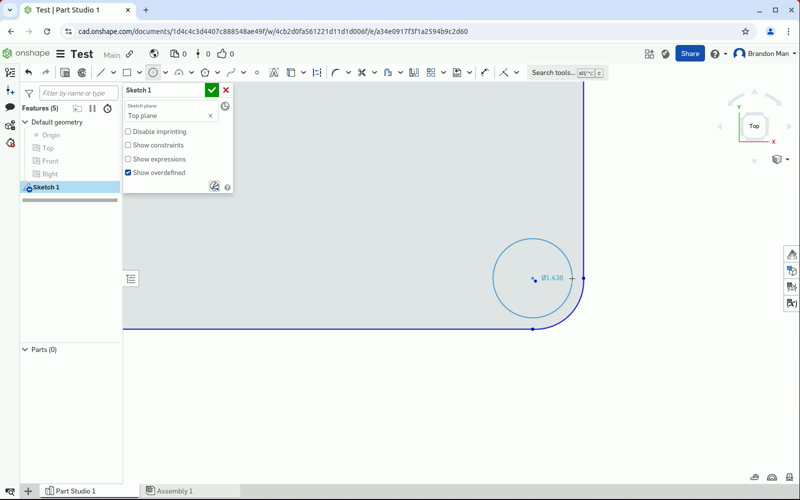
scroll(-6)
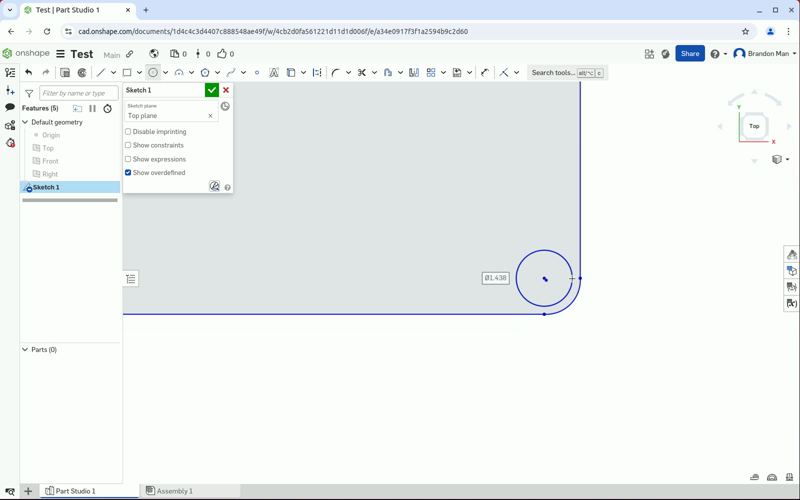
scroll(-6)
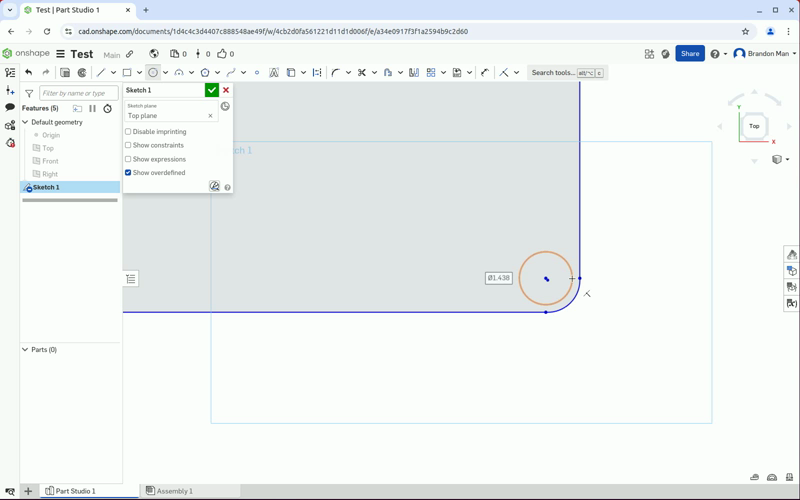
scroll(-6)
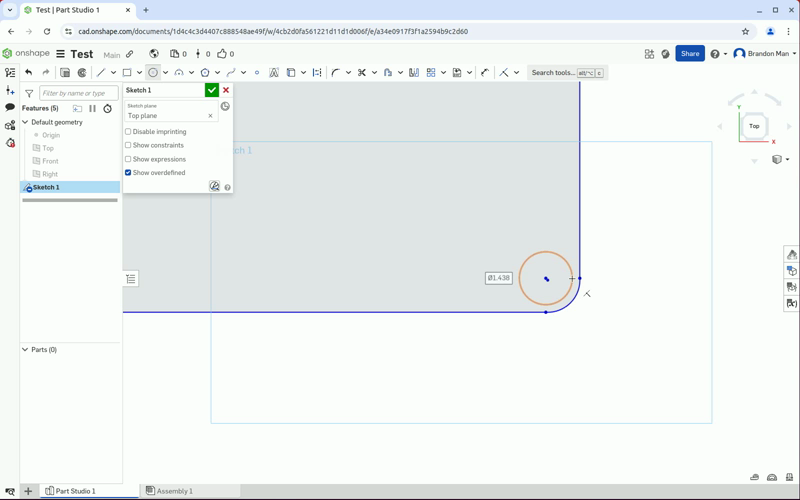
scroll(-6)
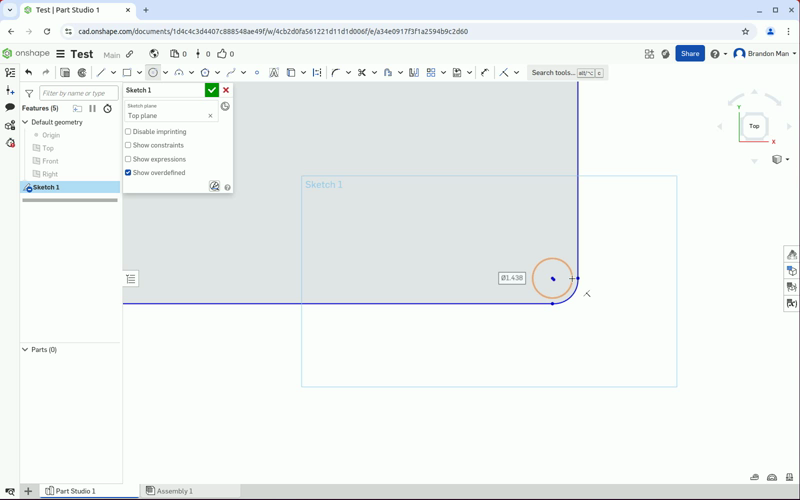
scroll(-6)
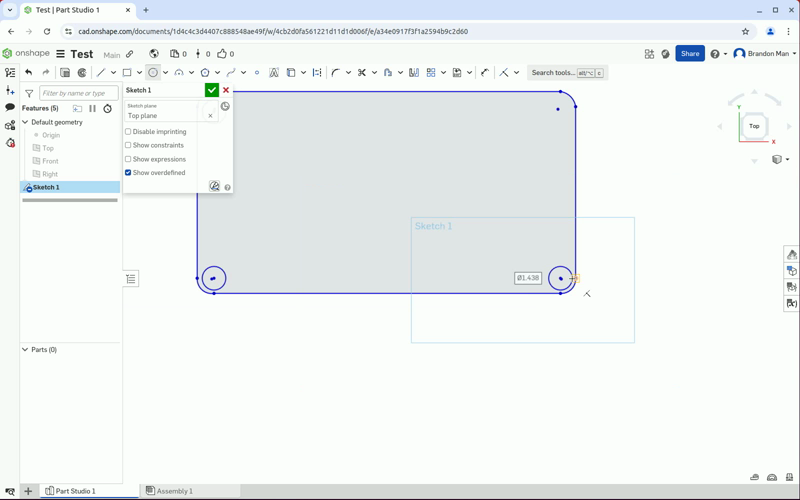
scroll(-6)
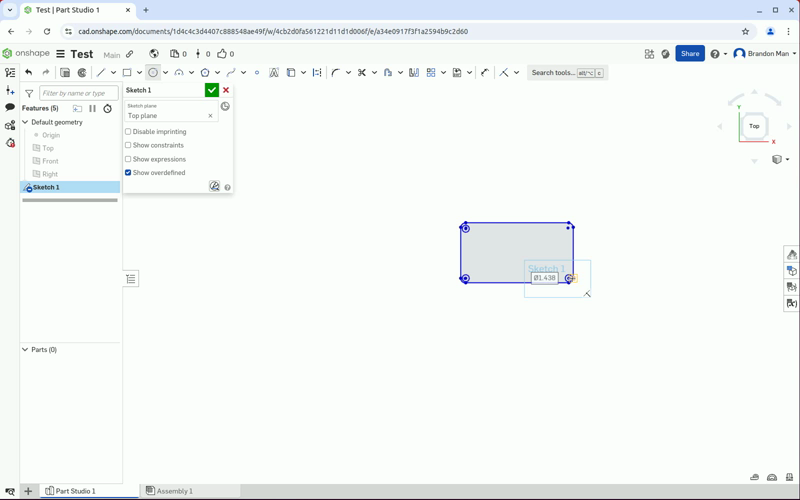
key(esc)
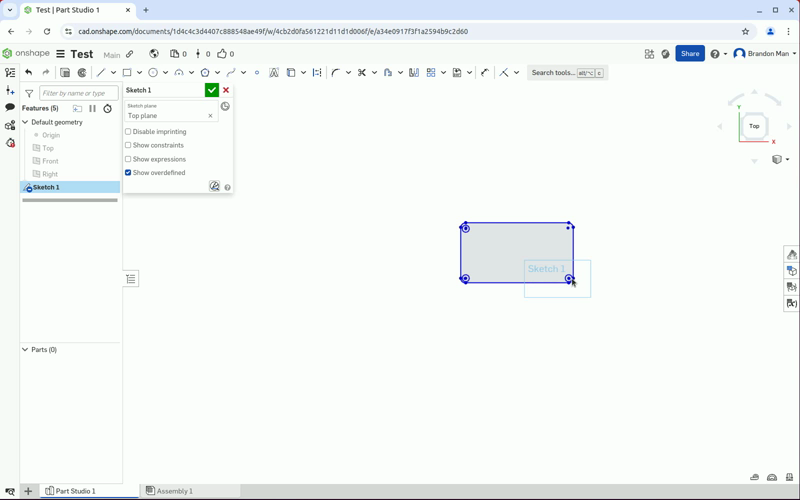
key(c)
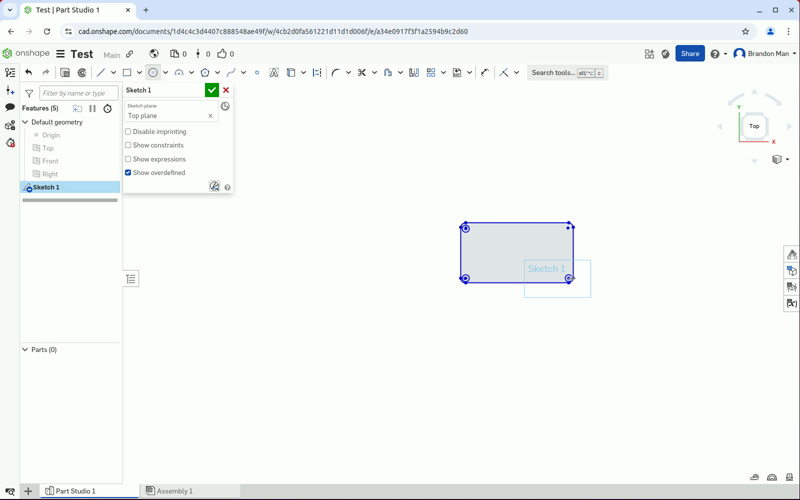
key_down(shift)
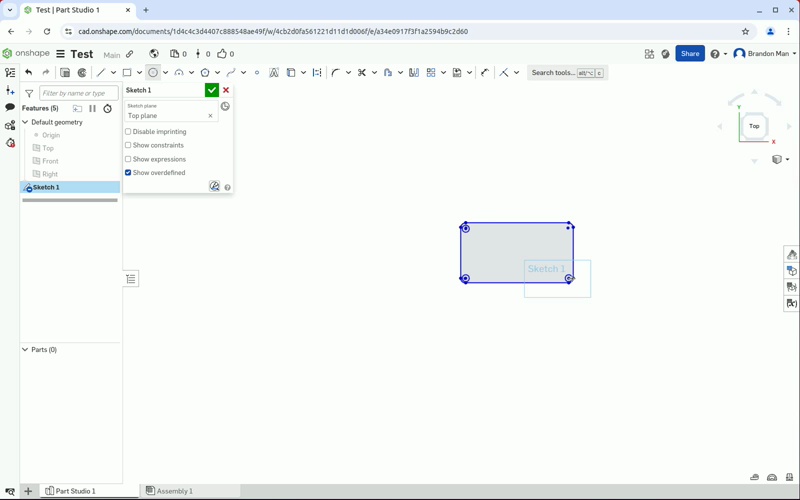
mouse_move(568, 227)
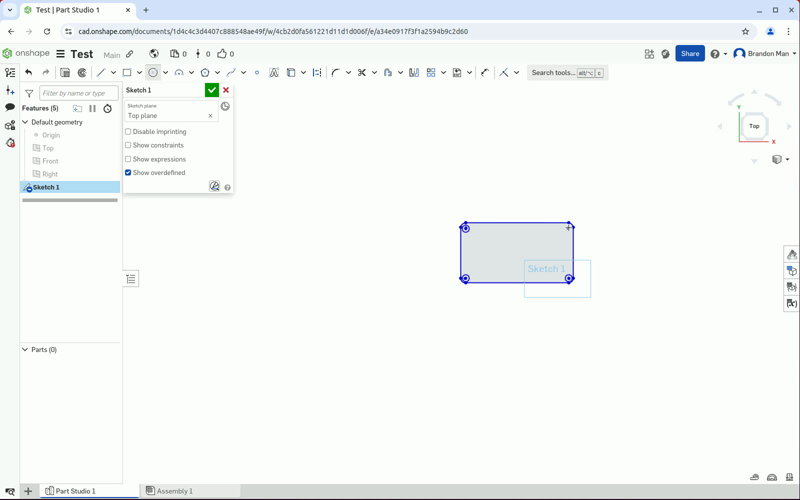
click(568, 227)
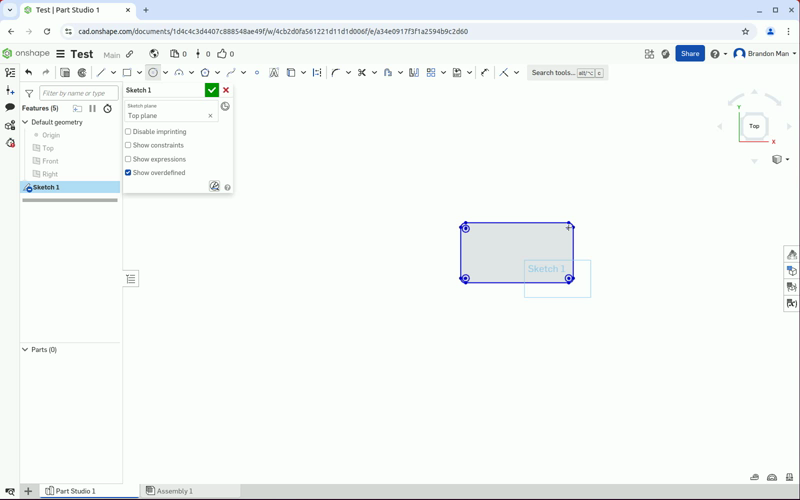
key_up(shift)
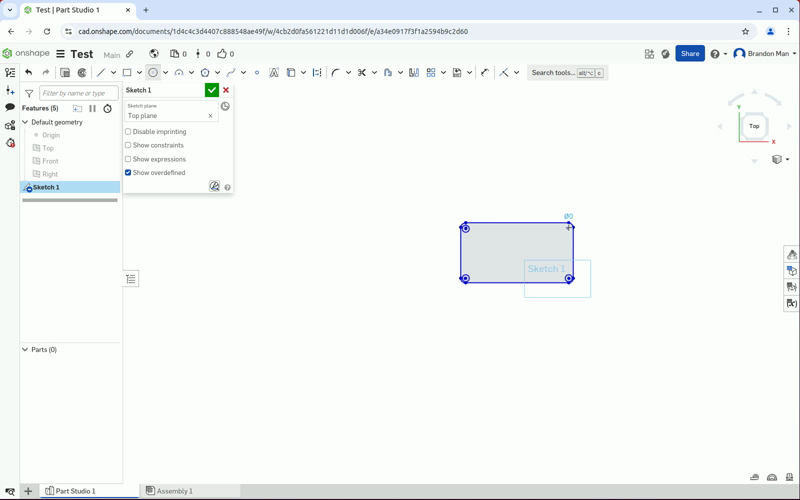
mouse_move(572, 227)
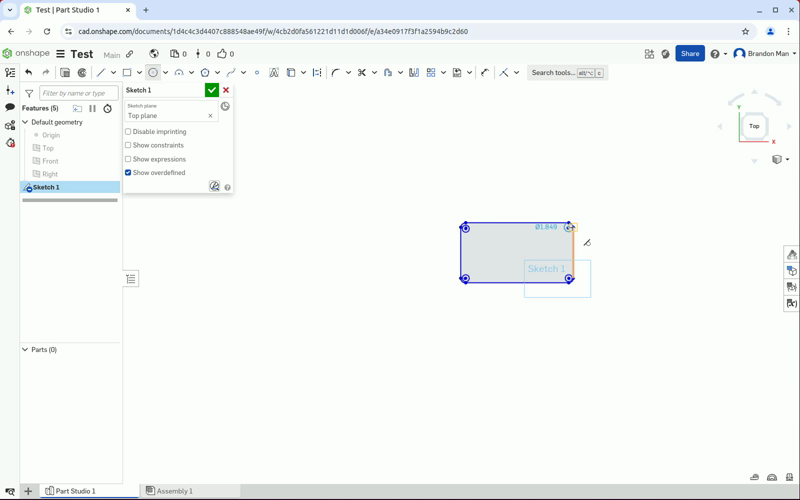
scroll(6)
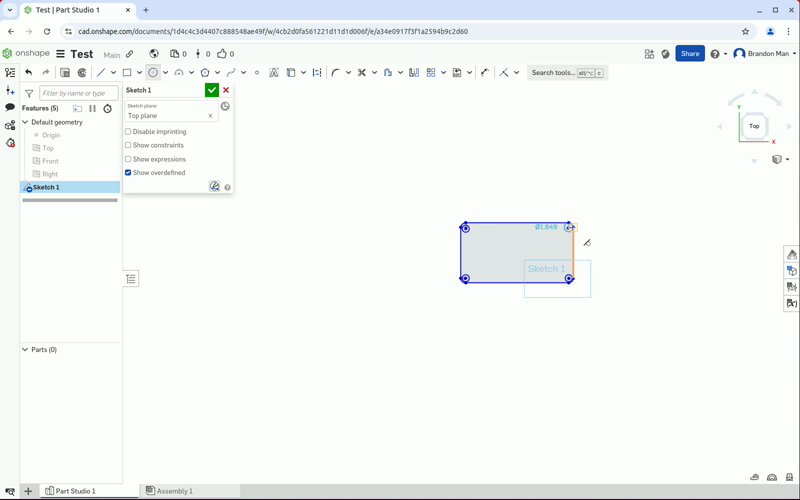
scroll(6)
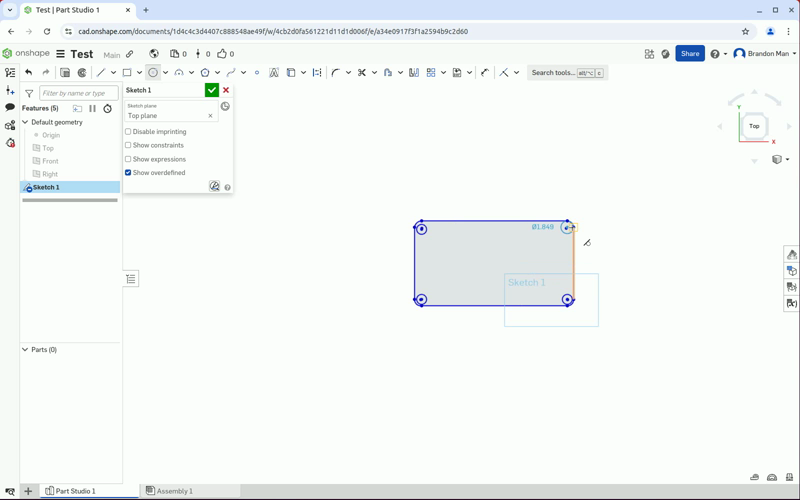
scroll(6)
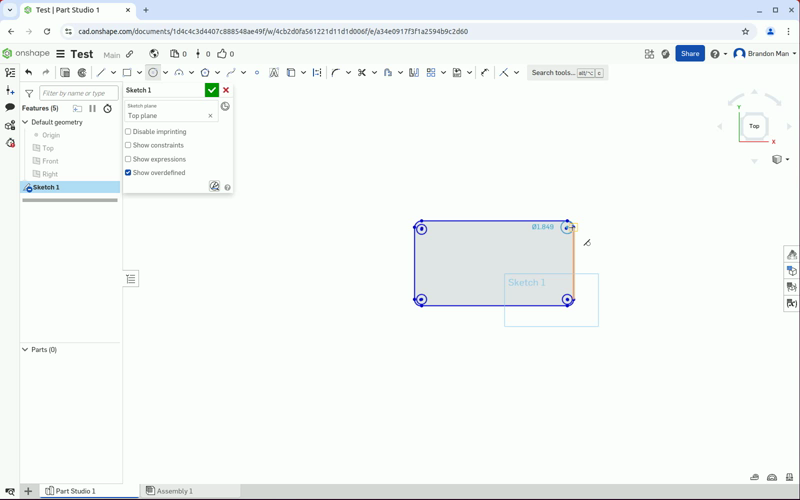
scroll(6)
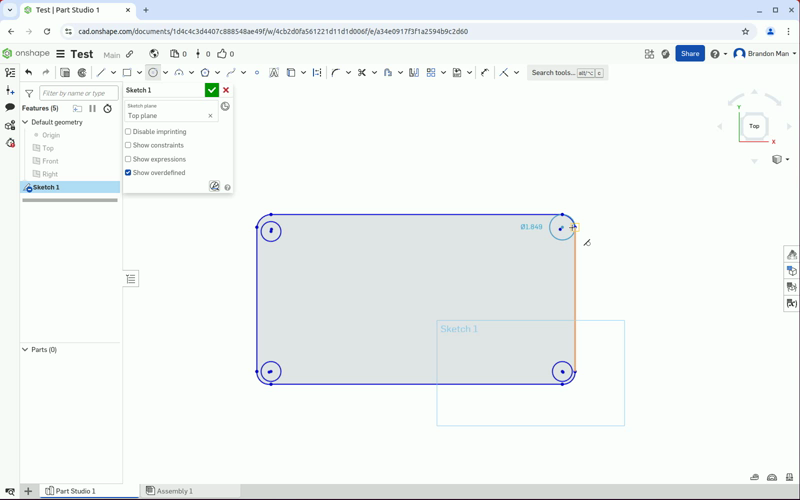
scroll(6)
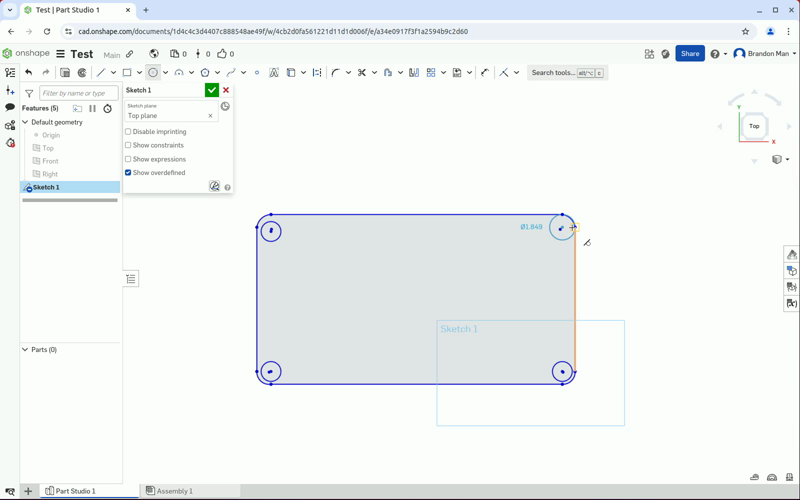
scroll(6)
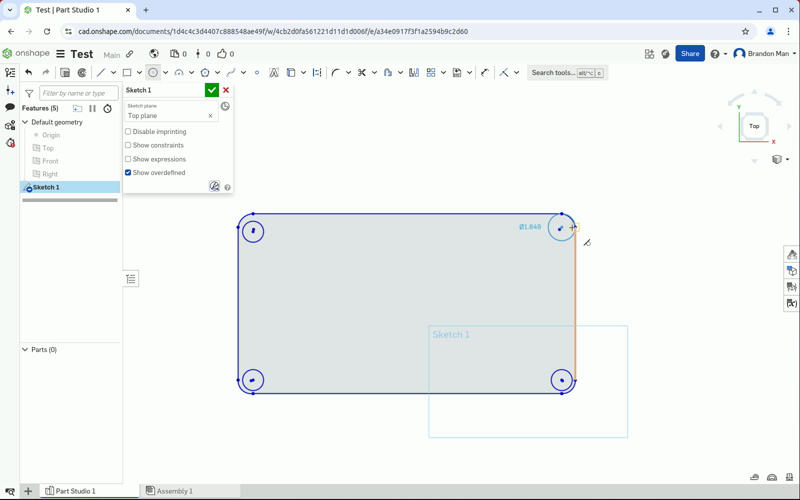
scroll(6)
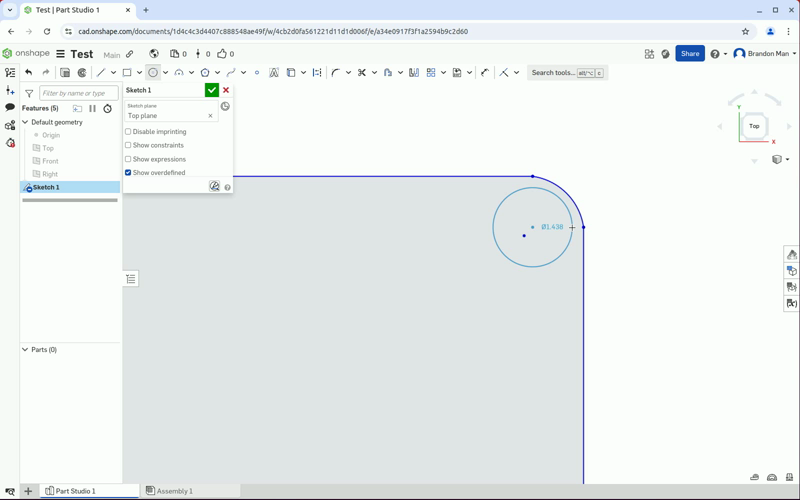
click(572, 227)
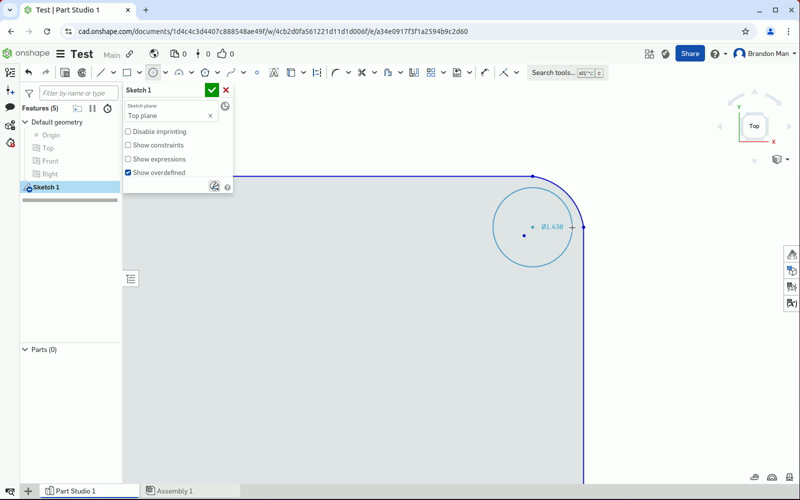
scroll(-6)
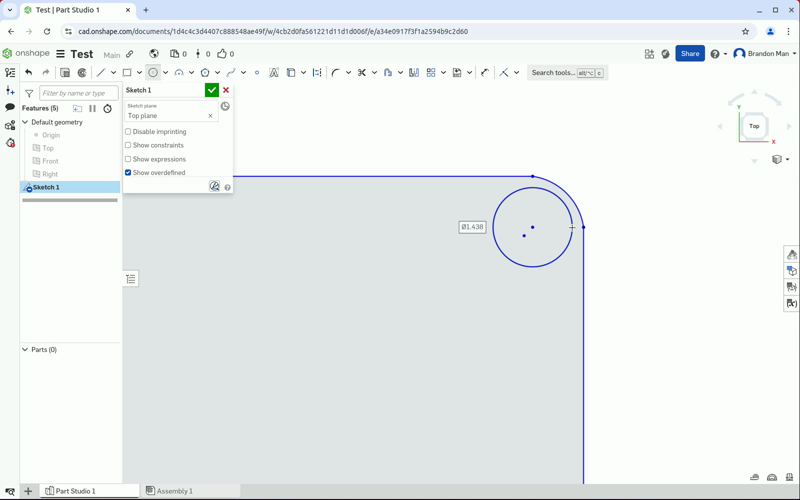
scroll(-6)
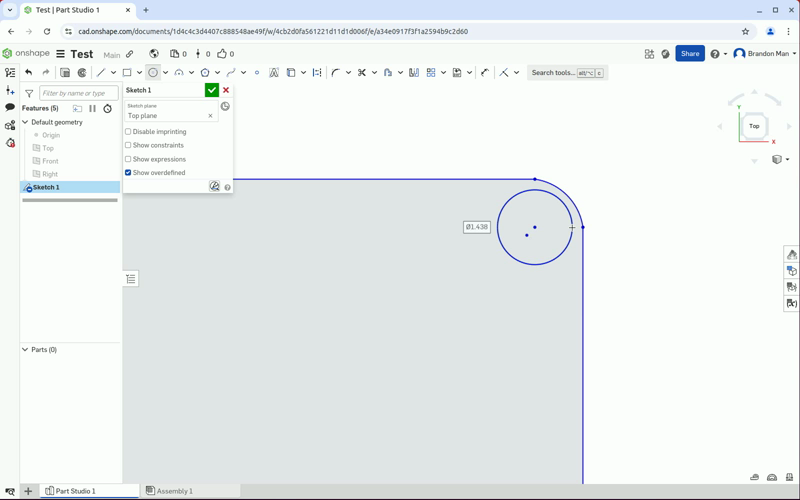
scroll(-6)
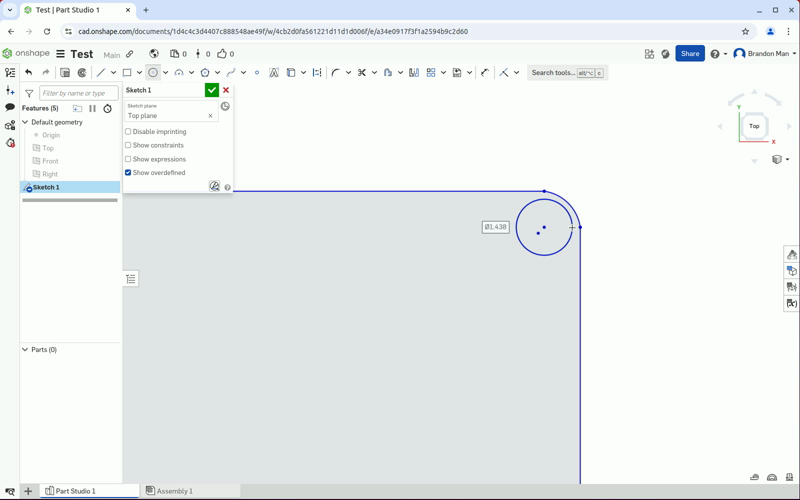
scroll(-6)
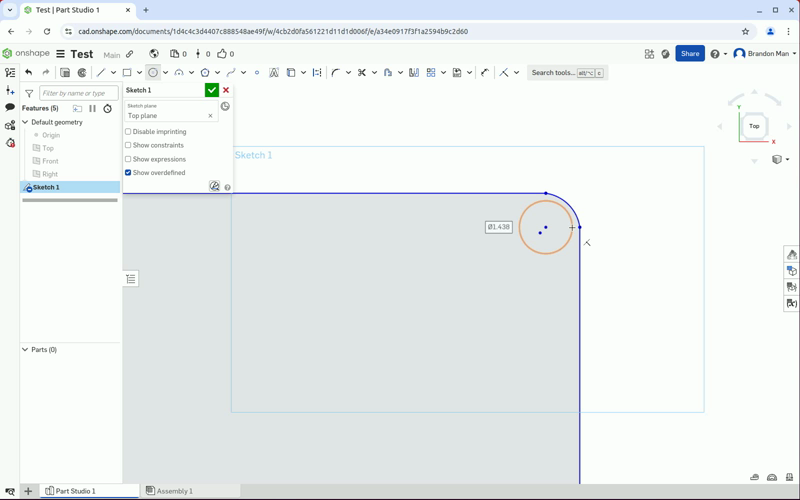
scroll(-6)
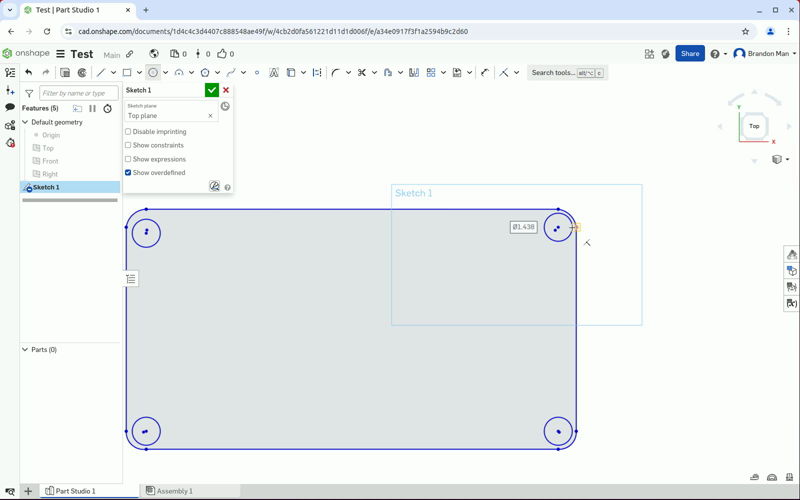
scroll(-6)
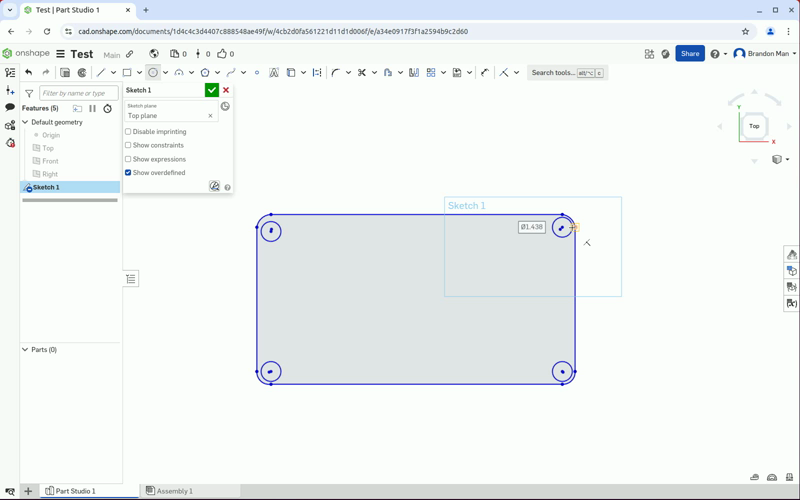
scroll(-6)
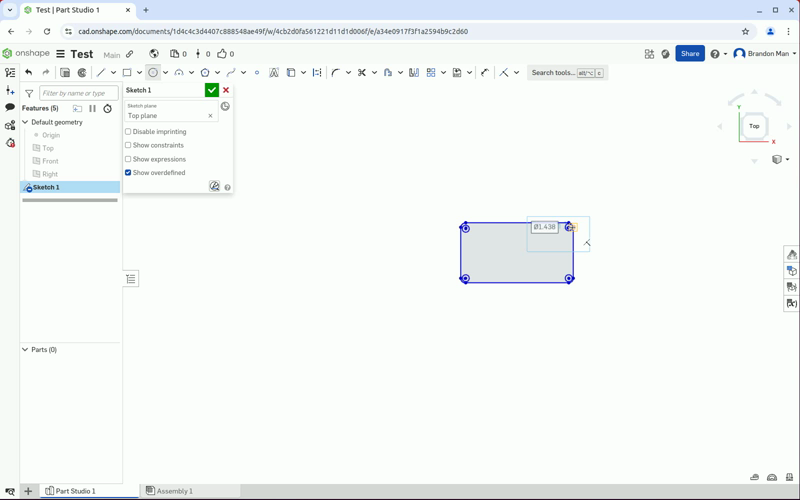
key(esc)
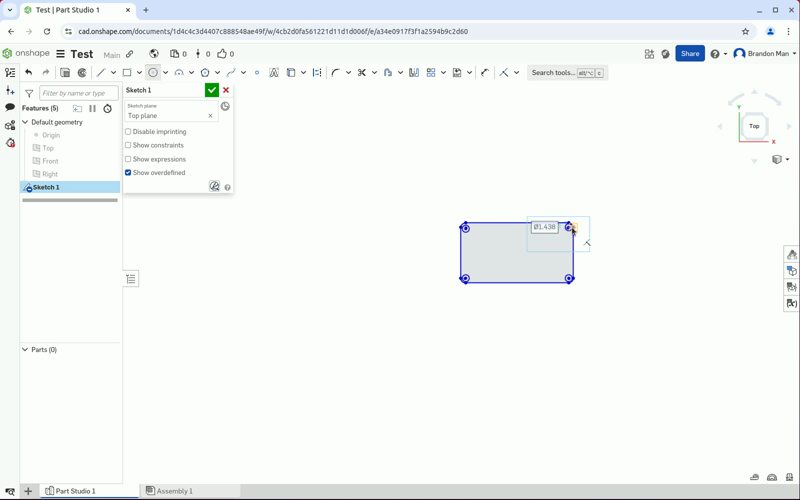
mouse_move(503, 241)
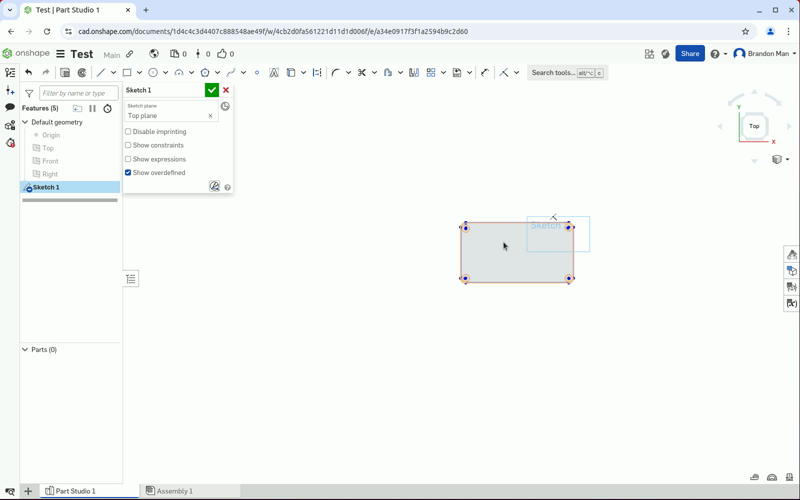
click(503, 241)
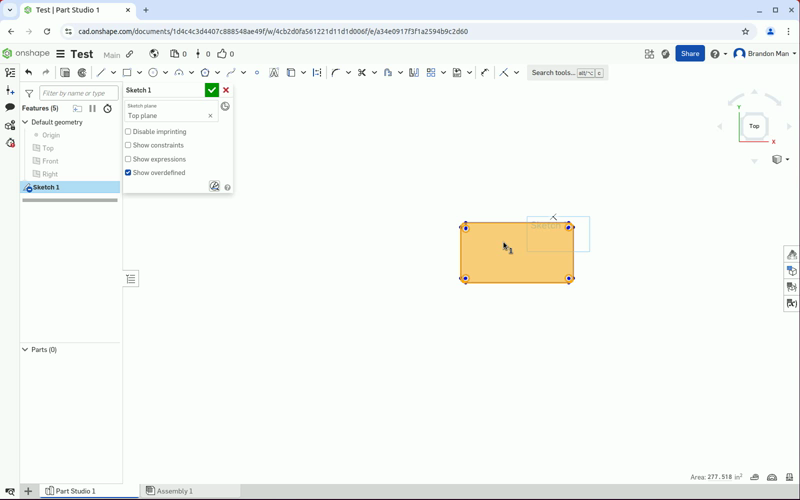
mouse_move(73, 352)
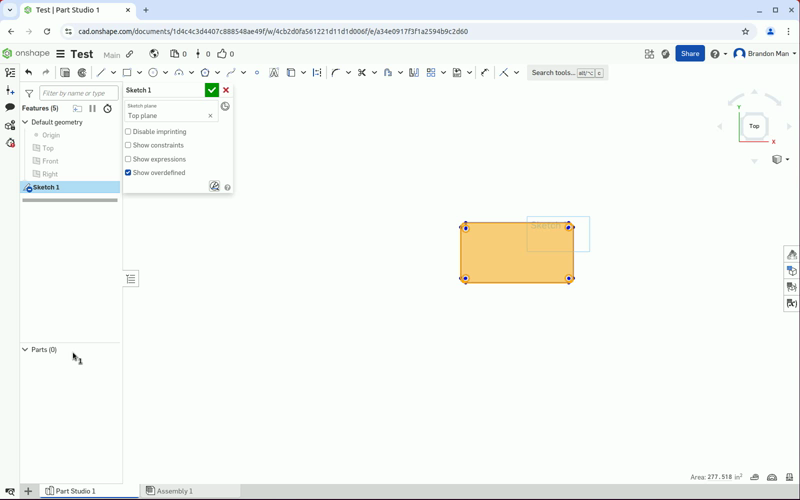
key(shift+y)
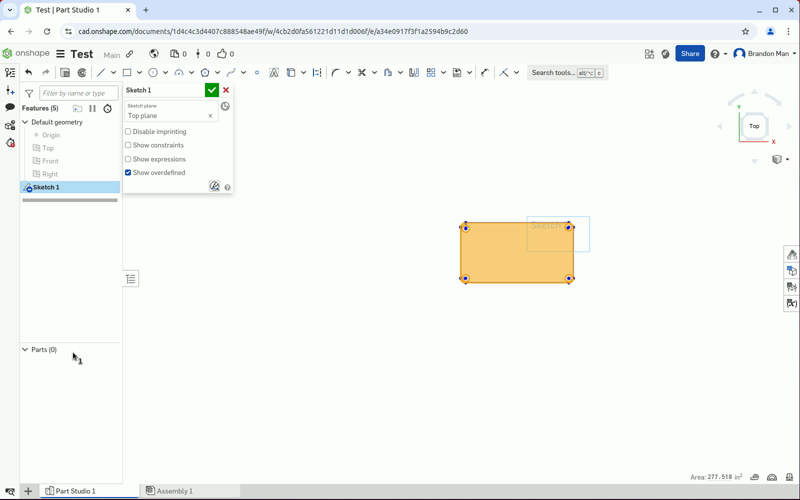
key(shift+e)
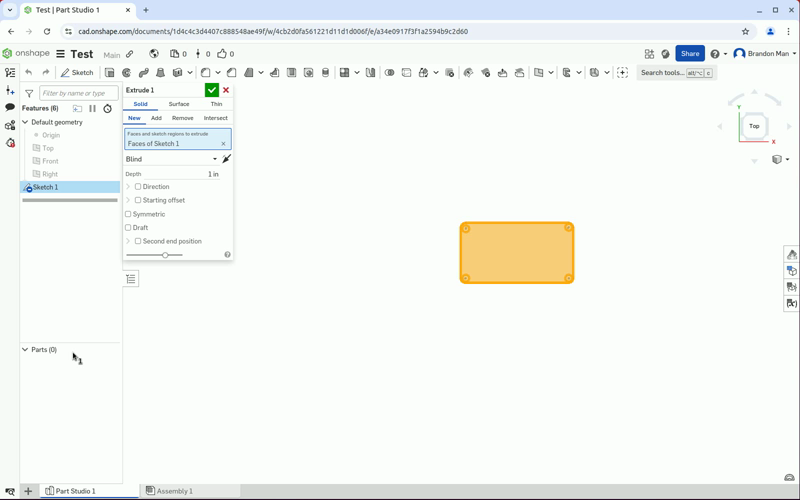
mouse_move(143, 106)
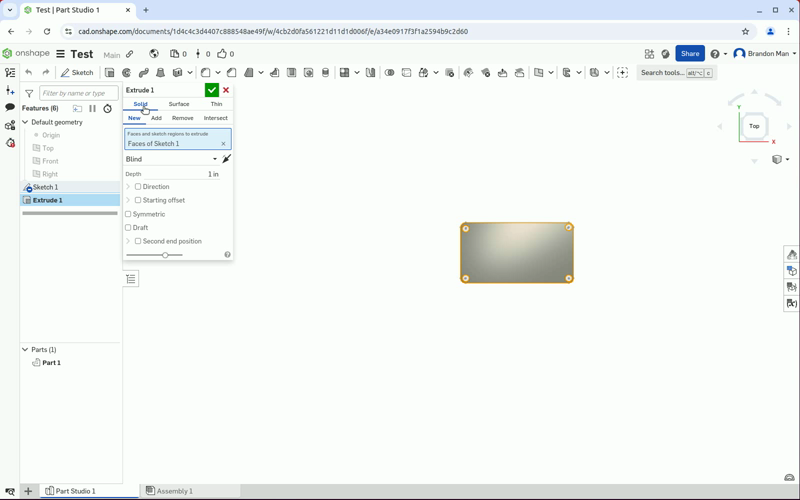
click(143, 106)
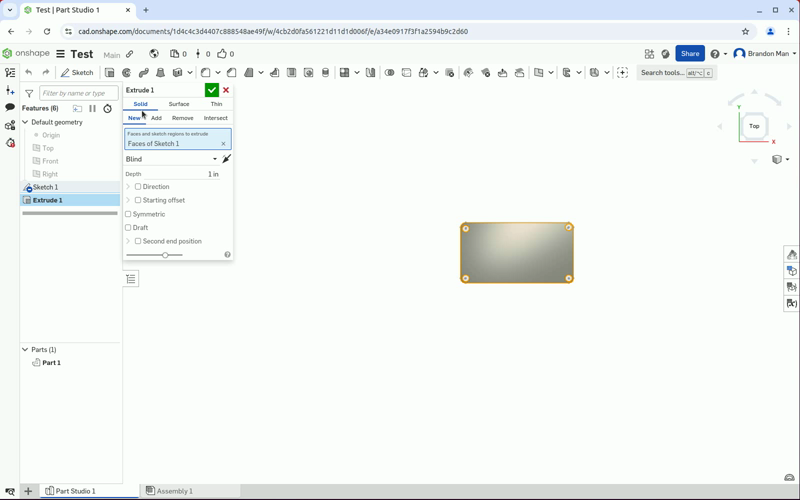
mouse_move(137, 120)
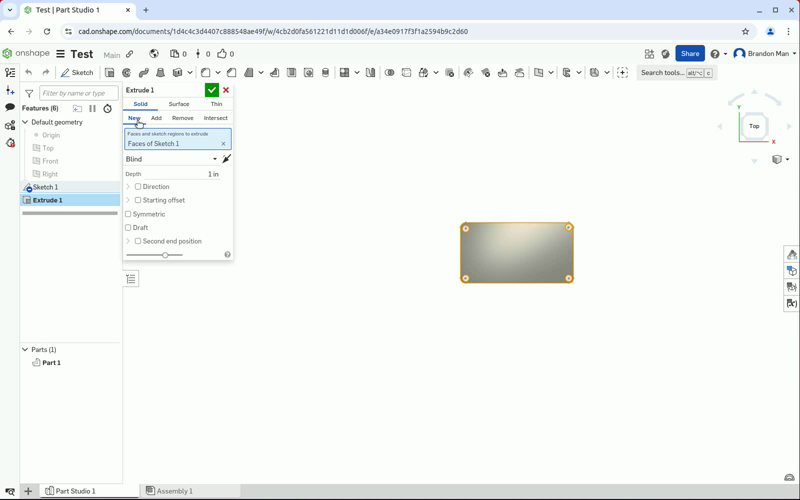
click(137, 120)
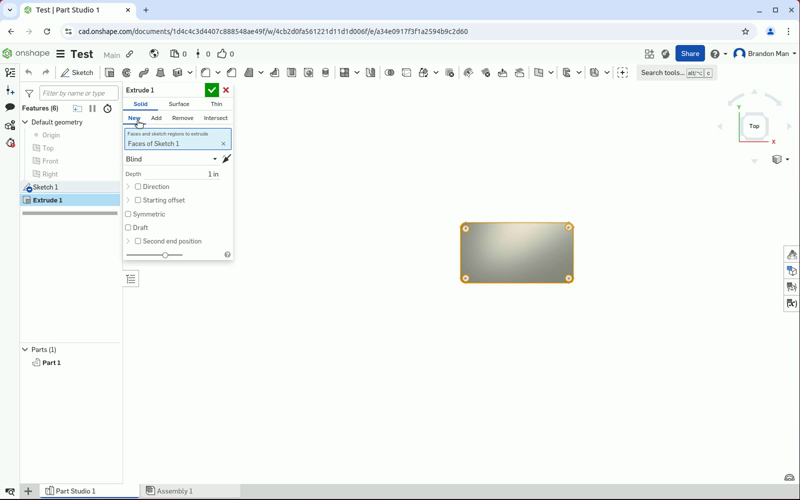
key(tab, 4)
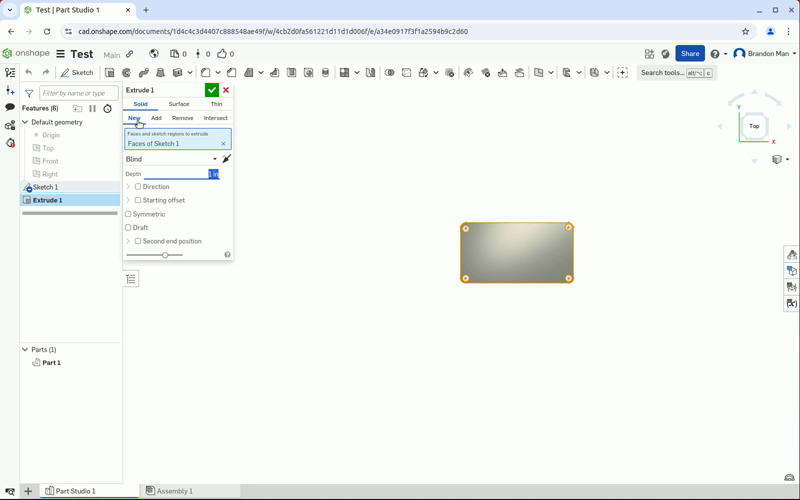
text(0.722)
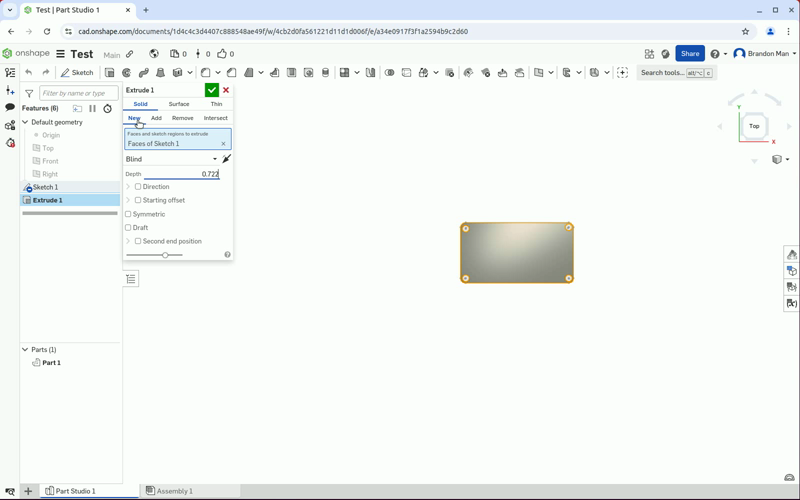
key(enter)
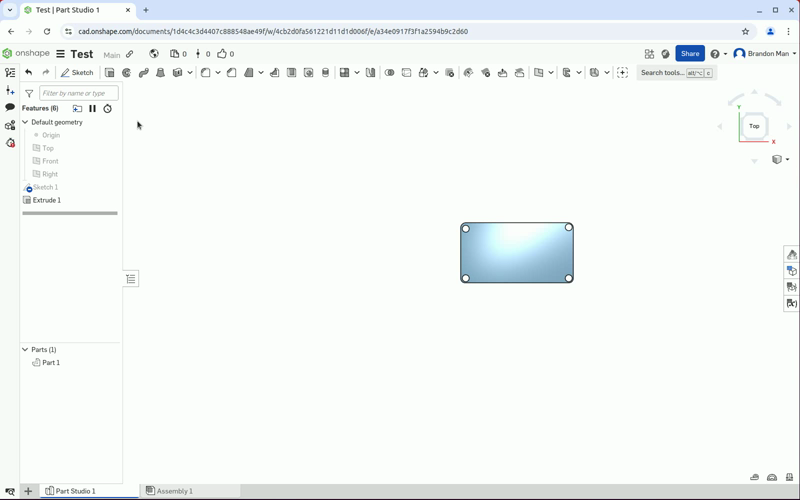
key(shift+h)
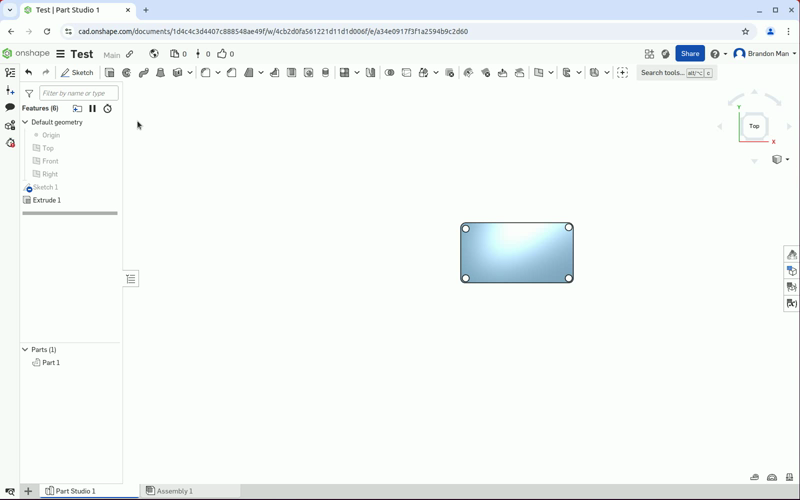
key(shift+h)
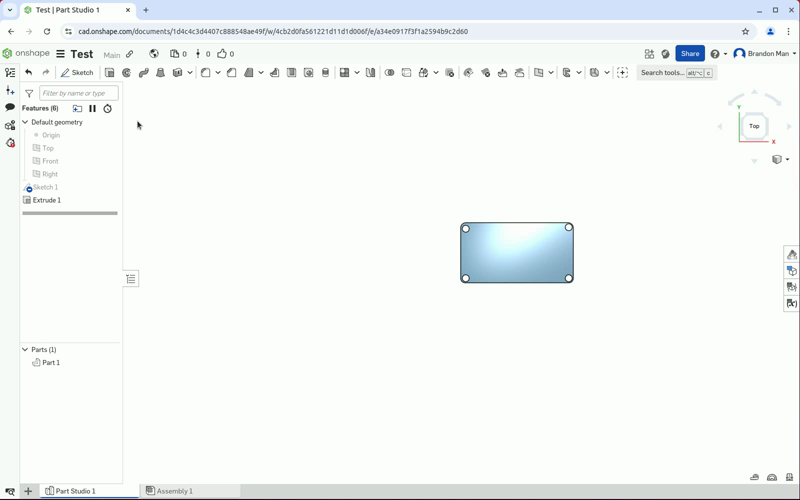
mouse_move(73, 189)
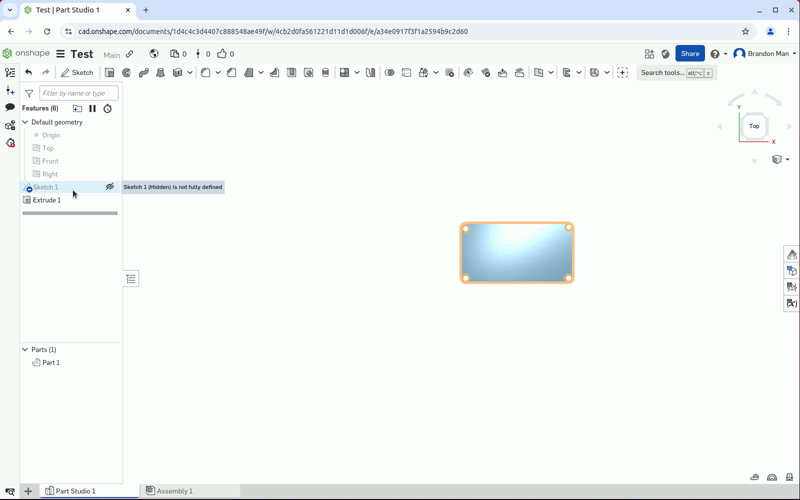
click(73, 189)
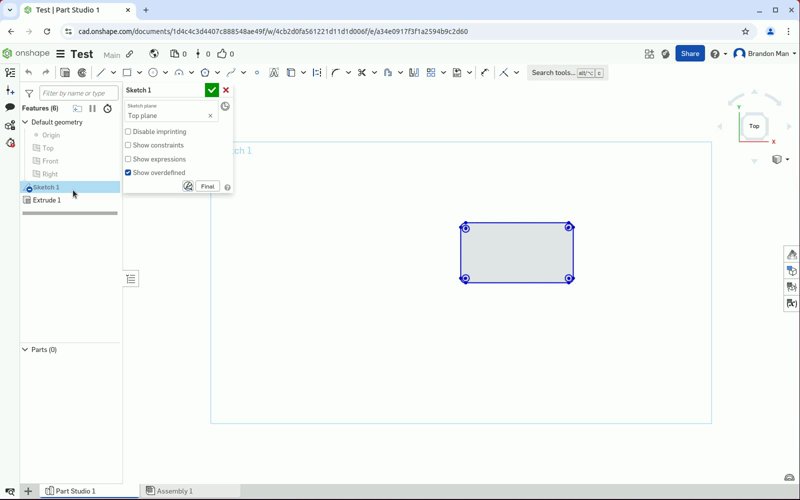
mouse_move(229, 92)
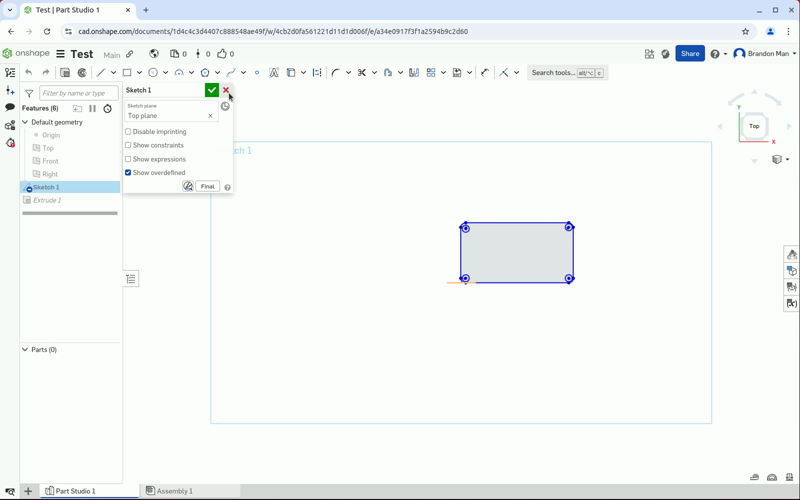
click(229, 92)
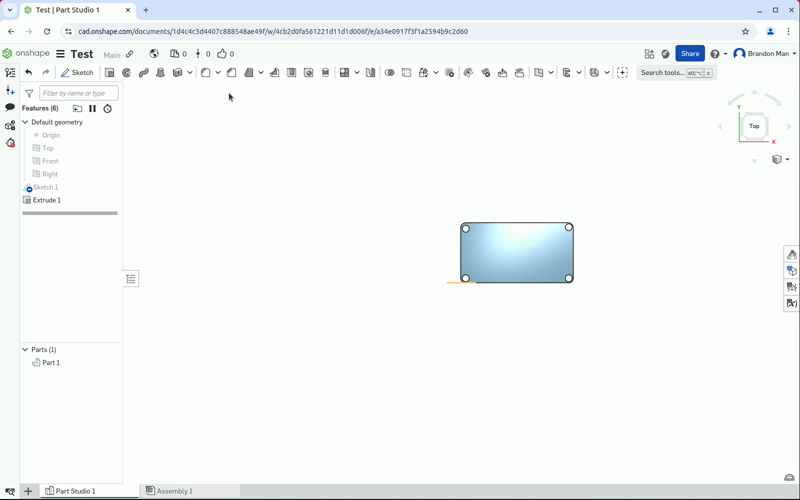
mouse_move(541, 75)
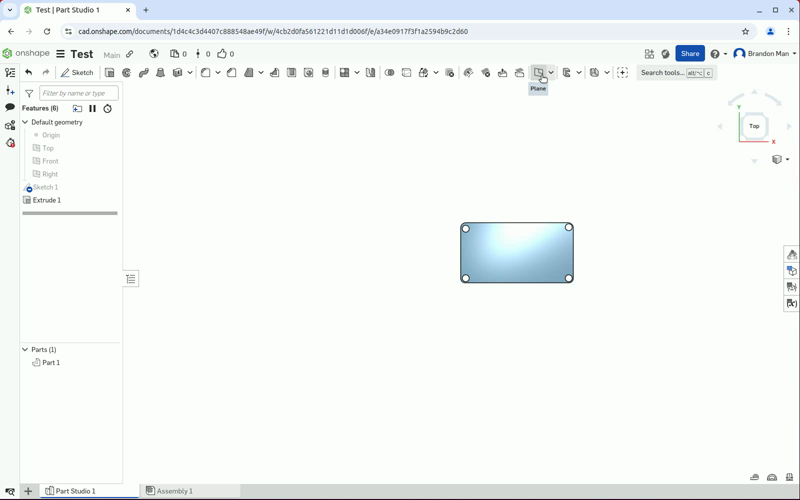
click(541, 75)
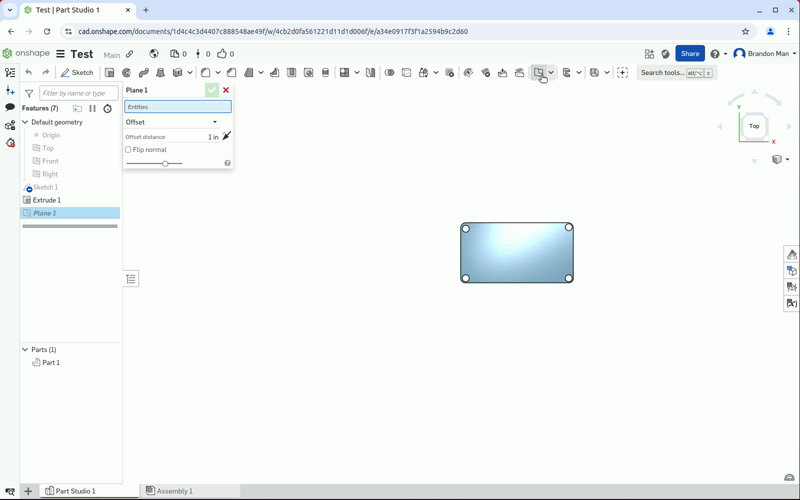
mouse_move(73, 150)
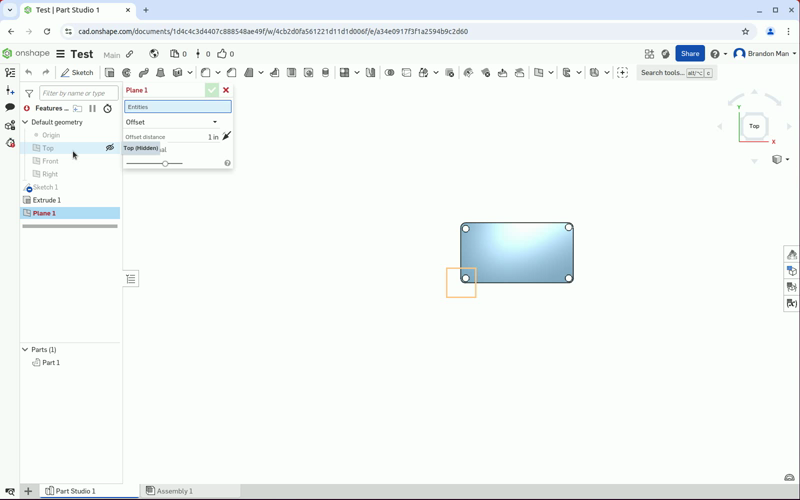
click(73, 150)
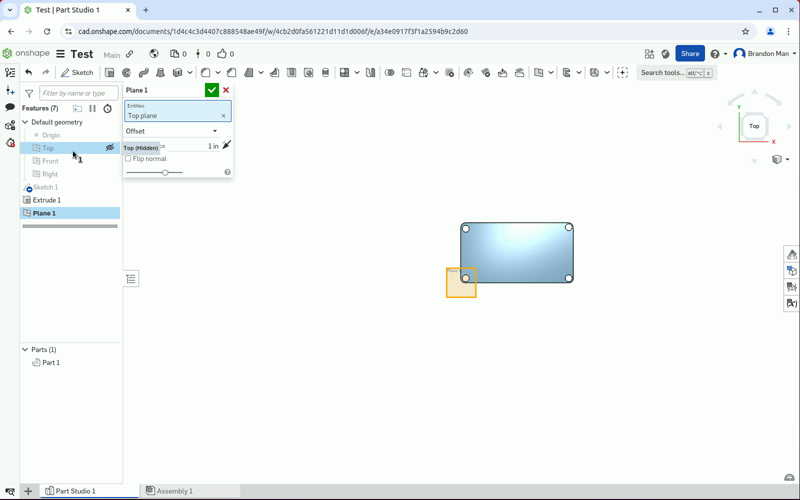
key(tab, 2)
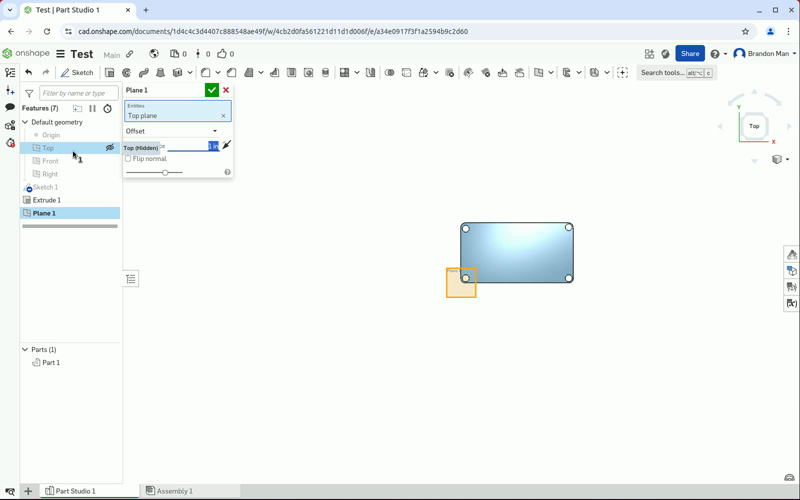
text(0.709)
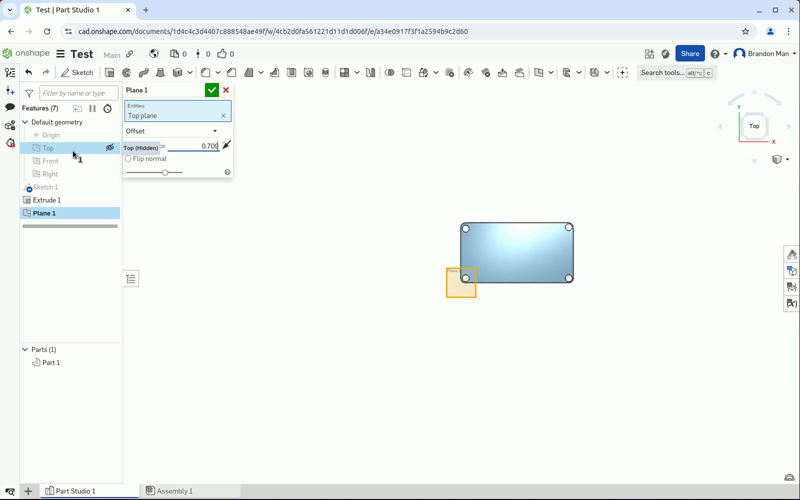
key(enter, 2)
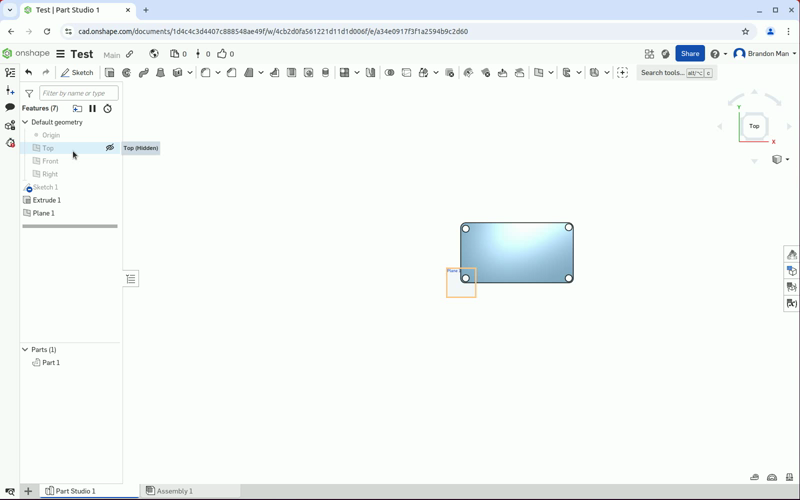
key(shift+s)
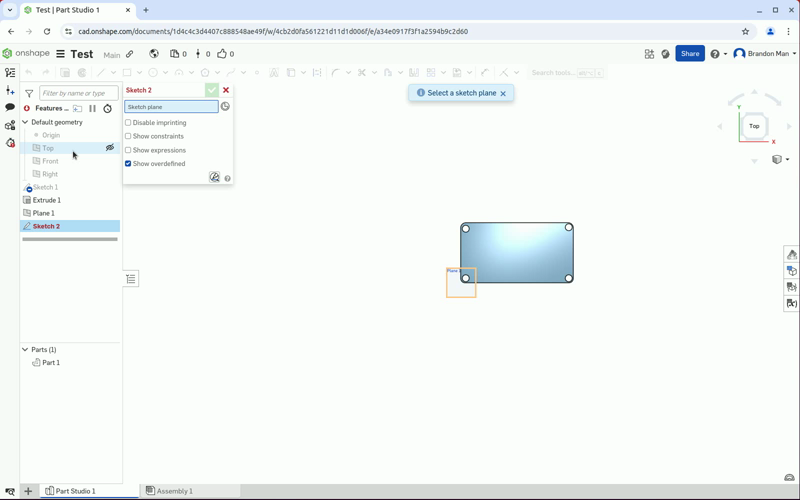
mouse_move(73, 215)
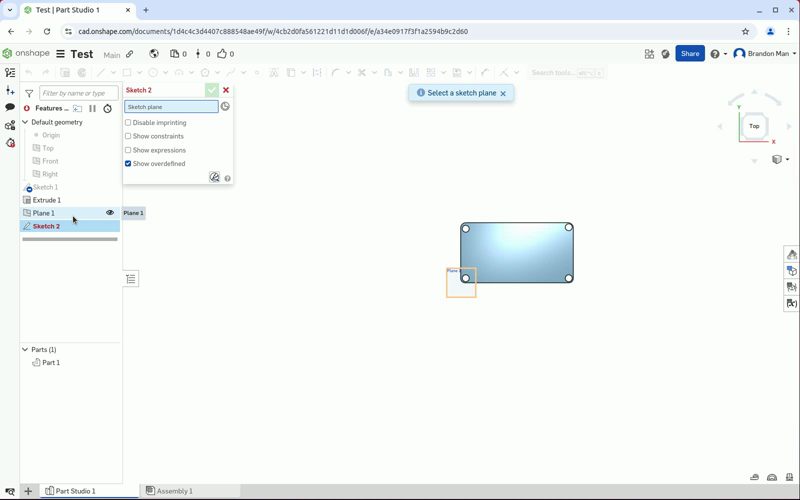
click(73, 215)
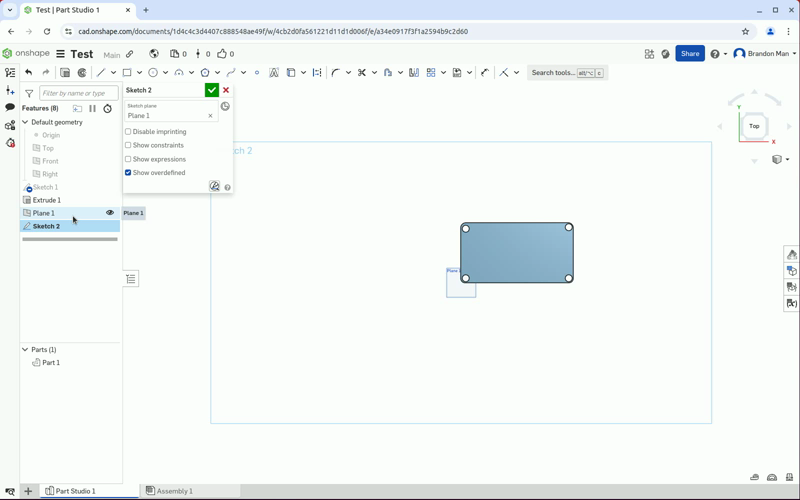
mouse_move(73, 352)
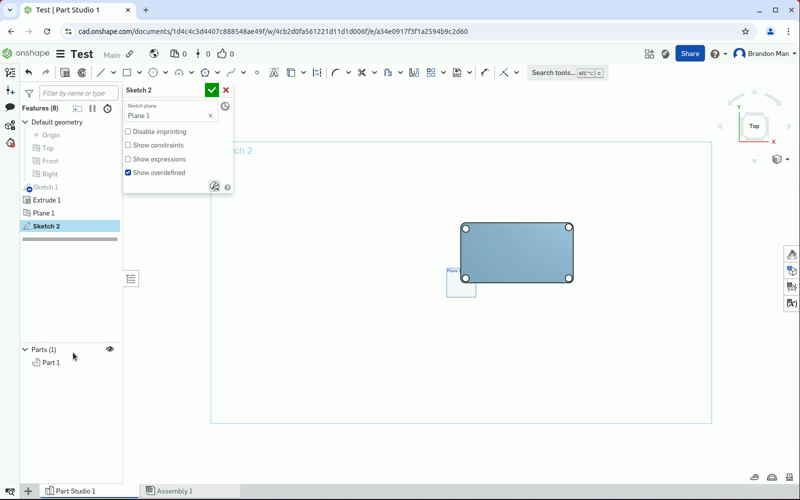
key(y)
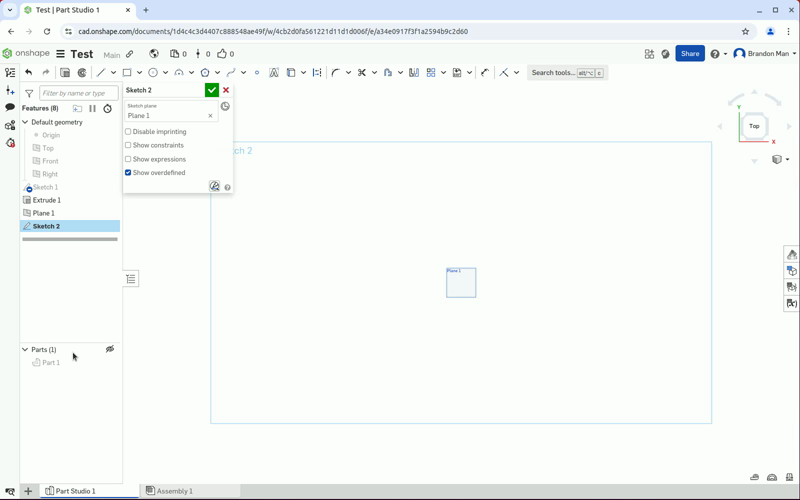
key(l)
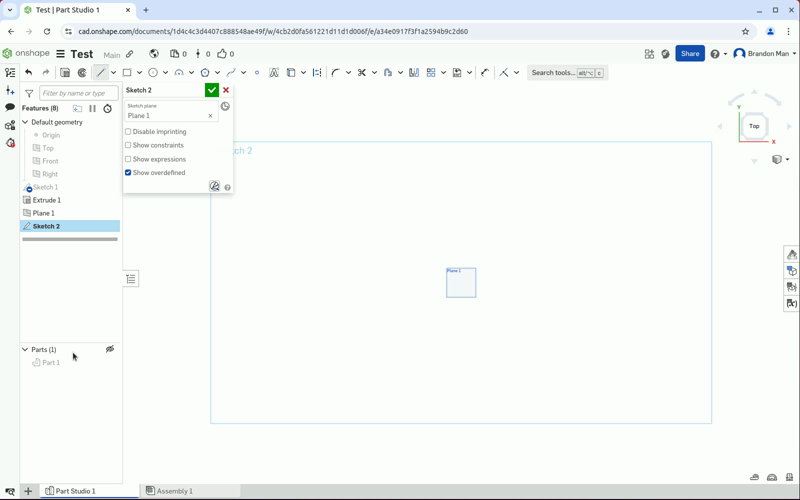
key_down(shift)
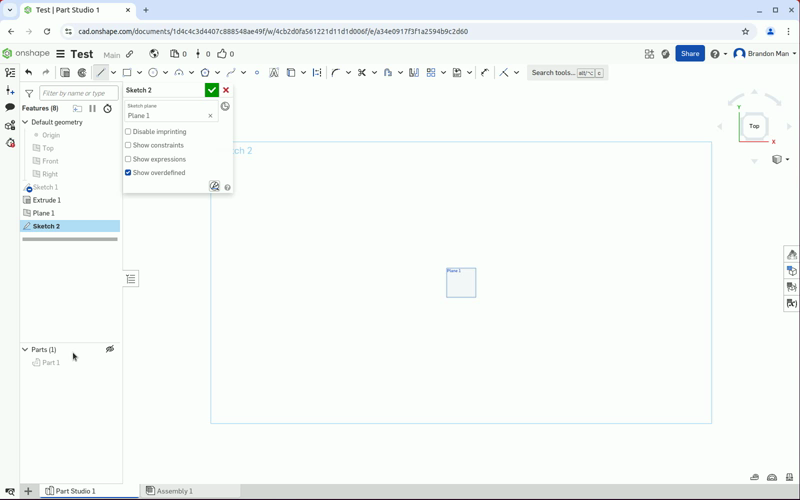
mouse_move(460, 261)
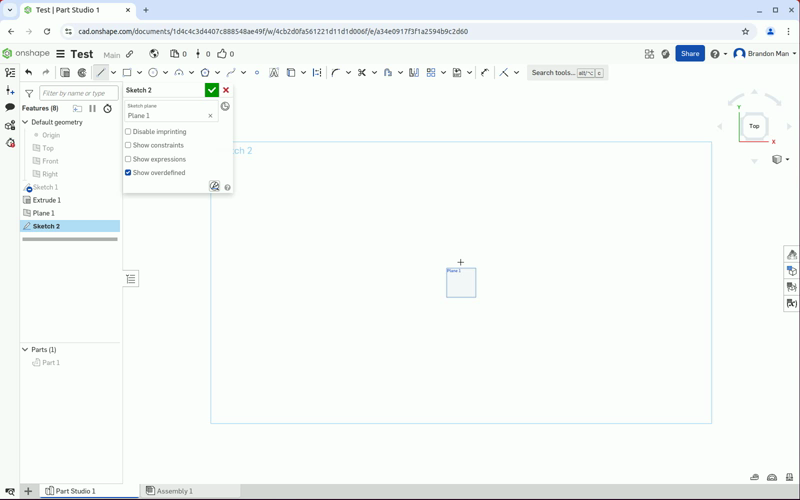
click(460, 261)
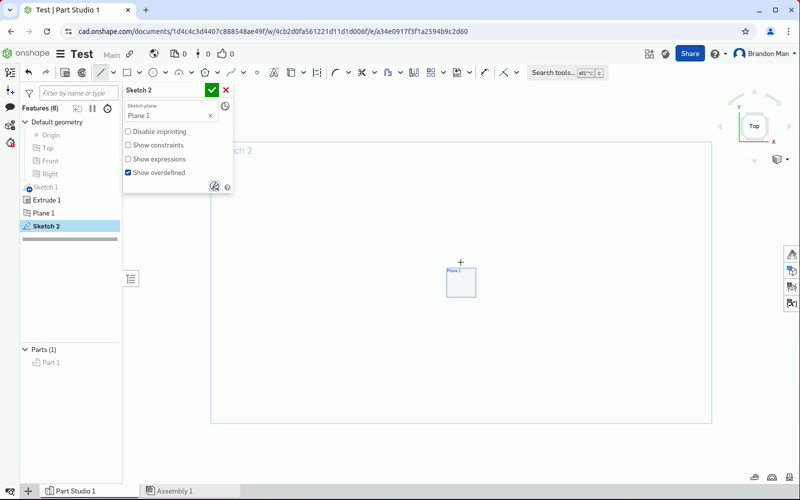
key_up(shift)
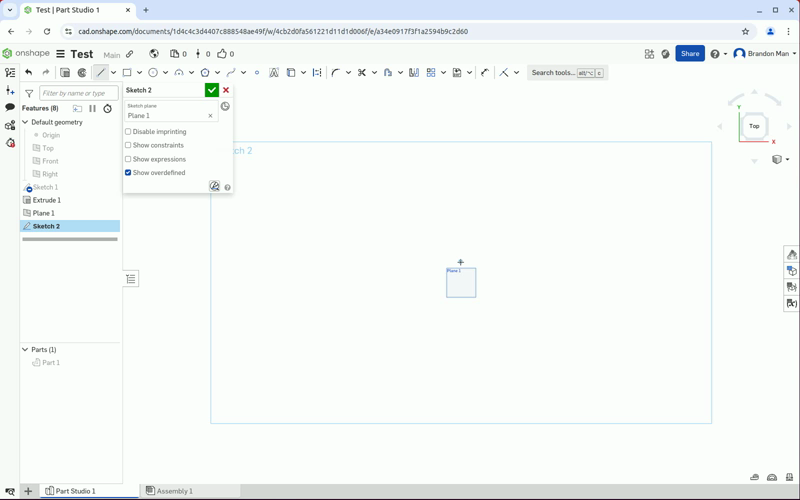
key_down(shift)
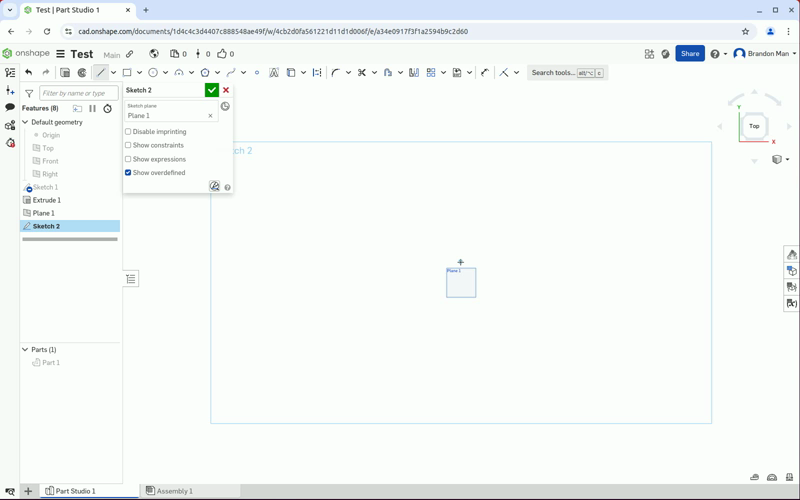
mouse_move(490, 261)
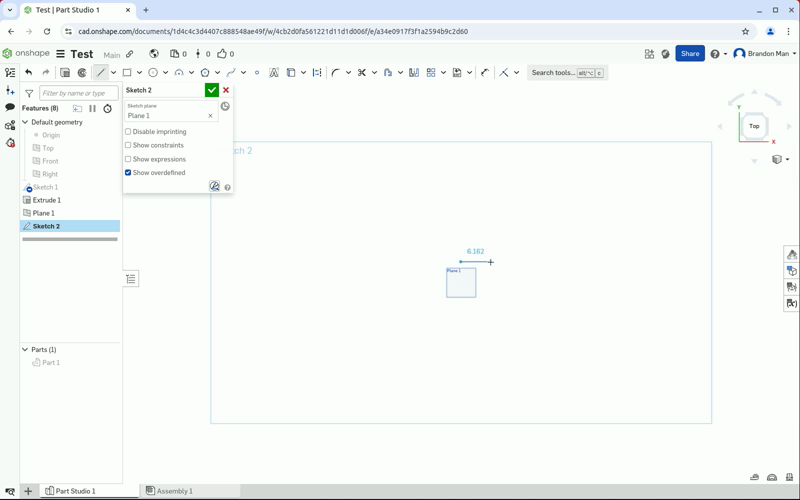
mouse_move(475, 261)
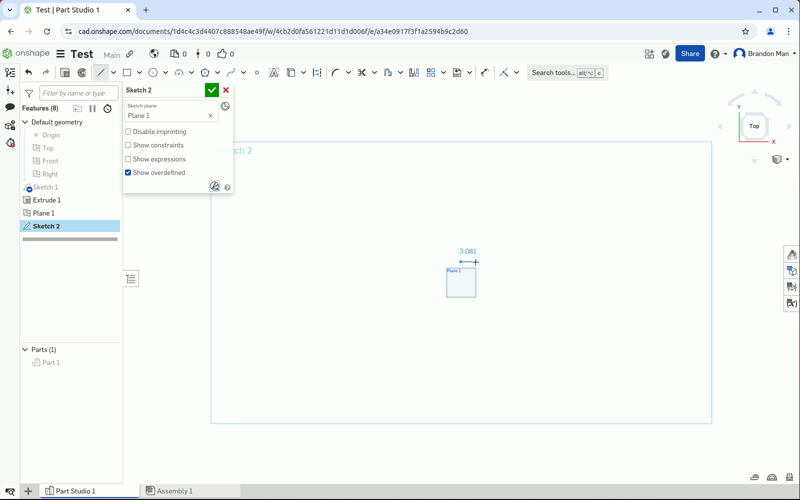
click(475, 261)
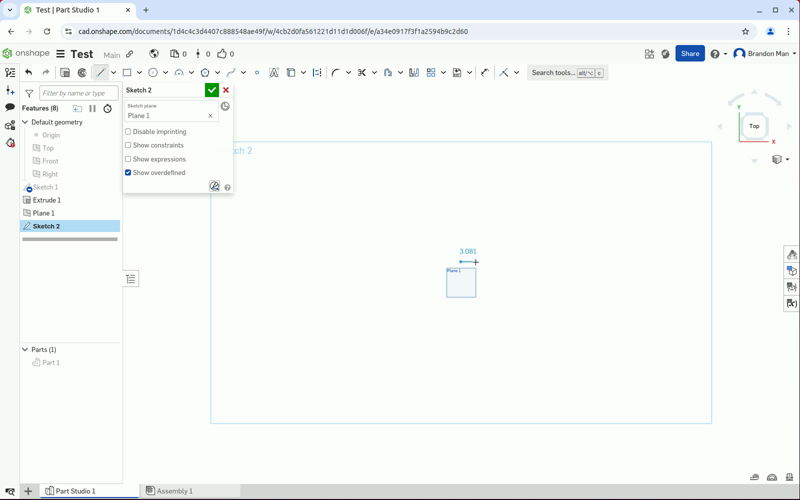
key_up(shift)
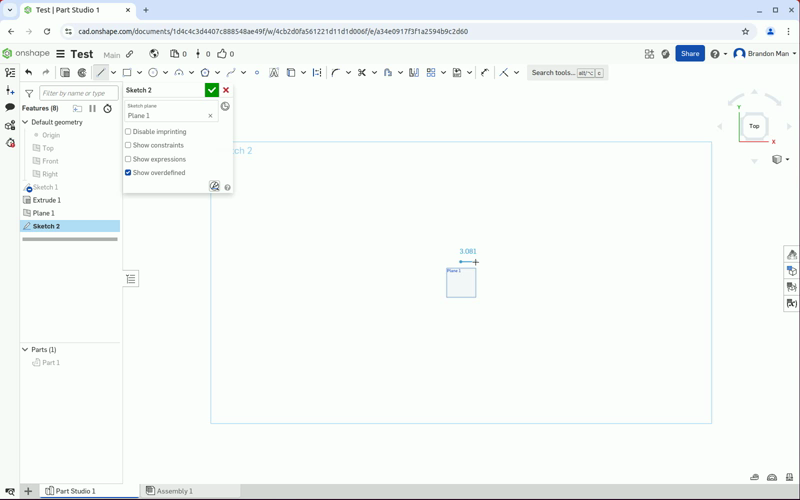
key_down(shift)
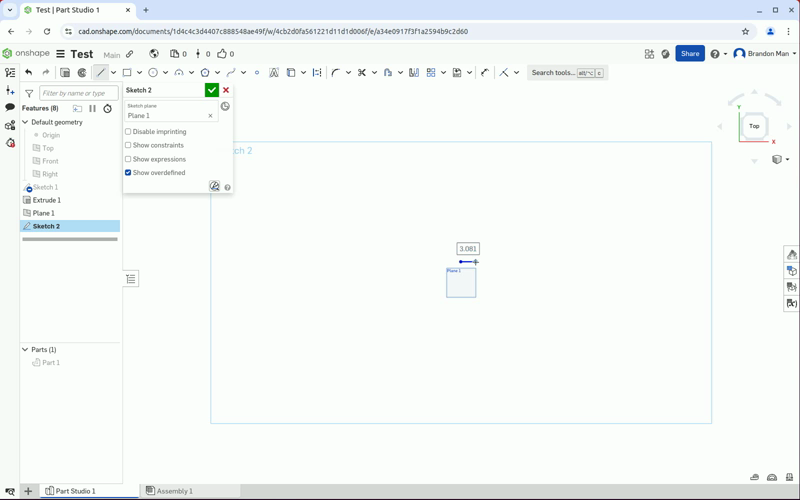
mouse_move(505, 261)
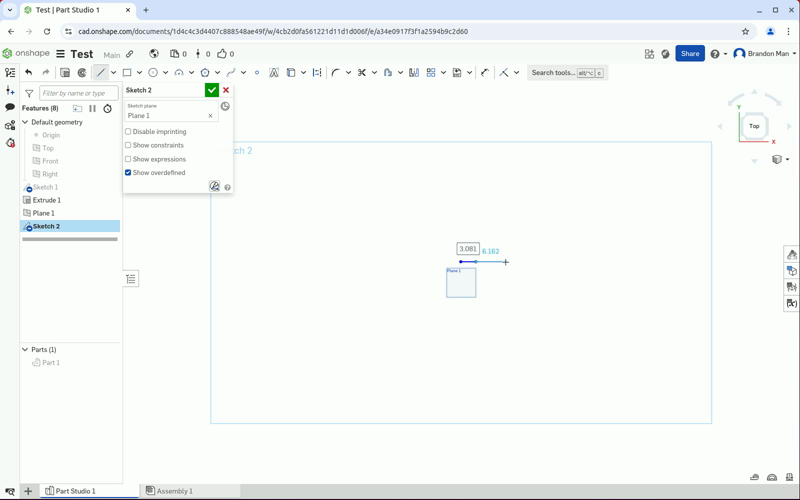
mouse_move(475, 243)
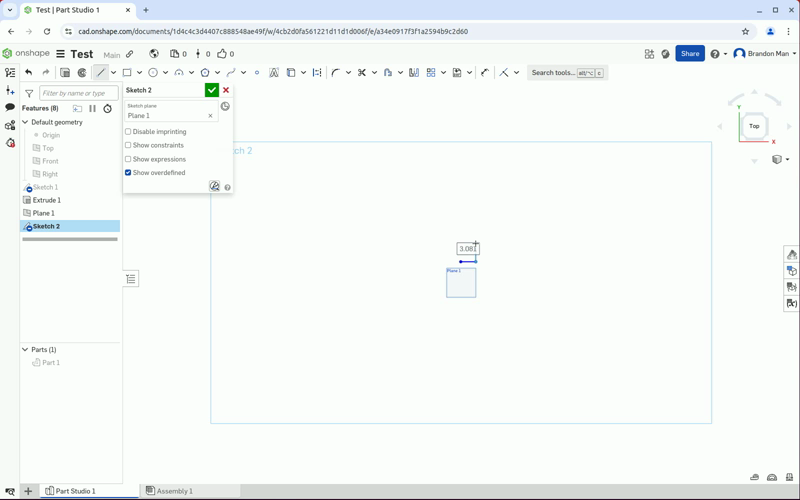
click(475, 243)
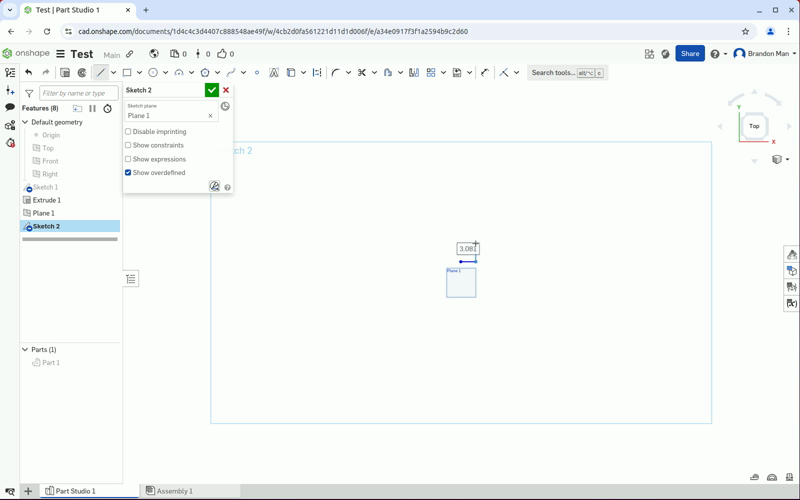
key_up(shift)
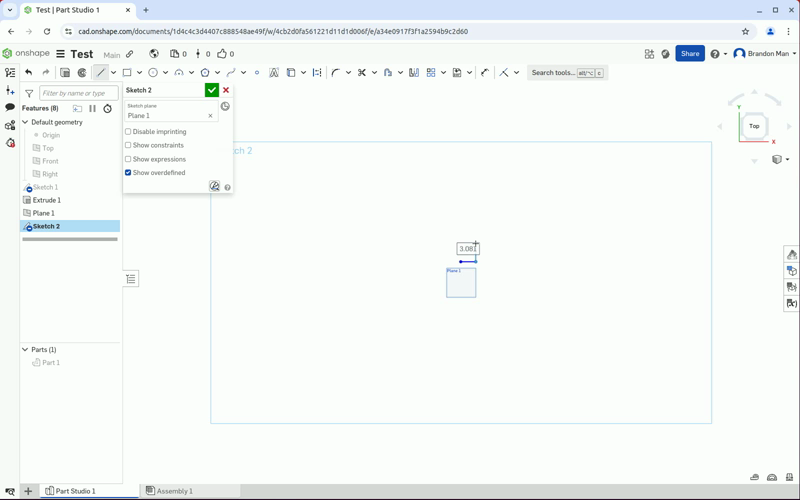
key_down(shift)
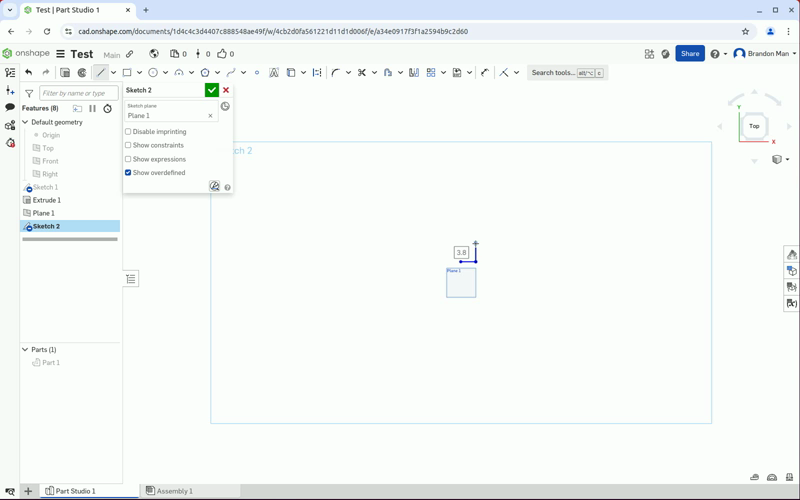
mouse_move(505, 243)
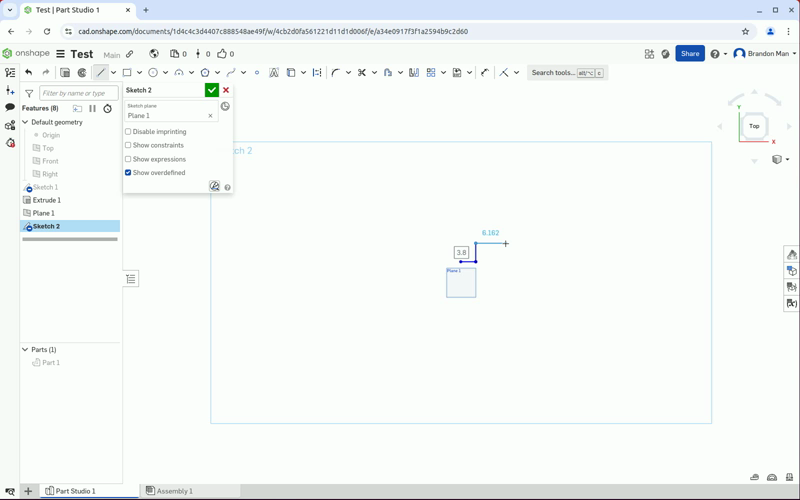
mouse_move(460, 243)
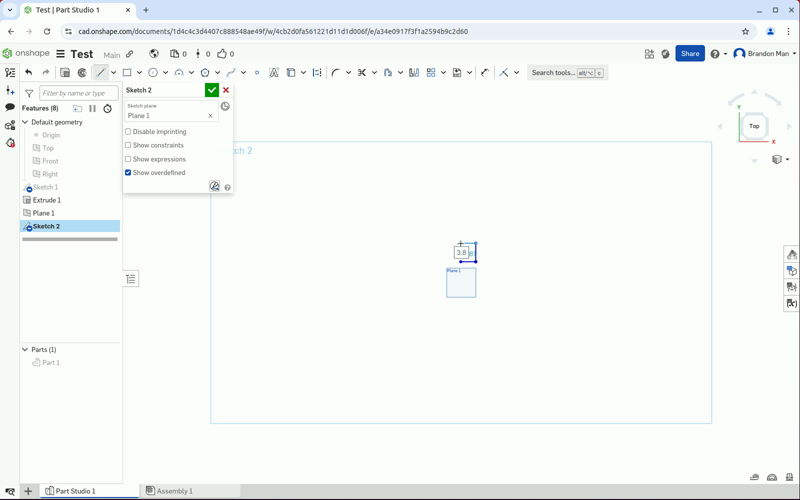
click(460, 243)
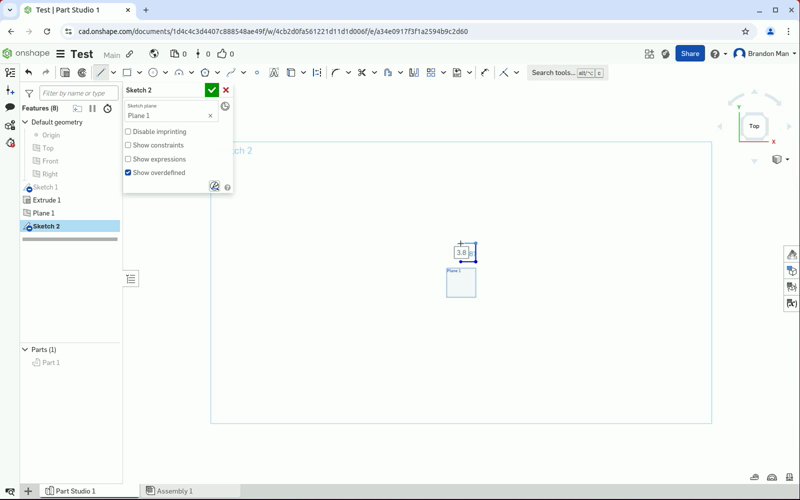
key_up(shift)
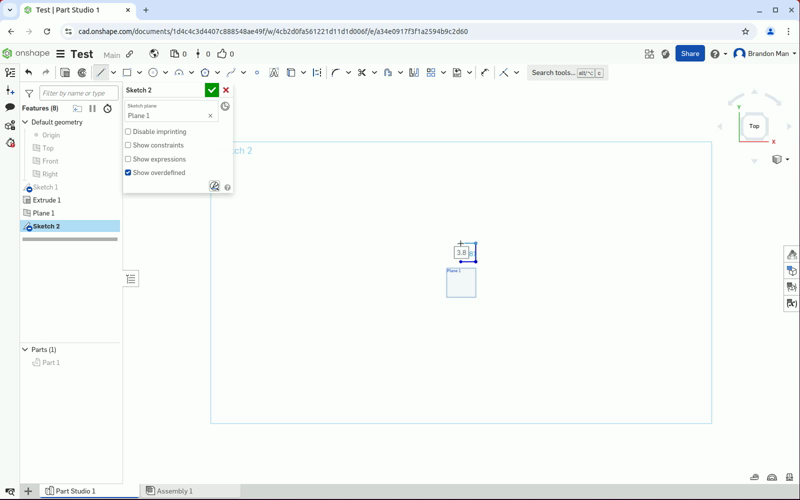
mouse_move(490, 243)
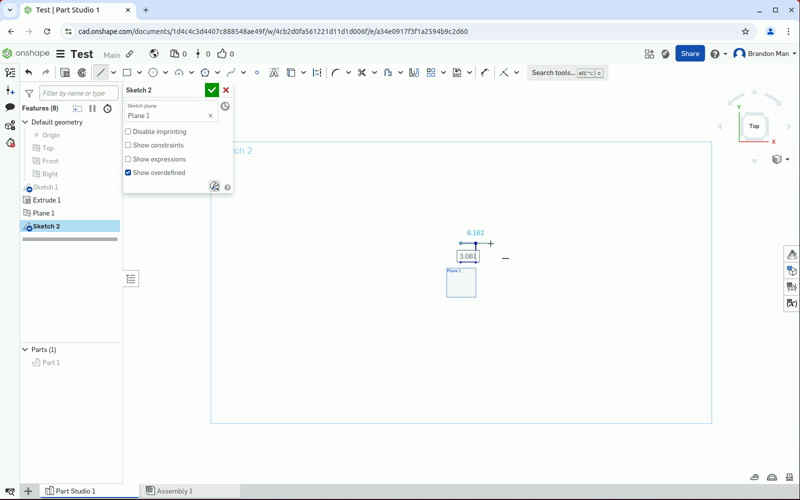
key_down(shift)
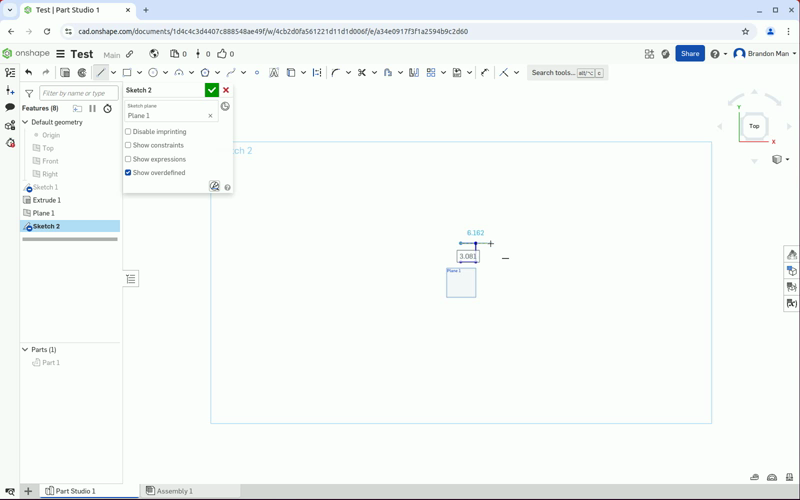
mouse_move(460, 261)
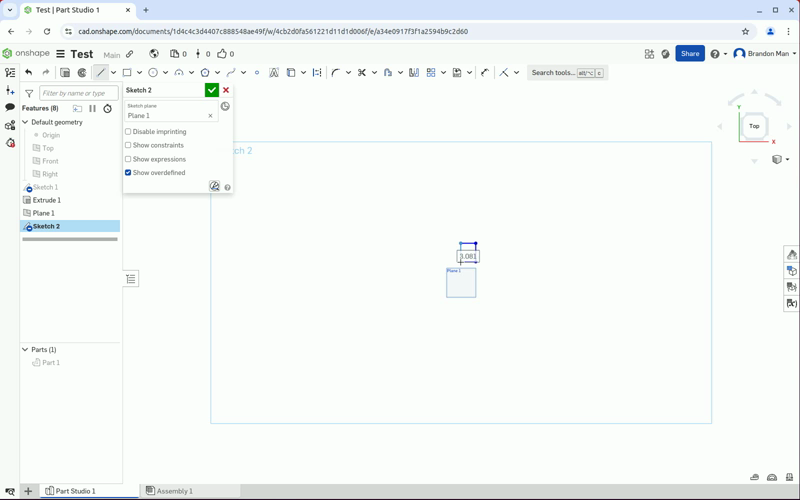
key_up(shift)
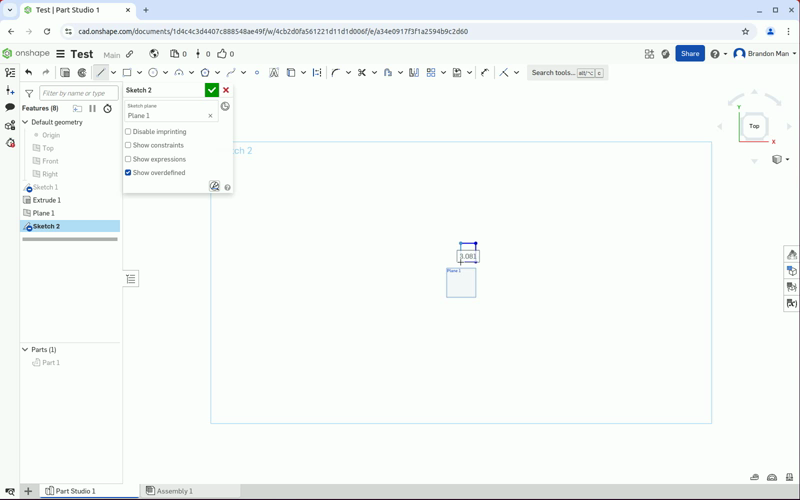
click(460, 261)
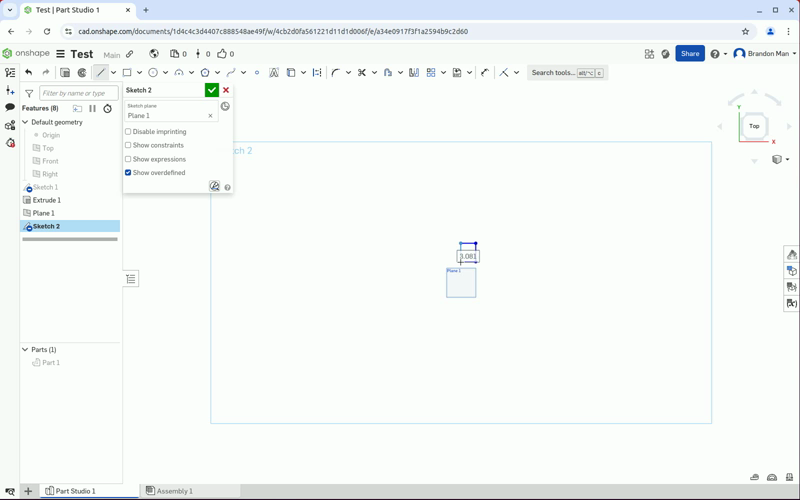
key(esc)
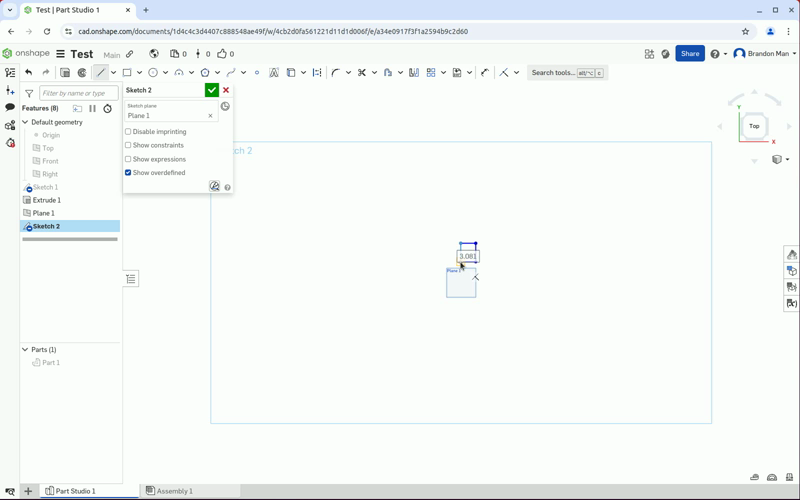
mouse_move(468, 252)
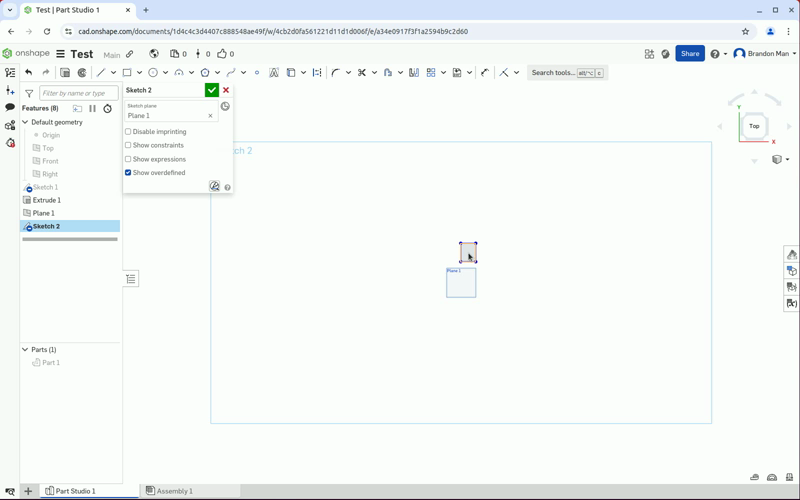
scroll(6)
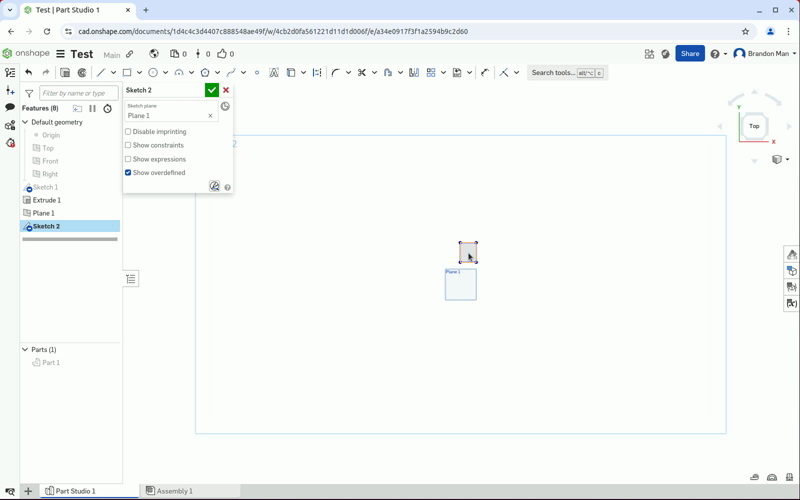
scroll(6)
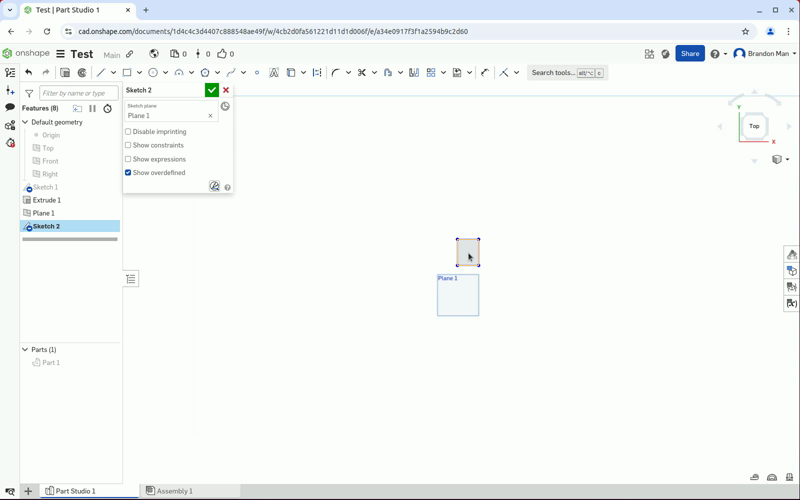
scroll(6)
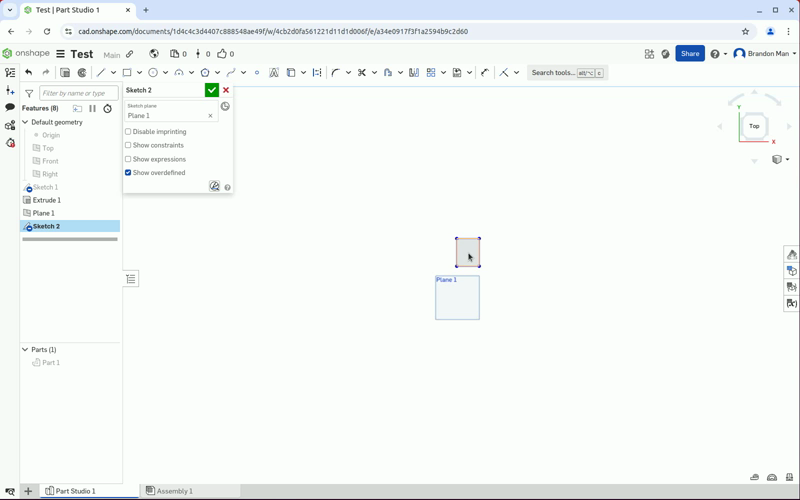
scroll(6)
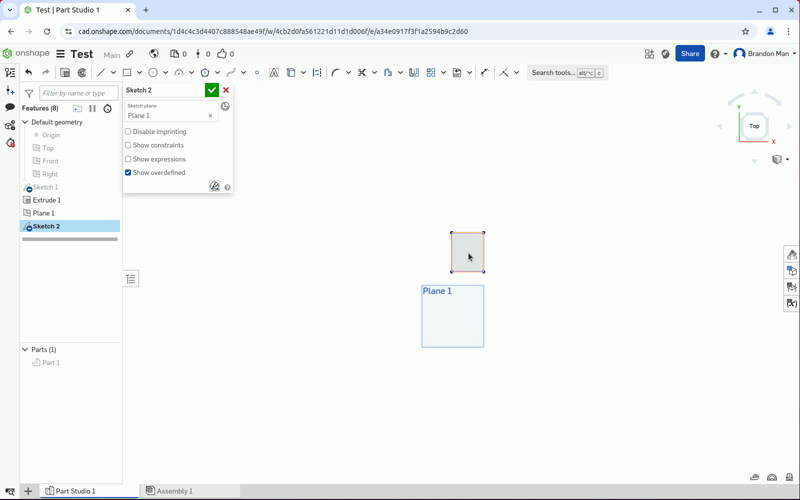
scroll(6)
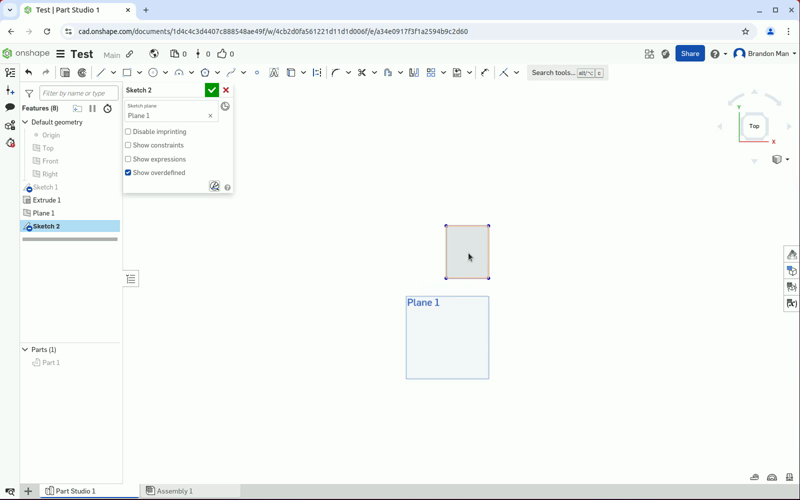
scroll(6)
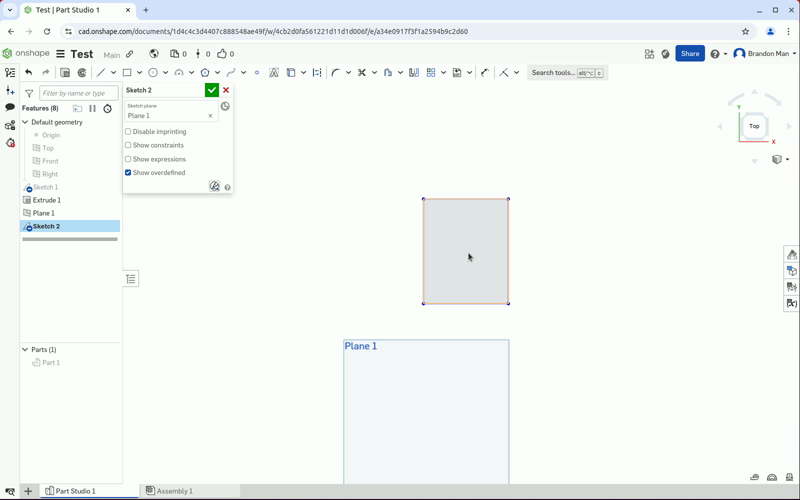
scroll(6)
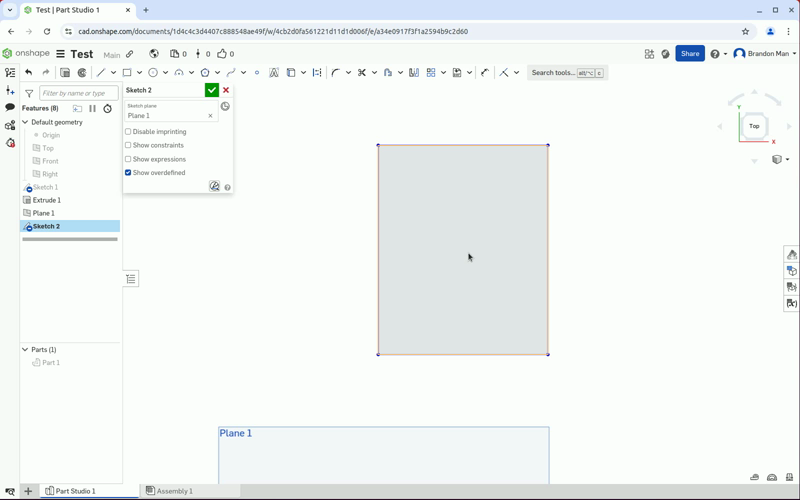
click(468, 252)
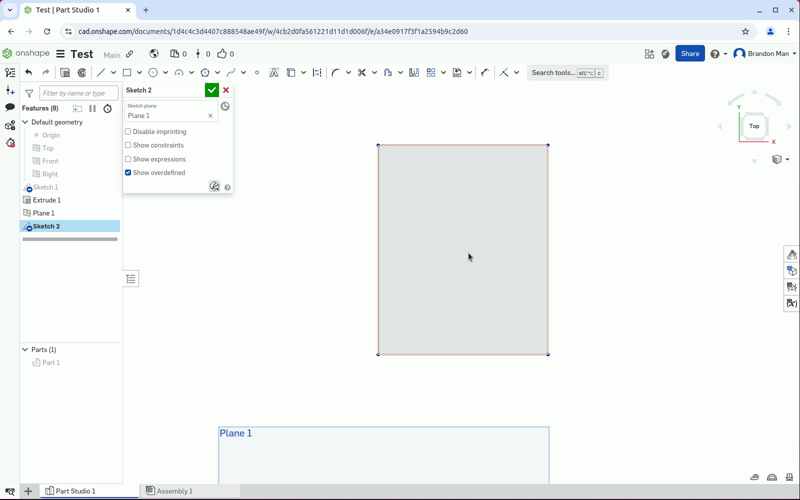
scroll(-6)
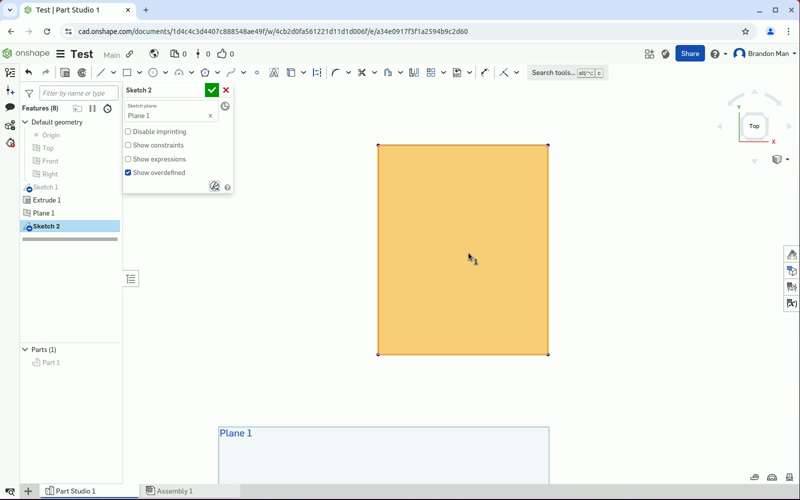
scroll(-6)
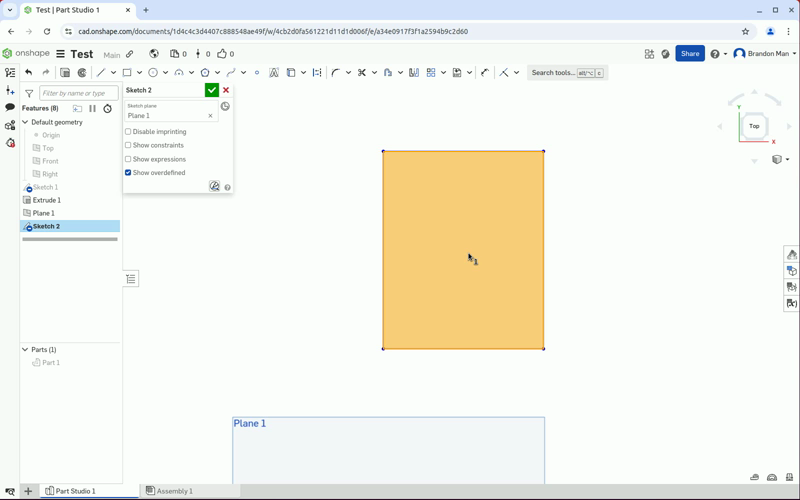
scroll(-6)
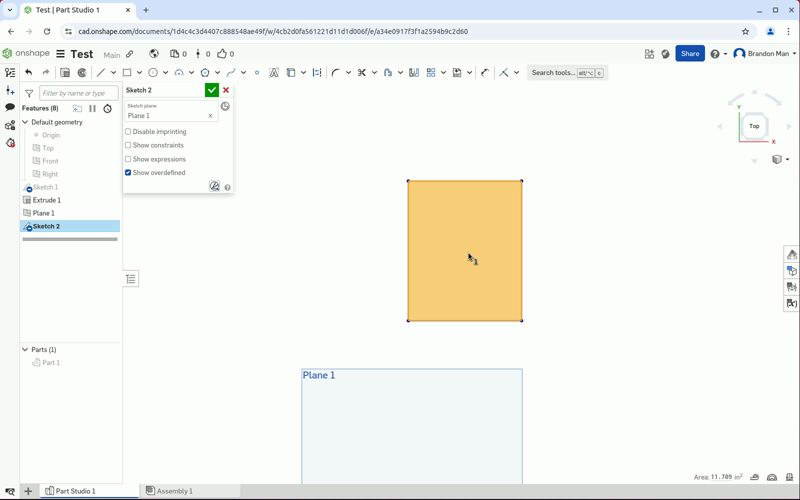
scroll(-6)
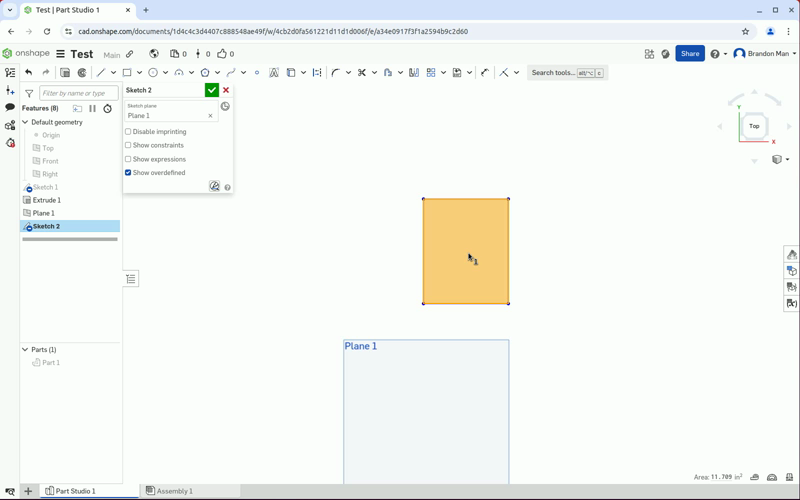
scroll(-6)
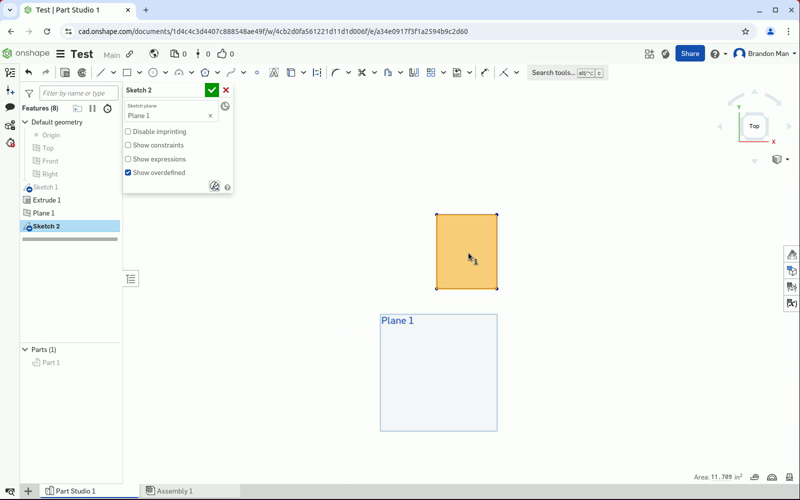
scroll(-6)
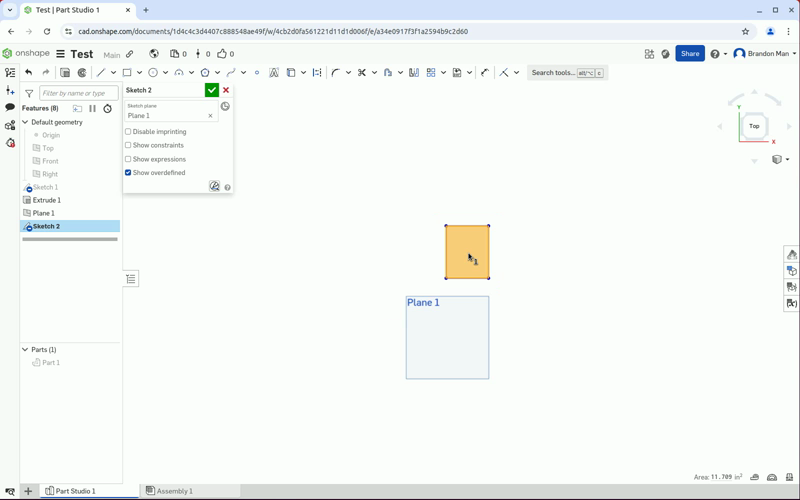
scroll(-6)
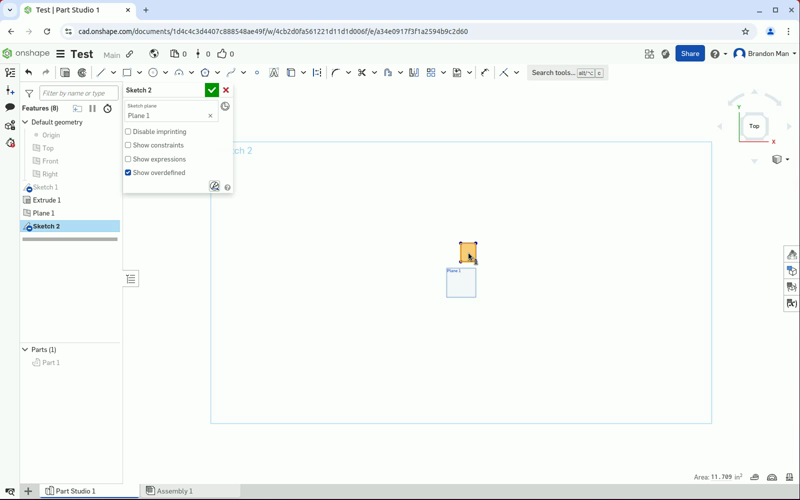
mouse_move(73, 352)
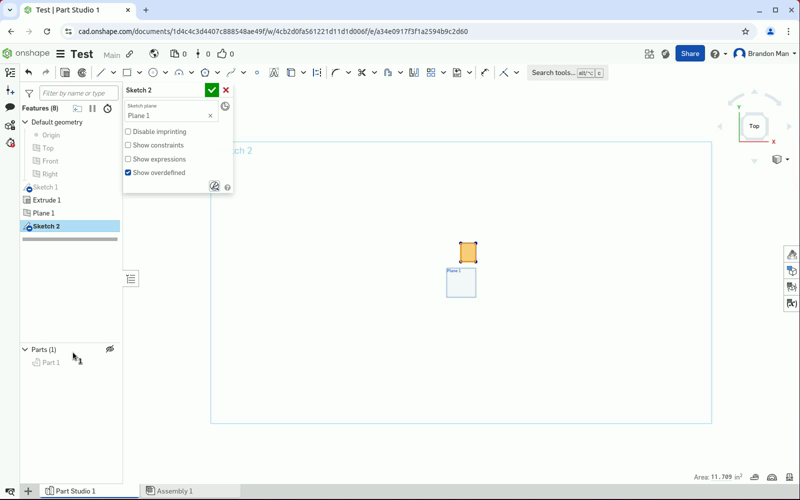
key(shift+y)
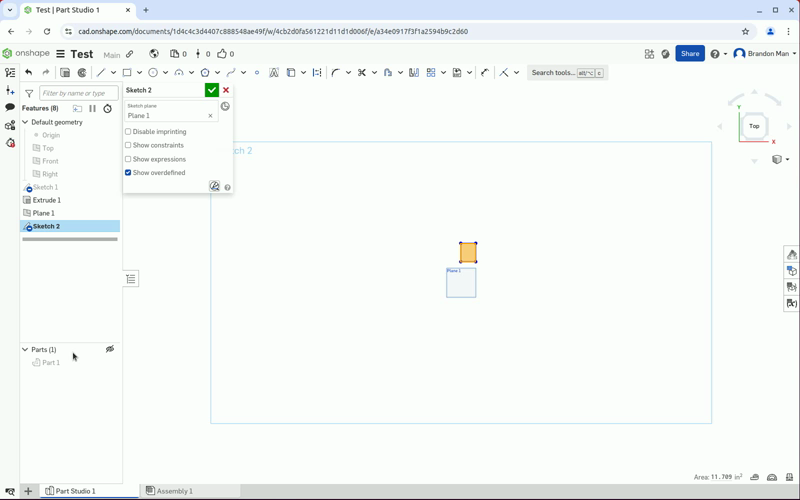
key(shift+e)
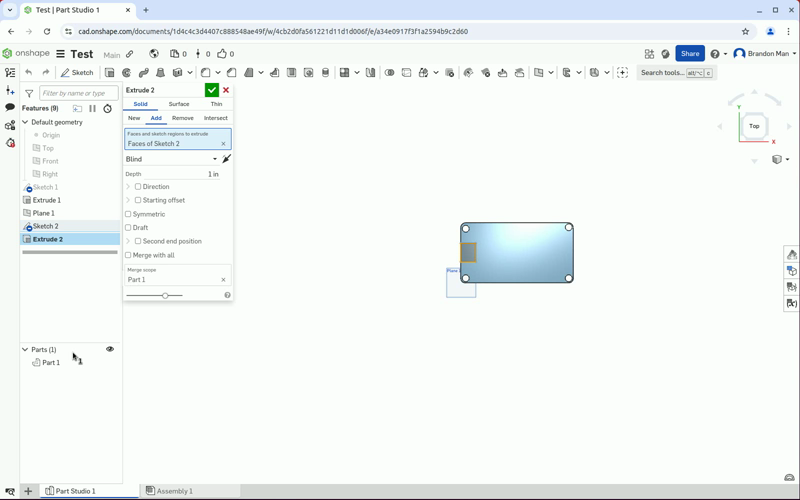
mouse_move(143, 106)
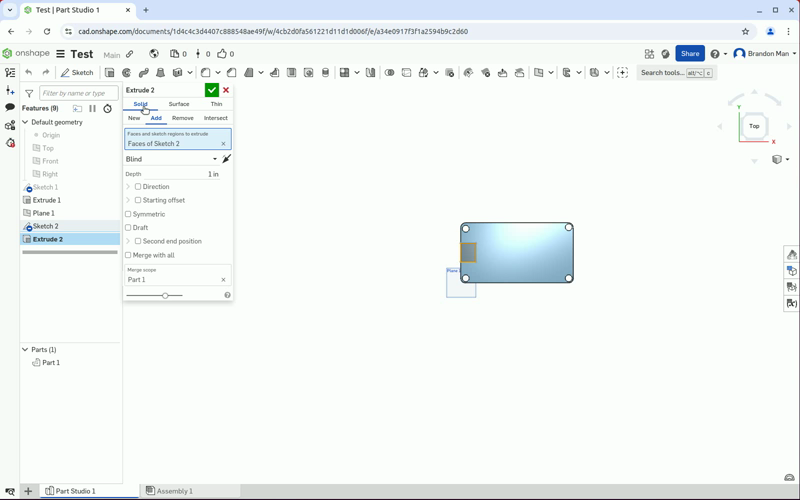
click(143, 106)
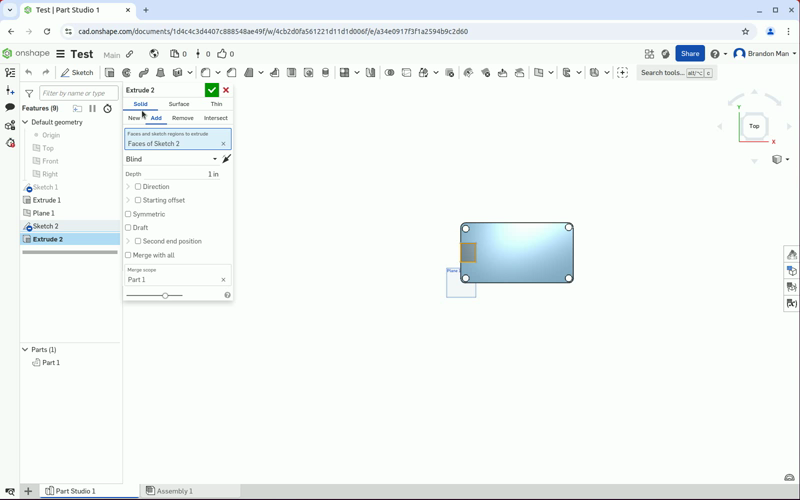
mouse_move(137, 120)
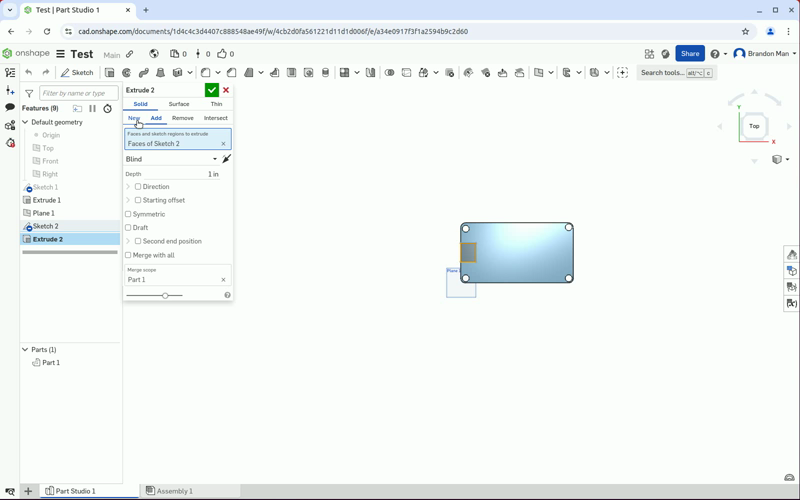
click(137, 120)
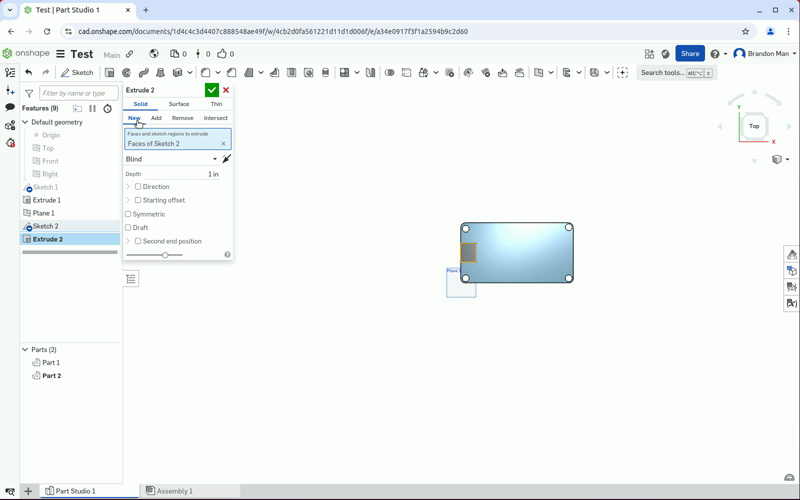
key(tab, 4)
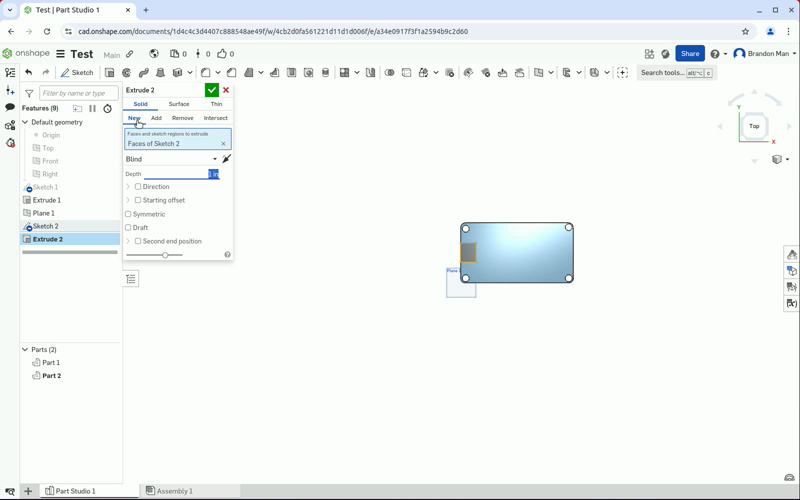
text(1.204)
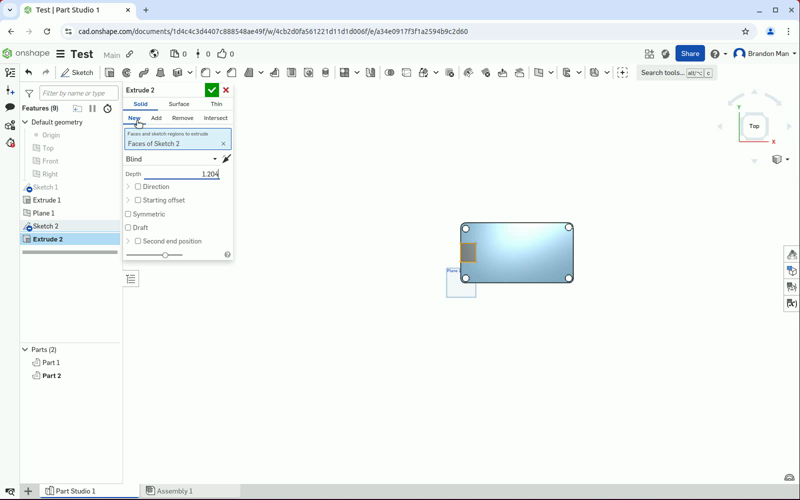
key(enter)
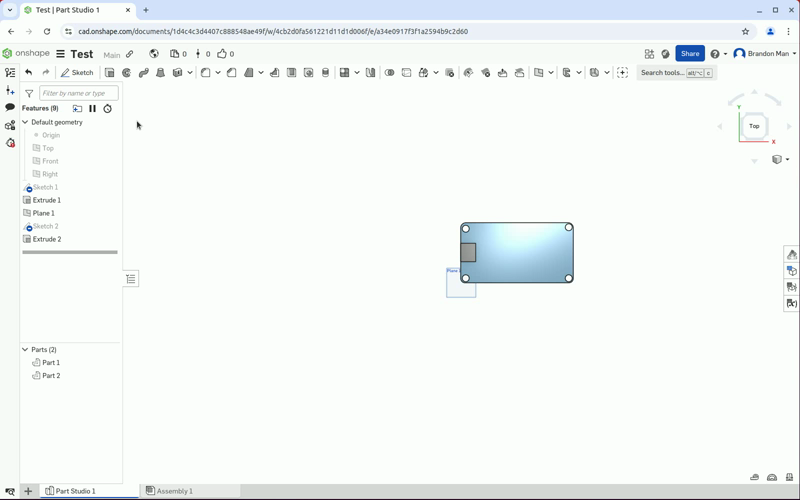
key(shift+h)
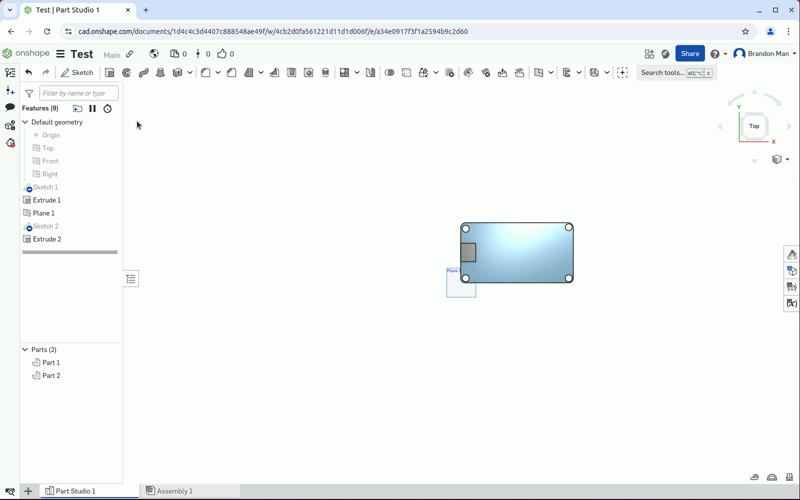
key(shift+h)
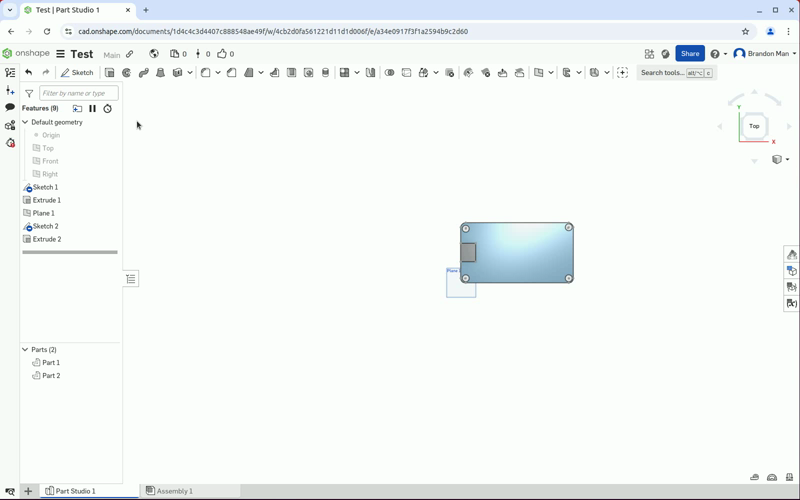
key(shift+7)
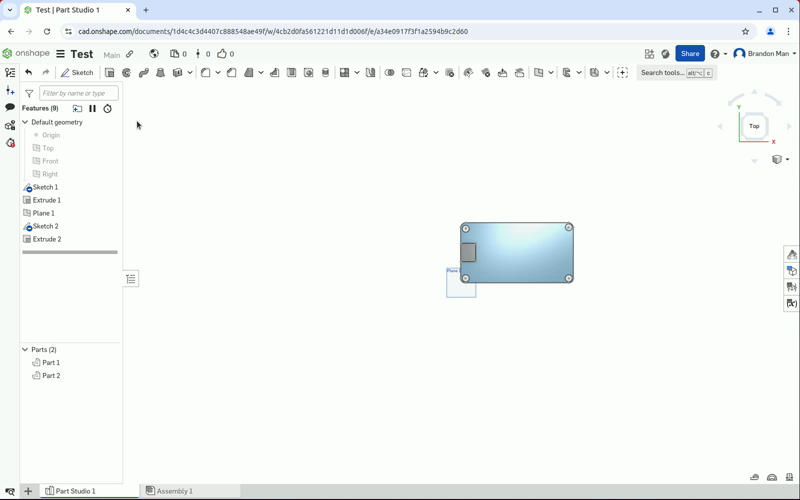
key(up, 3)
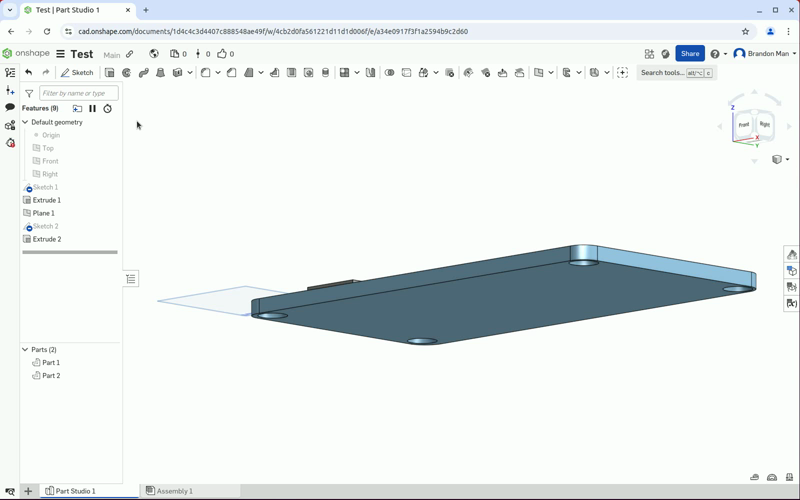
key(left, 3)
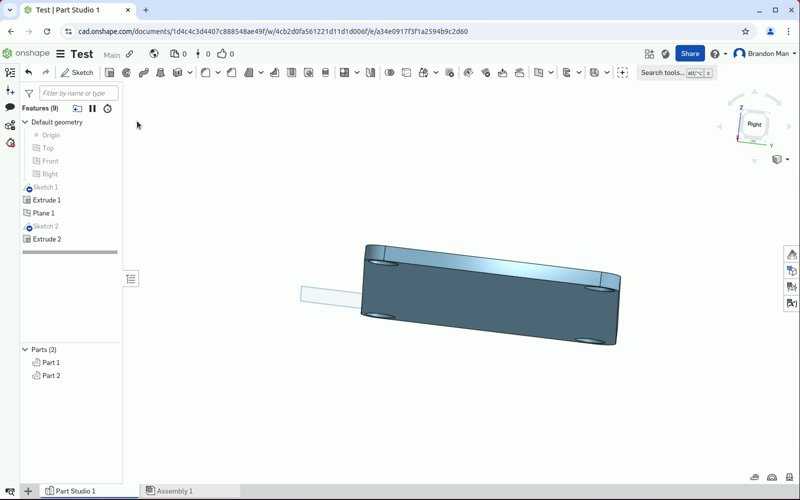
key(right, 3)
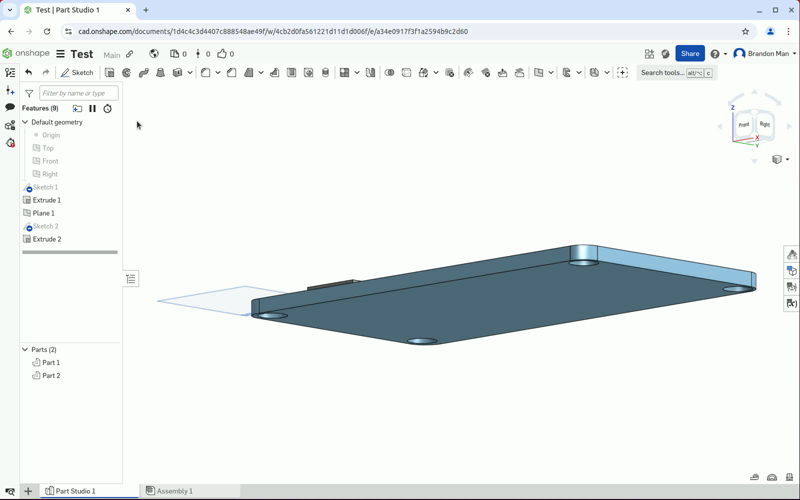
key(down, 3)
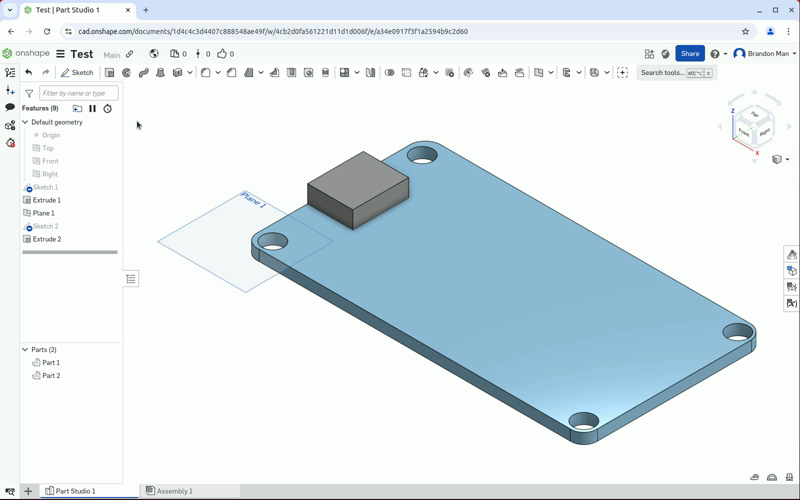
mouse_move(73, 189)
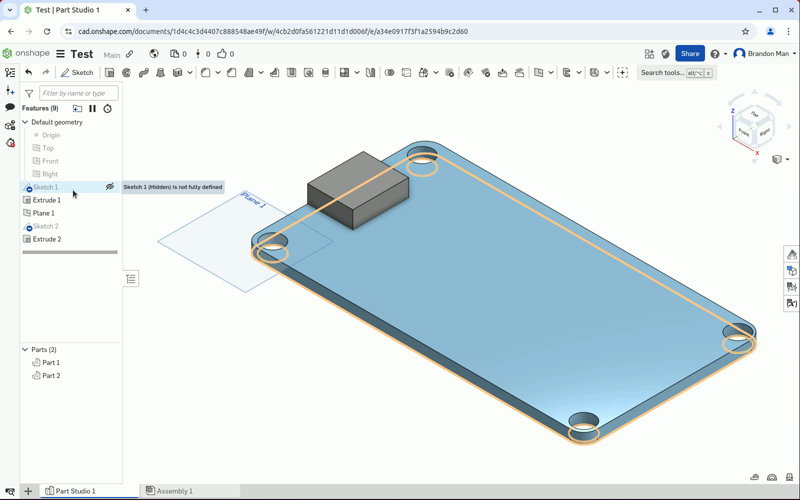
click(73, 189)